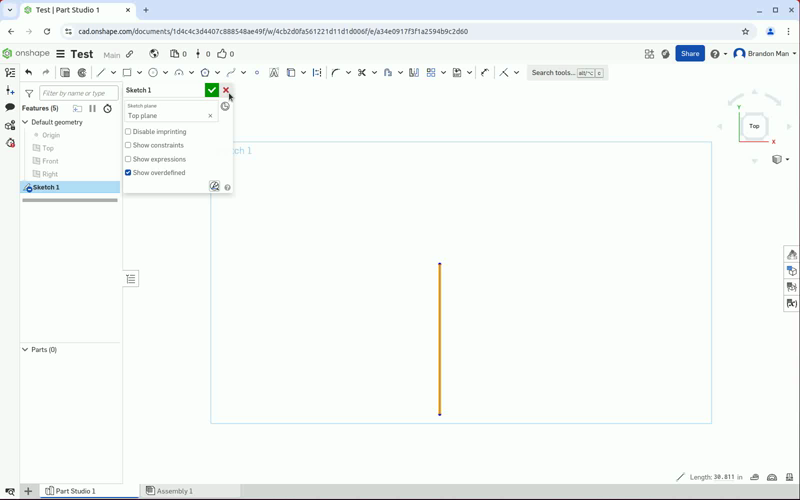
key(shift+h)
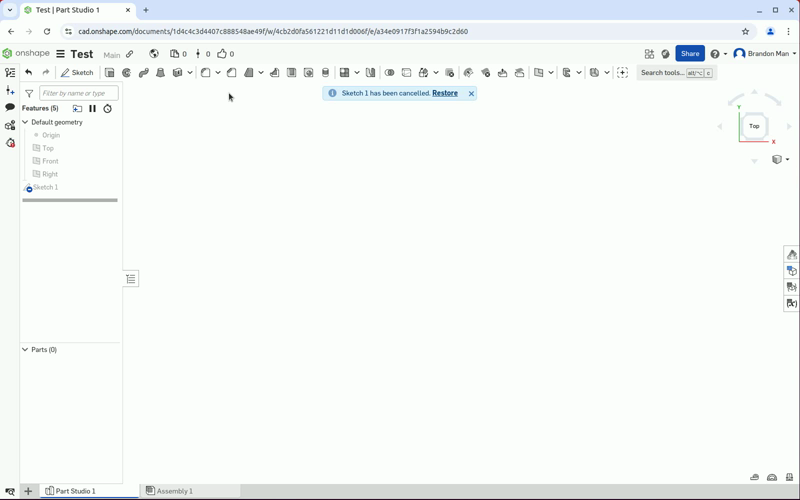
mouse_move(73, 352)
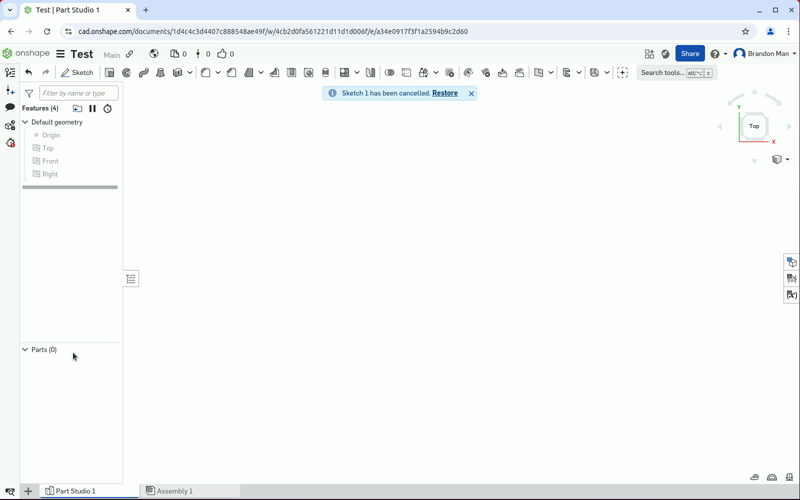
key(y)
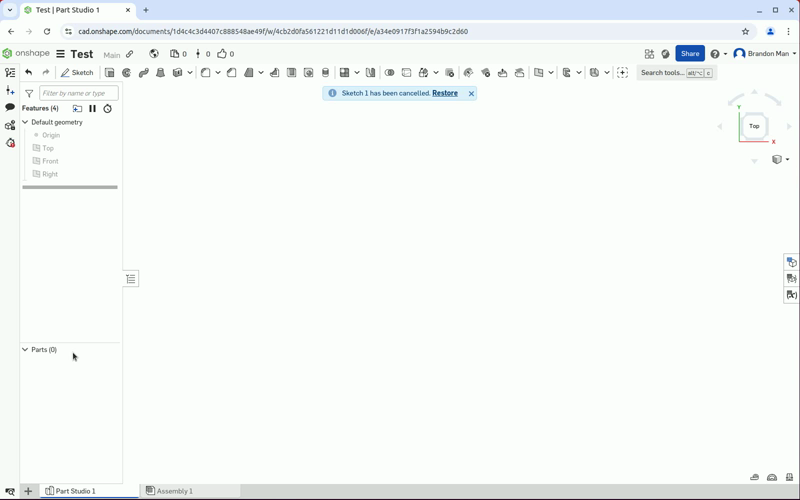
key(shift+p)
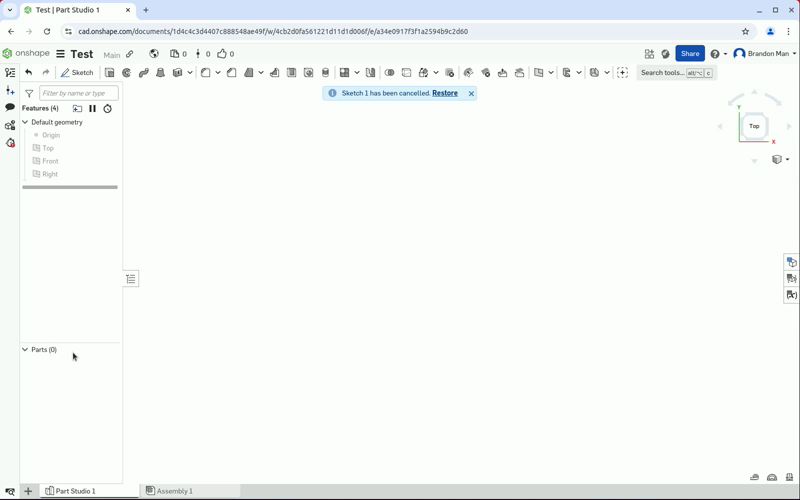
key(space)
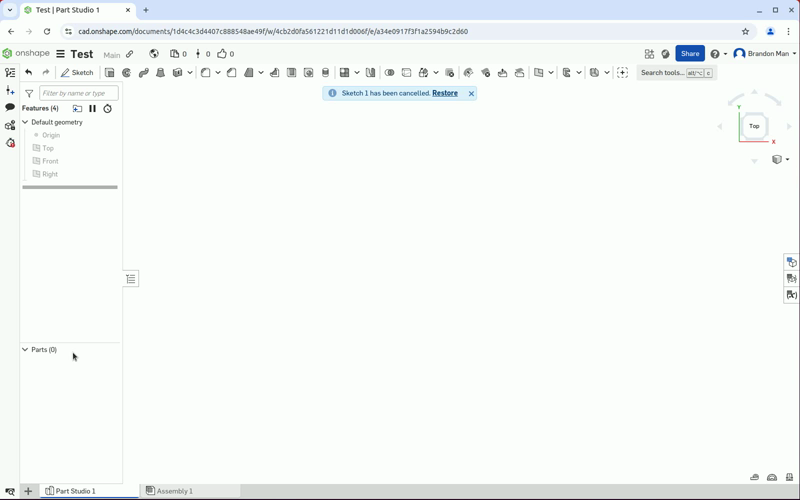
key_down(shift)
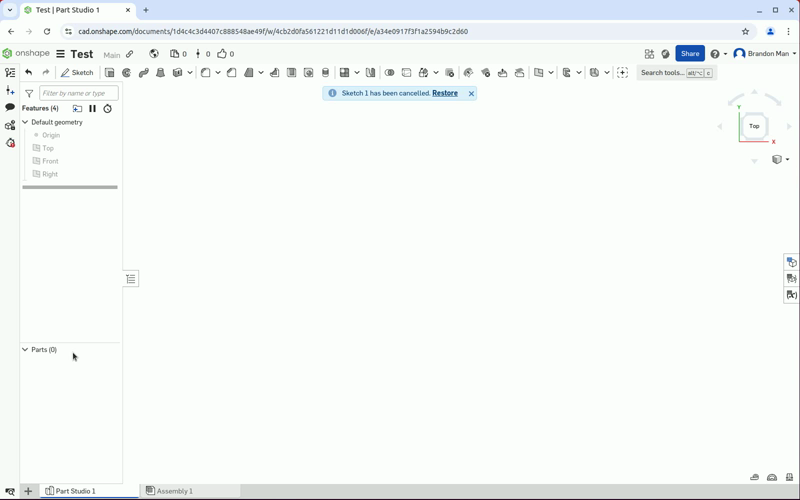
key(up)
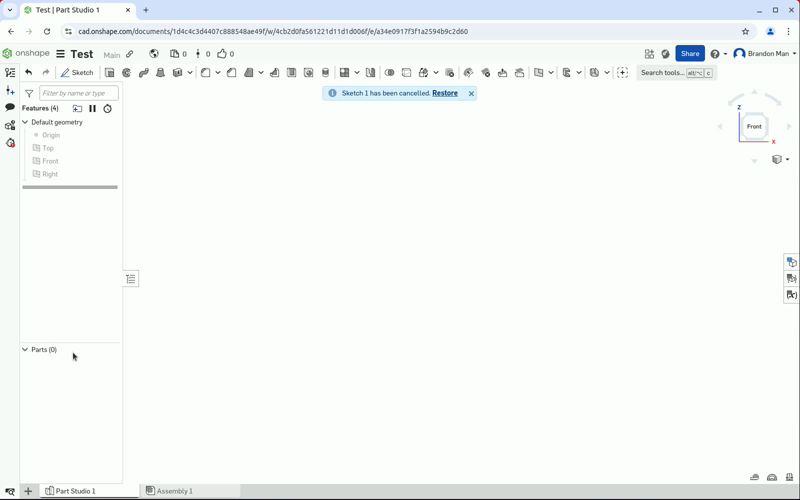
key_up(shift)
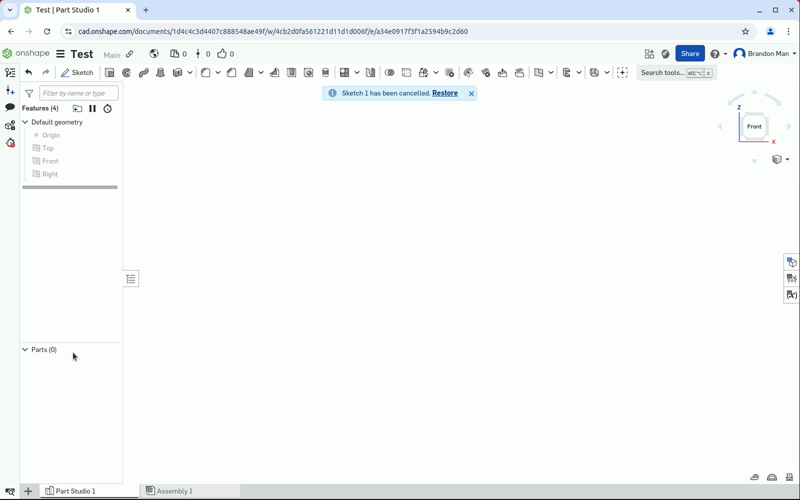
mouse_move(73, 352)
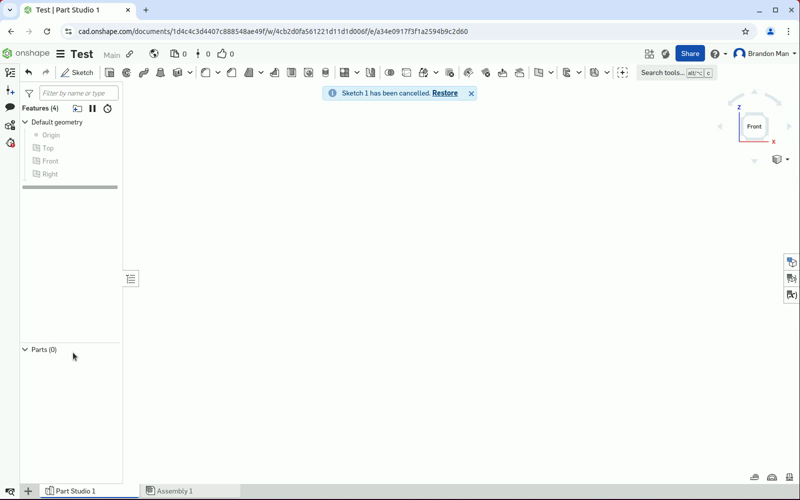
key(shift+y)
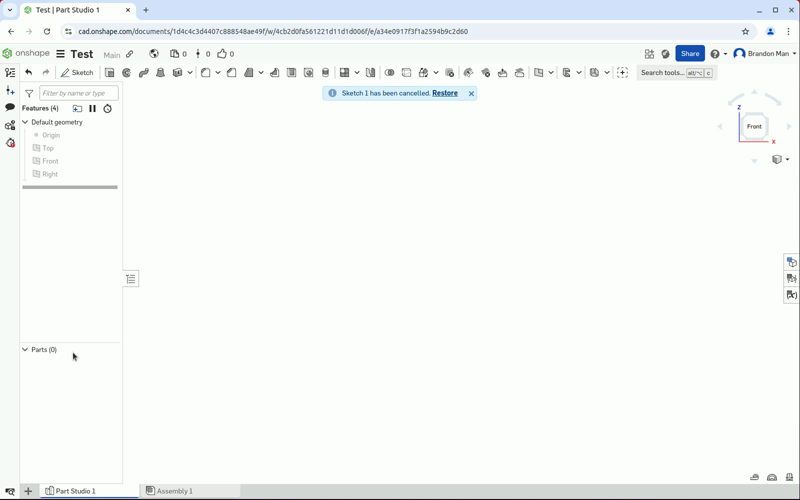
key(shift+s)
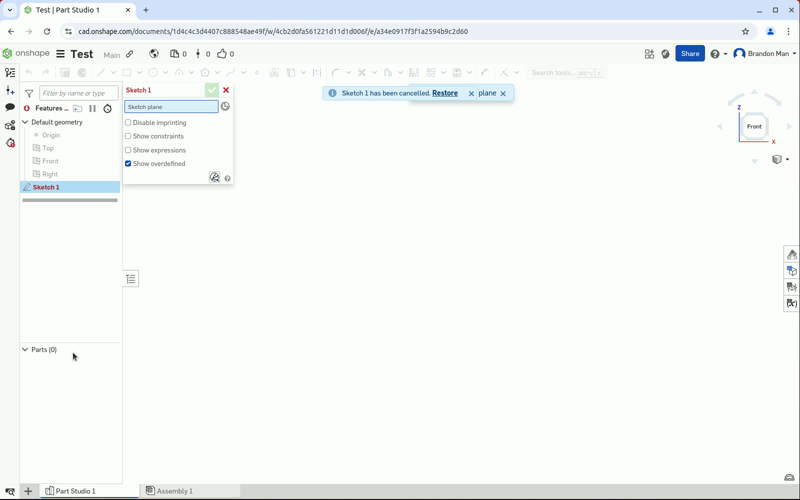
mouse_move(73, 163)
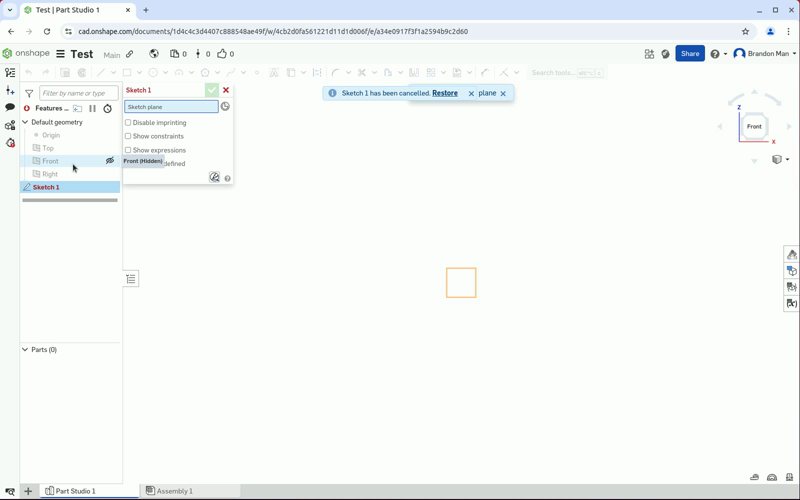
click(73, 163)
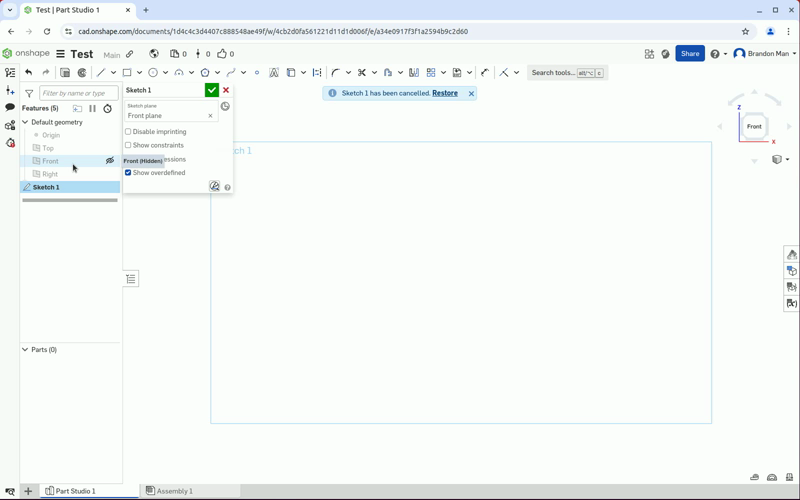
mouse_move(73, 352)
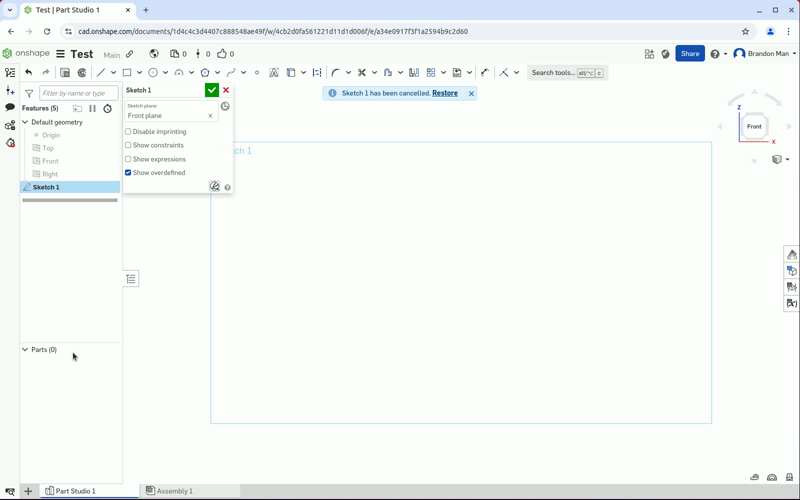
key(y)
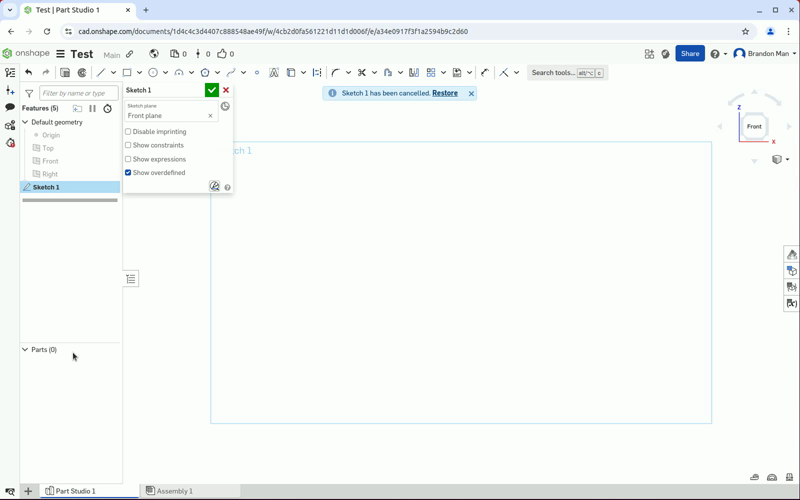
key(c)
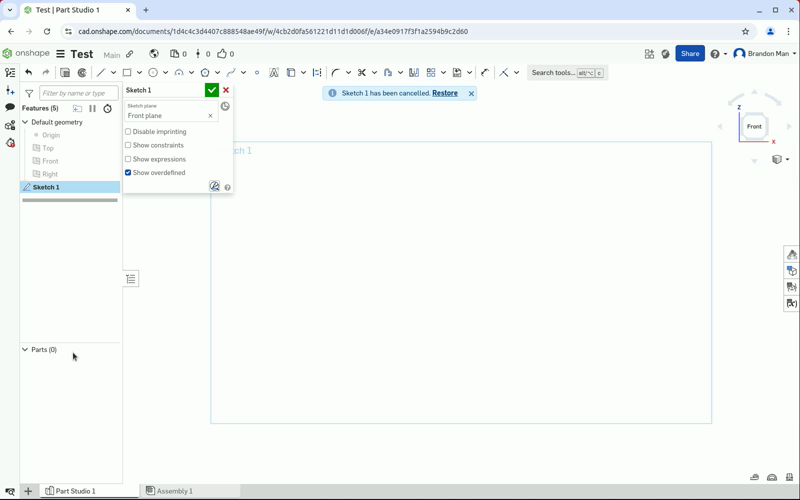
key_down(shift)
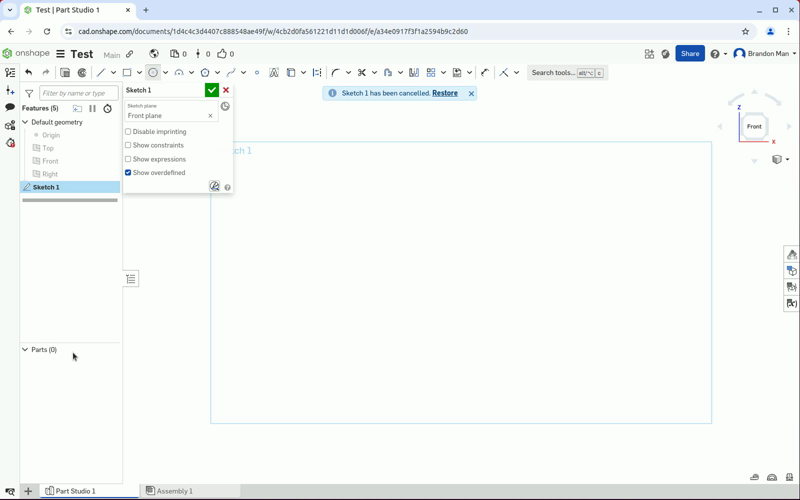
mouse_move(461, 282)
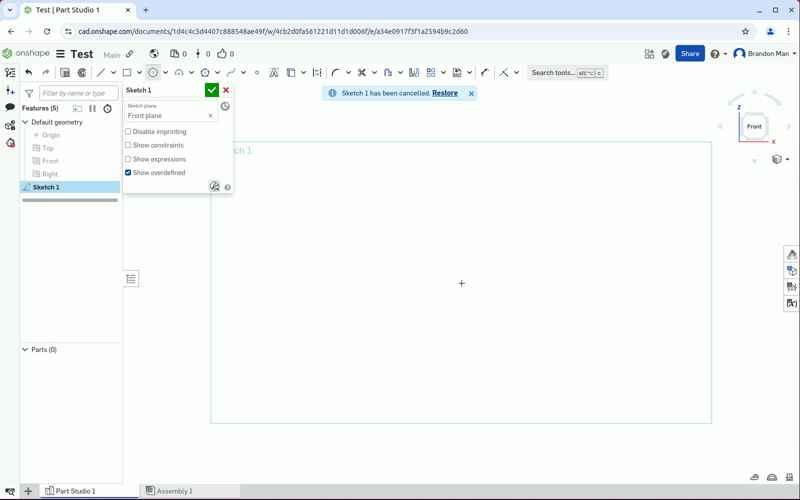
click(461, 282)
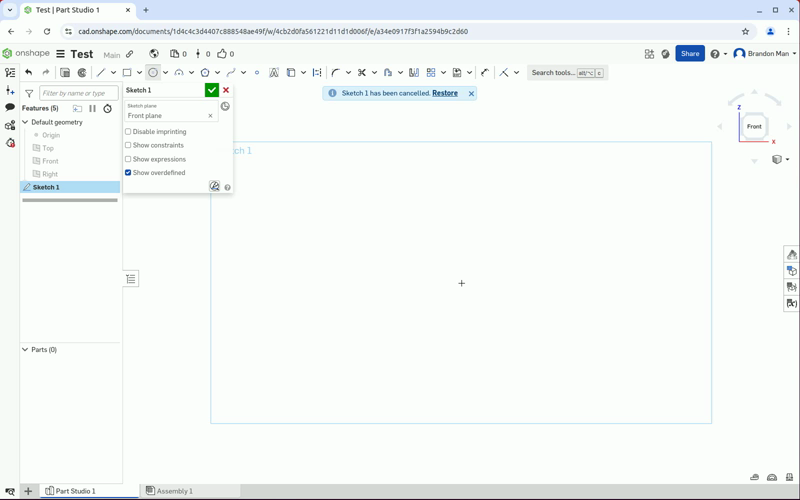
key_up(shift)
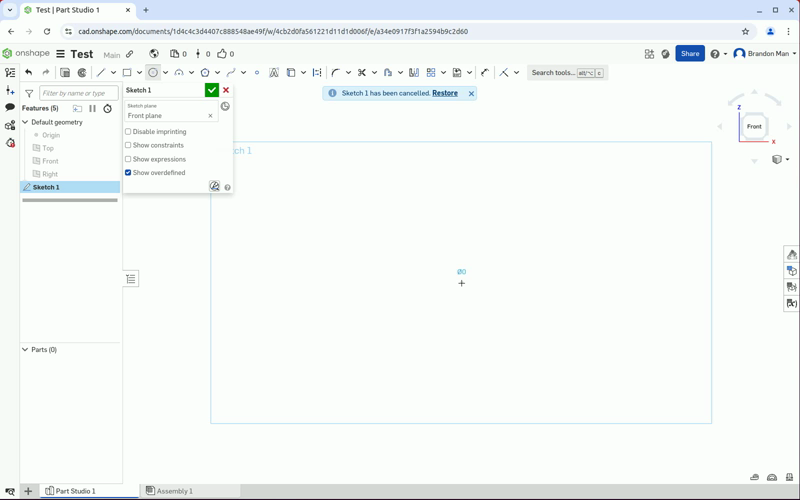
mouse_move(482, 282)
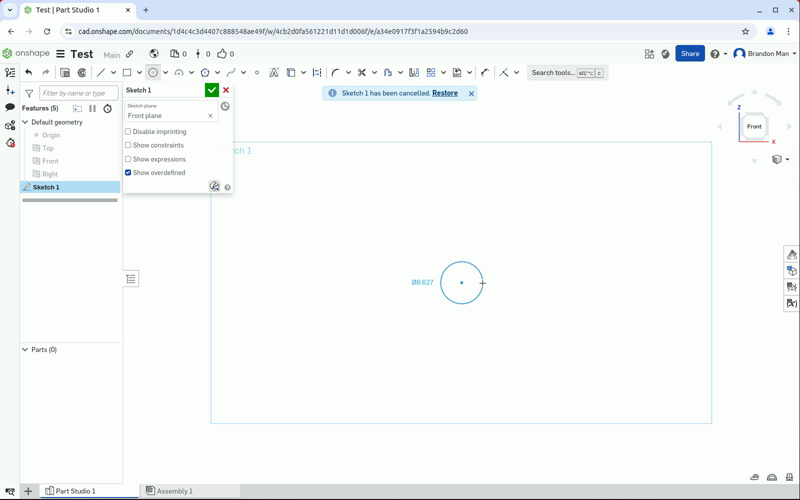
click(482, 282)
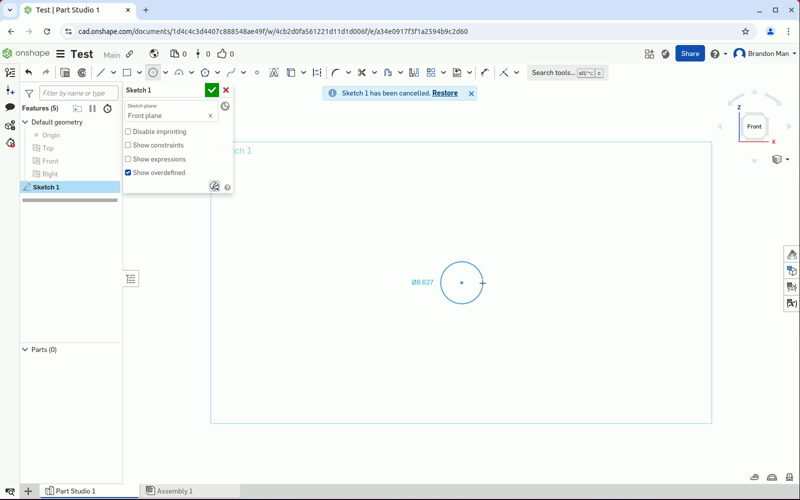
key(esc)
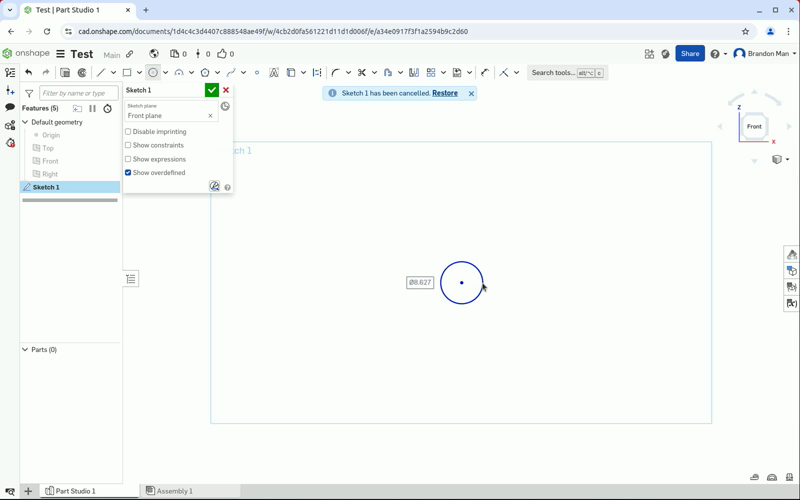
key(c)
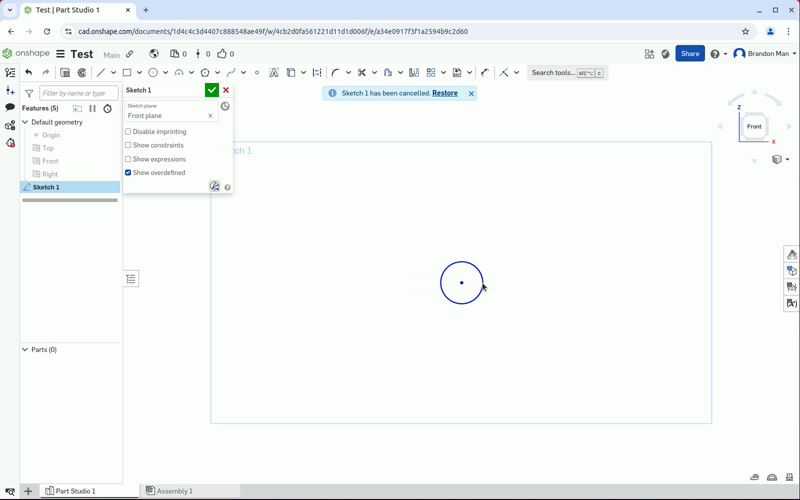
key_down(shift)
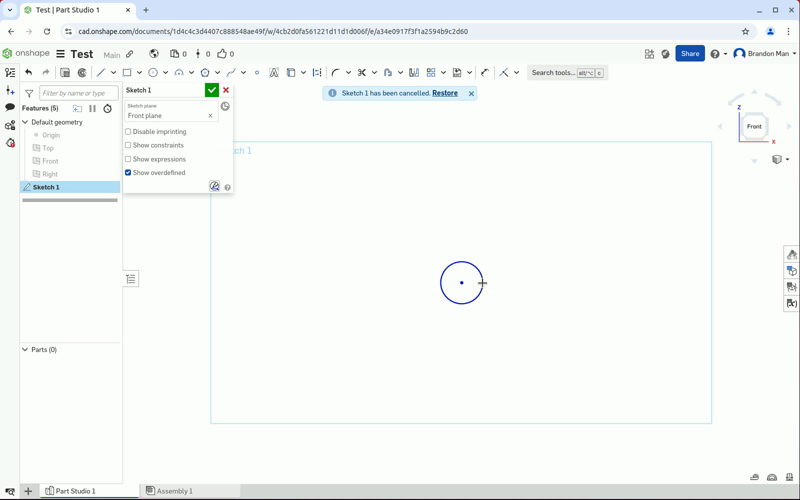
mouse_move(461, 282)
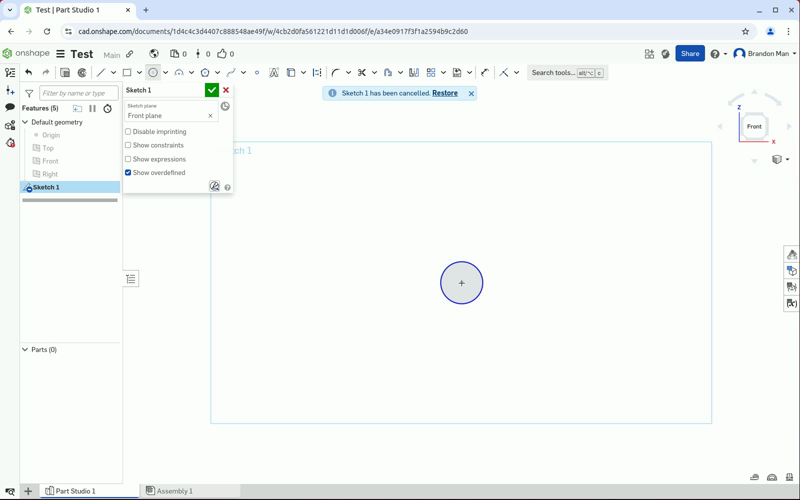
click(461, 282)
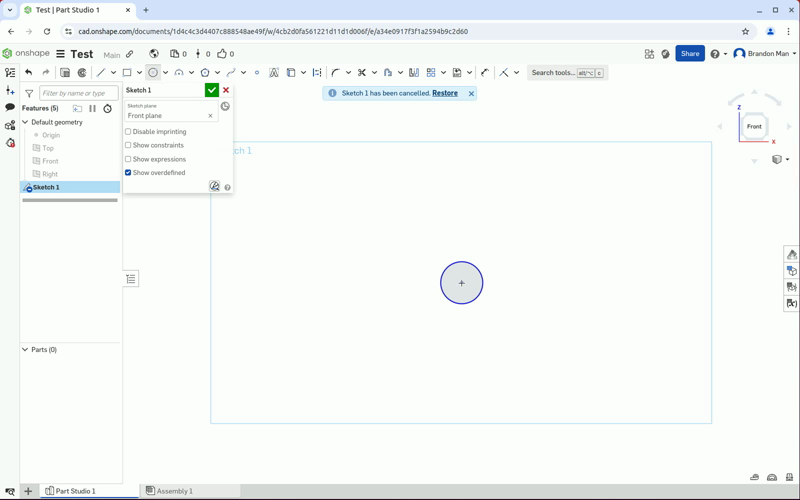
key_up(shift)
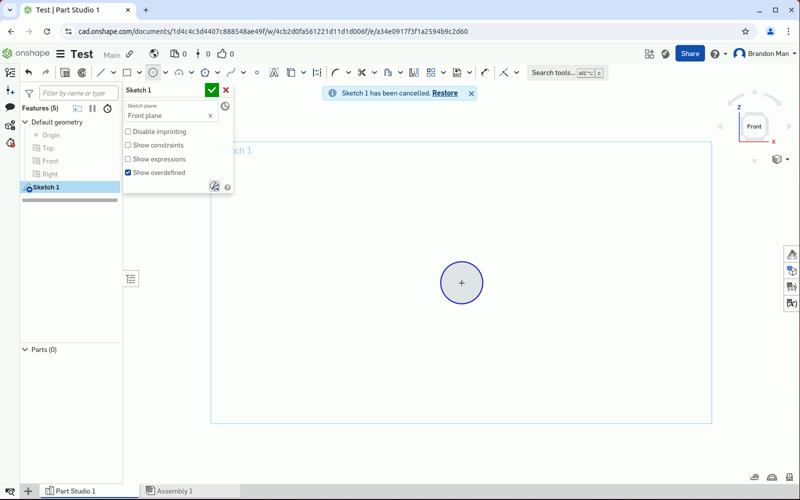
mouse_move(467, 282)
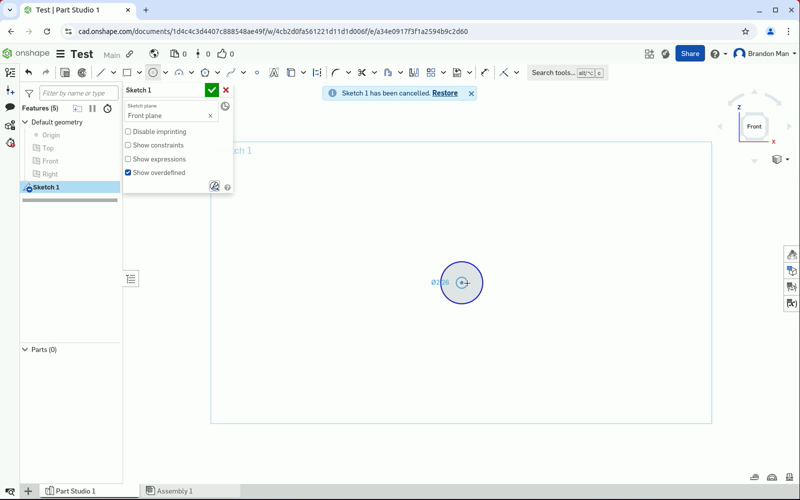
click(467, 282)
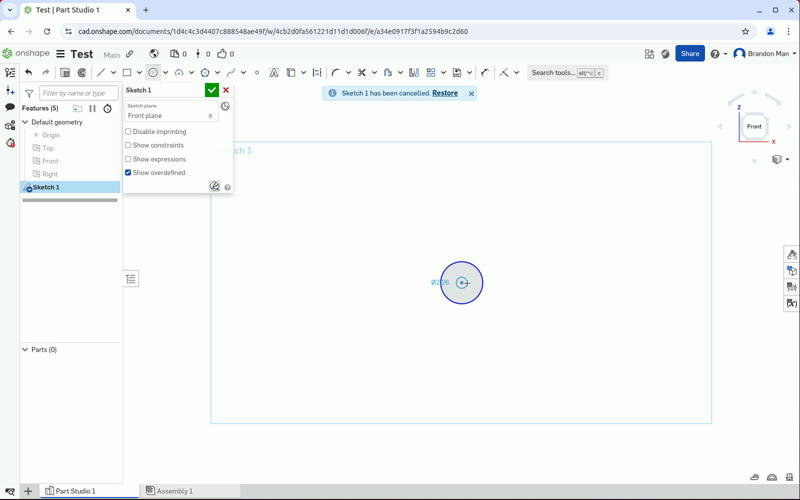
key(esc)
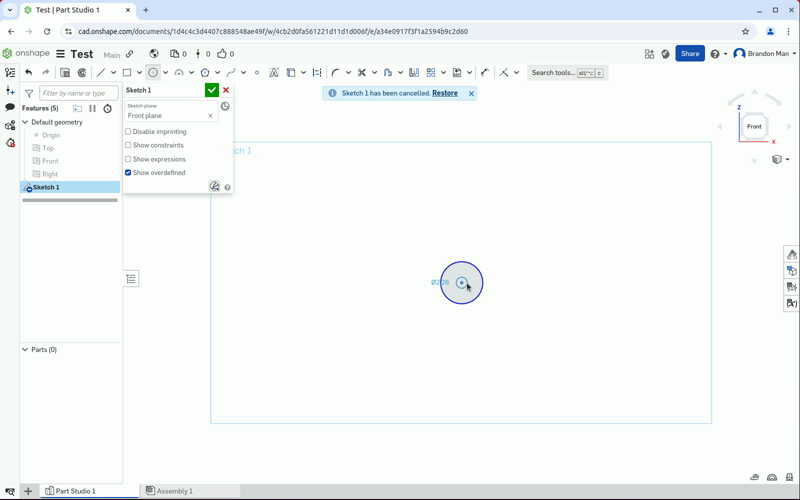
mouse_move(442, 283)
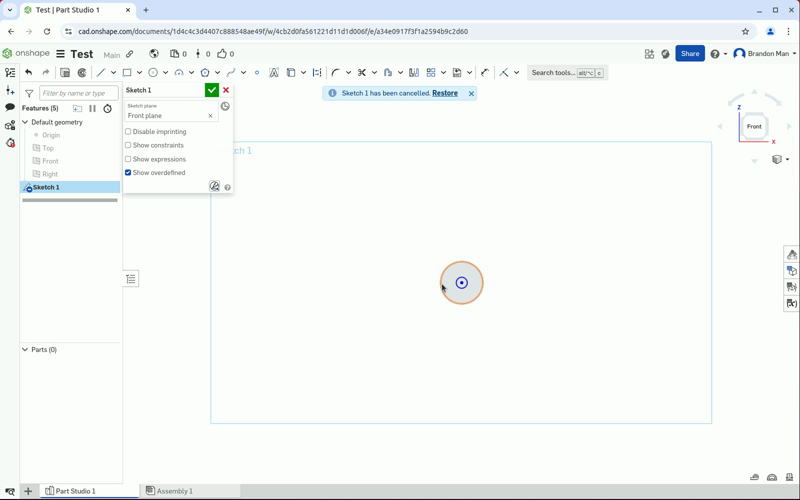
scroll(6)
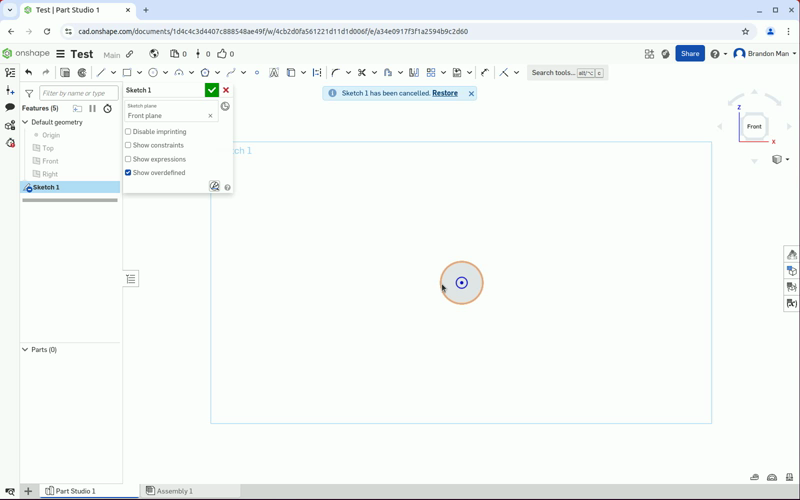
scroll(6)
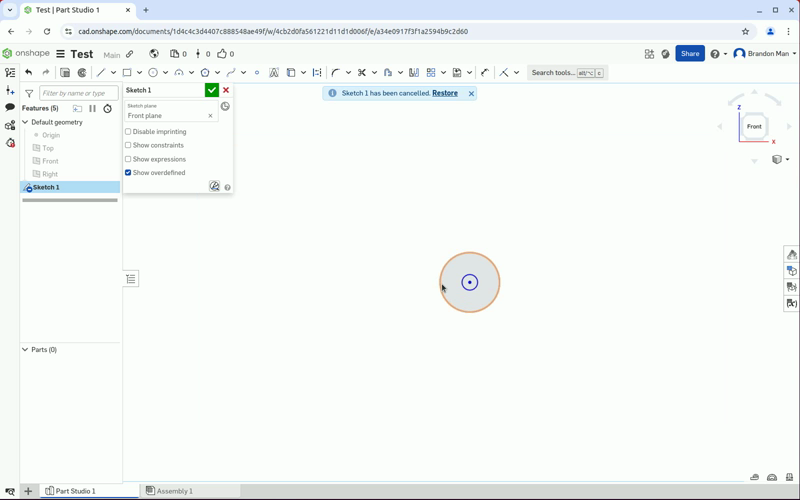
scroll(6)
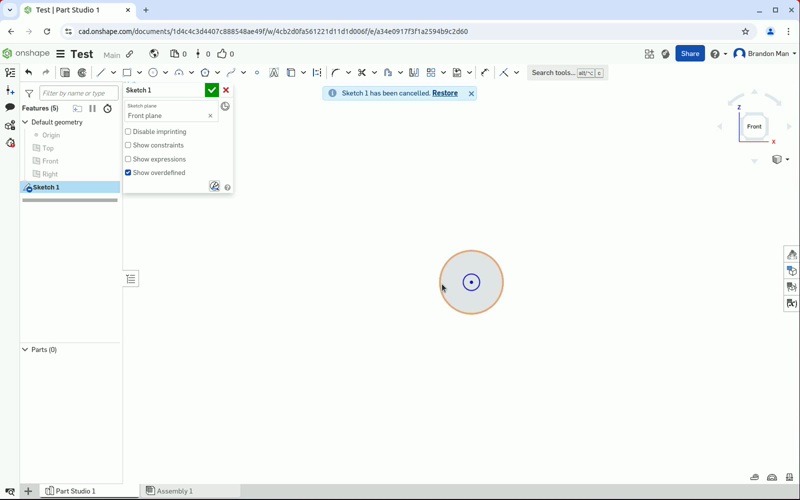
scroll(6)
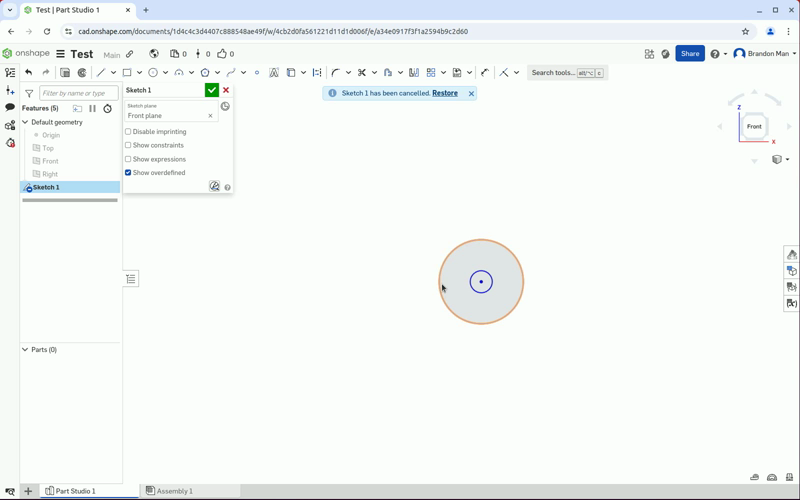
scroll(6)
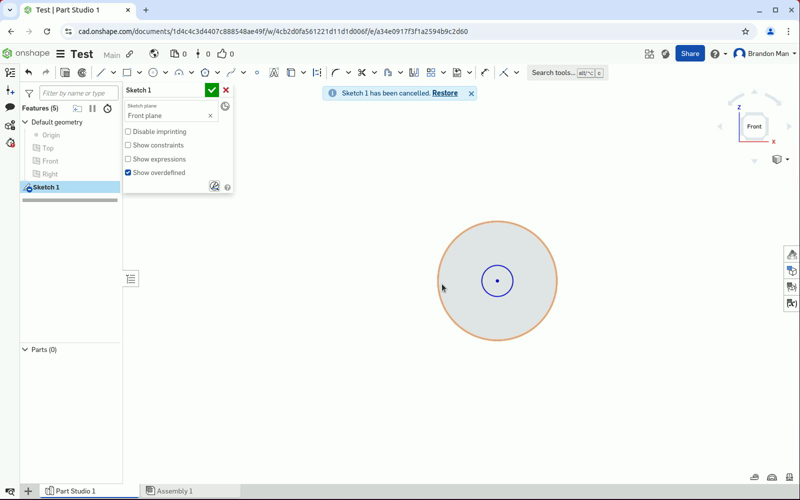
scroll(6)
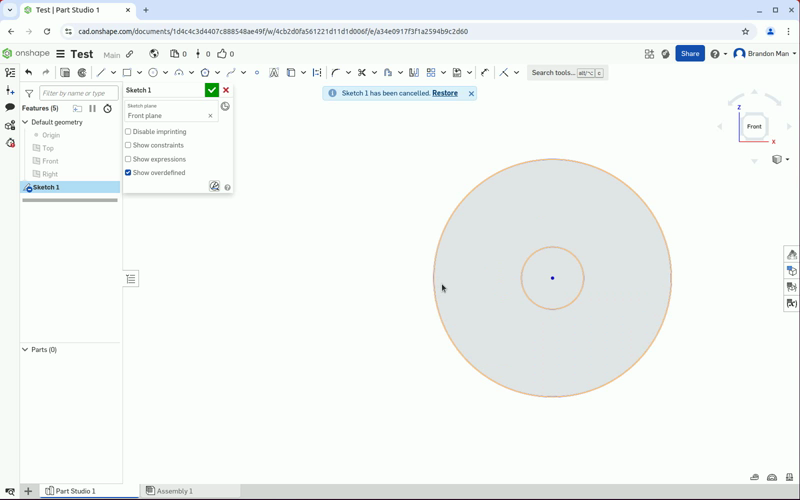
scroll(6)
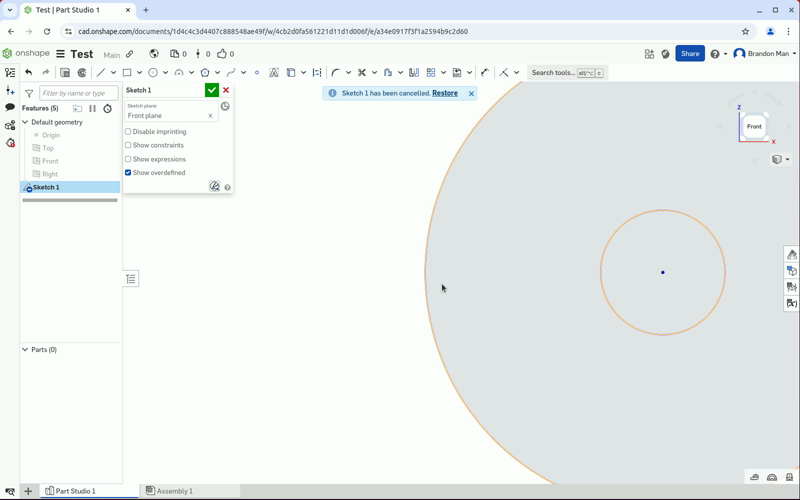
click(442, 283)
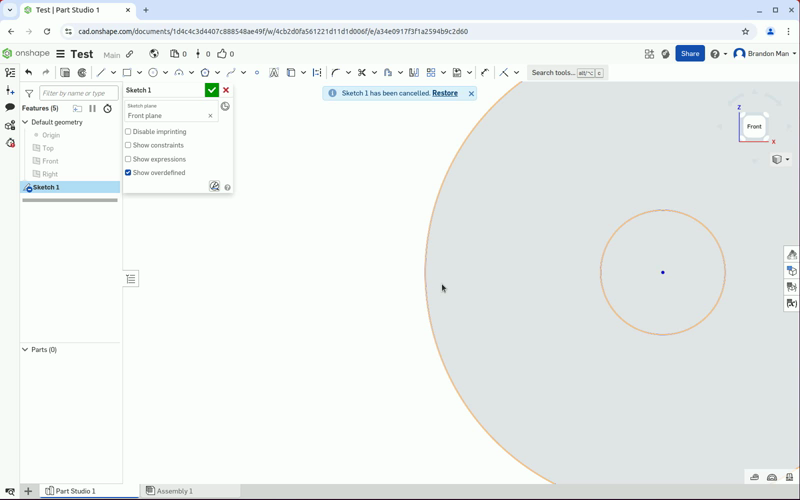
scroll(-6)
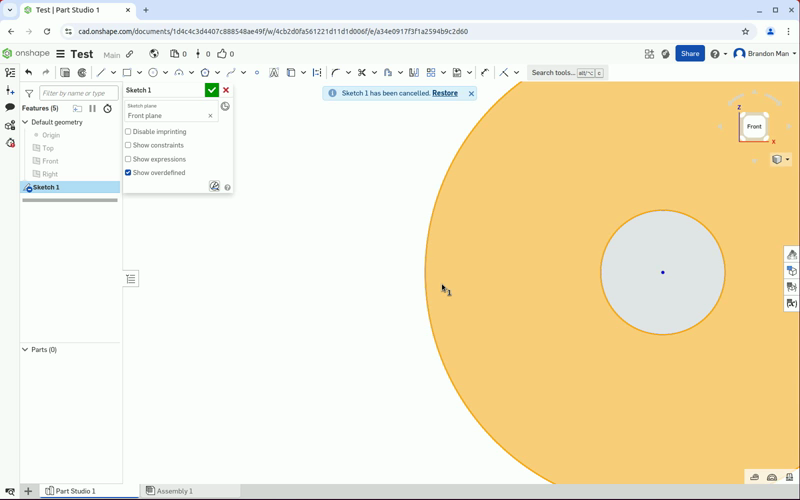
scroll(-6)
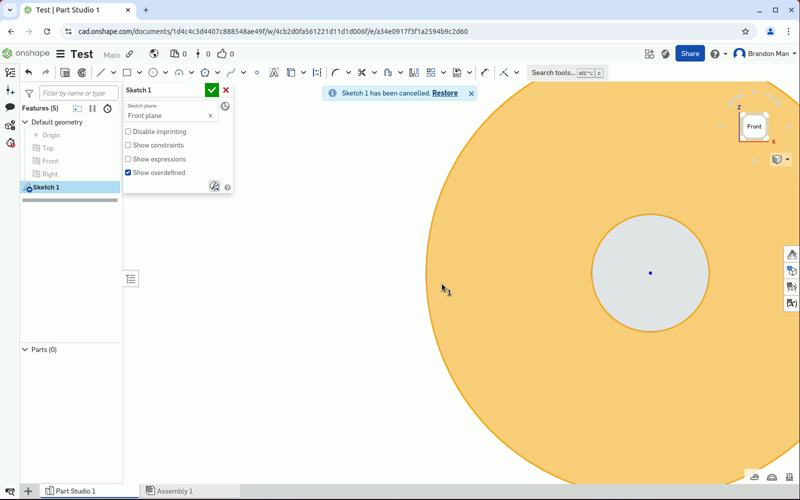
scroll(-6)
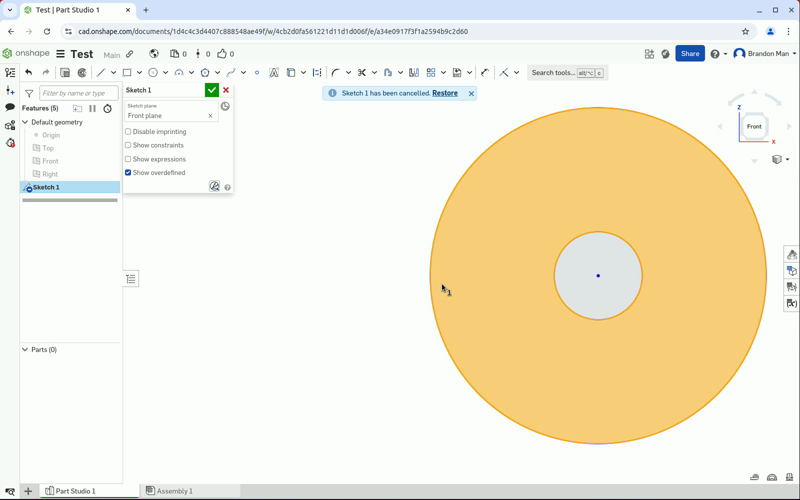
scroll(-6)
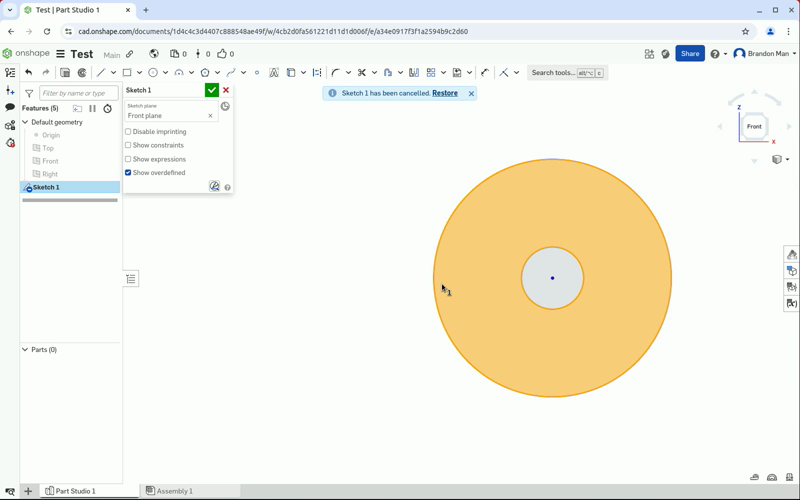
scroll(-6)
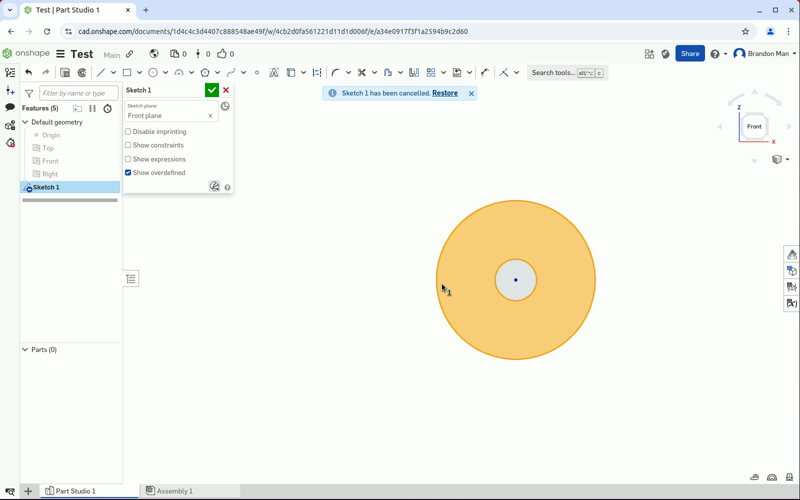
scroll(-6)
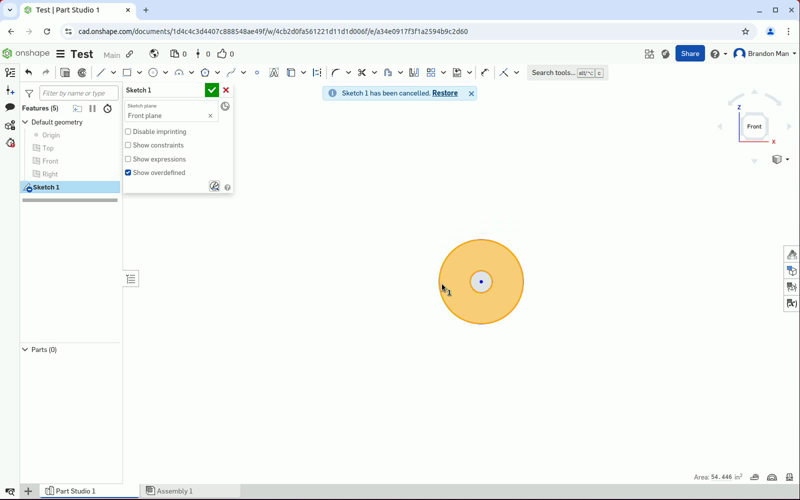
scroll(-6)
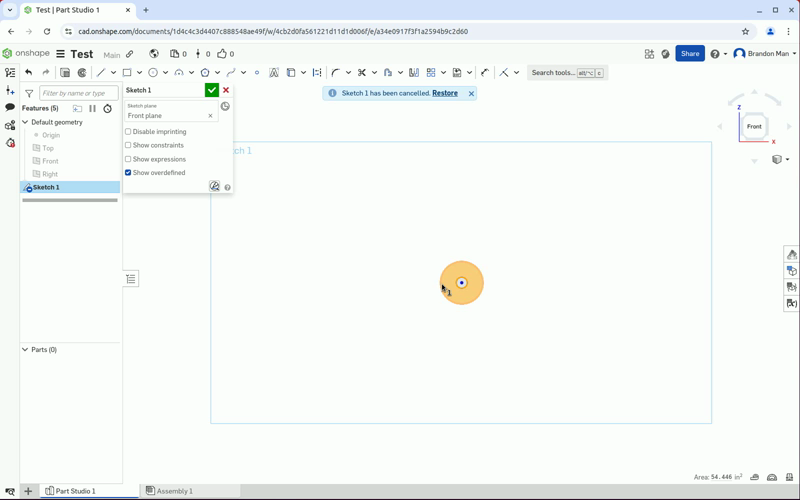
mouse_move(73, 352)
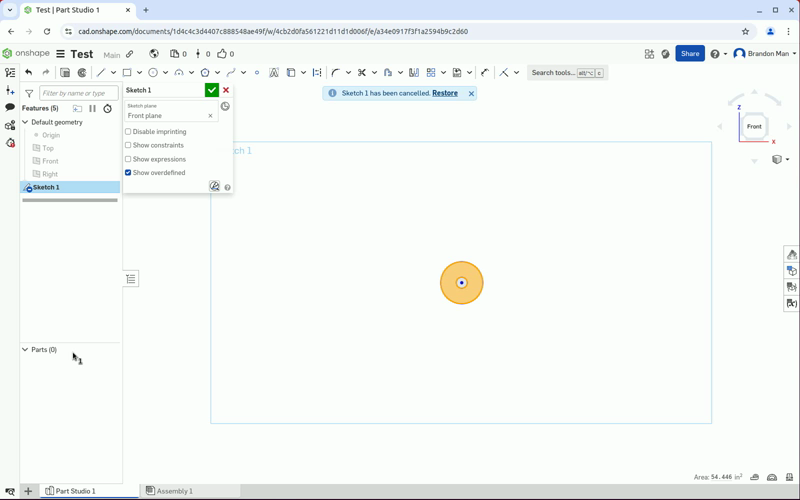
key(shift+y)
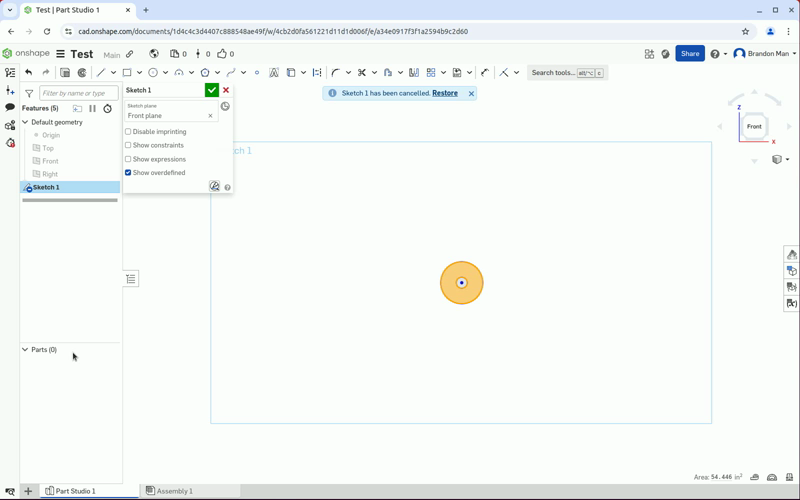
key(shift+e)
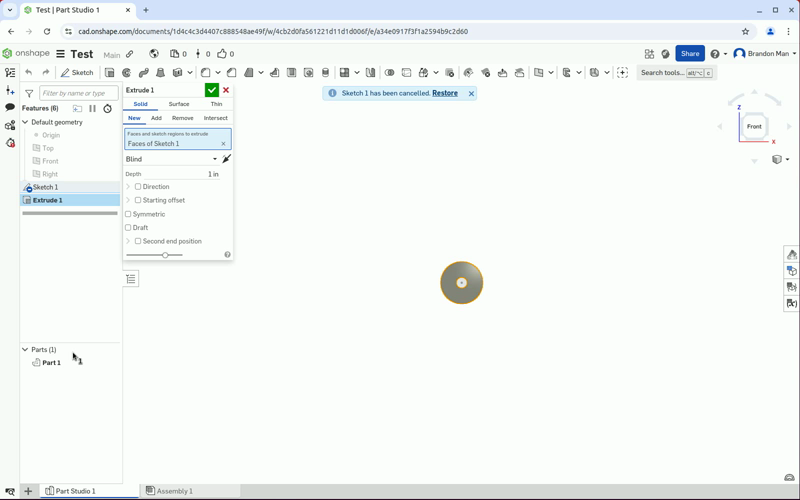
mouse_move(143, 106)
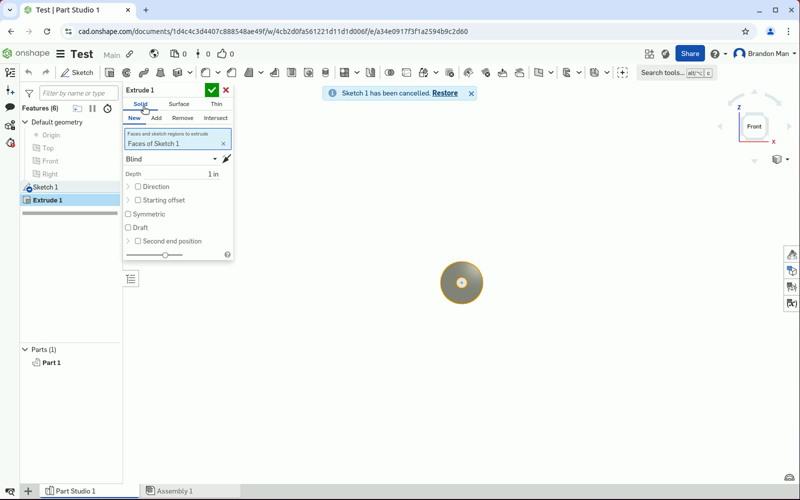
click(143, 106)
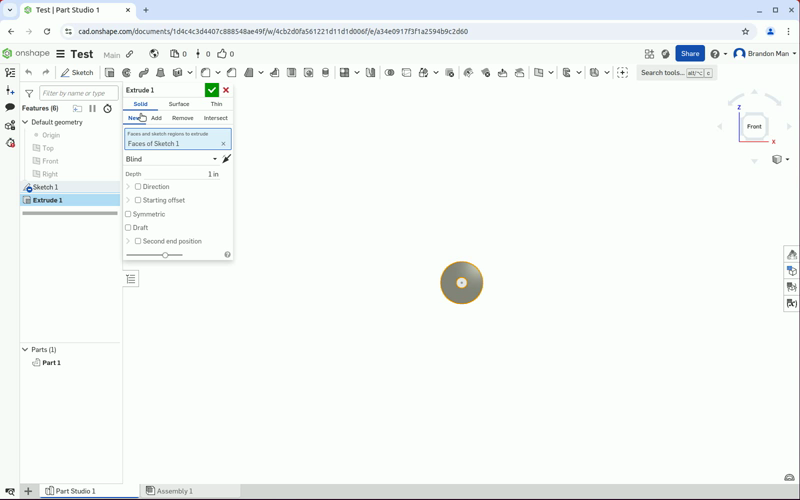
mouse_move(137, 120)
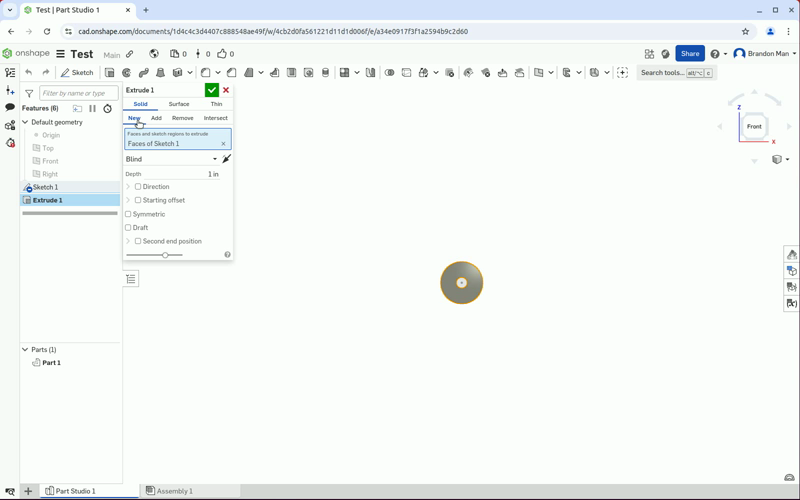
click(137, 120)
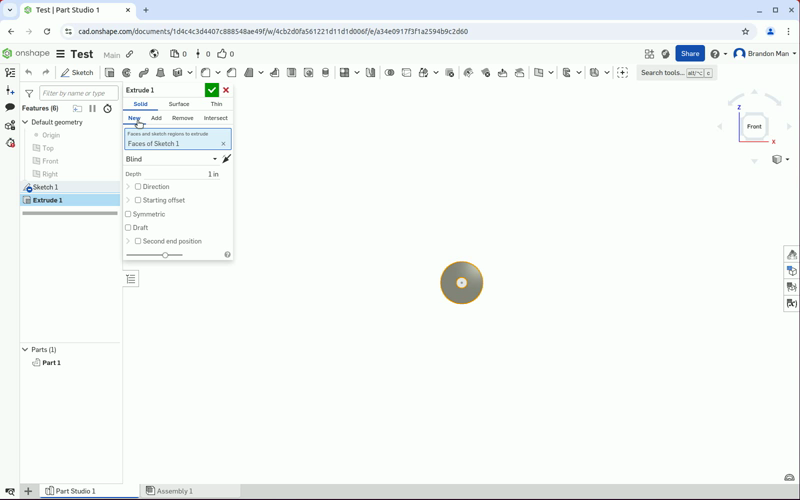
key(tab, 4)
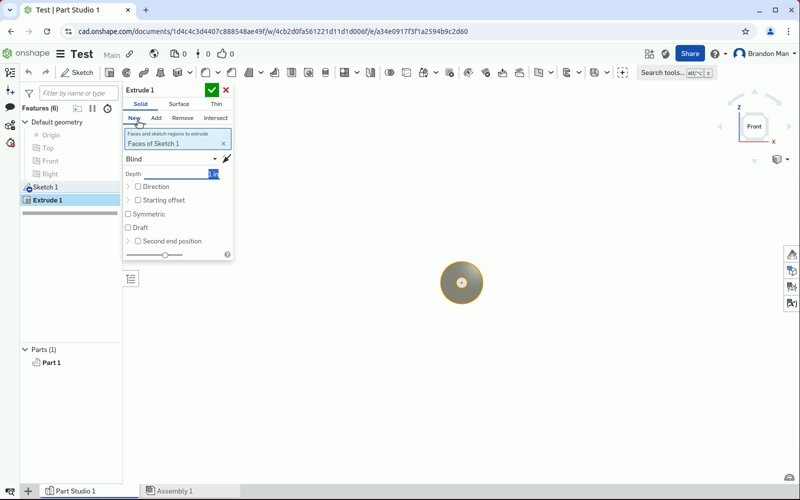
text(2.166)
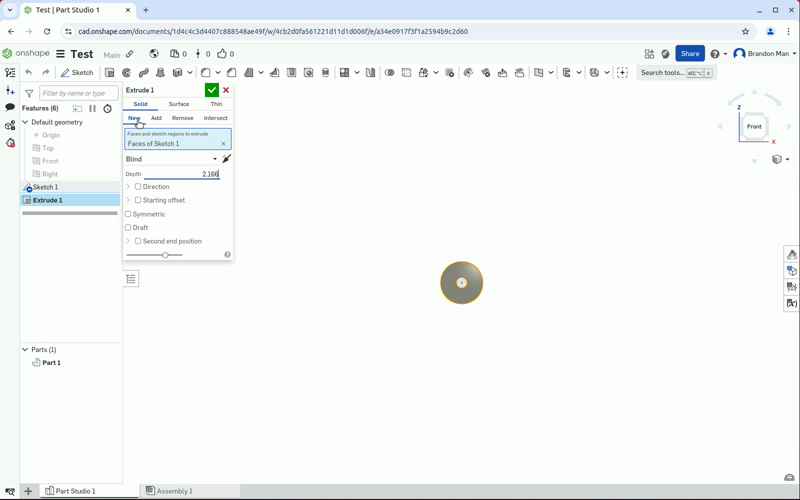
key(enter)
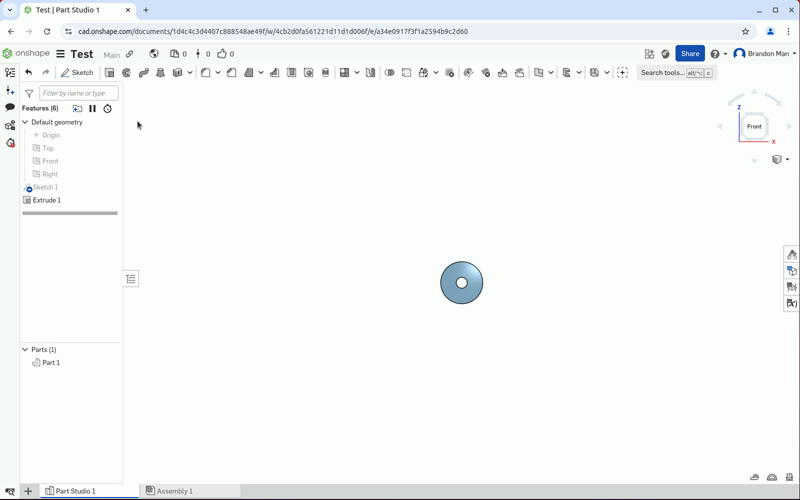
key(shift+h)
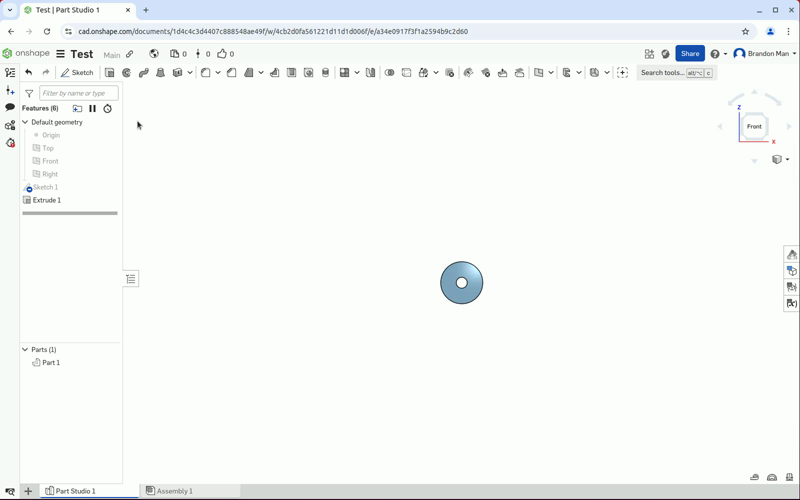
key(shift+h)
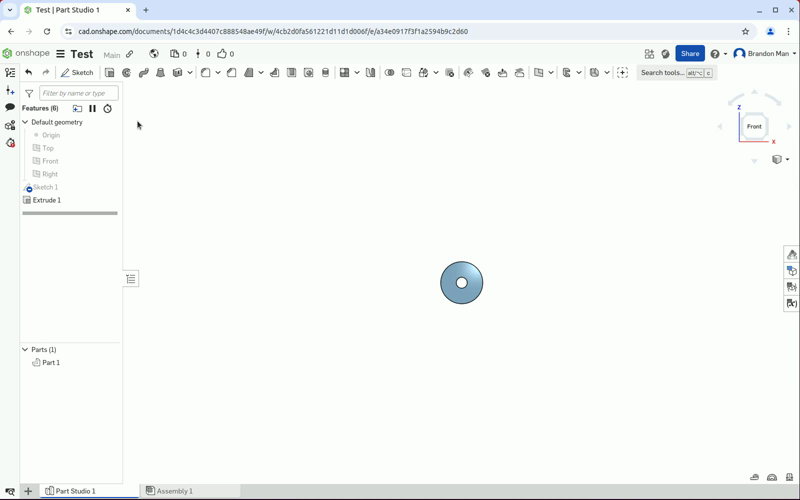
mouse_move(73, 189)
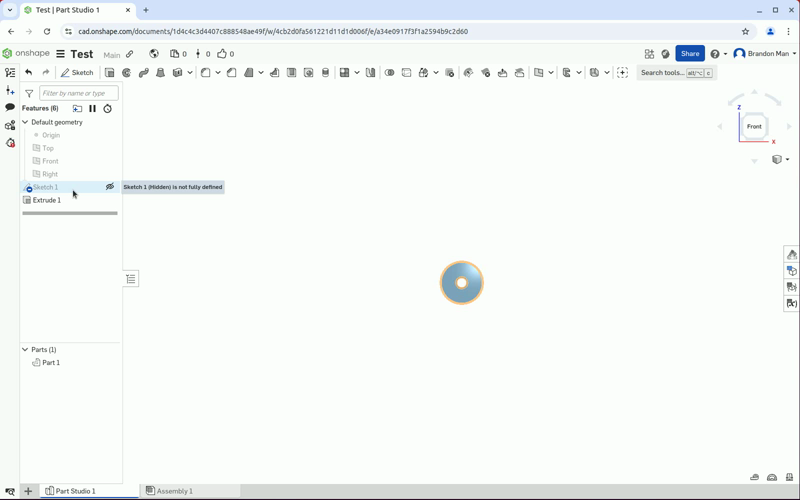
click(73, 189)
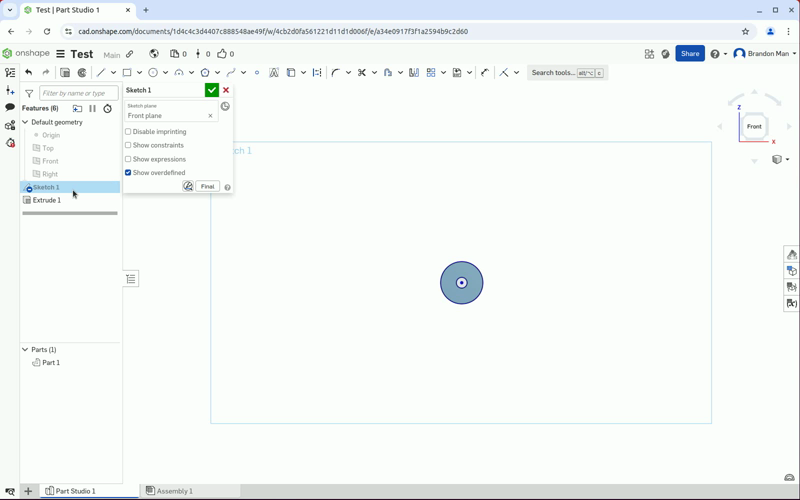
mouse_move(229, 92)
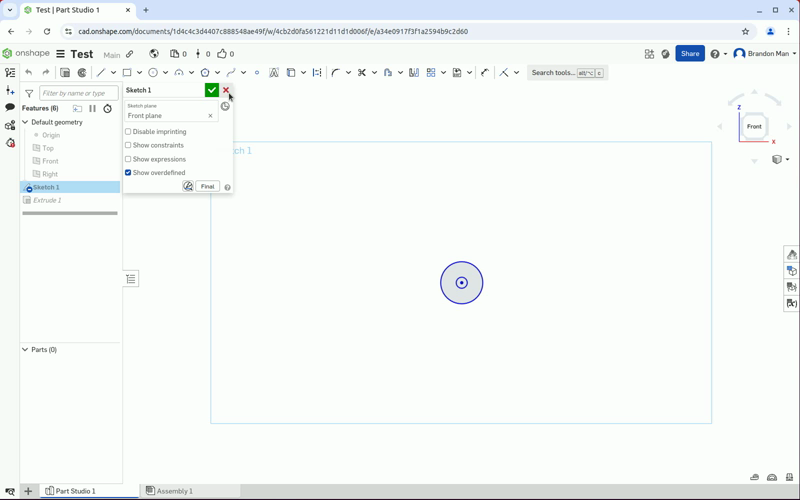
click(229, 92)
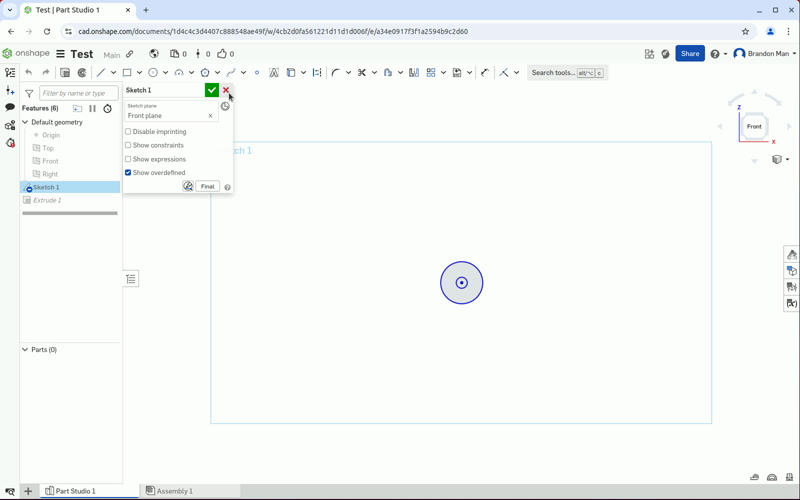
key(shift+s)
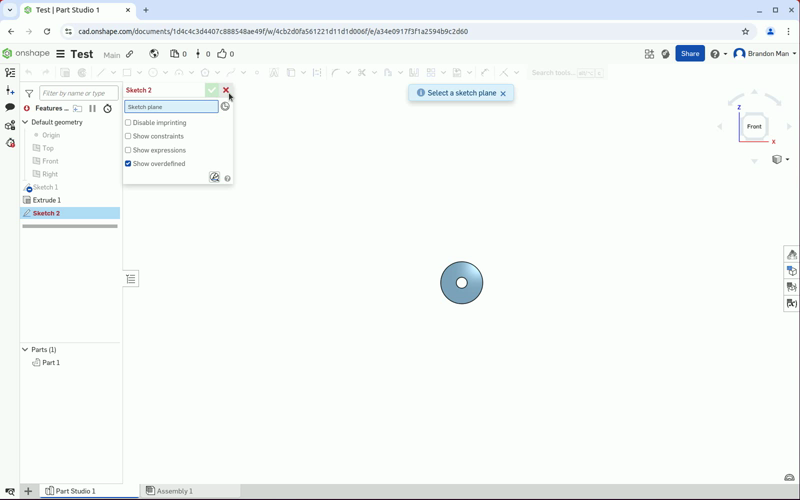
mouse_move(73, 163)
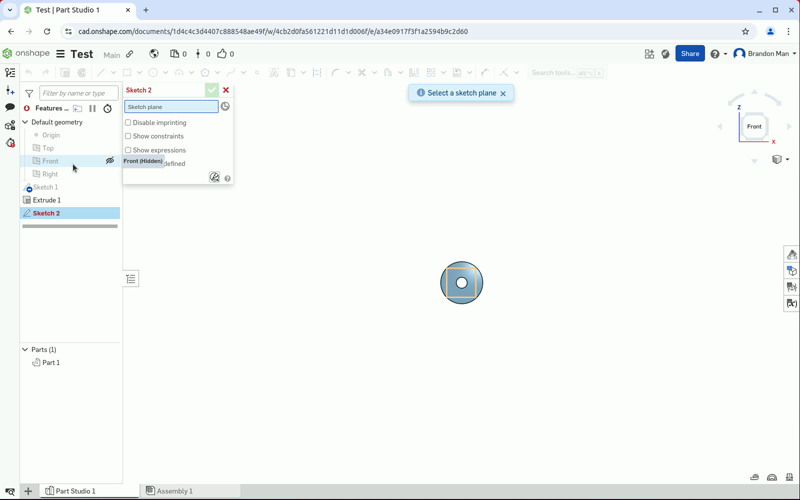
click(73, 163)
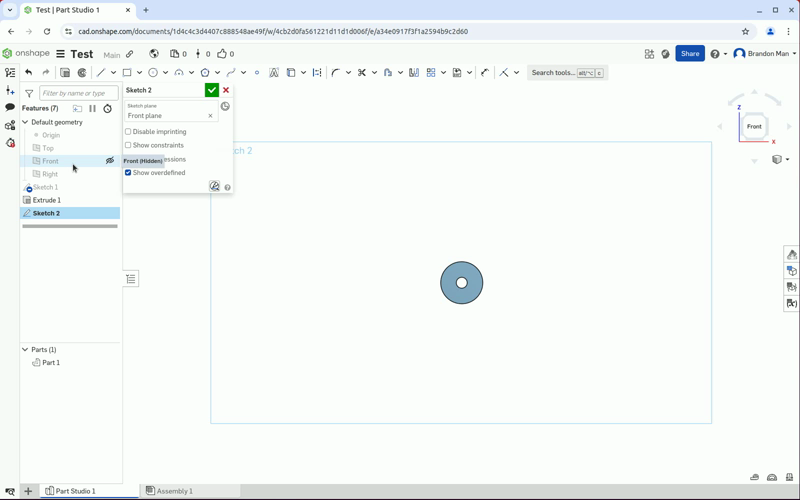
mouse_move(73, 352)
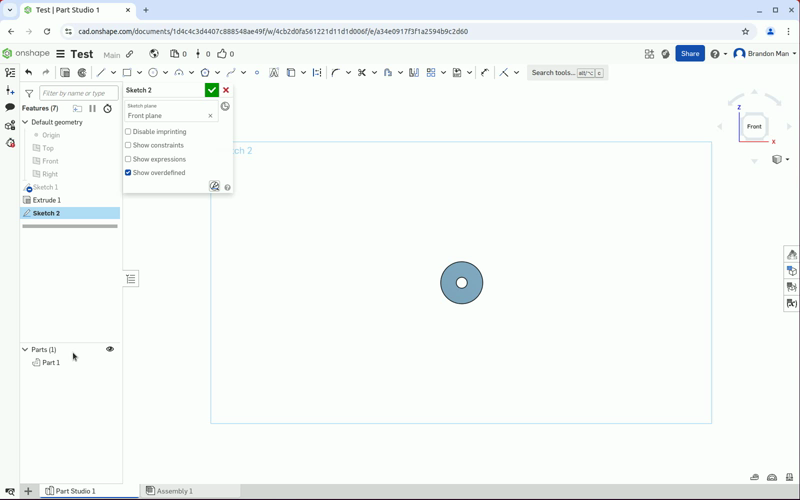
key(y)
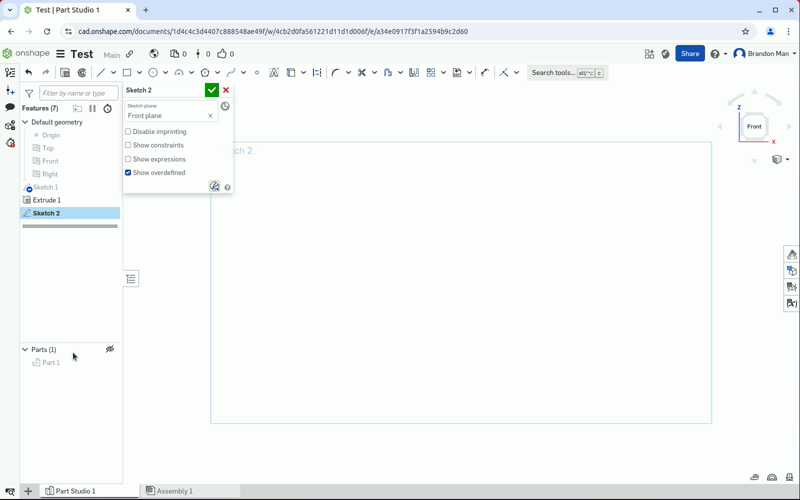
key(l)
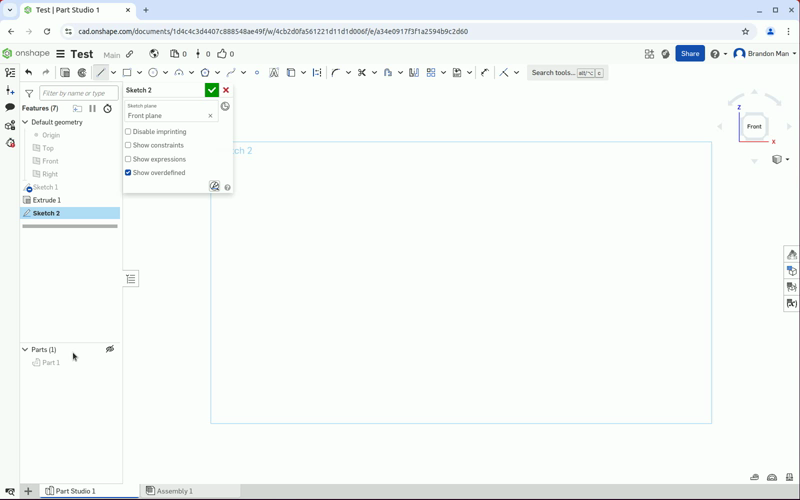
key_down(shift)
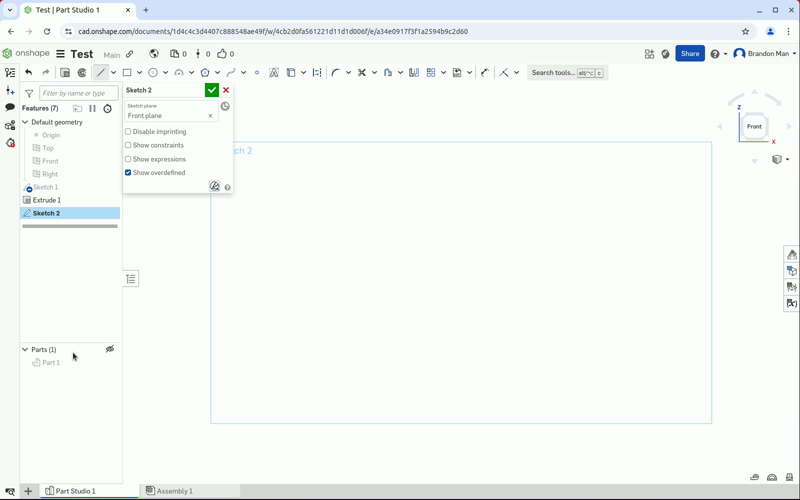
mouse_move(449, 303)
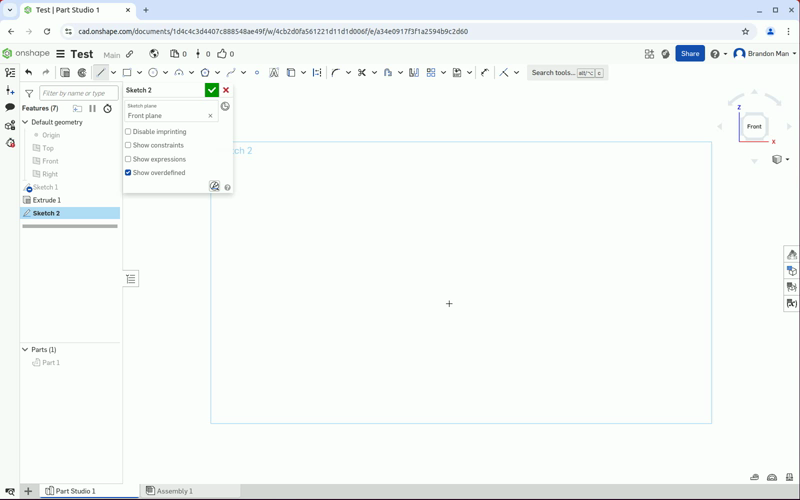
click(449, 303)
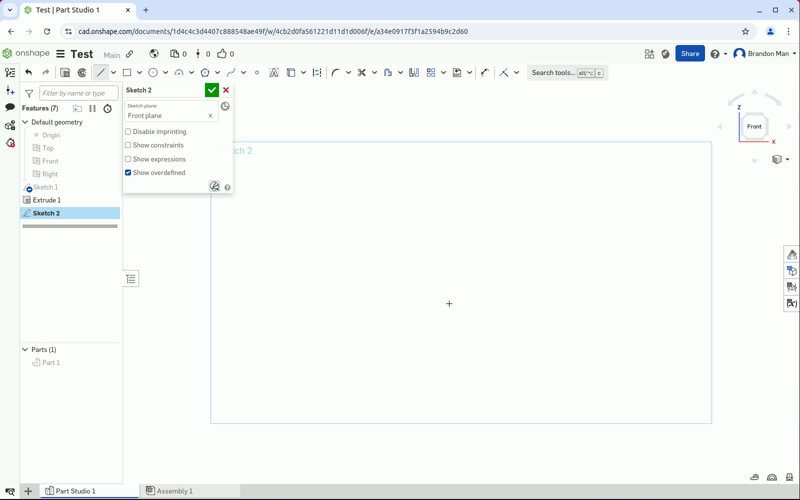
key_up(shift)
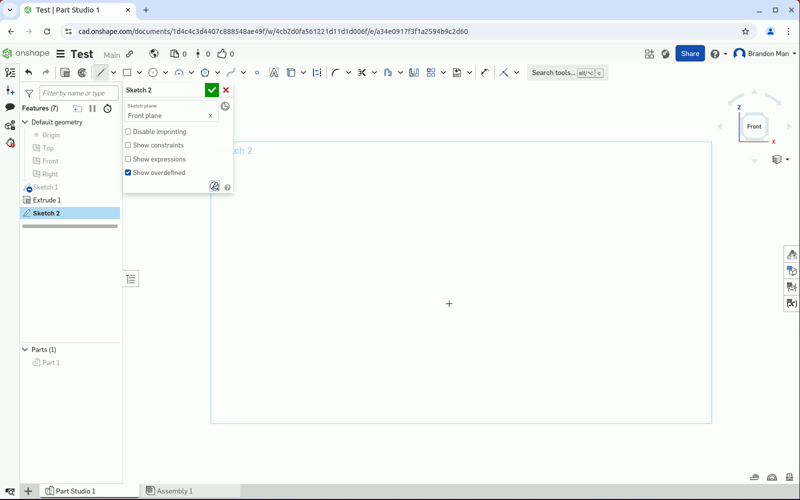
key_down(shift)
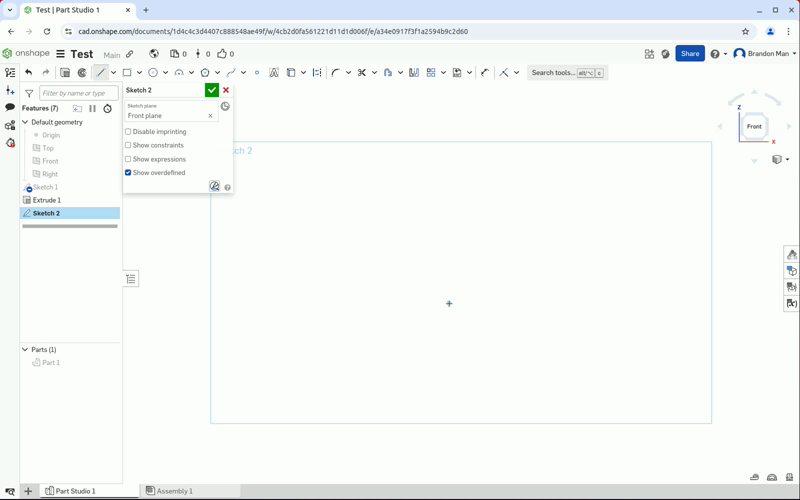
mouse_move(479, 303)
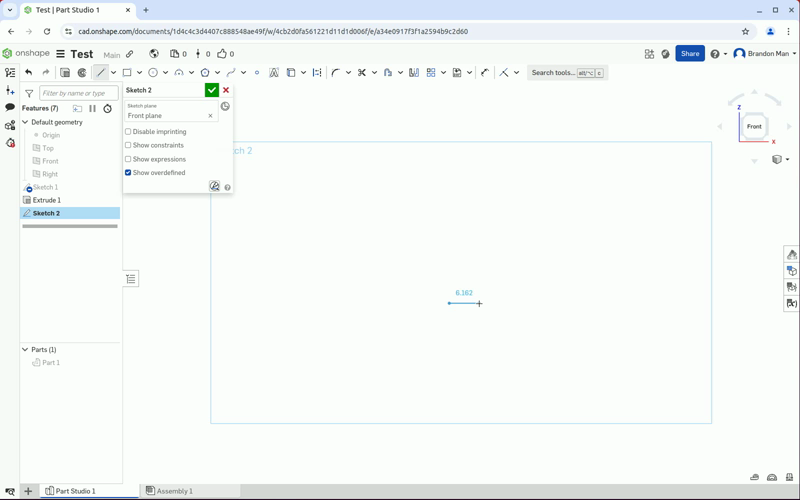
mouse_move(459, 303)
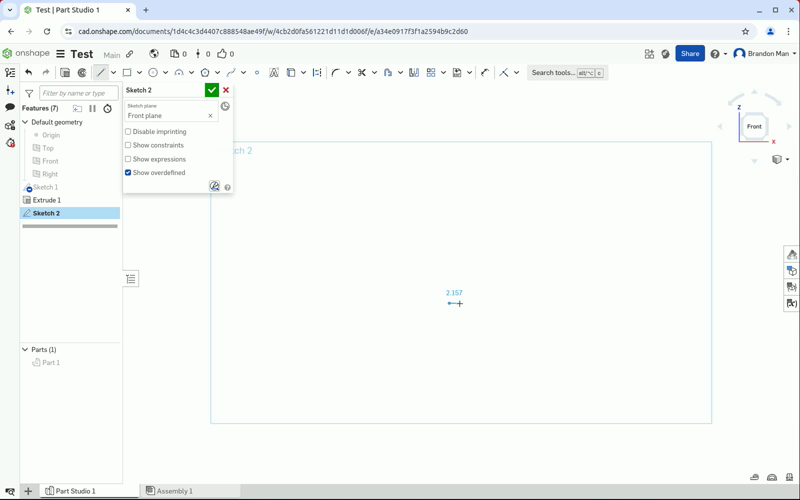
click(459, 303)
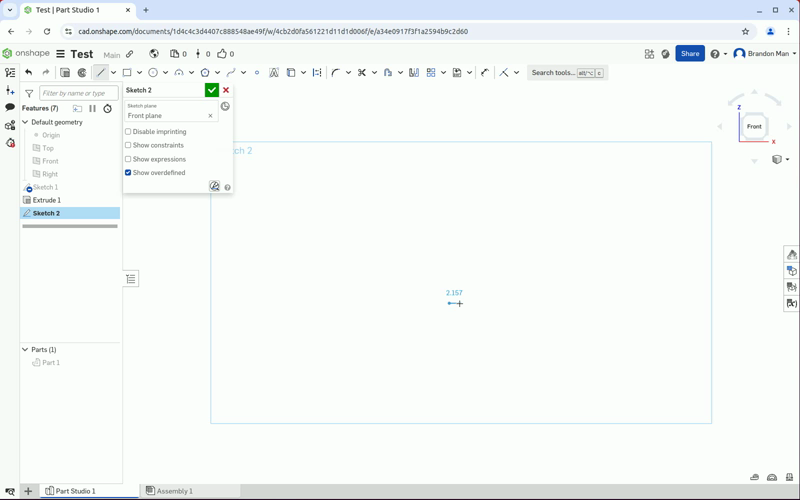
key_up(shift)
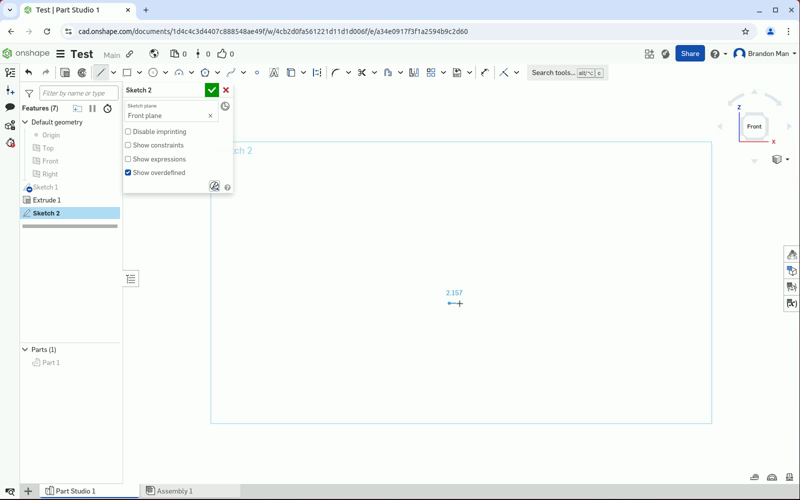
key(esc)
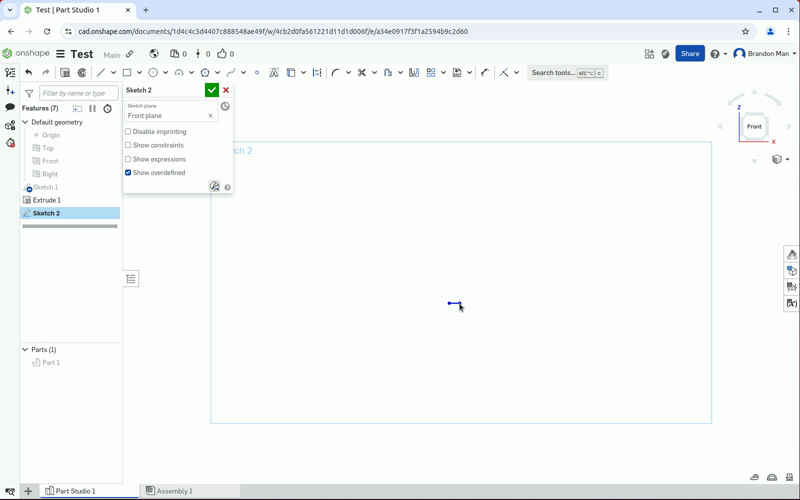
key(a)
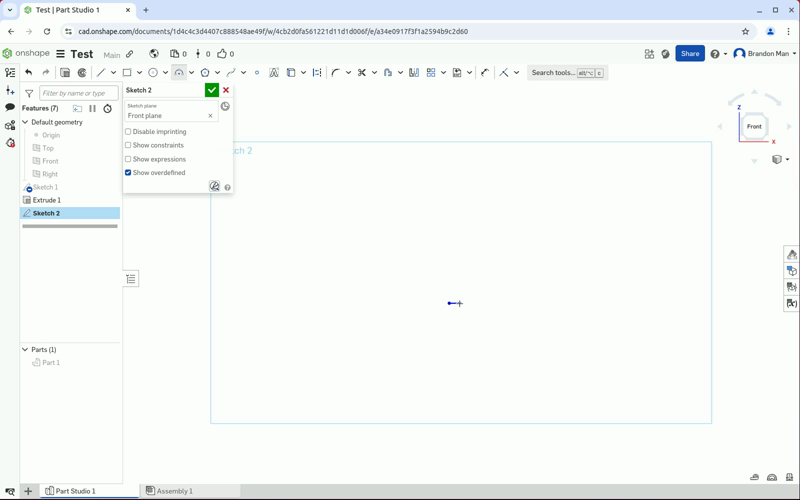
mouse_move(459, 303)
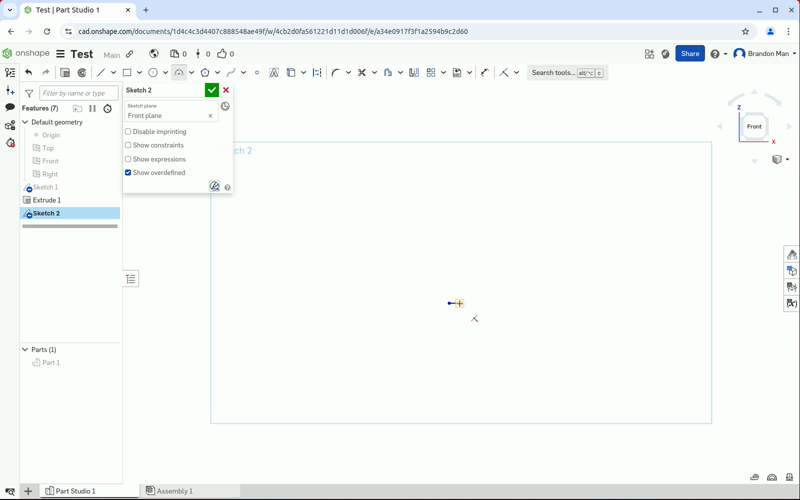
click(459, 303)
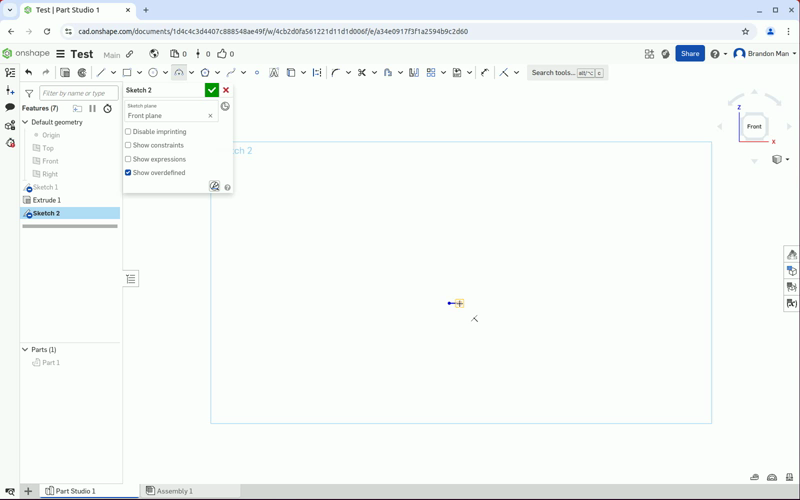
key_down(shift)
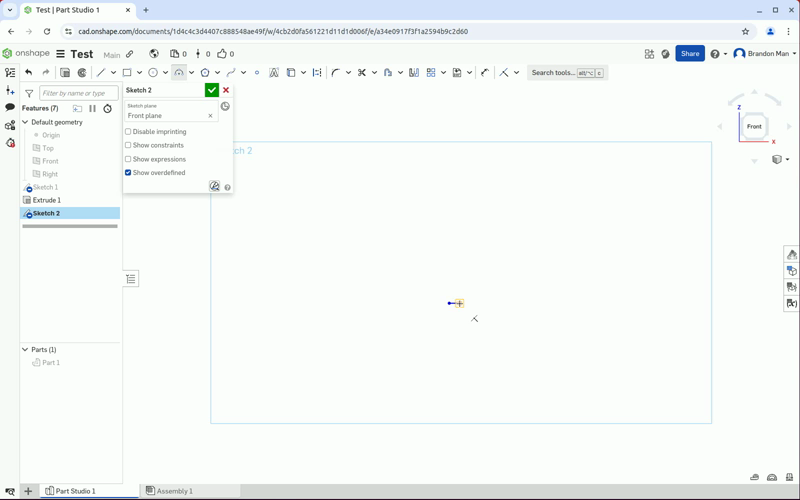
mouse_move(459, 262)
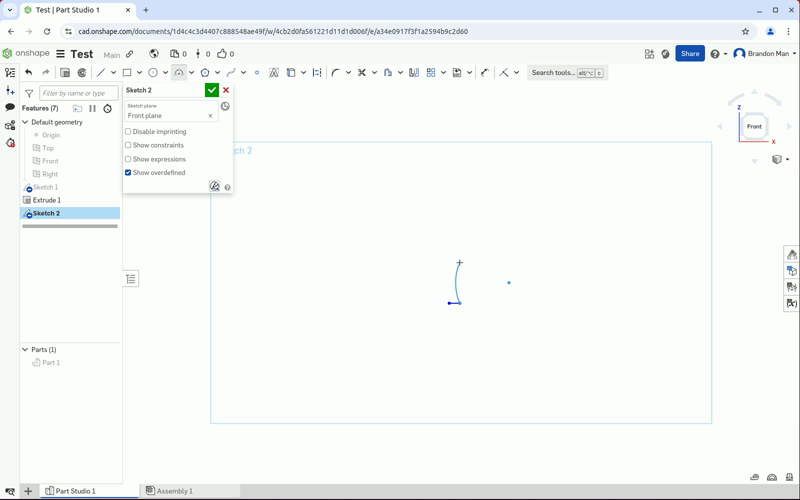
click(459, 262)
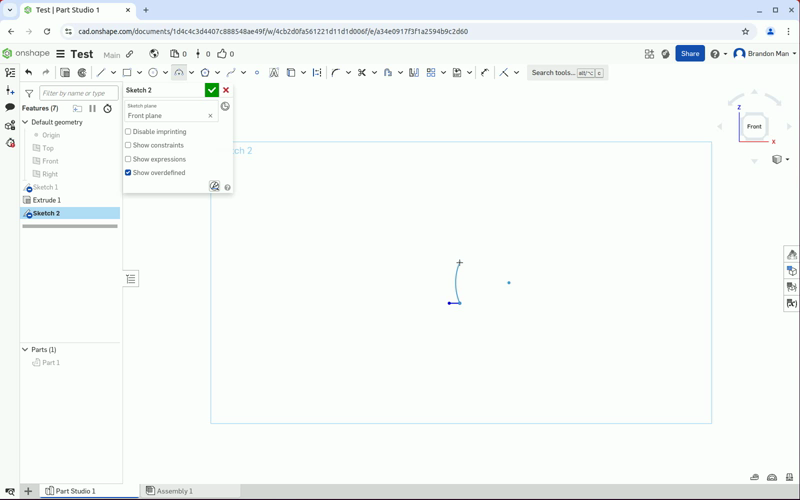
mouse_move(440, 282)
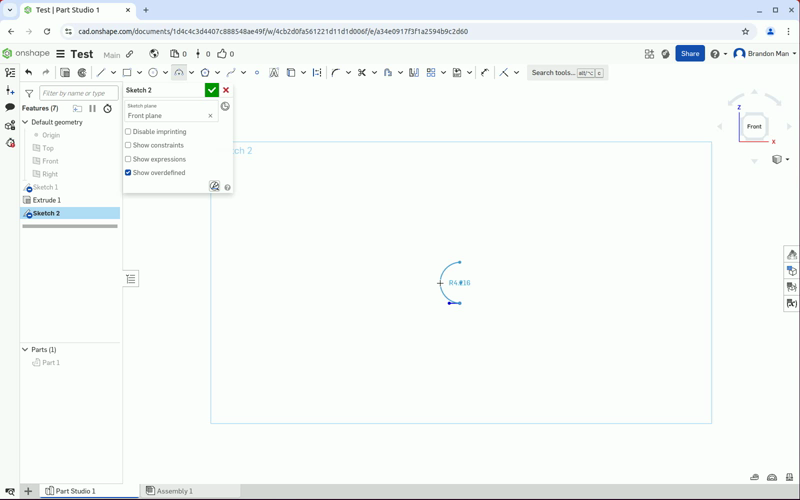
click(440, 282)
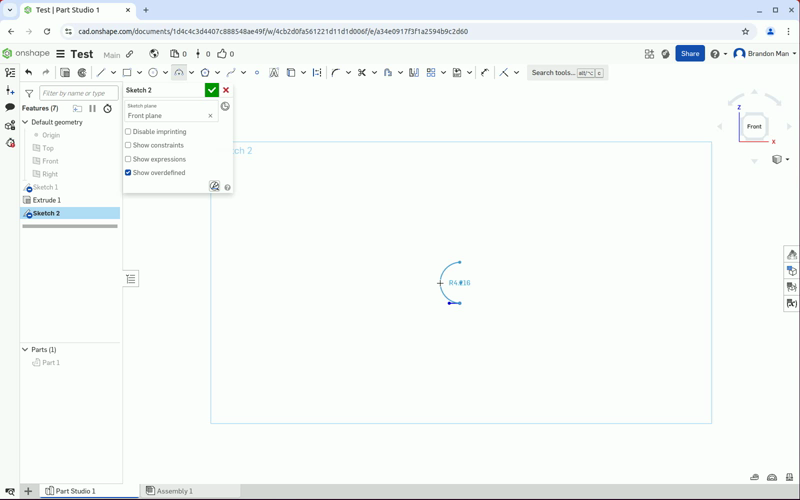
key_up(shift)
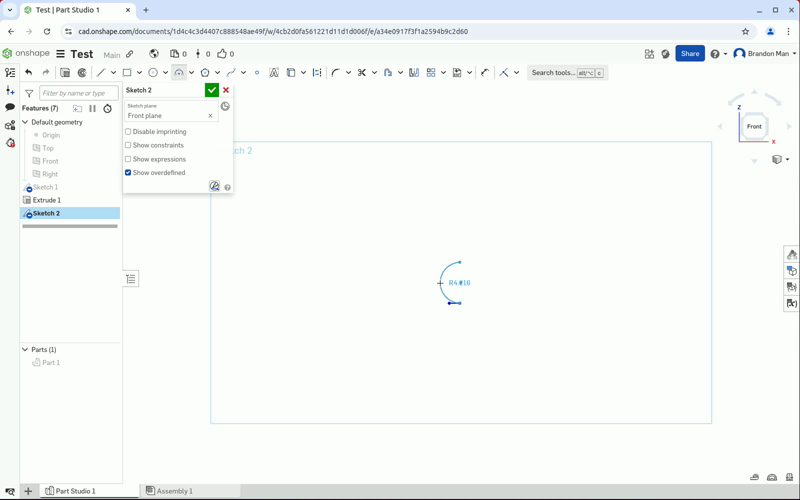
key(esc)
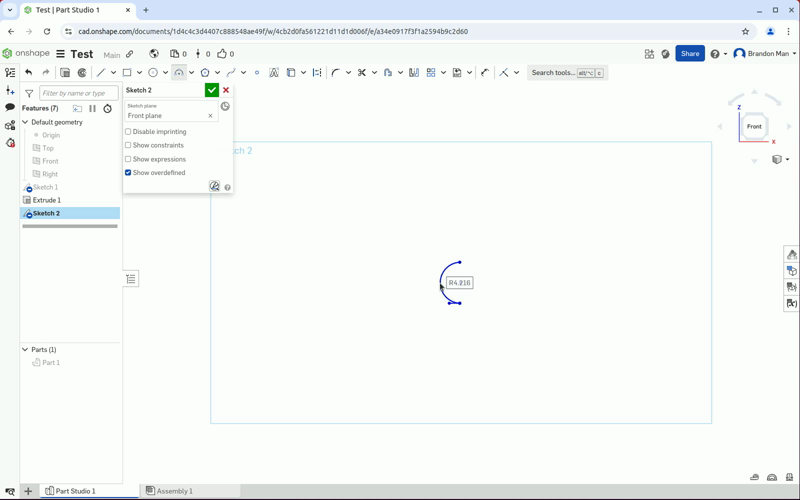
key(l)
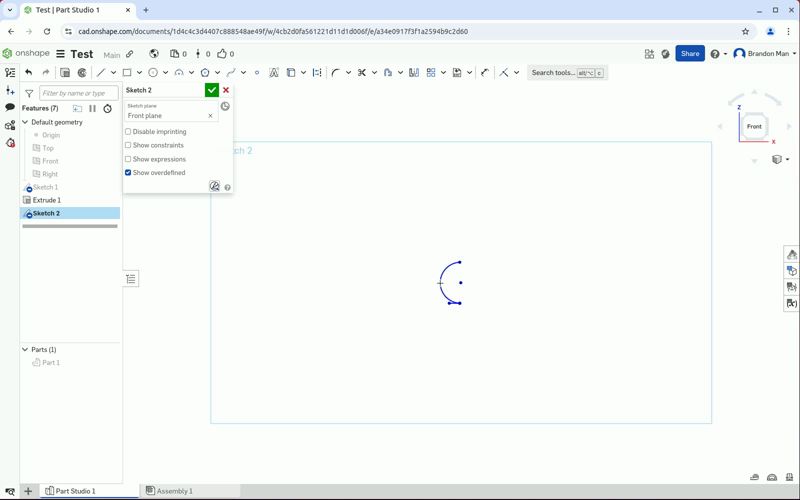
mouse_move(459, 262)
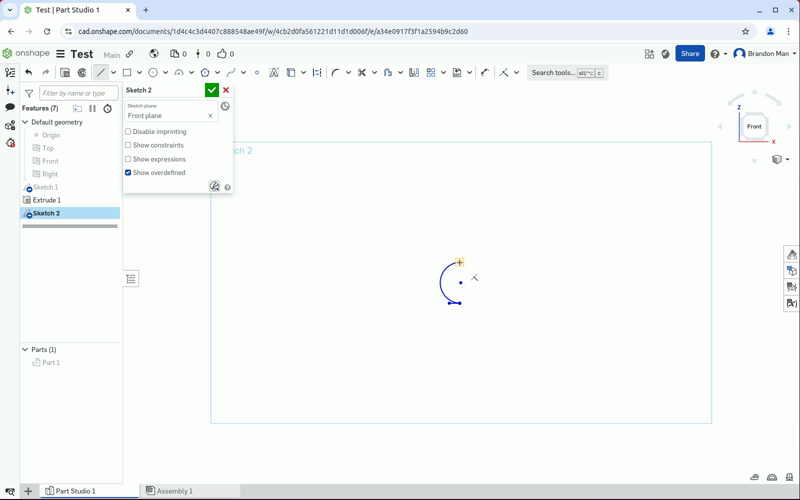
click(459, 262)
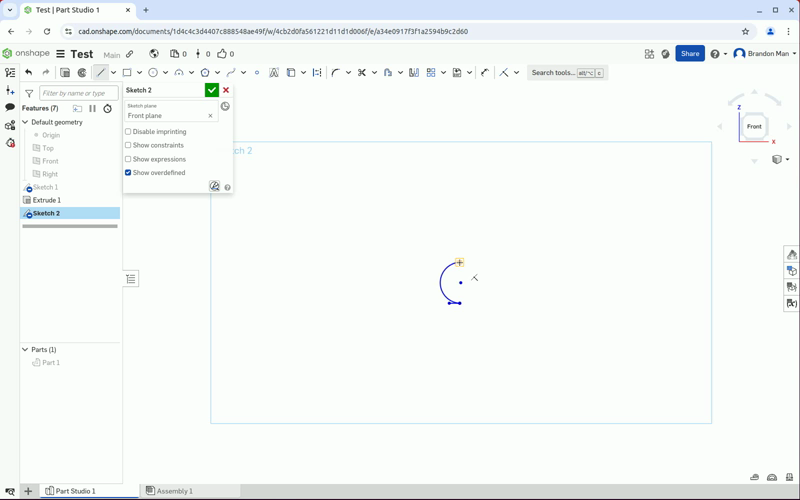
key_down(shift)
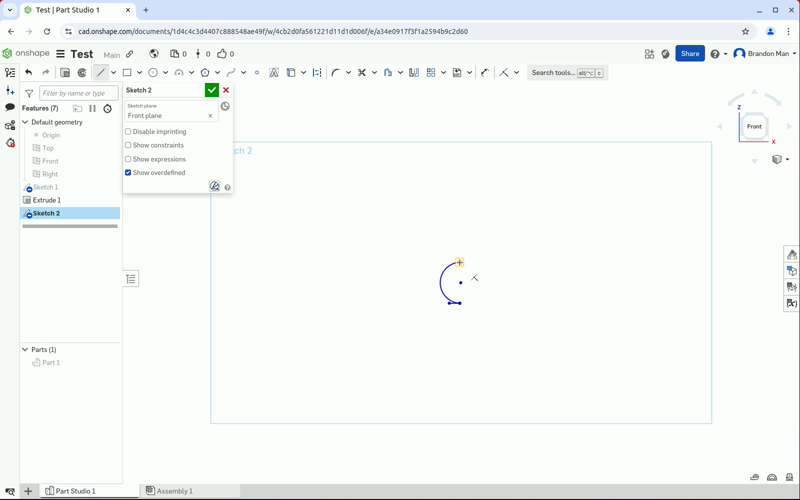
mouse_move(489, 262)
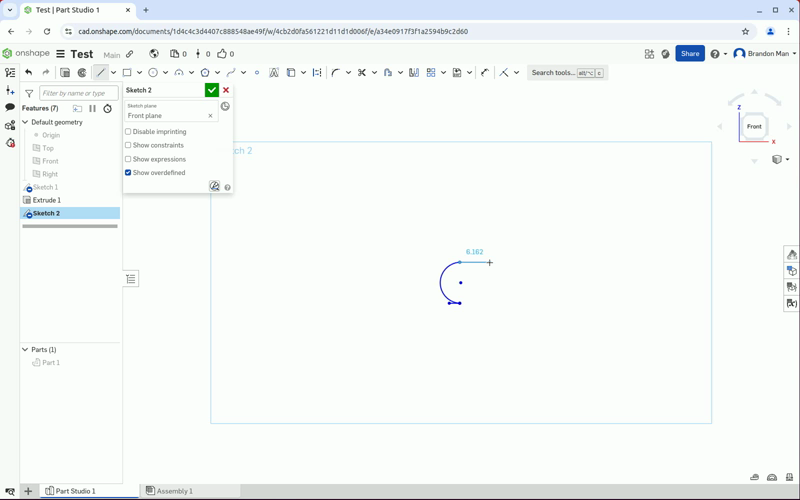
mouse_move(449, 262)
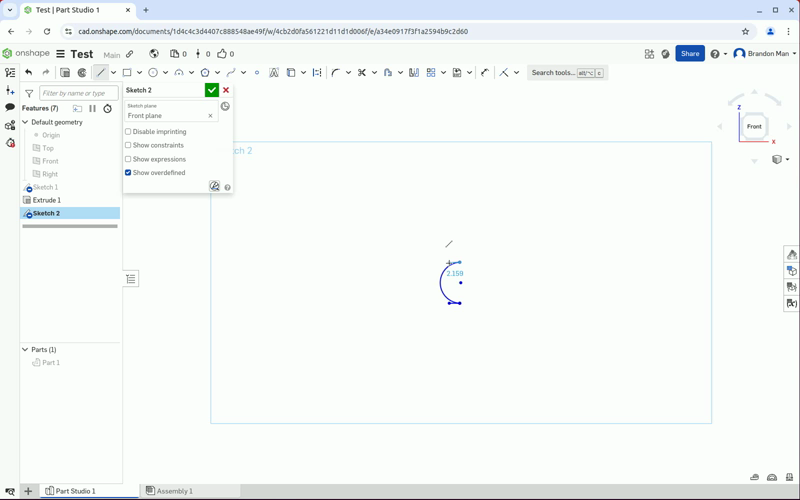
click(449, 262)
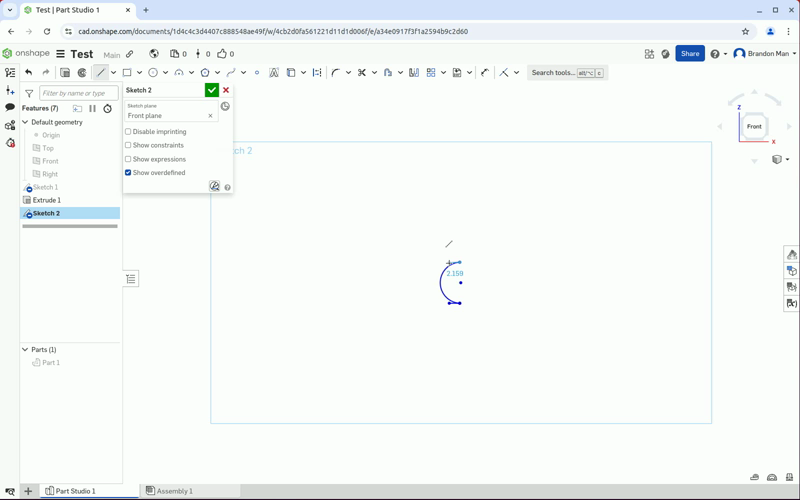
key_up(shift)
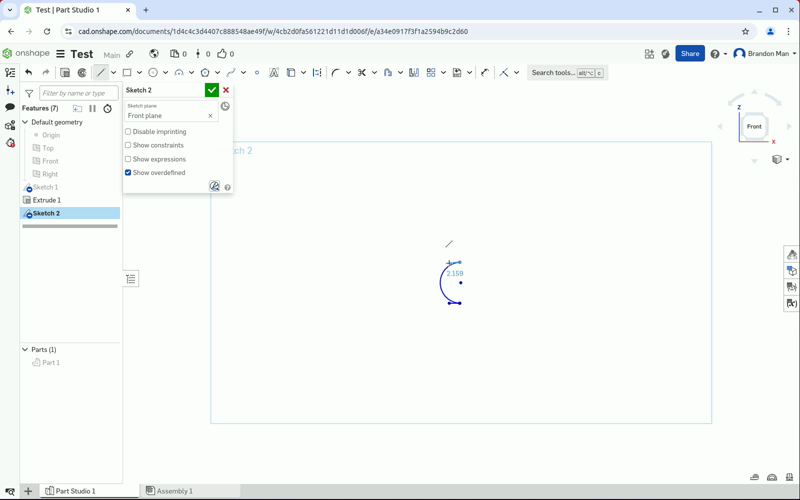
key(esc)
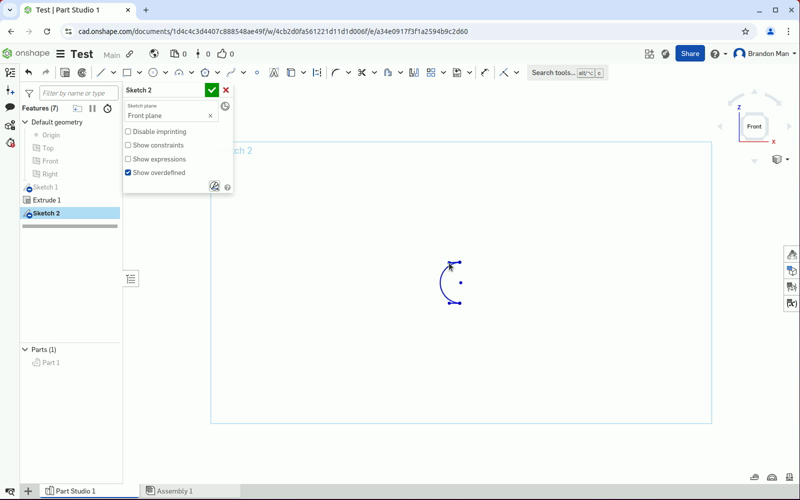
key(a)
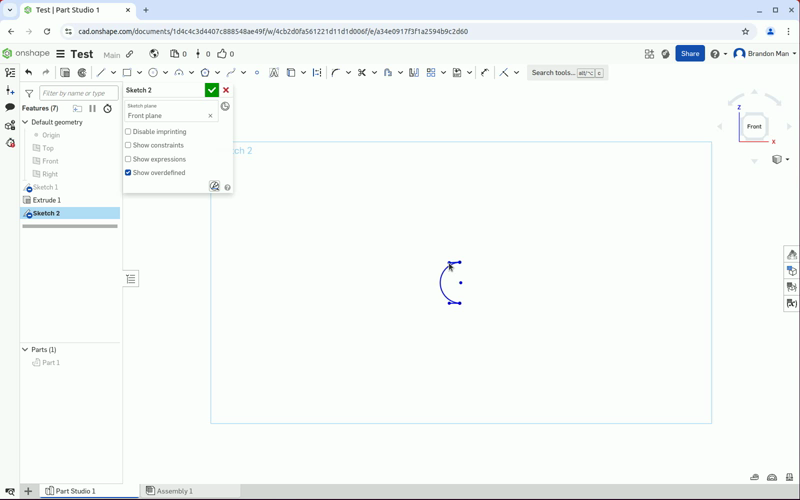
mouse_move(449, 262)
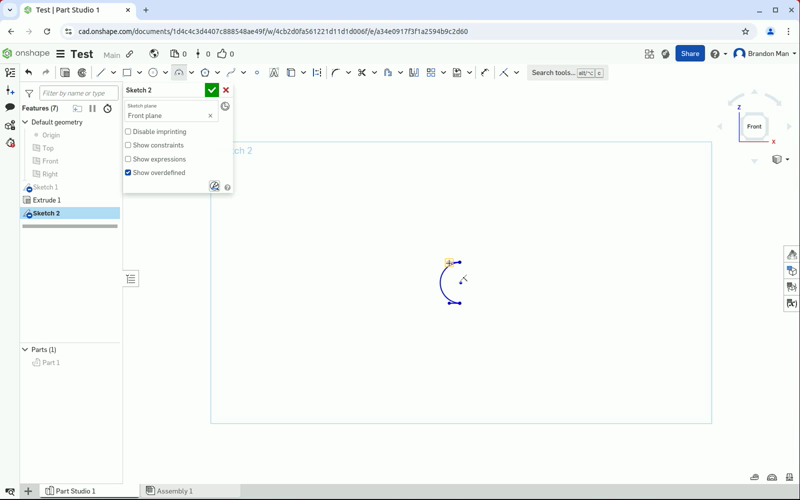
click(449, 262)
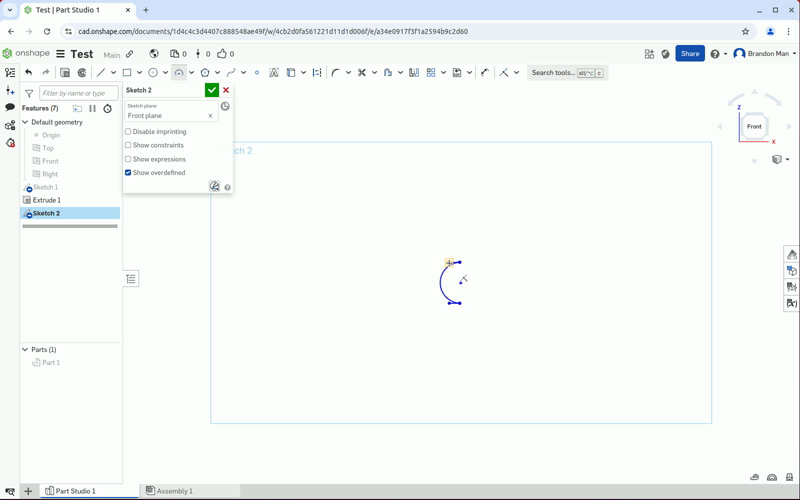
mouse_move(449, 303)
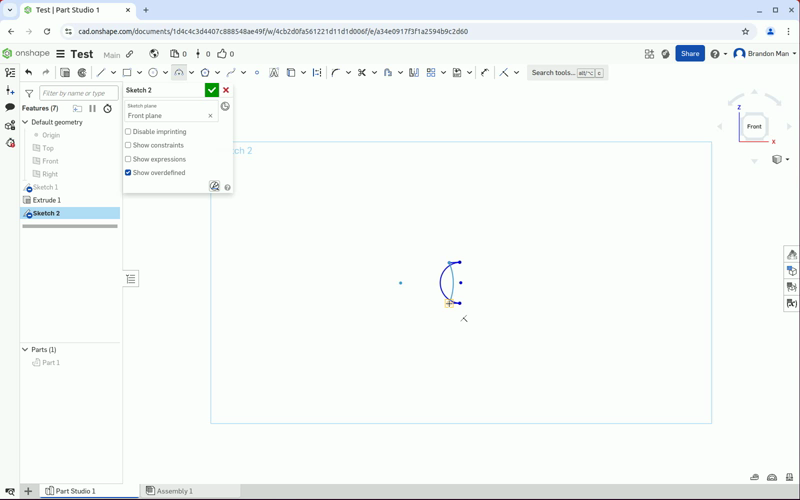
click(449, 303)
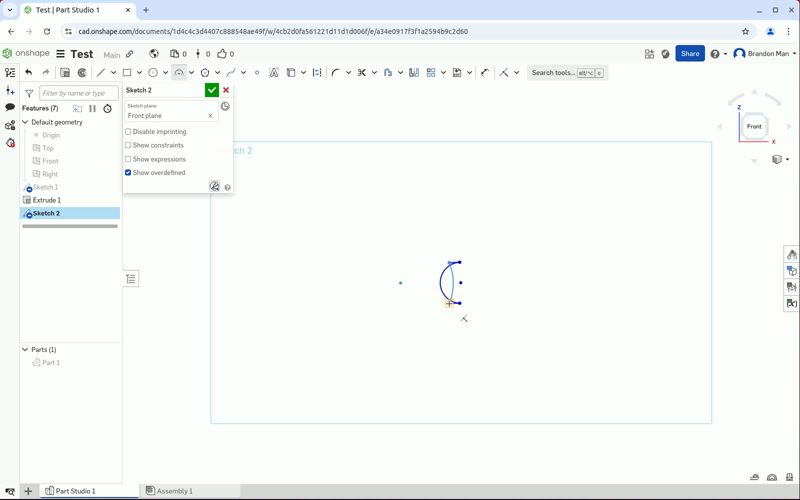
key_down(shift)
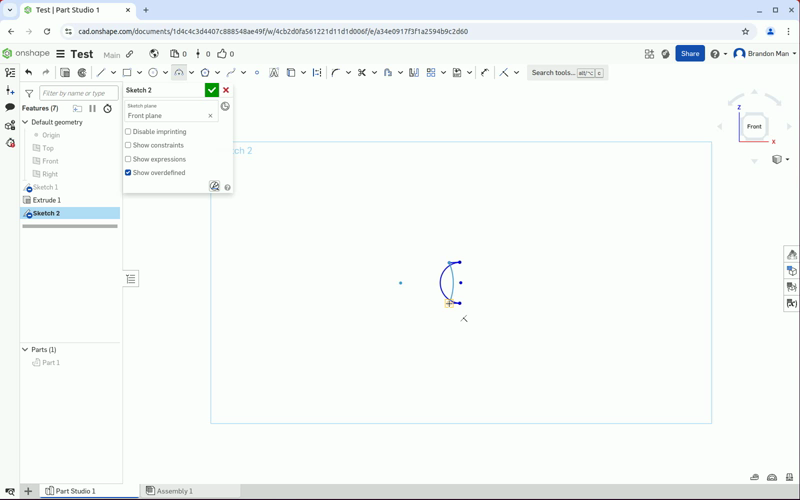
mouse_move(437, 282)
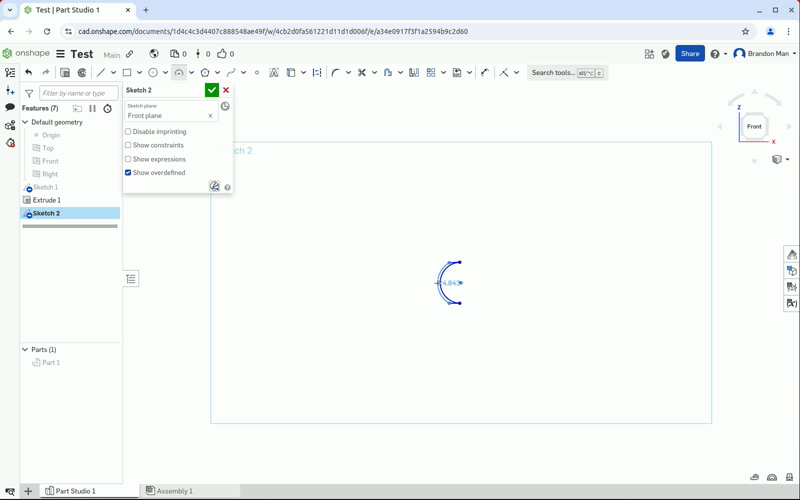
scroll(6)
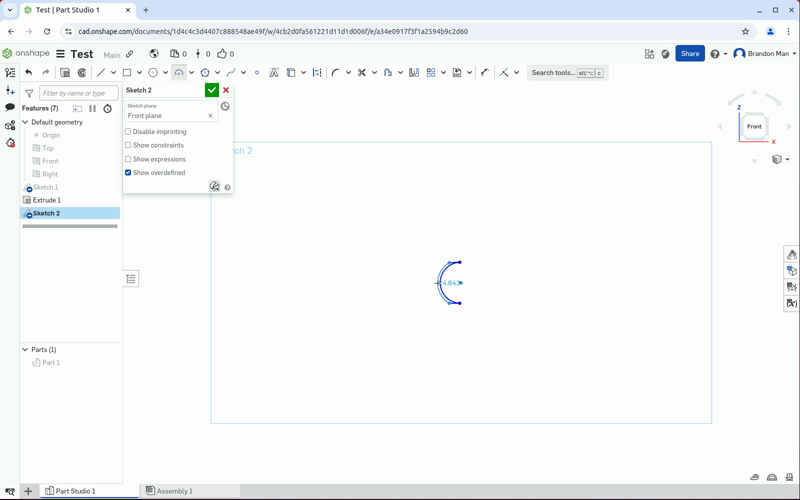
scroll(6)
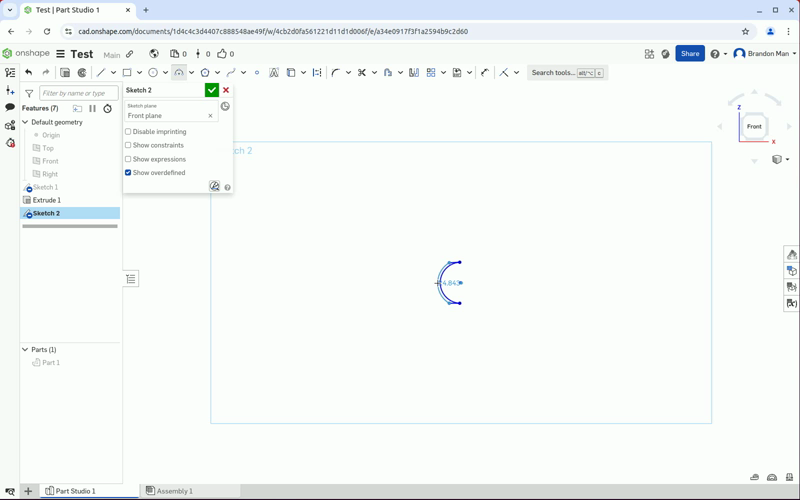
scroll(6)
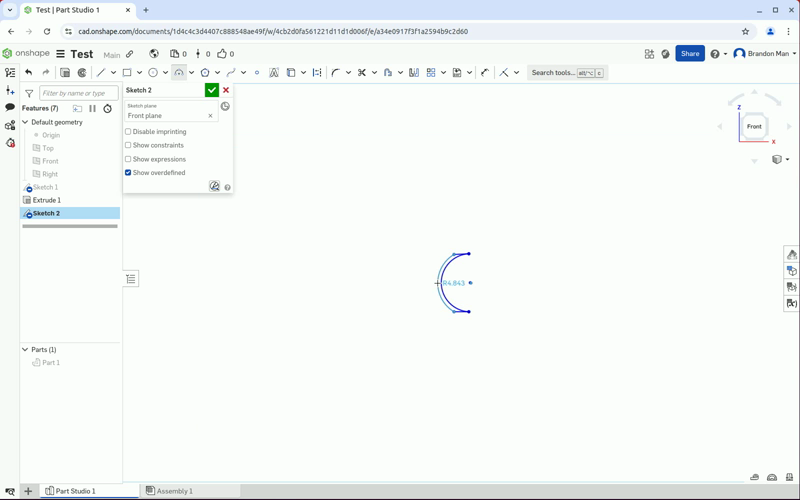
scroll(6)
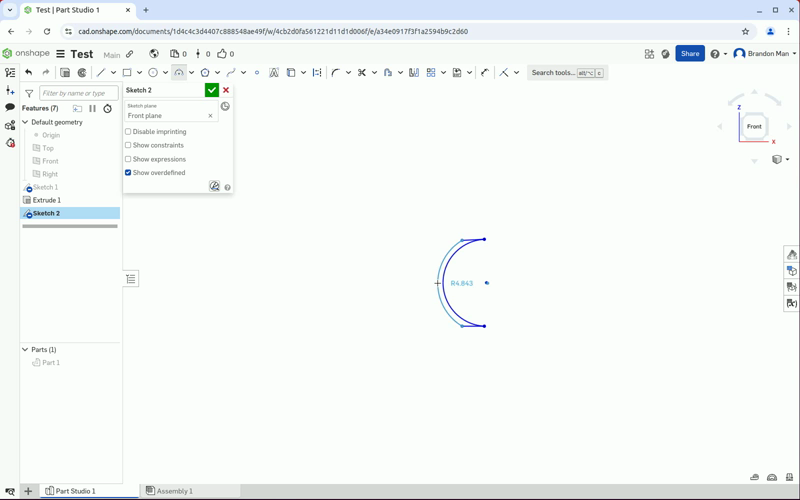
scroll(6)
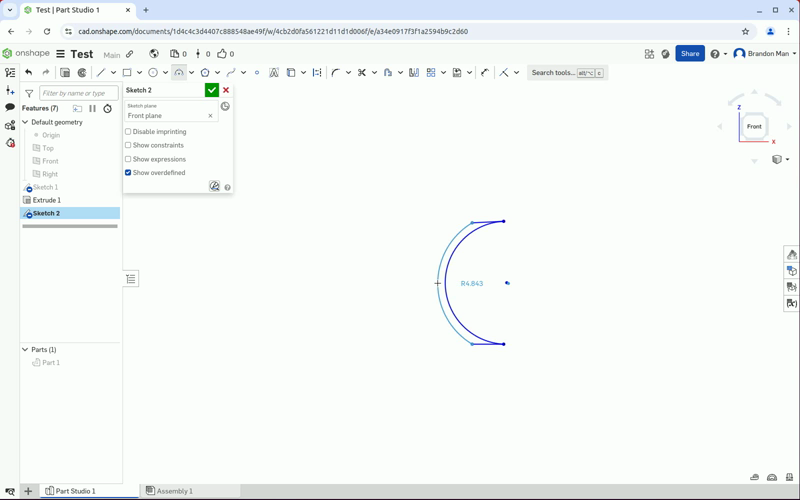
scroll(6)
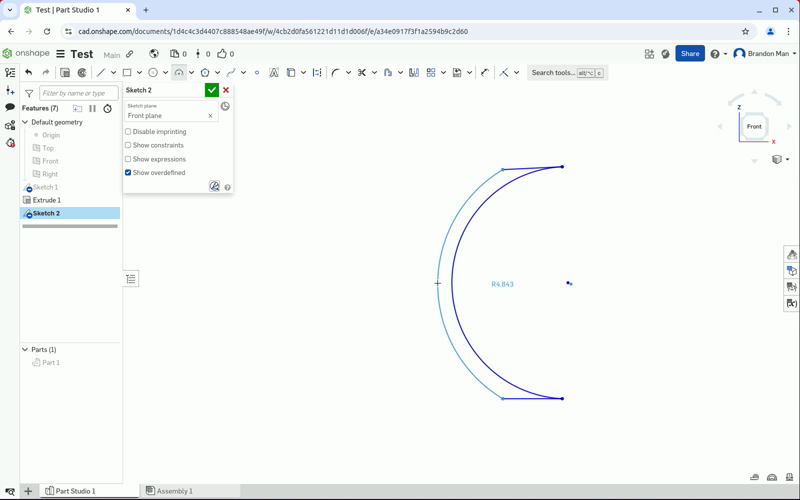
scroll(6)
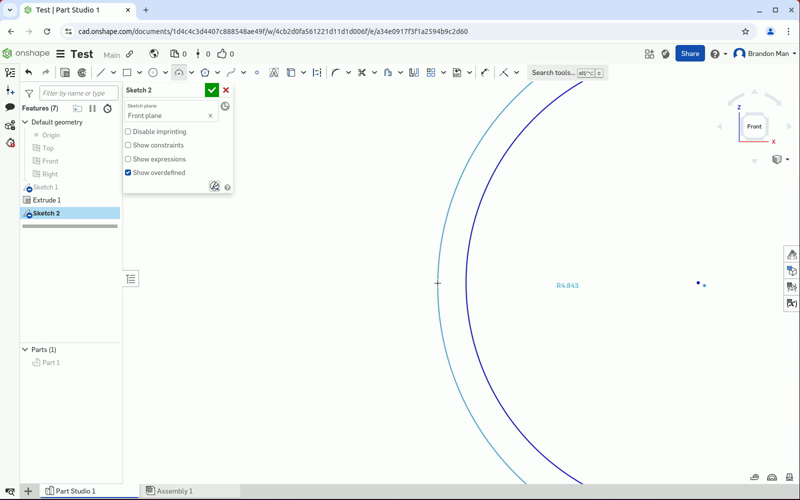
click(437, 282)
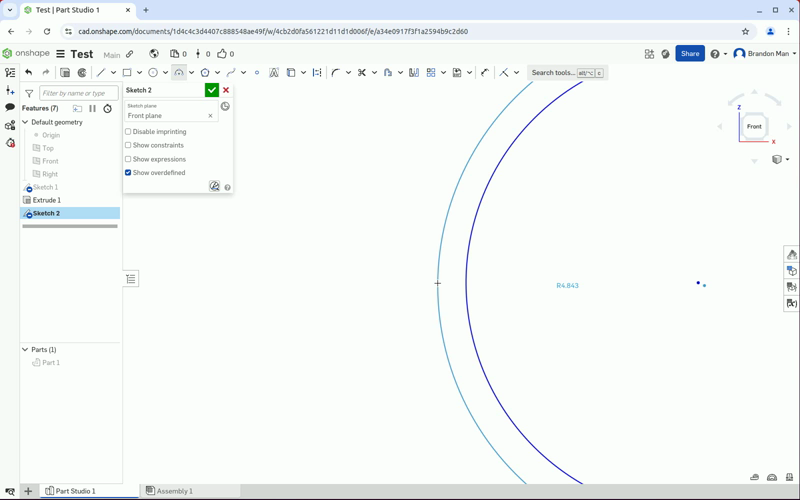
scroll(-6)
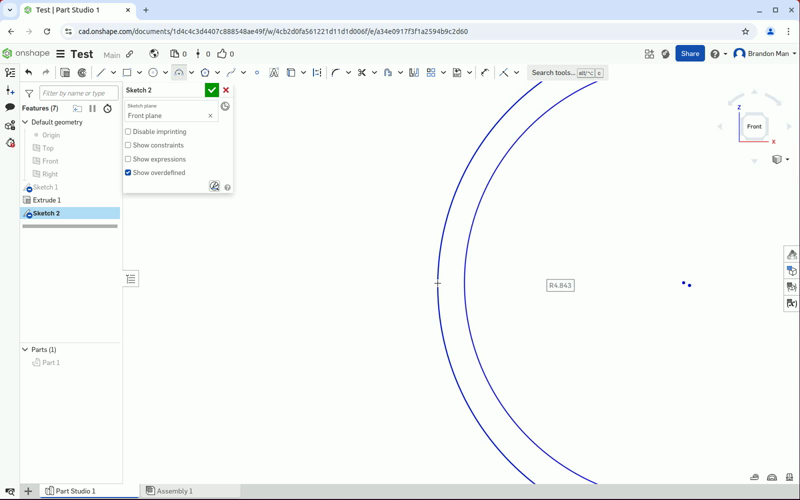
scroll(-6)
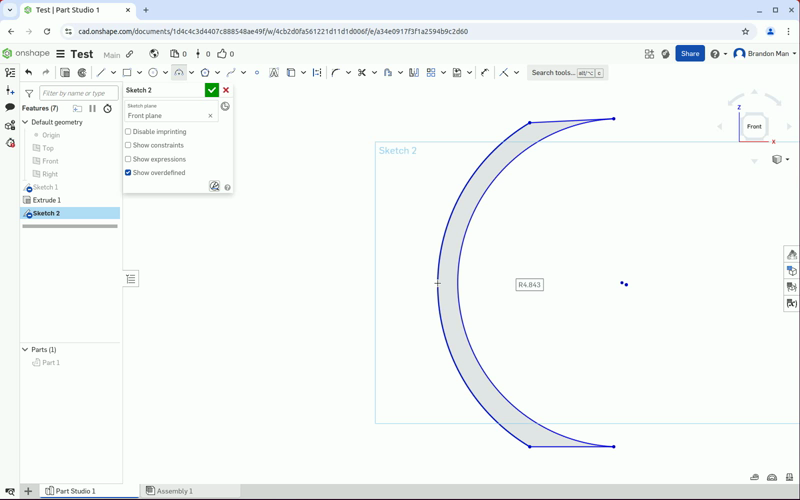
scroll(-6)
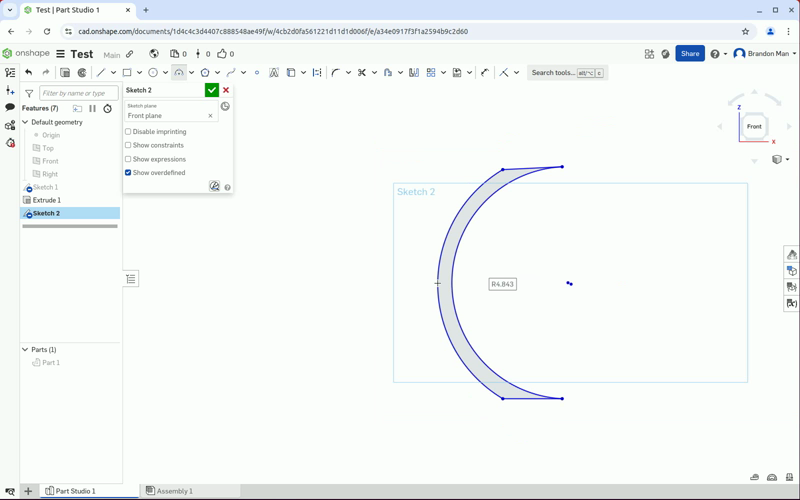
scroll(-6)
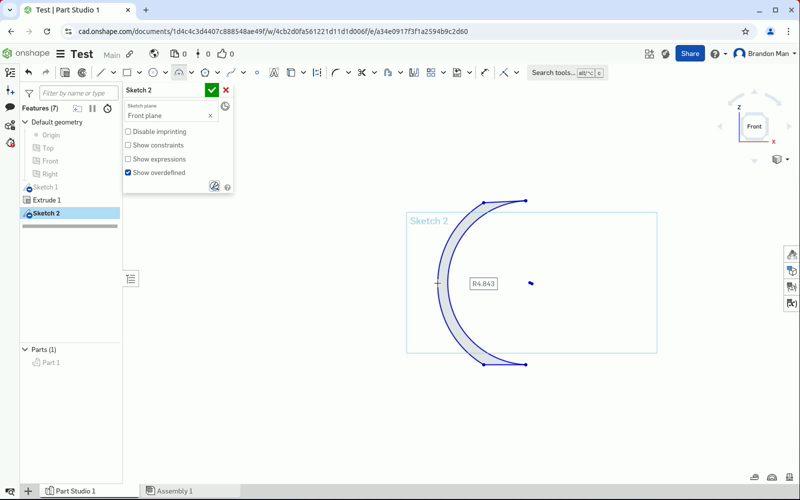
scroll(-6)
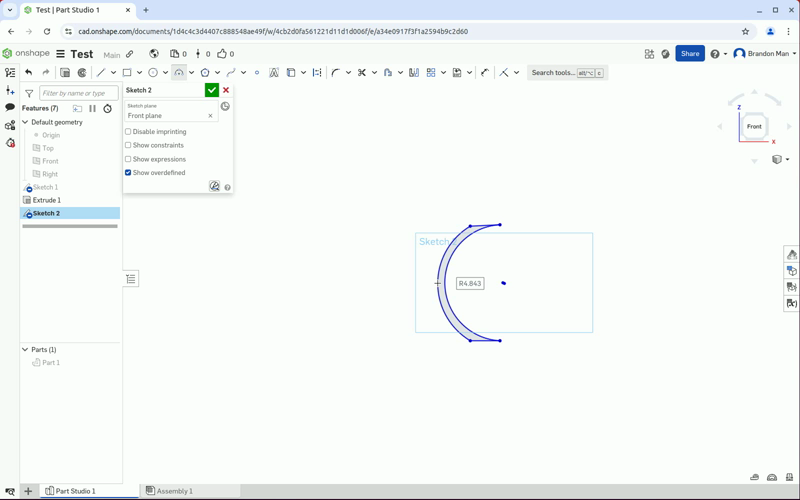
scroll(-6)
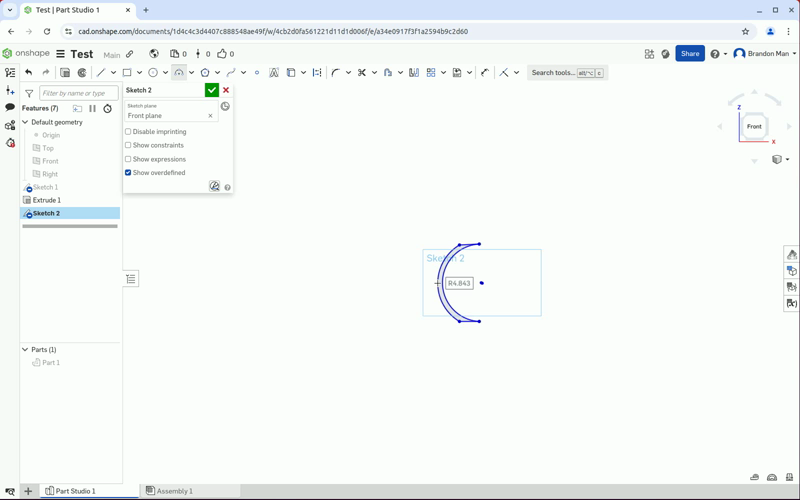
scroll(-6)
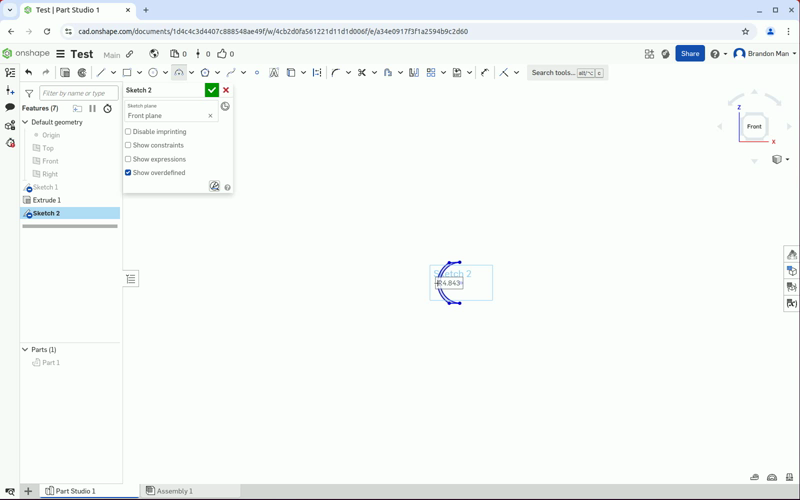
key_up(shift)
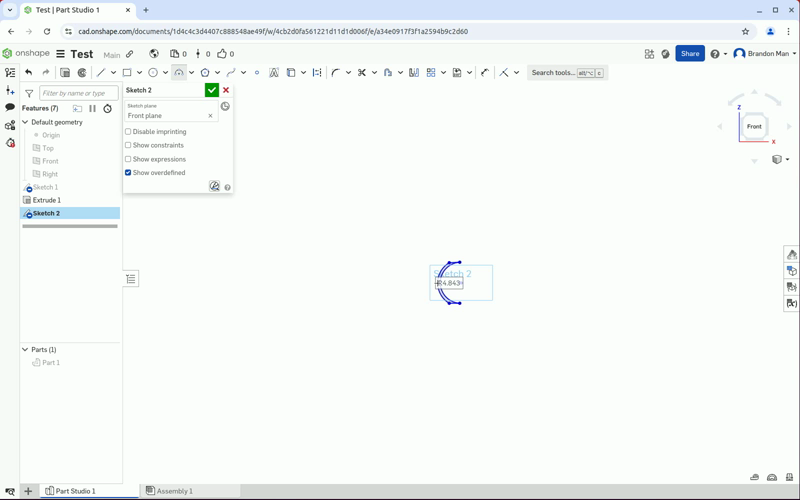
key(esc)
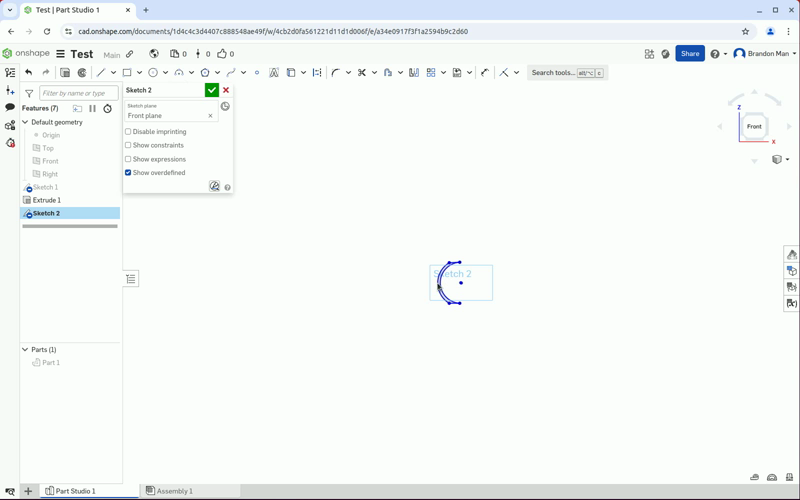
mouse_move(437, 284)
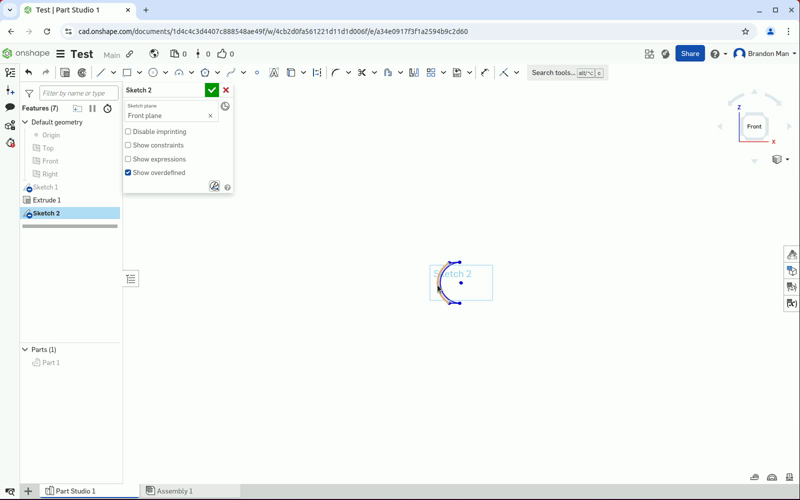
scroll(6)
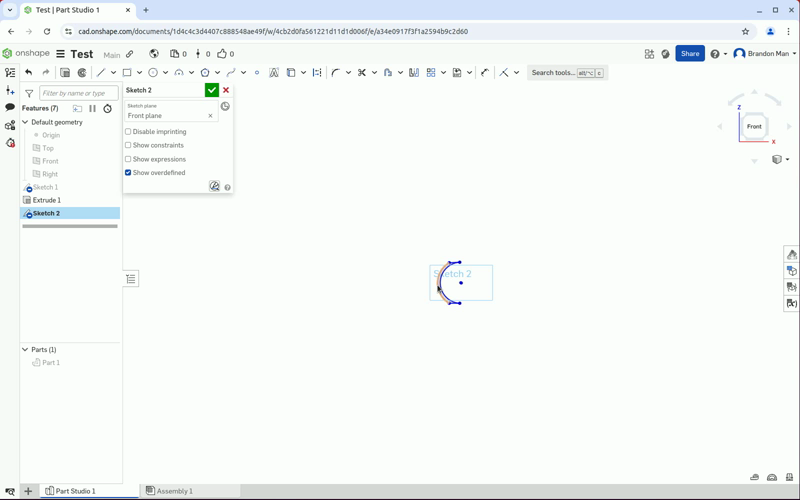
scroll(6)
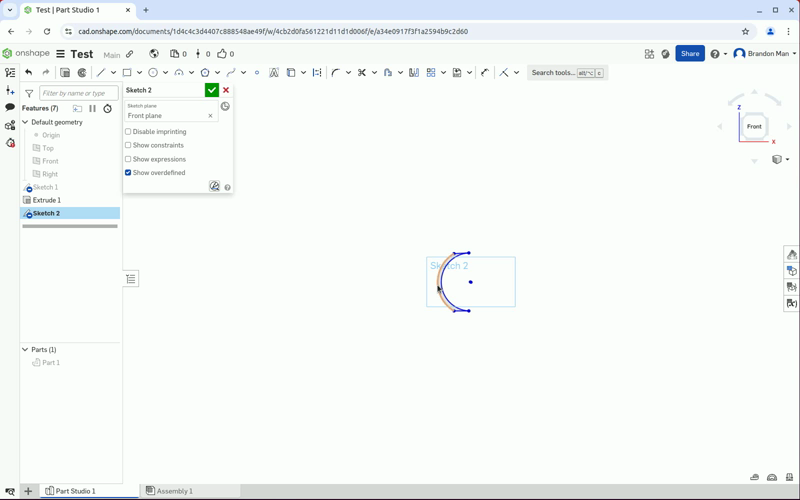
scroll(6)
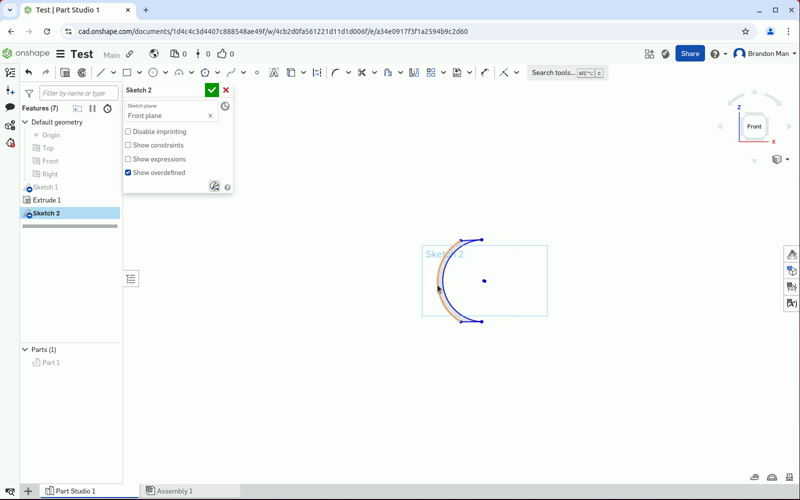
scroll(6)
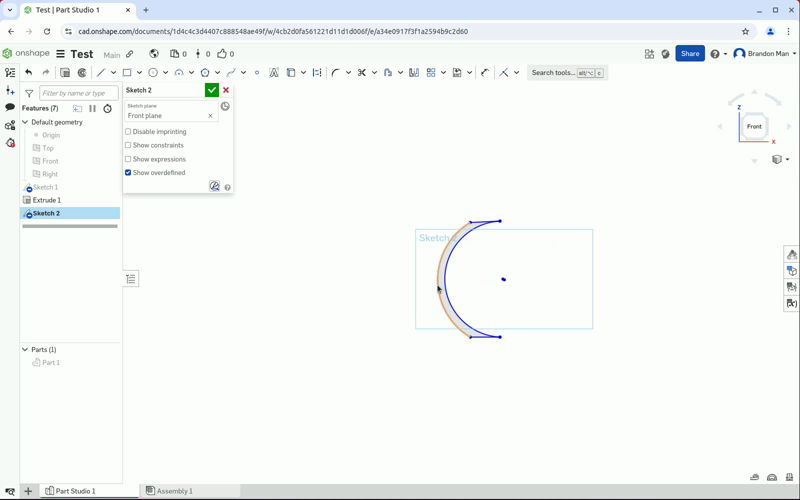
scroll(6)
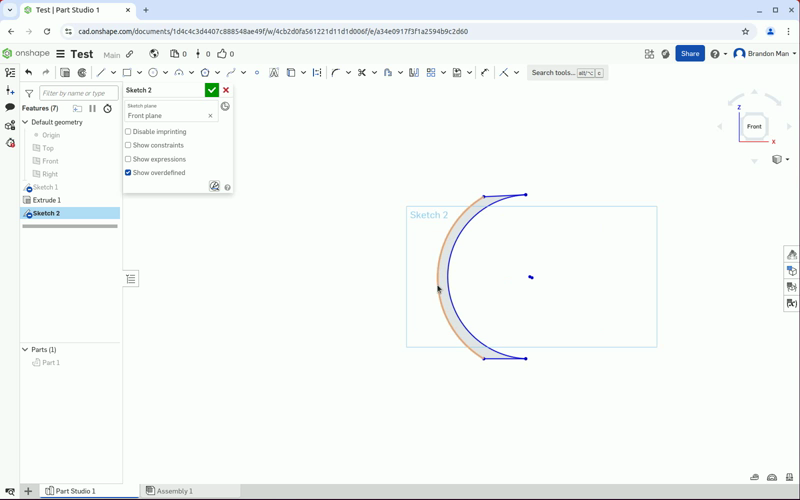
scroll(6)
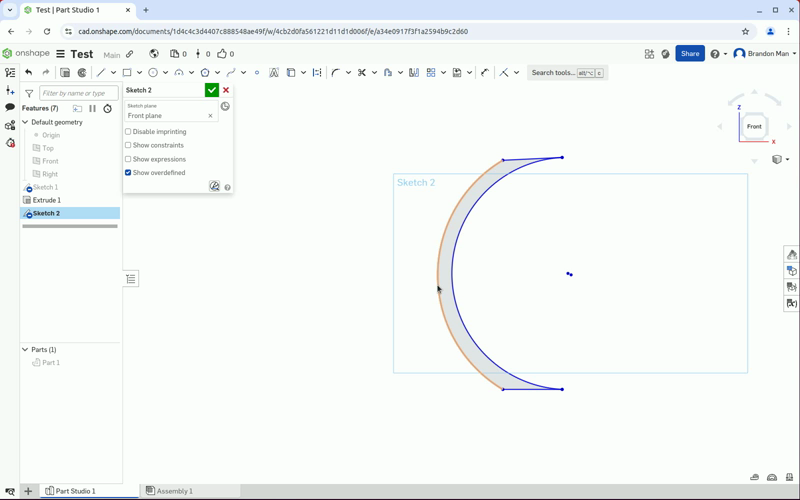
scroll(6)
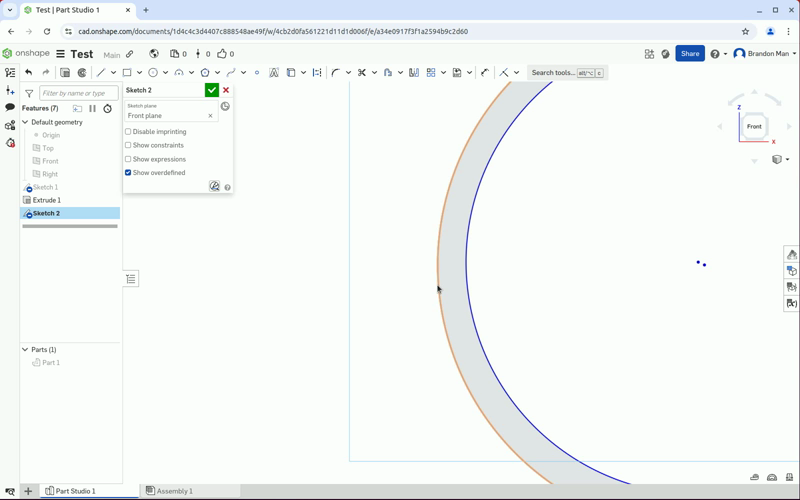
click(437, 284)
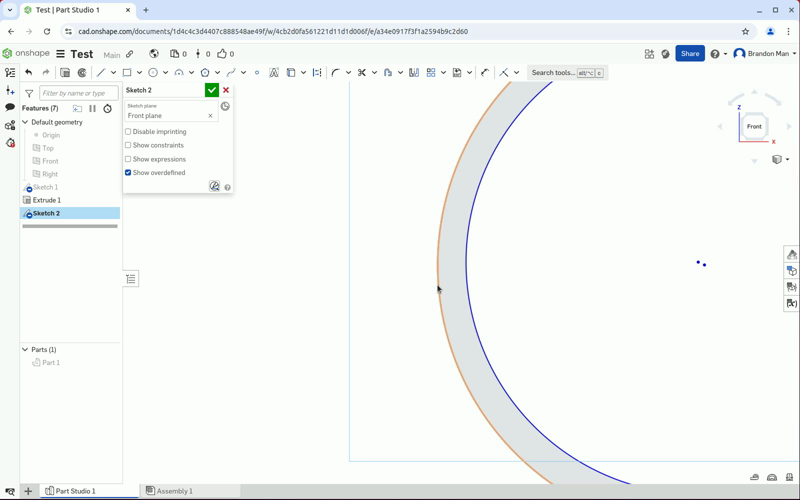
scroll(-6)
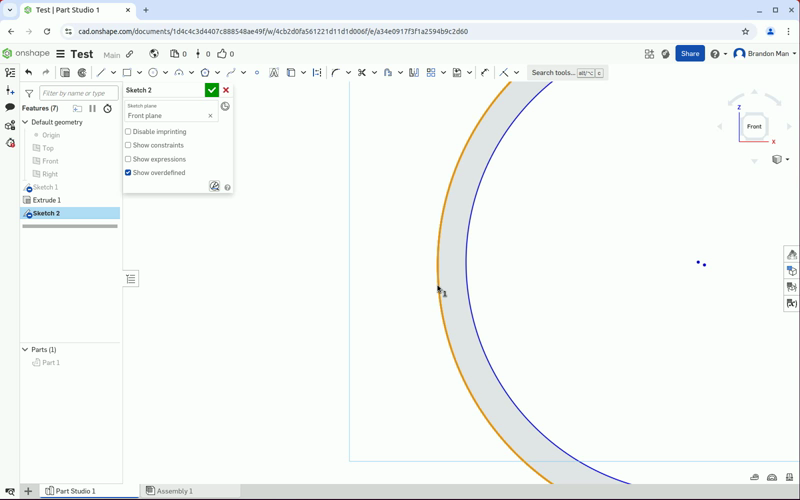
scroll(-6)
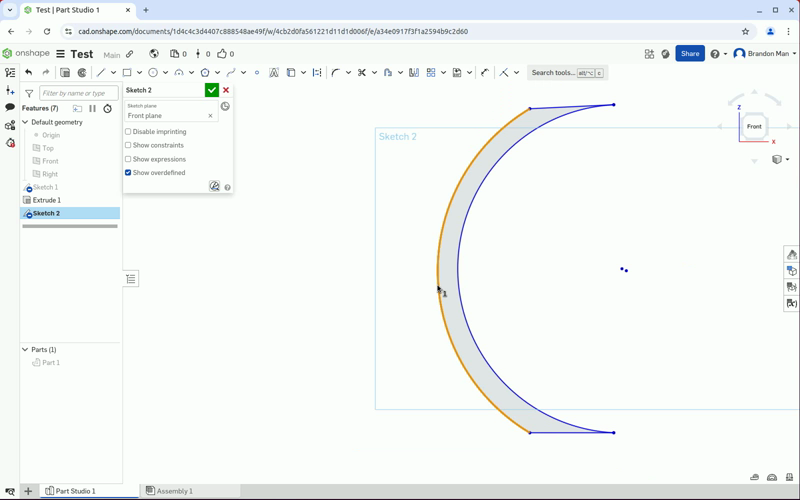
scroll(-6)
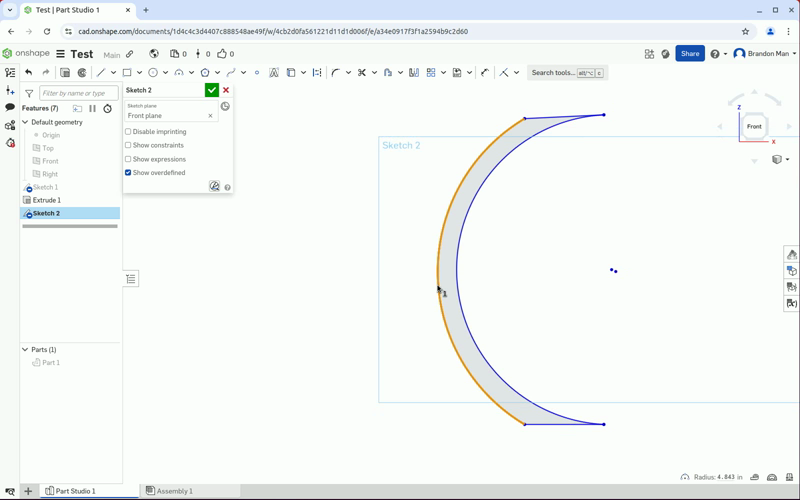
scroll(-6)
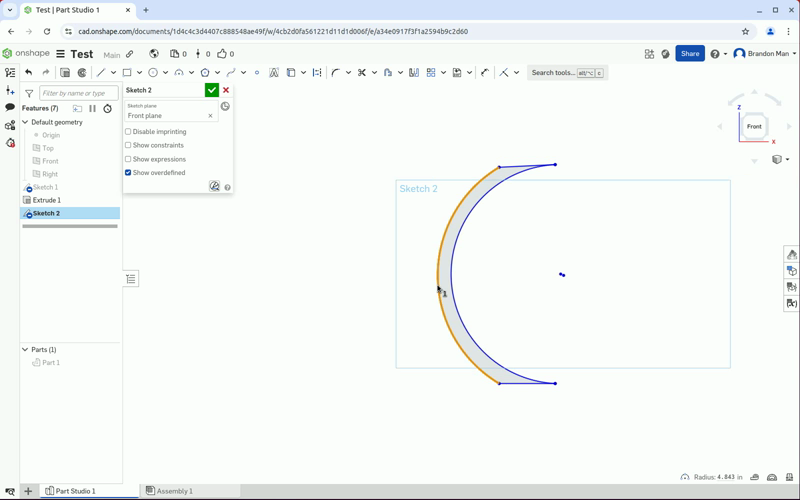
scroll(-6)
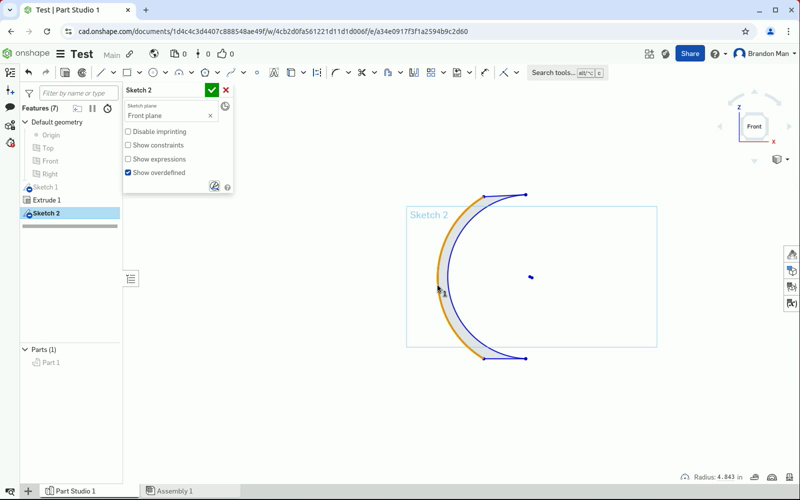
scroll(-6)
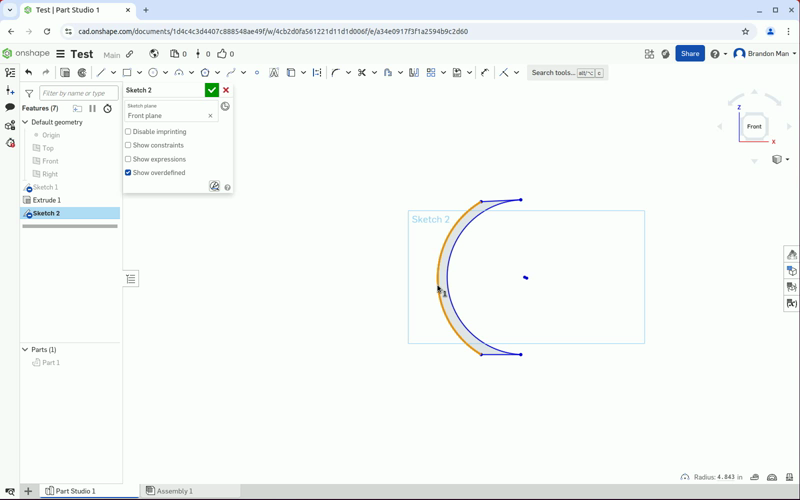
scroll(-6)
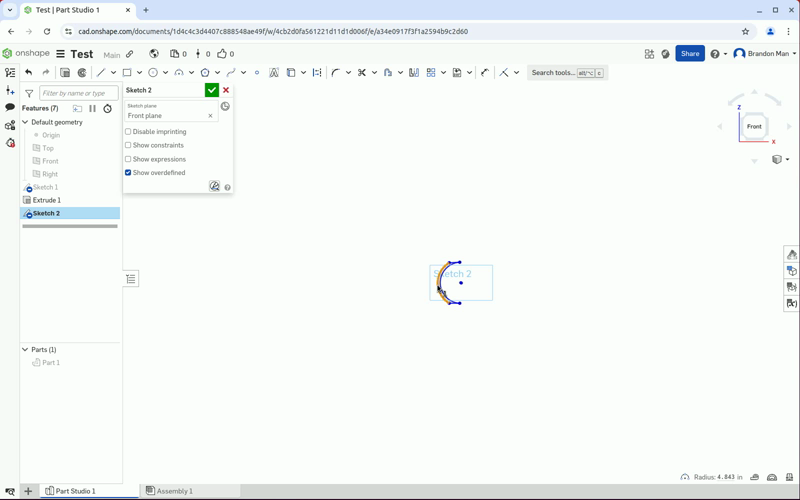
mouse_move(73, 352)
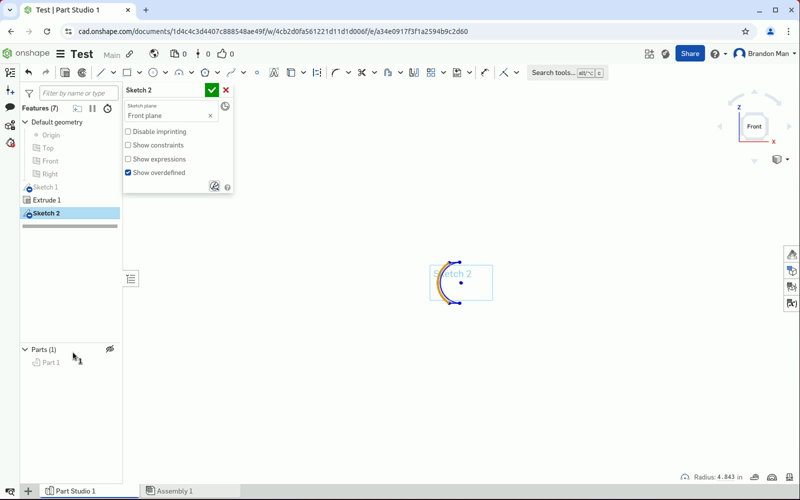
key(shift+y)
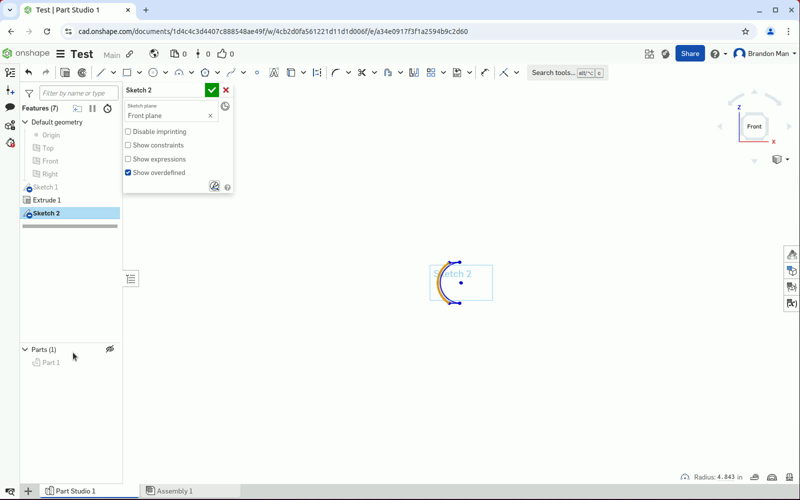
key(shift+e)
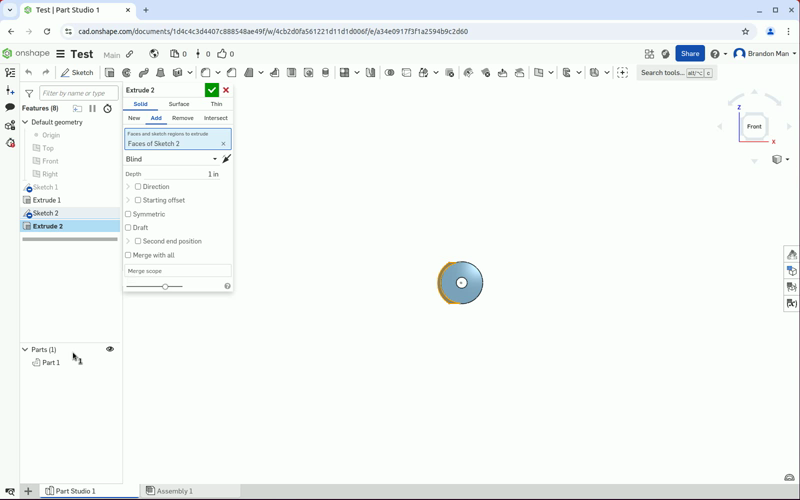
mouse_move(143, 106)
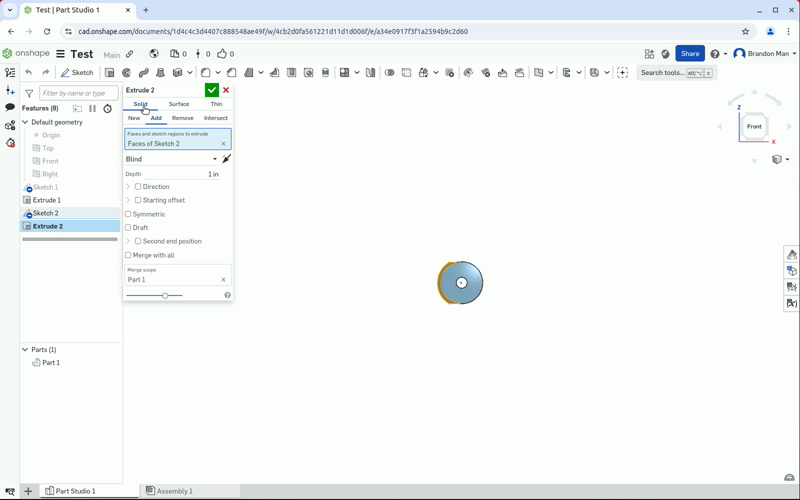
click(143, 106)
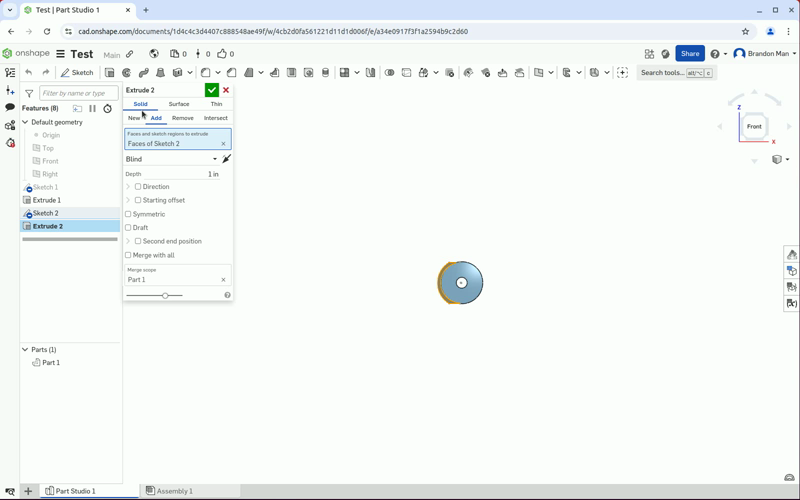
mouse_move(137, 120)
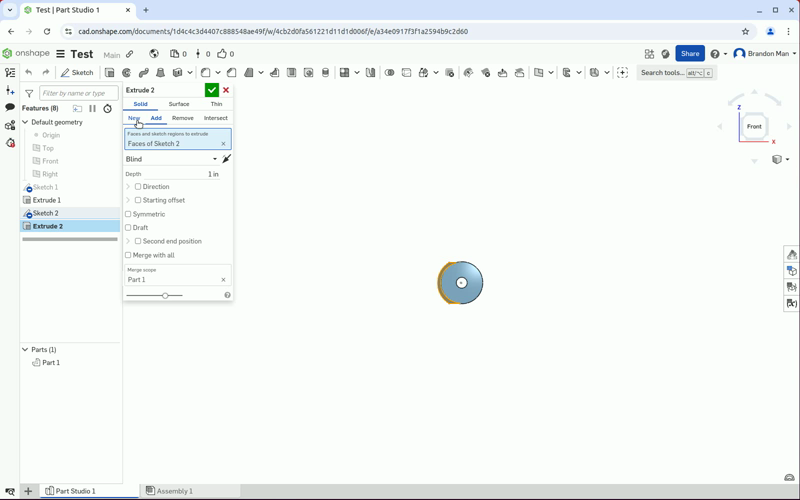
click(137, 120)
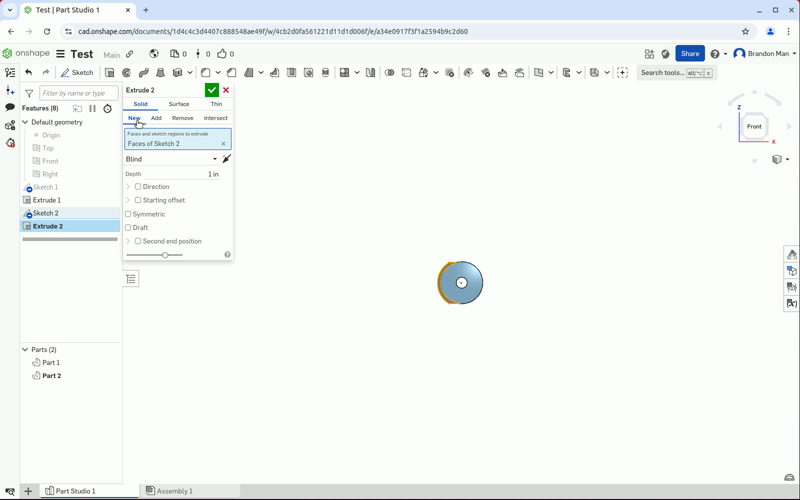
key(tab, 4)
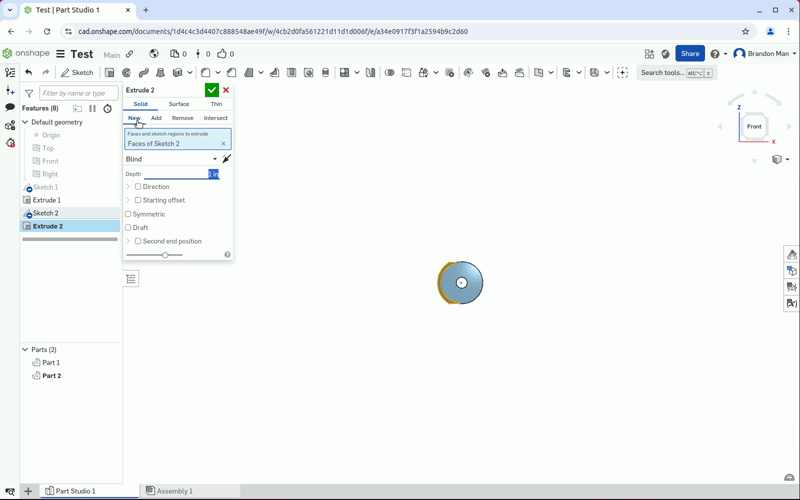
text(2.166)
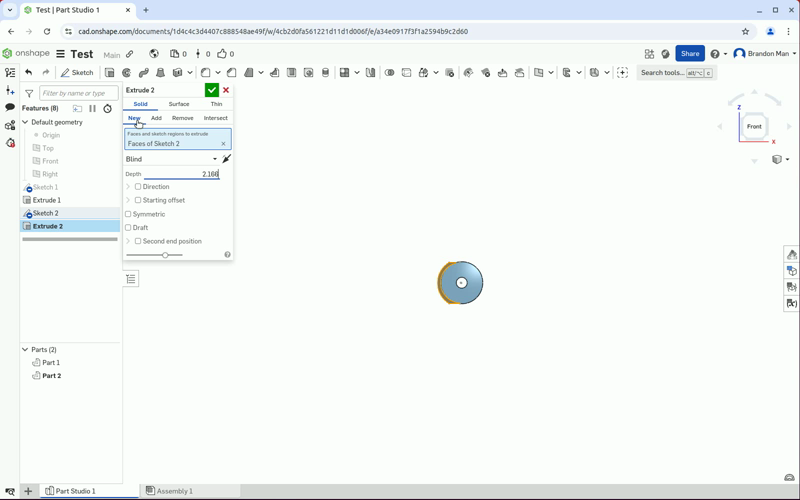
key(enter)
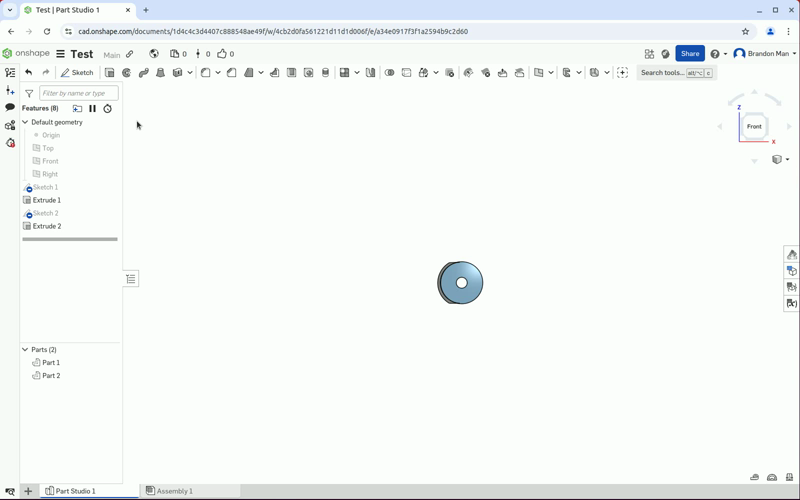
key(shift+h)
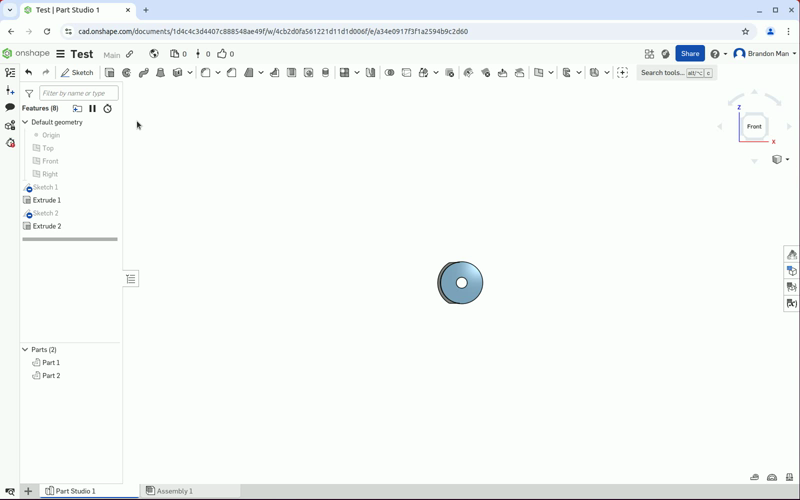
key(shift+h)
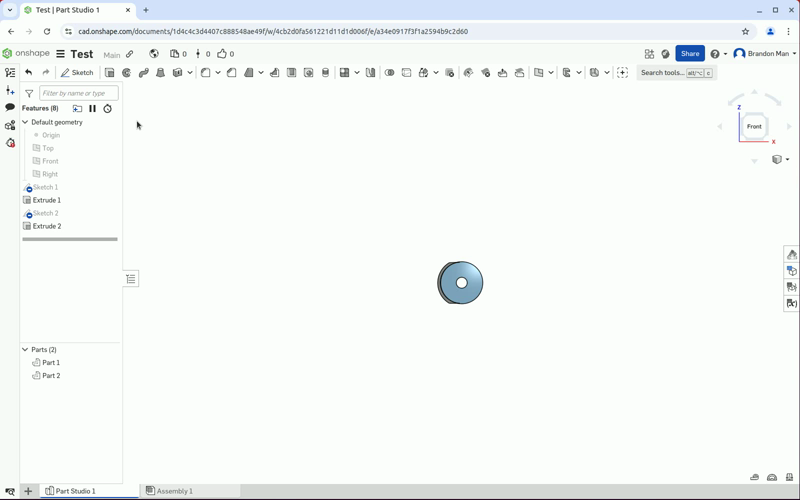
mouse_move(73, 189)
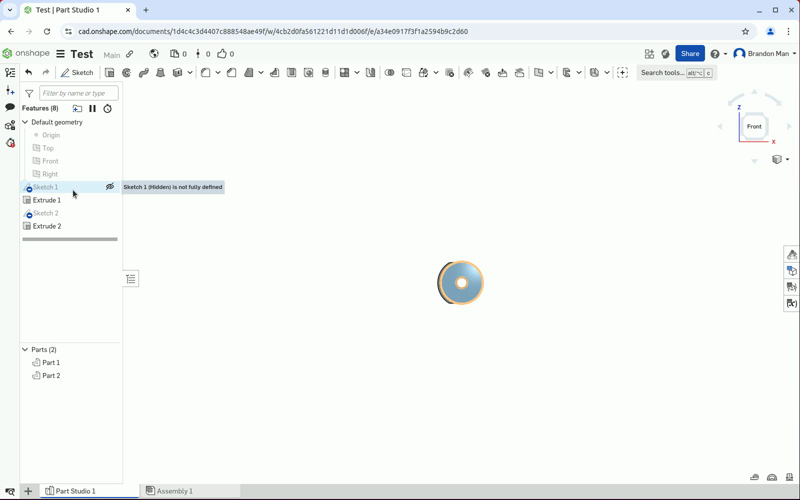
click(73, 189)
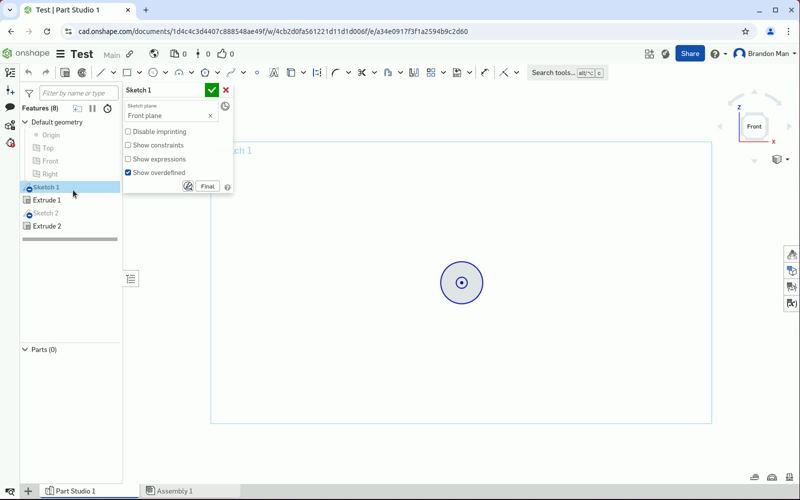
mouse_move(229, 92)
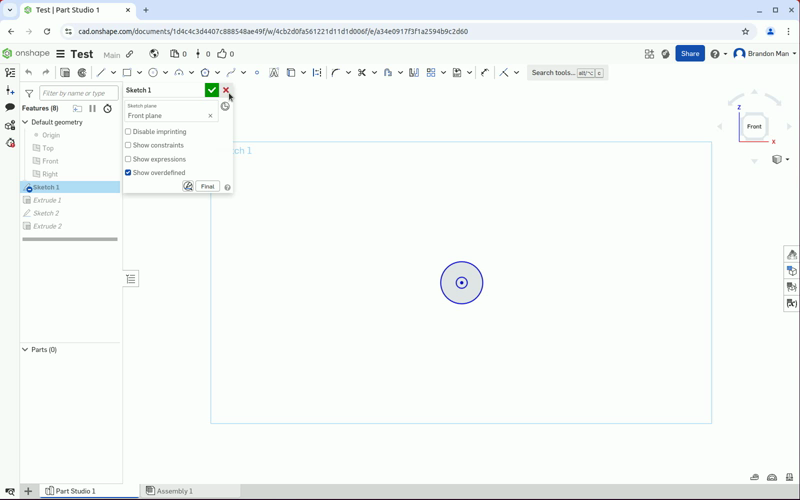
click(229, 92)
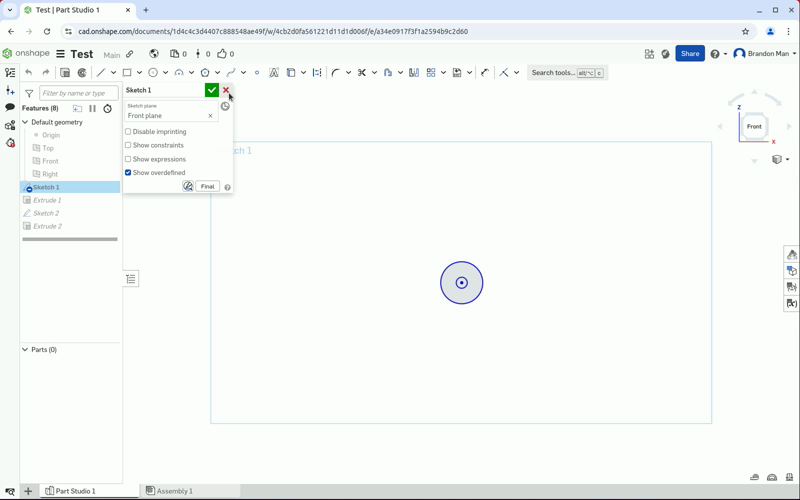
key(shift+s)
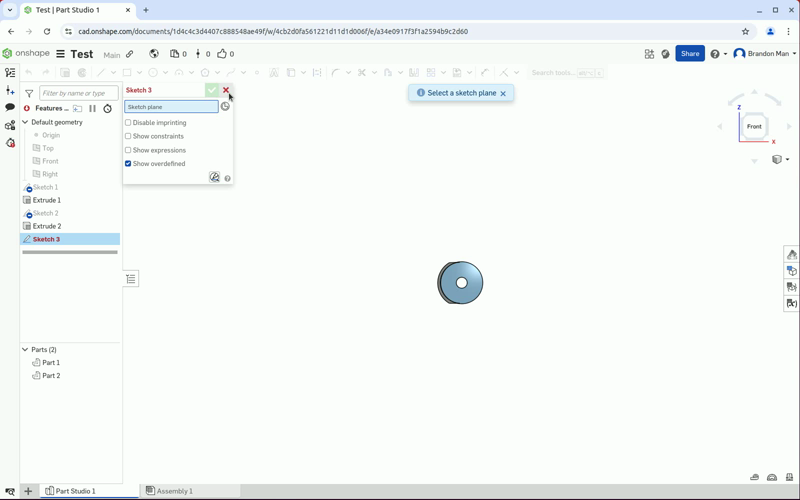
mouse_move(73, 163)
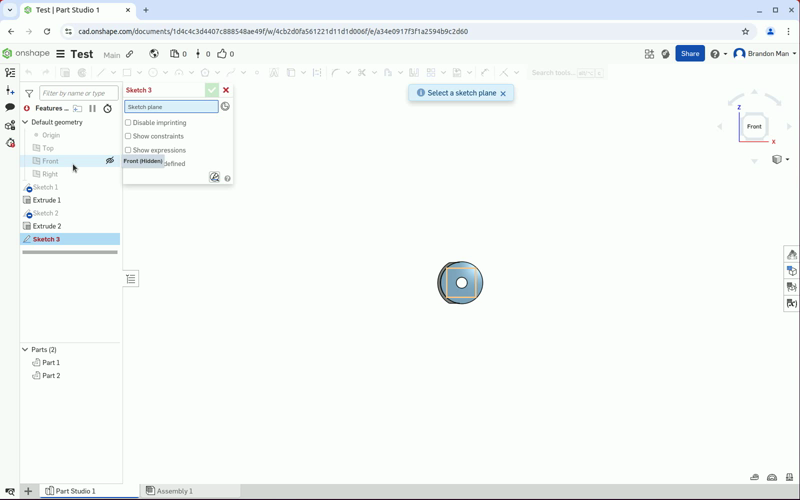
click(73, 163)
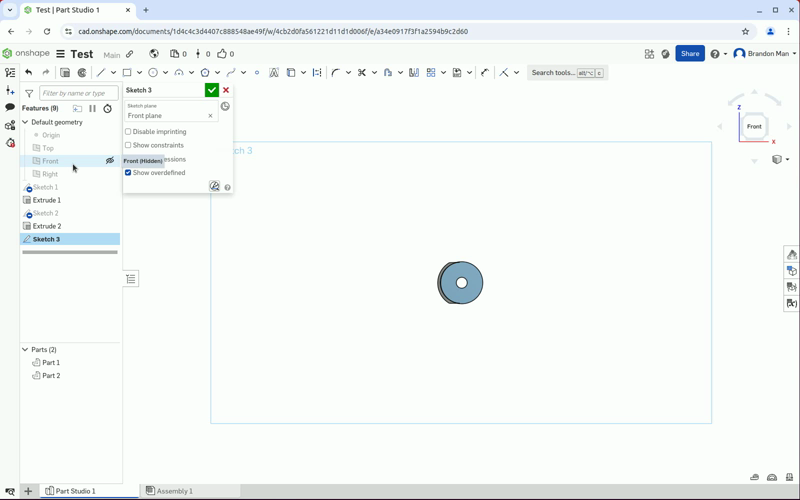
mouse_move(73, 352)
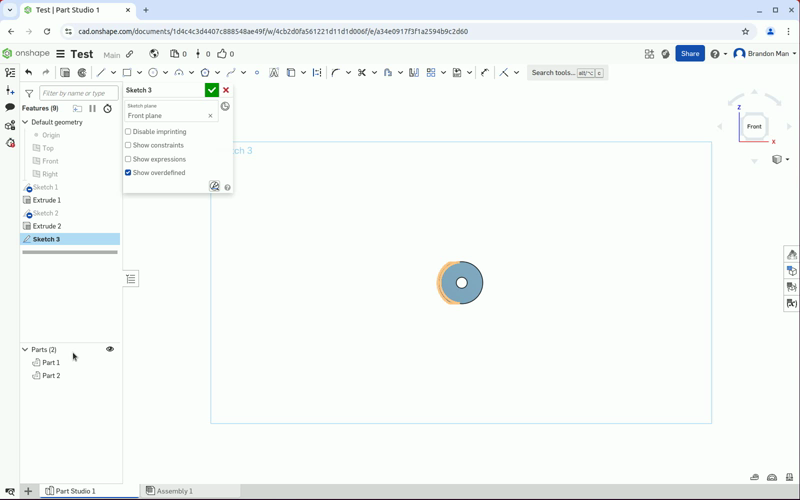
key(y)
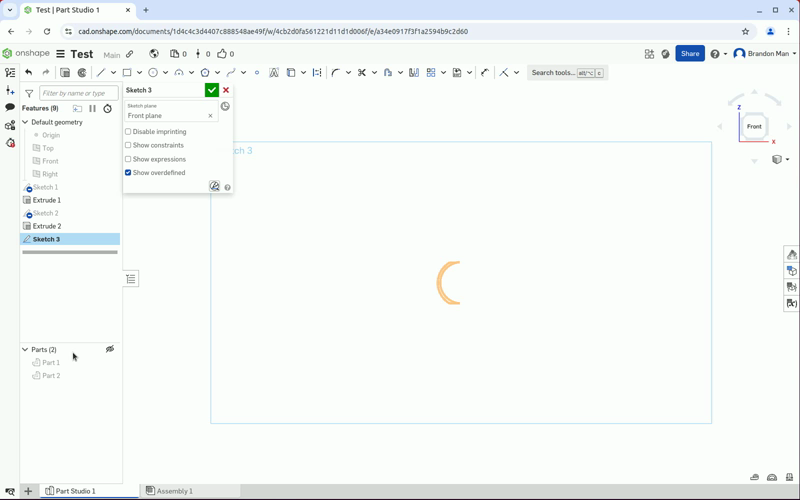
key(l)
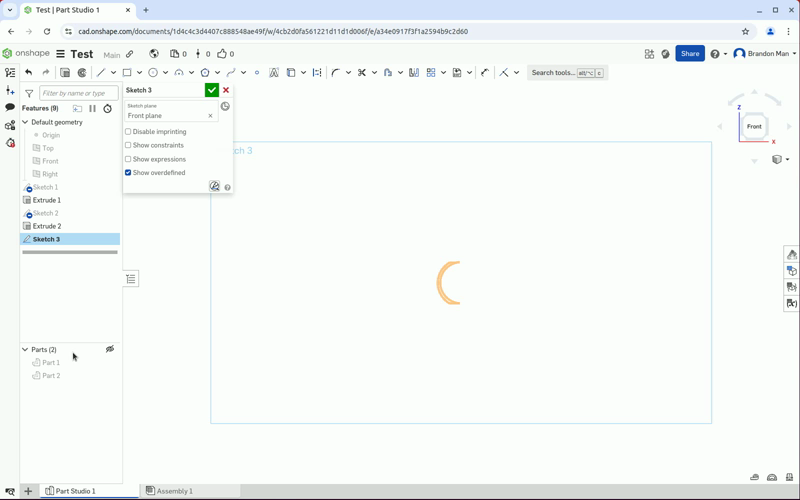
key_down(shift)
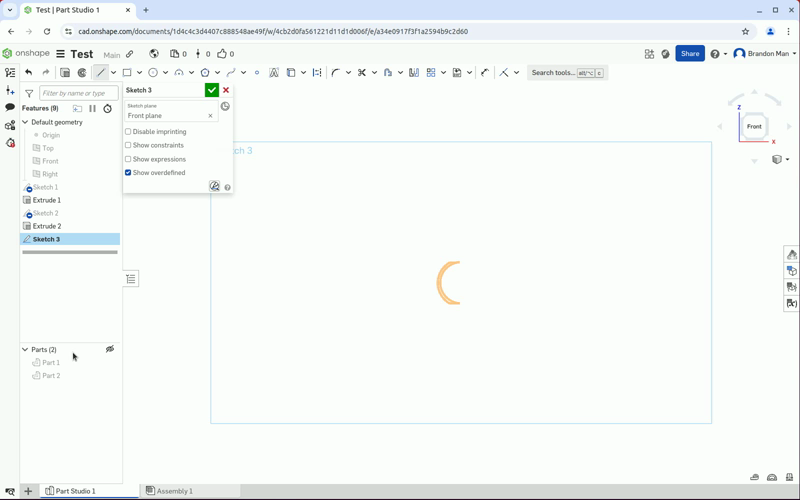
mouse_move(368, 298)
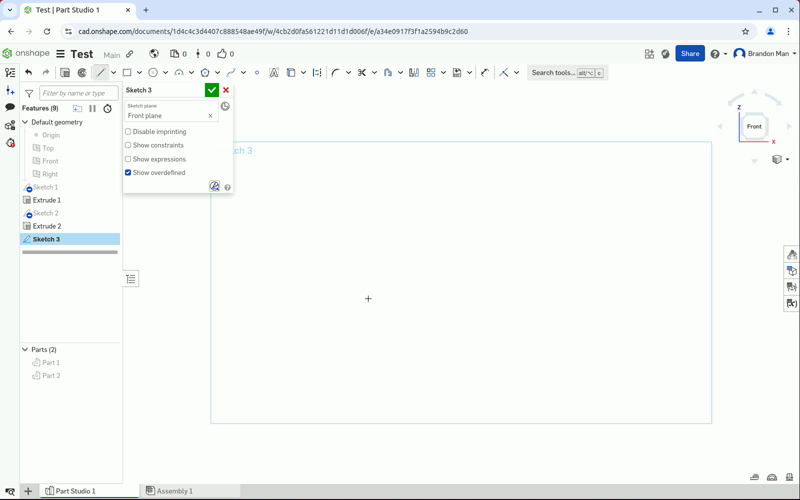
click(368, 298)
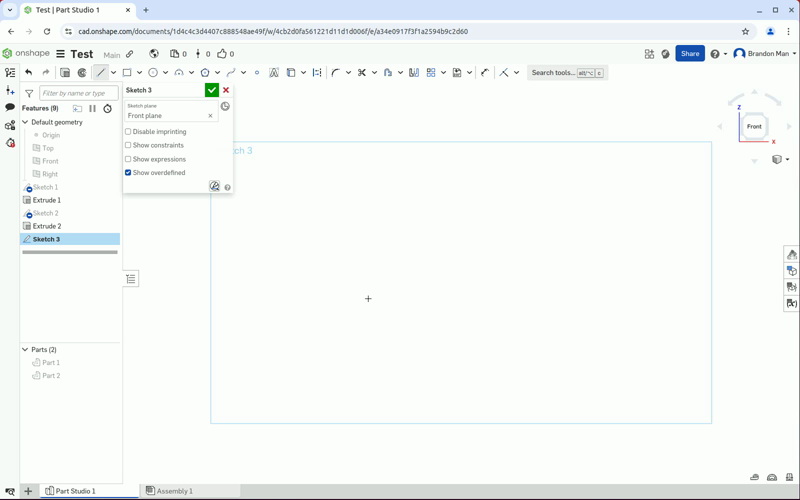
key_up(shift)
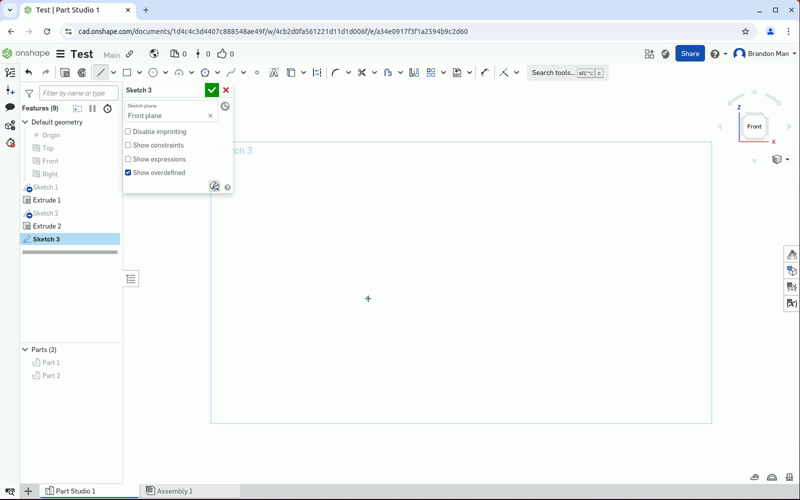
key_down(shift)
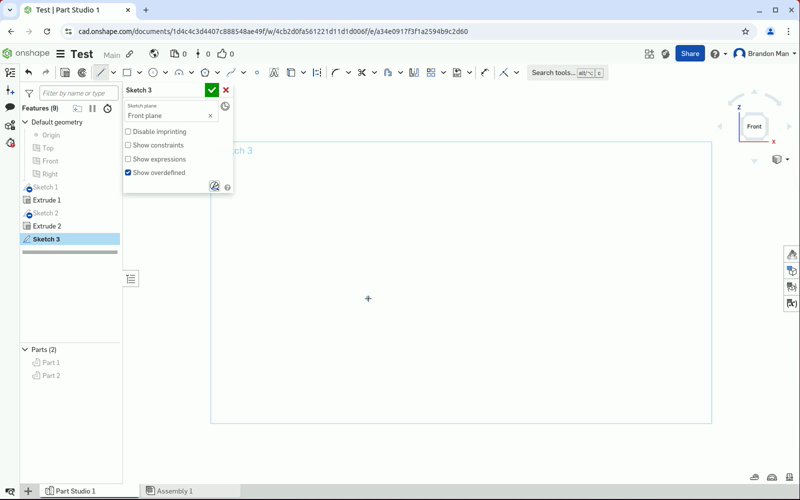
mouse_move(448, 302)
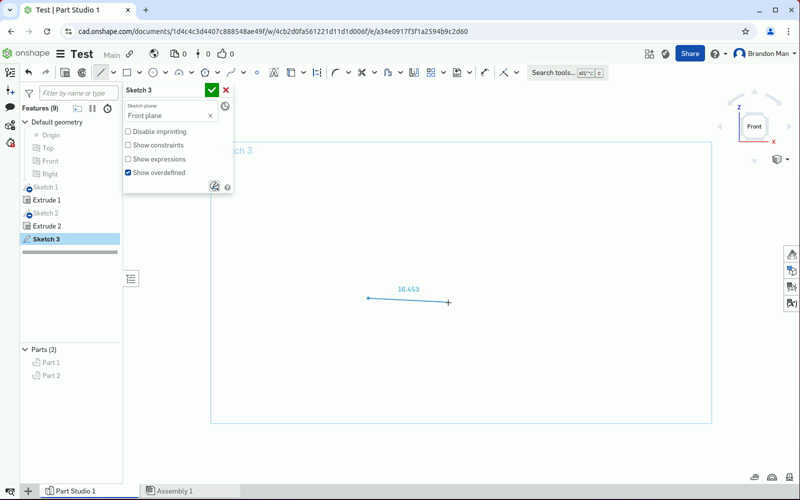
click(448, 302)
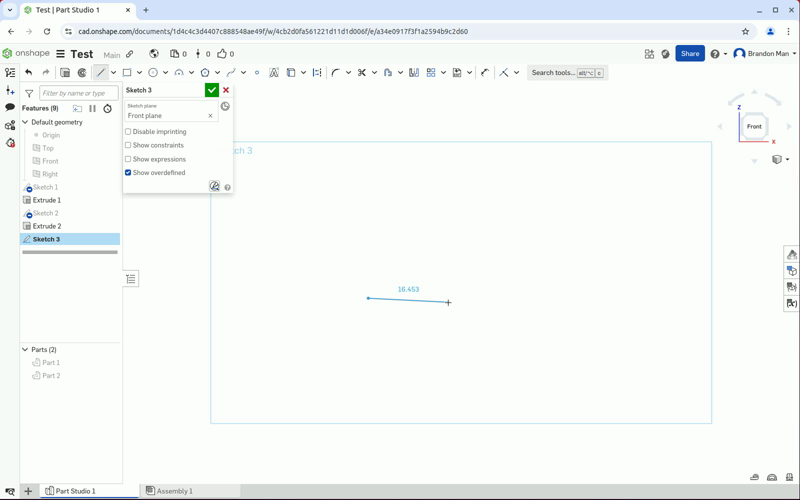
key_up(shift)
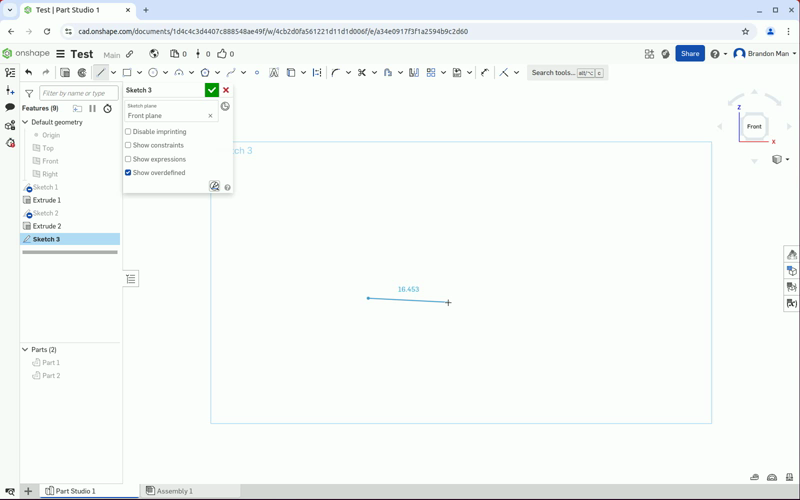
key(esc)
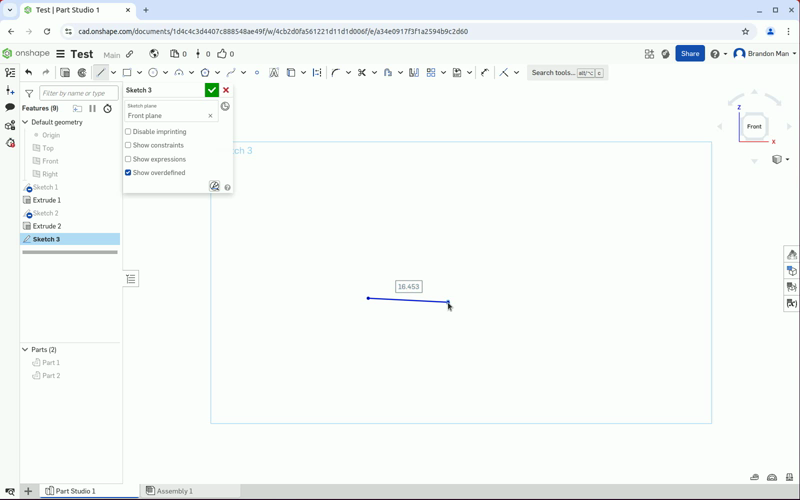
key(a)
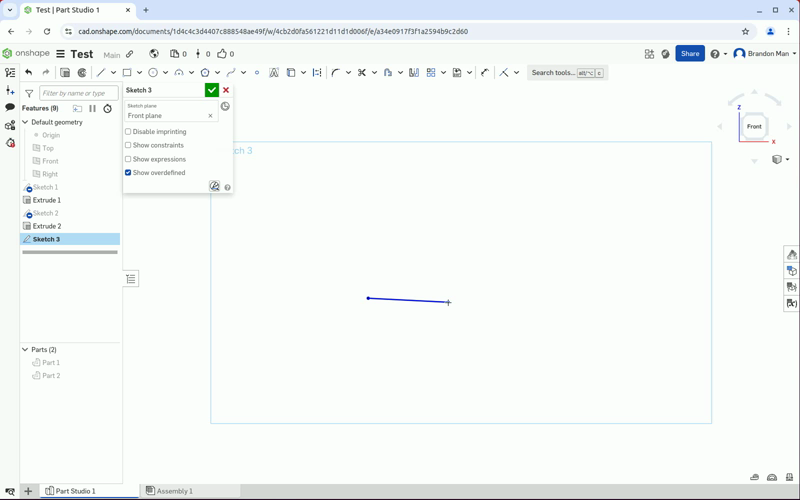
mouse_move(448, 302)
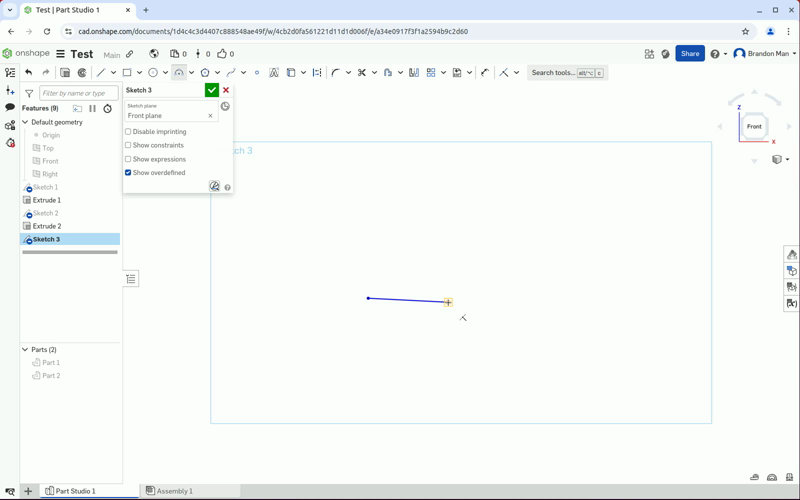
click(448, 302)
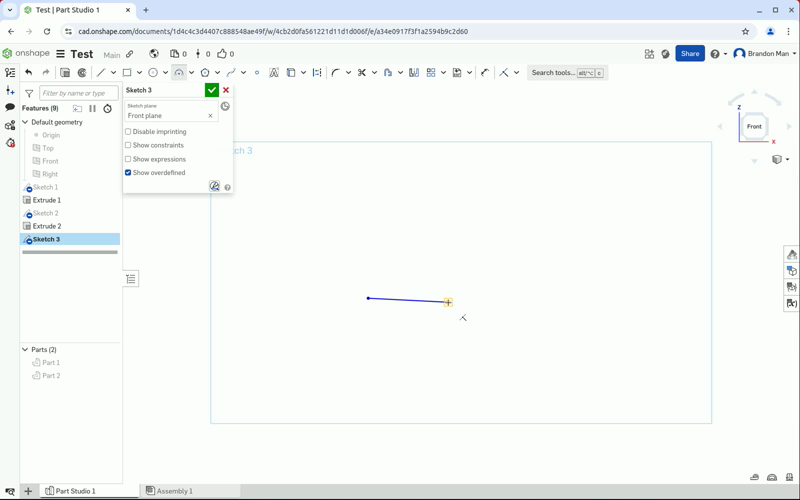
key_down(shift)
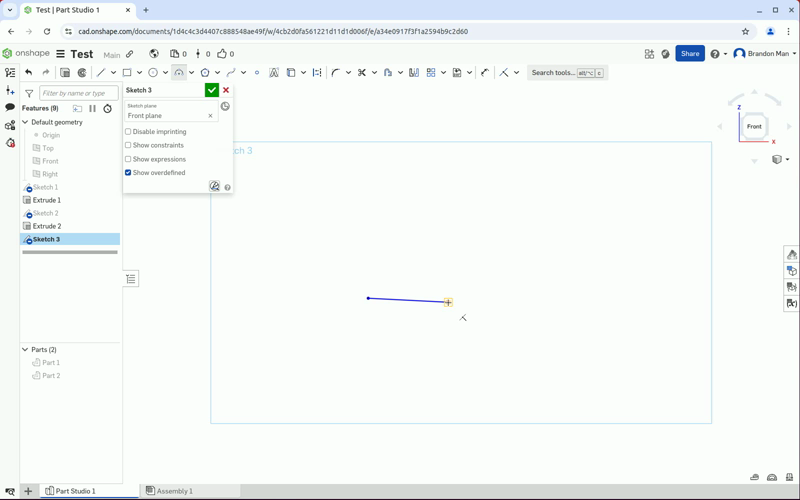
mouse_move(448, 262)
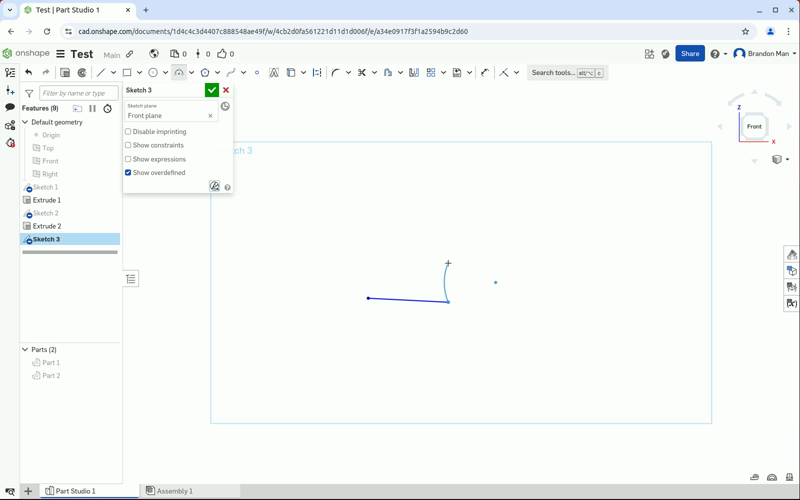
click(448, 262)
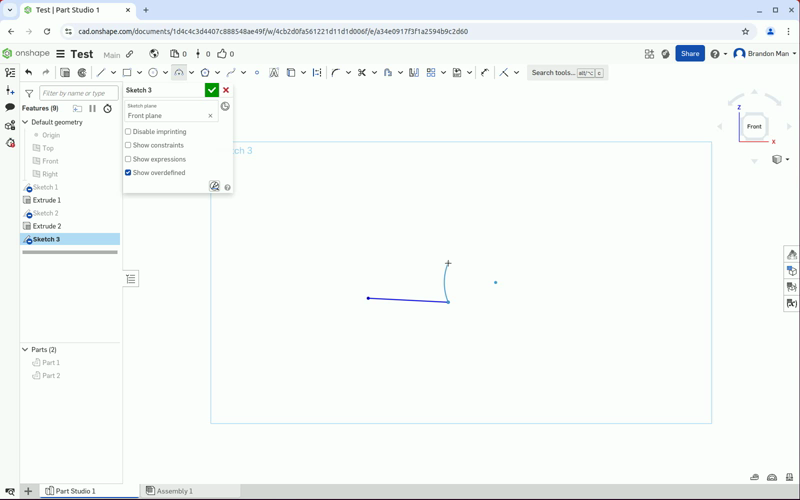
mouse_move(437, 282)
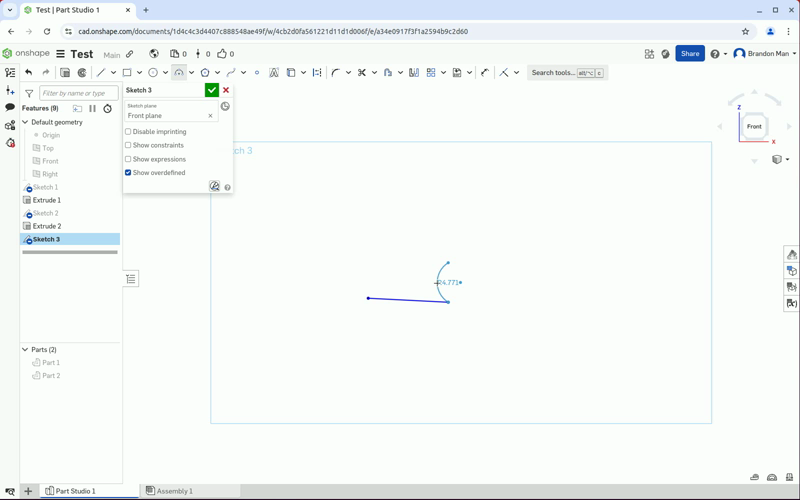
click(437, 282)
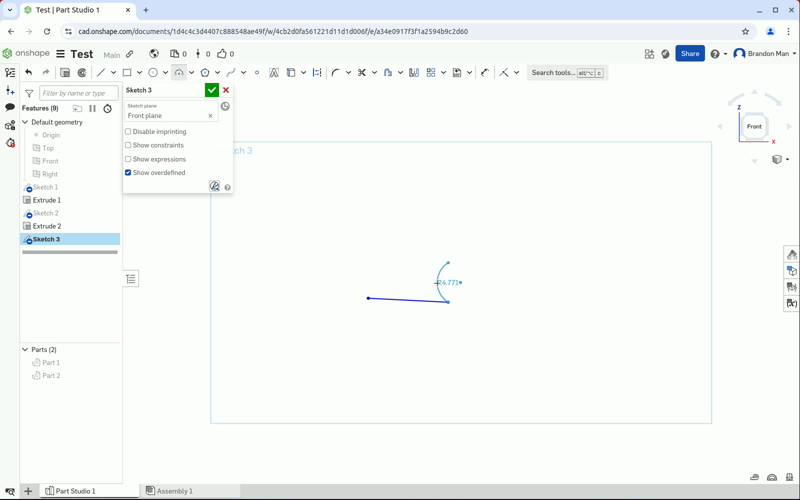
key_up(shift)
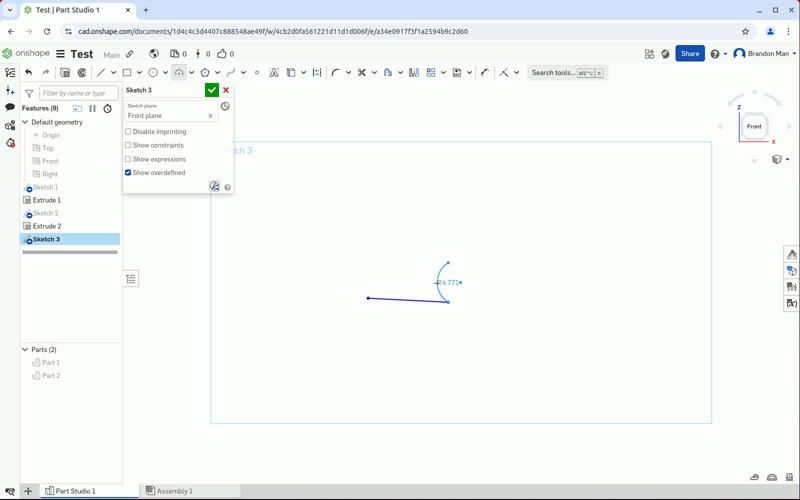
key(esc)
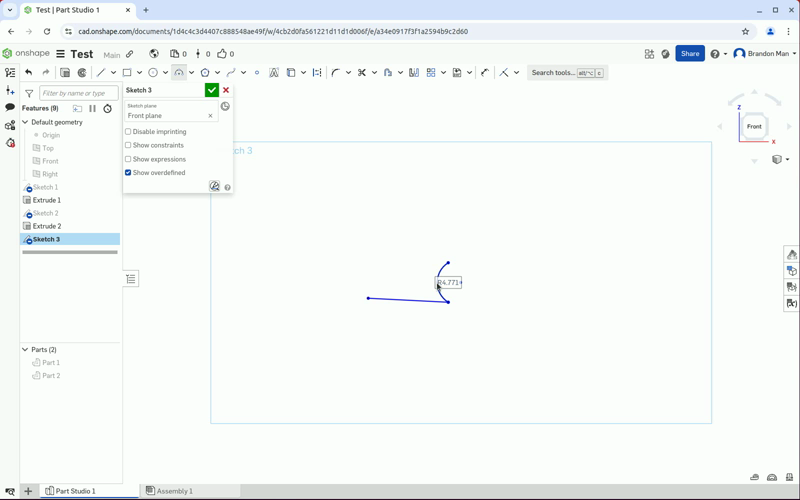
key(l)
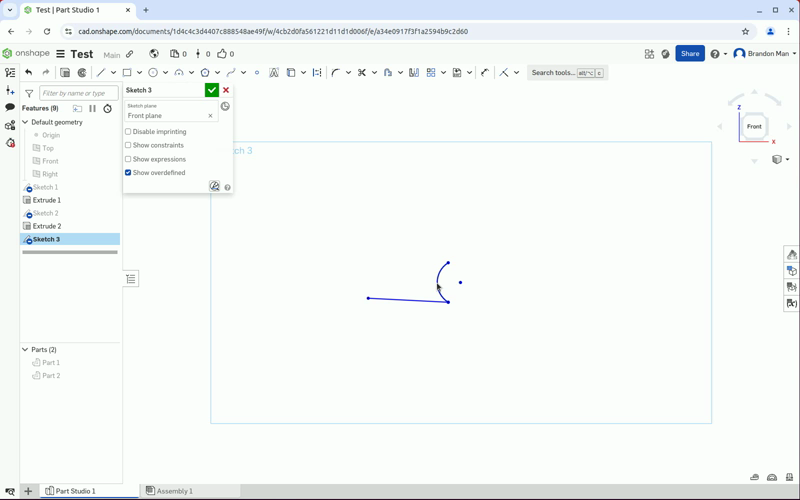
mouse_move(448, 262)
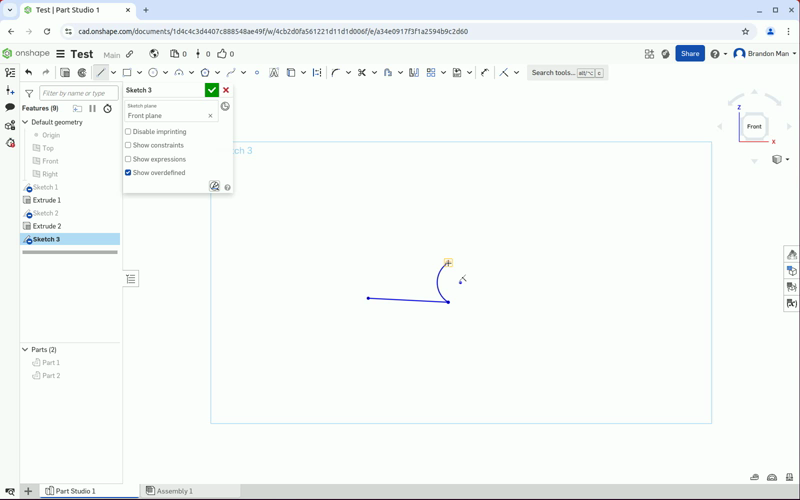
click(448, 262)
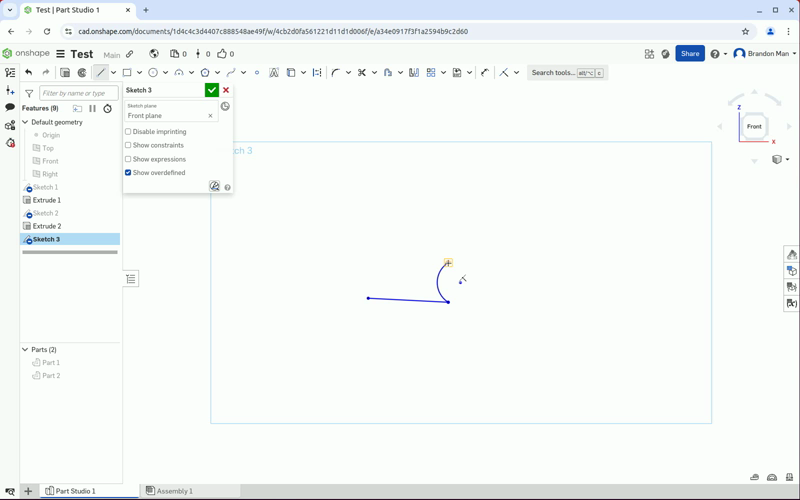
key_down(shift)
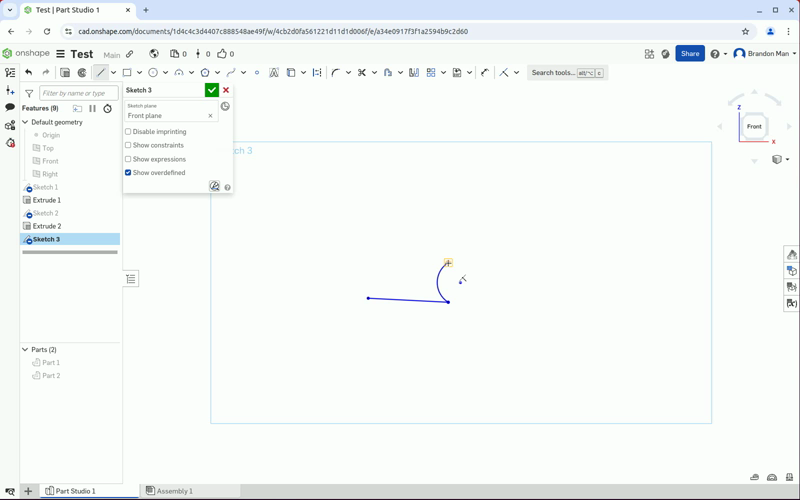
mouse_move(368, 267)
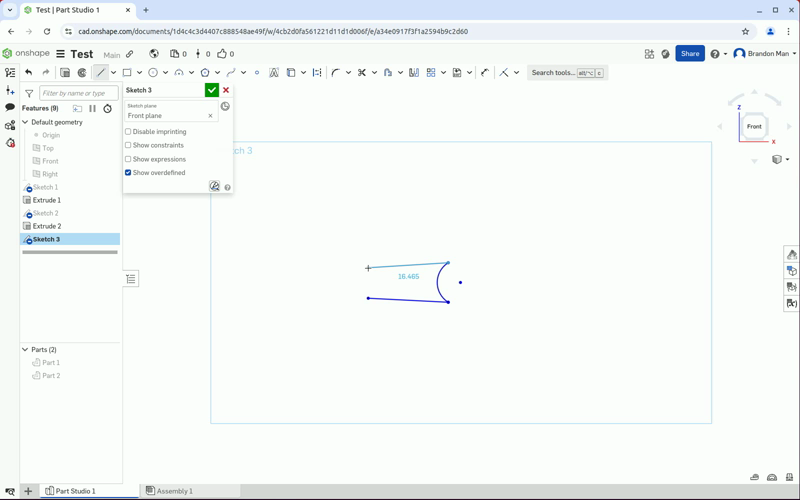
click(368, 267)
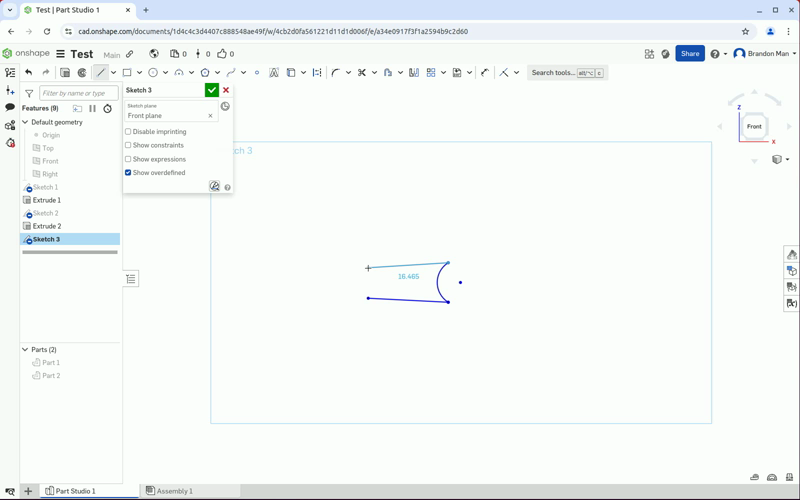
key_up(shift)
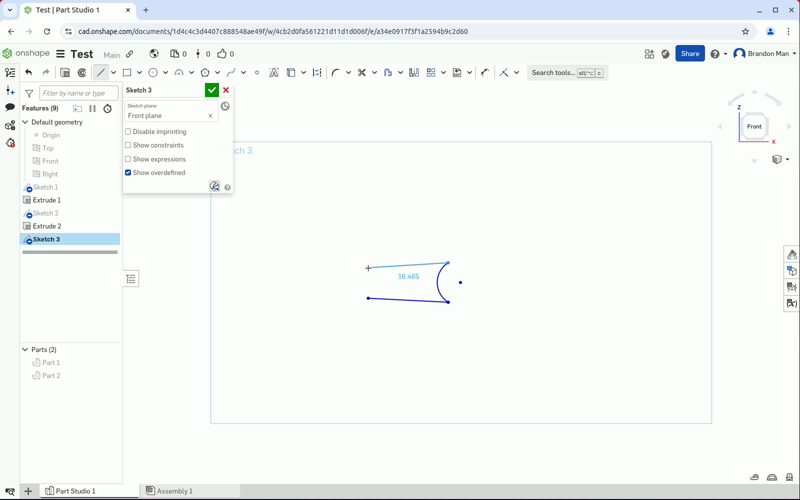
mouse_move(398, 267)
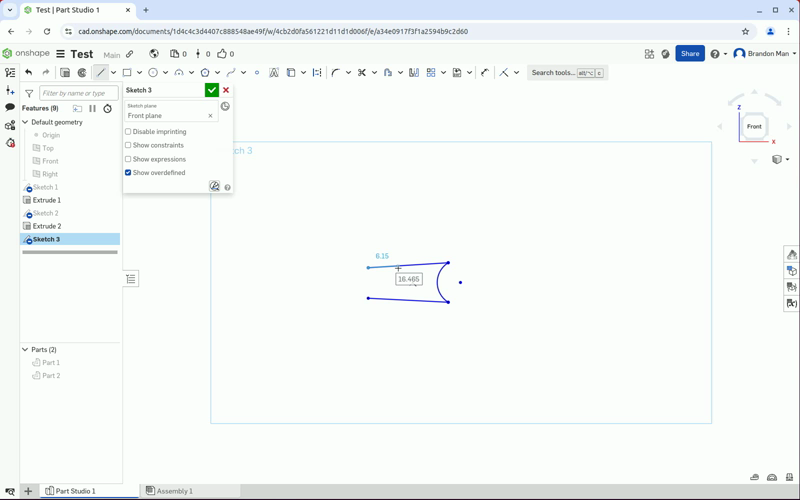
key_down(shift)
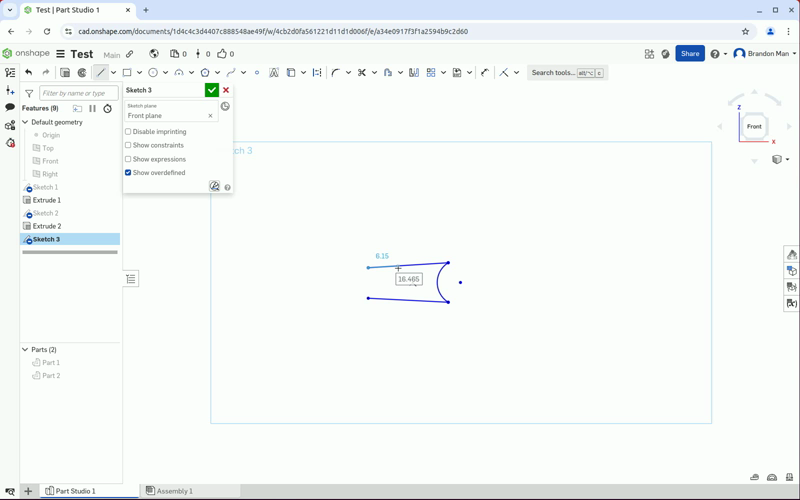
mouse_move(368, 298)
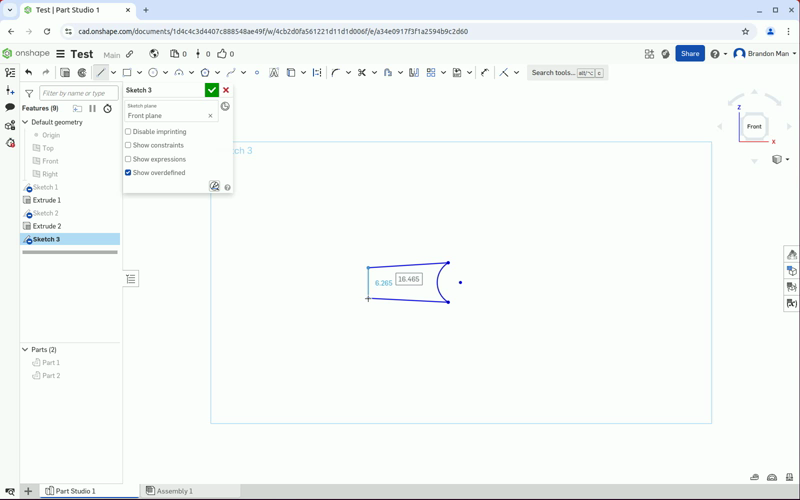
key_up(shift)
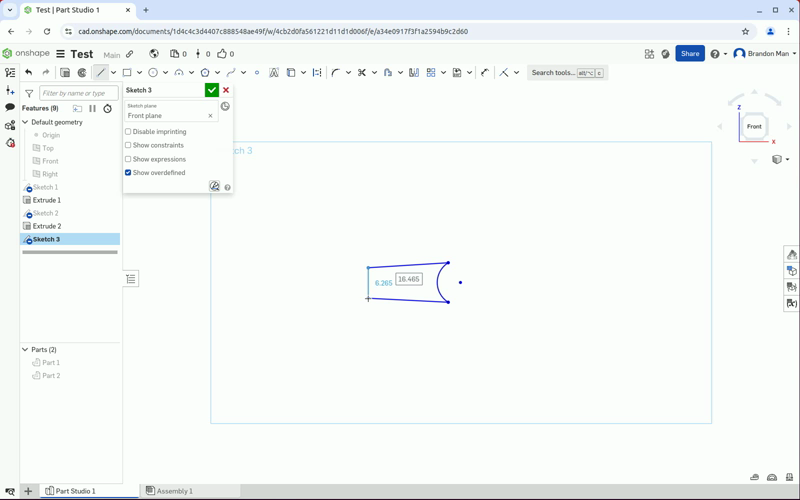
click(368, 298)
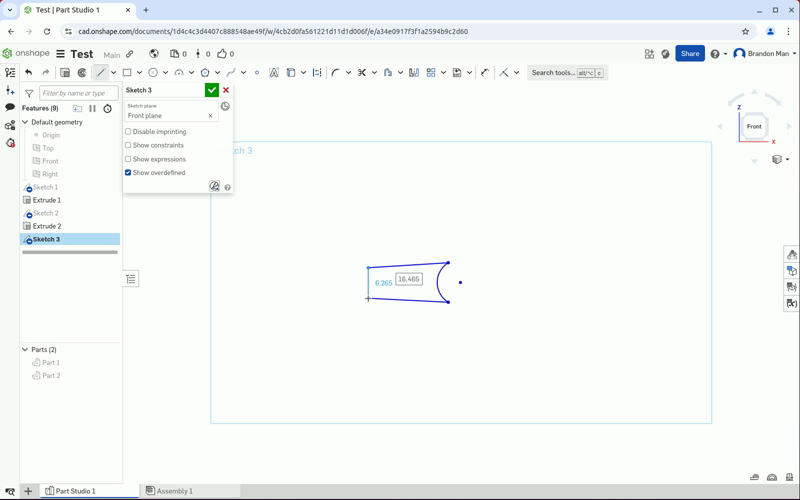
key(esc)
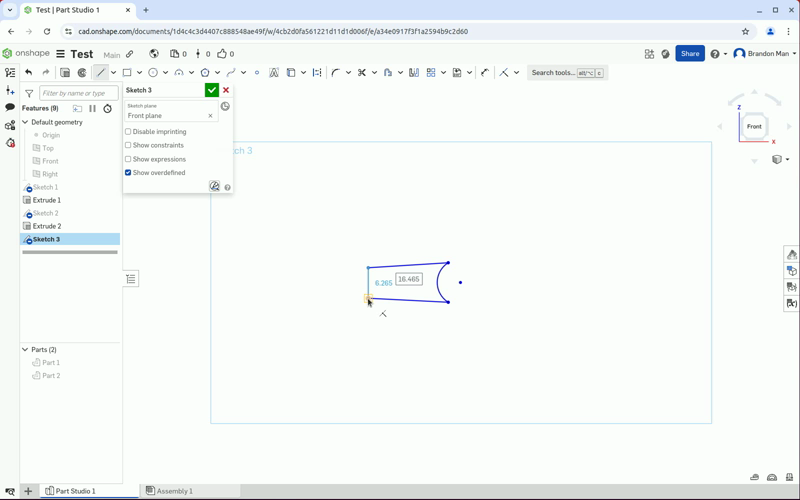
mouse_move(399, 285)
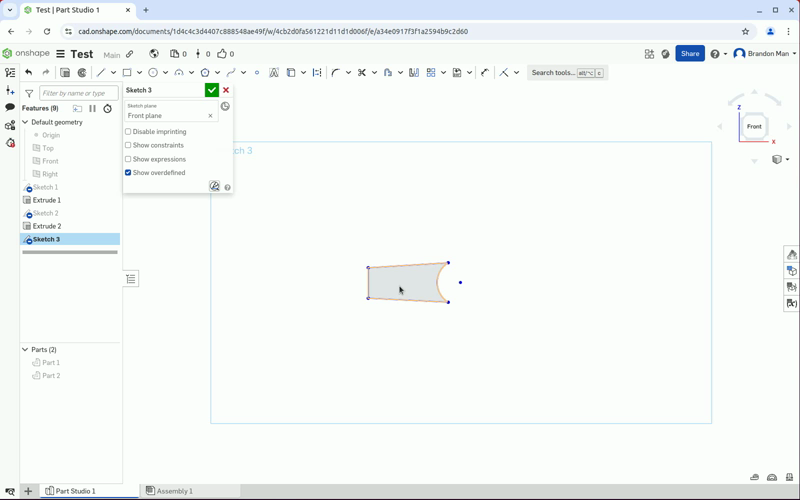
click(399, 285)
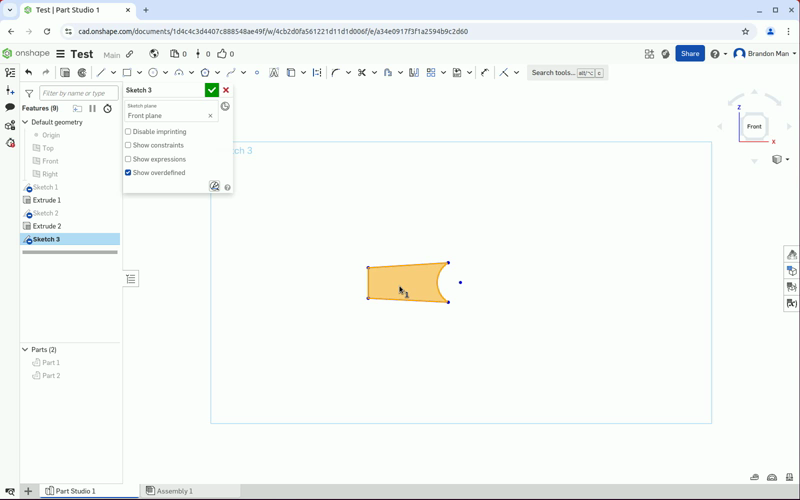
mouse_move(73, 352)
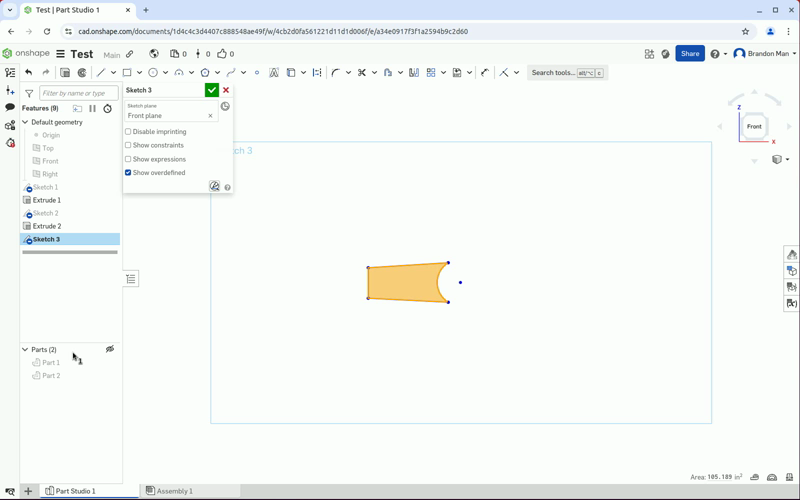
key(shift+y)
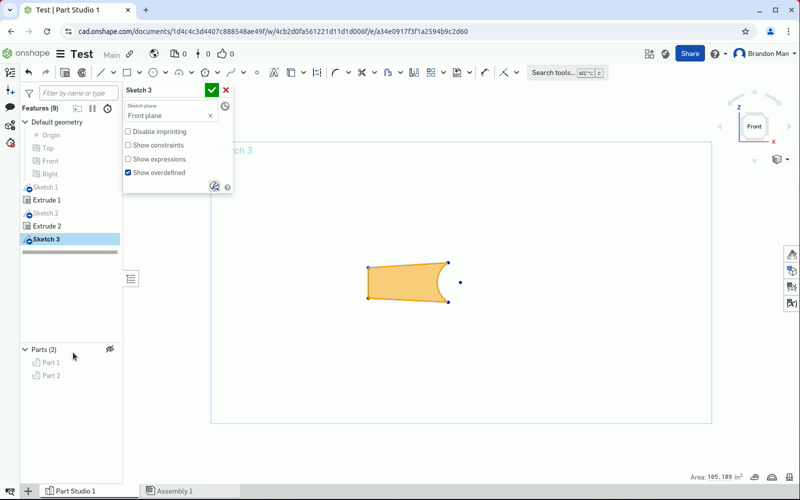
key(shift+e)
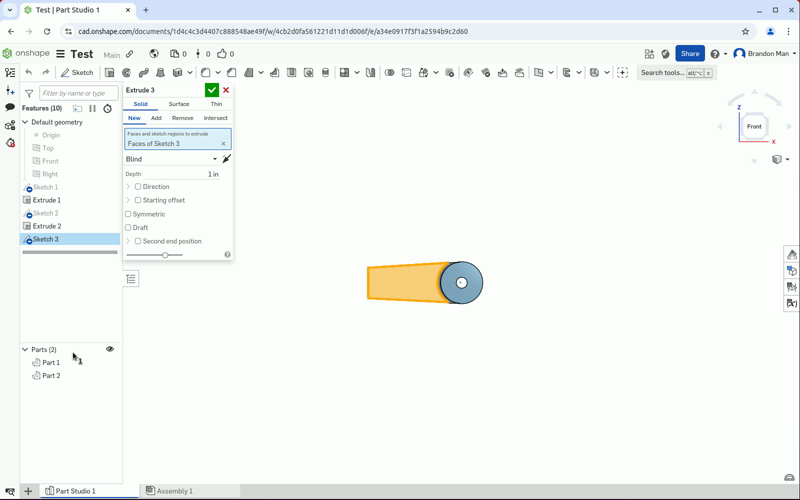
mouse_move(143, 106)
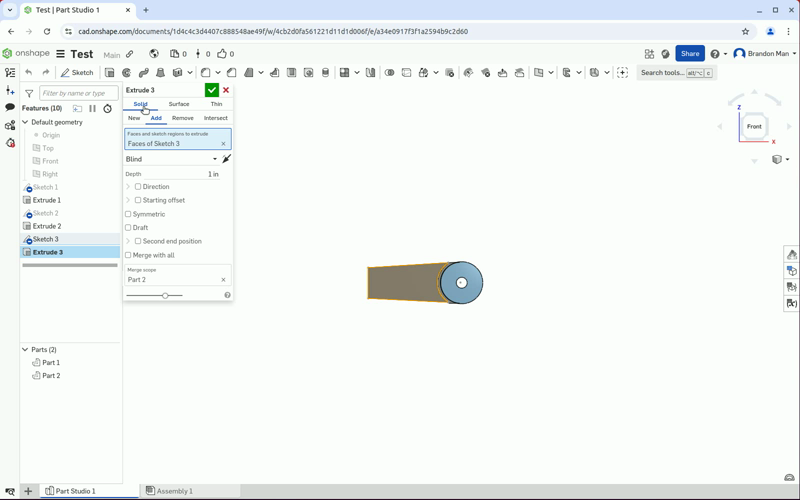
click(143, 106)
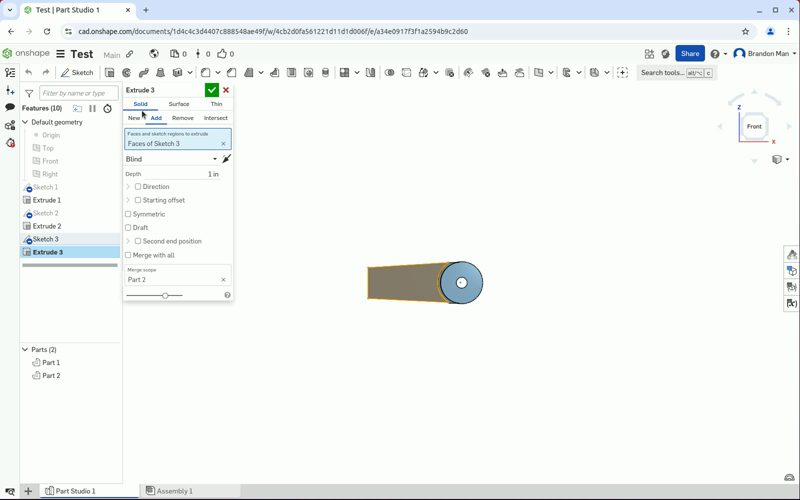
mouse_move(137, 120)
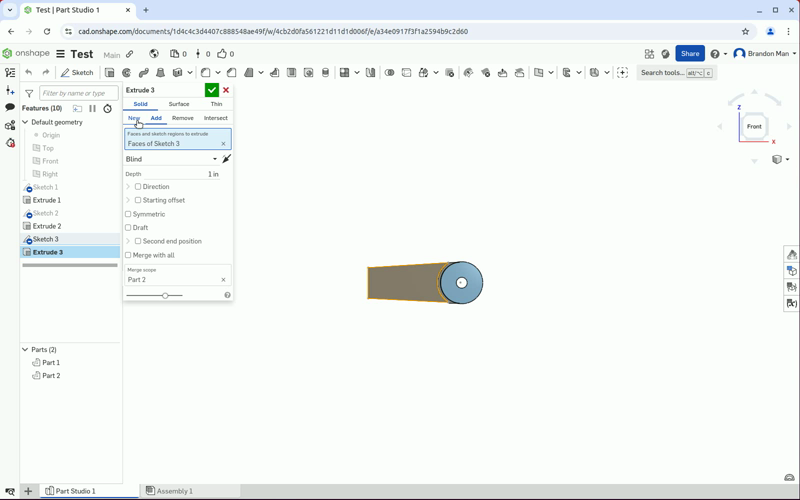
click(137, 120)
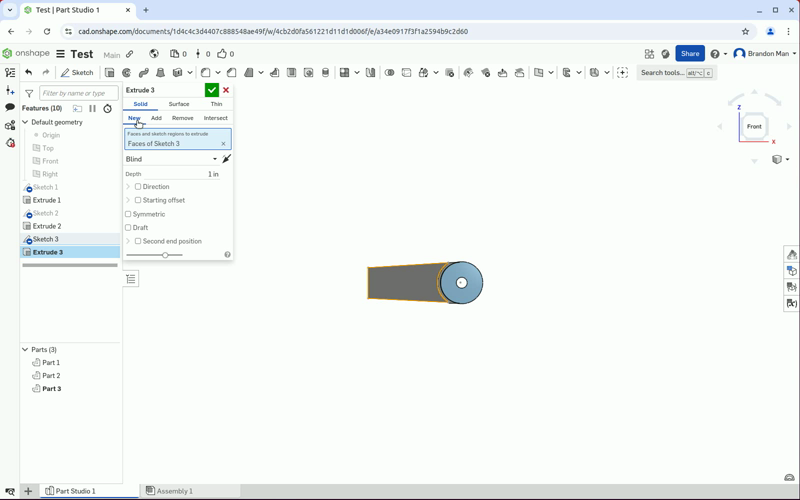
key(tab, 4)
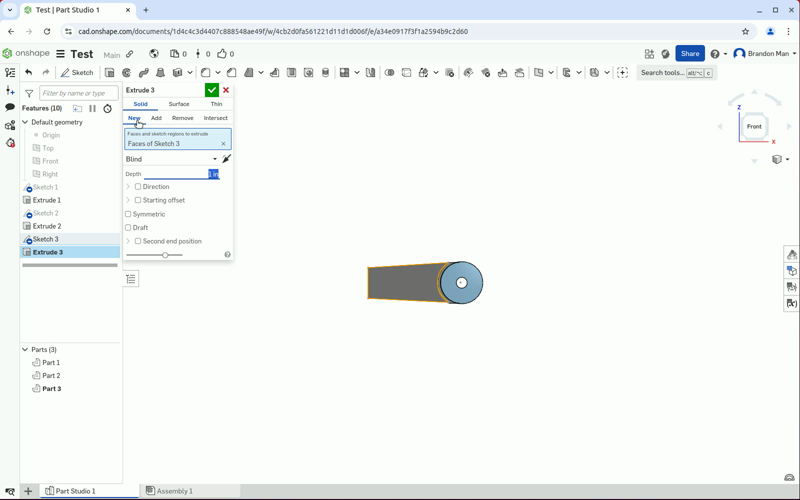
text(2.166)
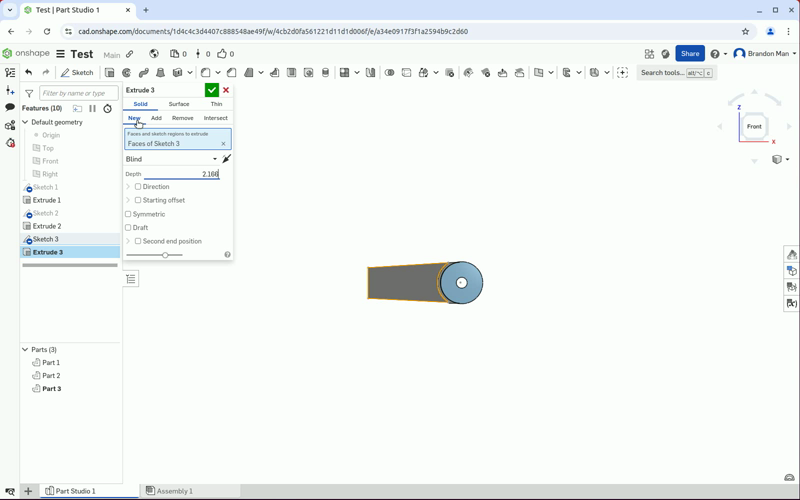
key(enter)
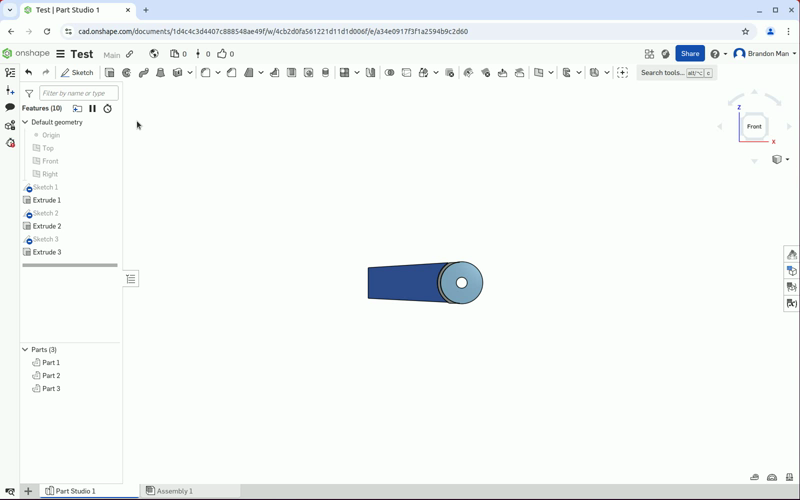
key(shift+h)
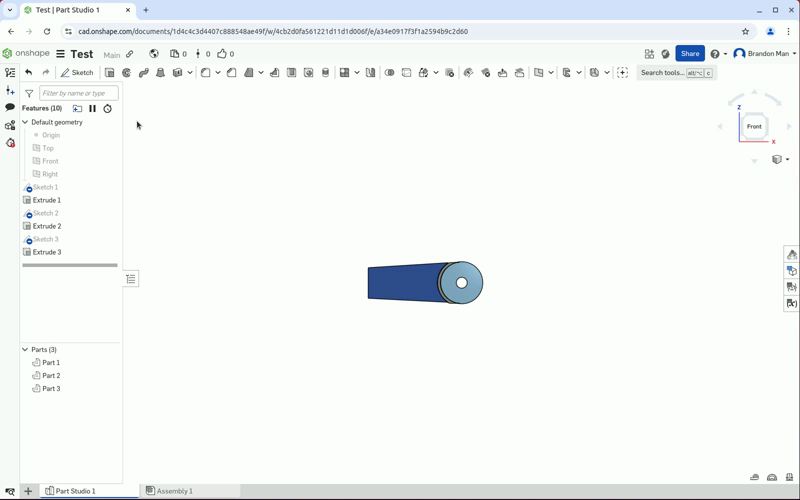
key(shift+h)
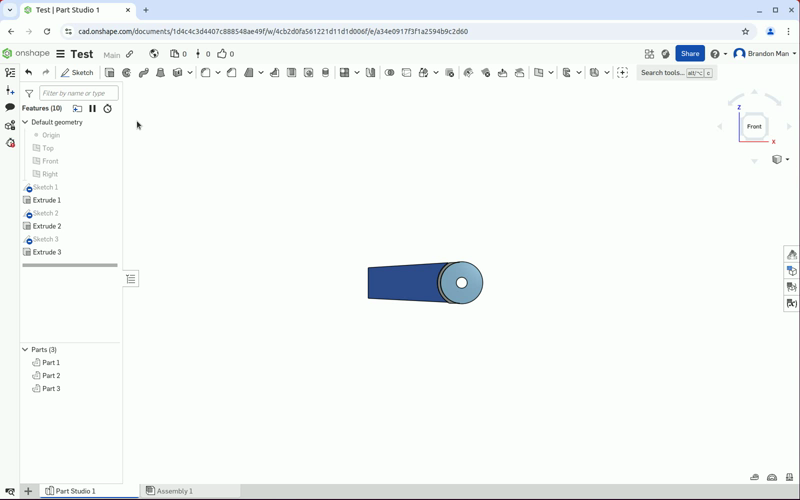
mouse_move(73, 189)
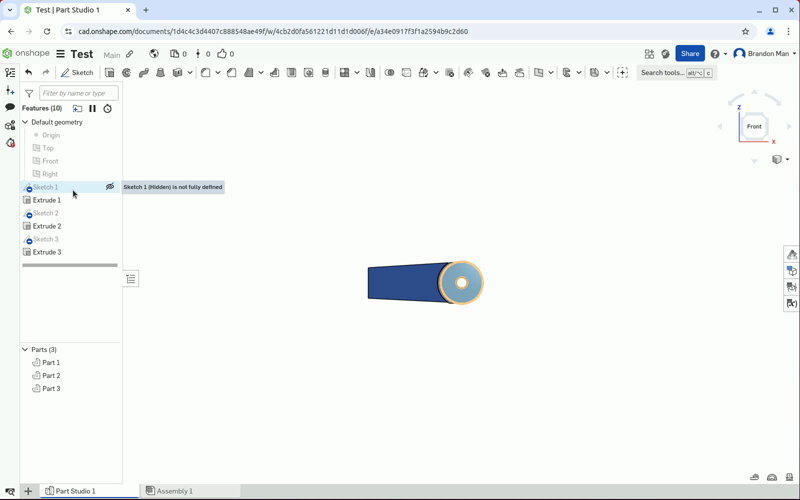
click(73, 189)
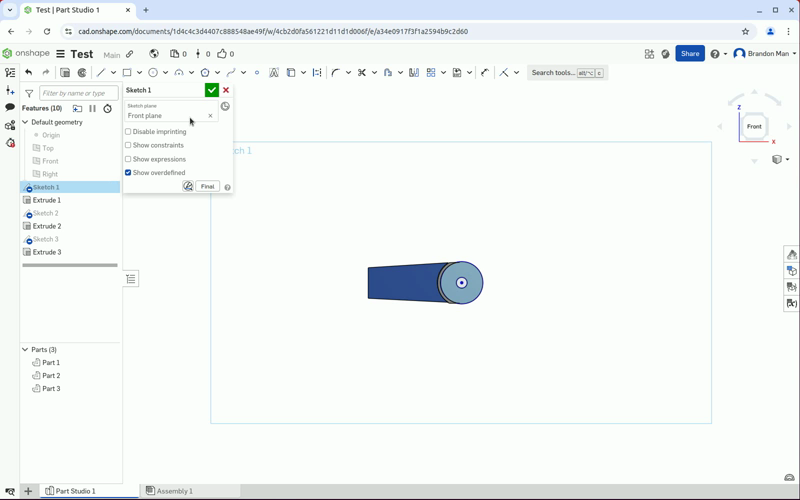
mouse_move(229, 92)
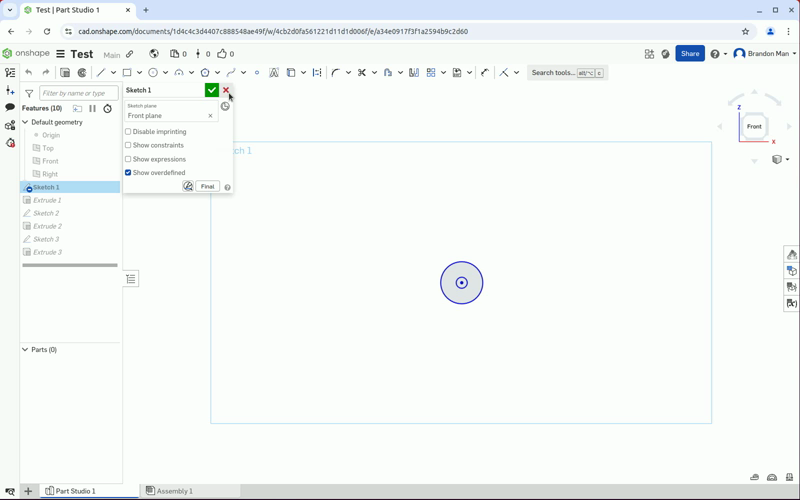
click(229, 92)
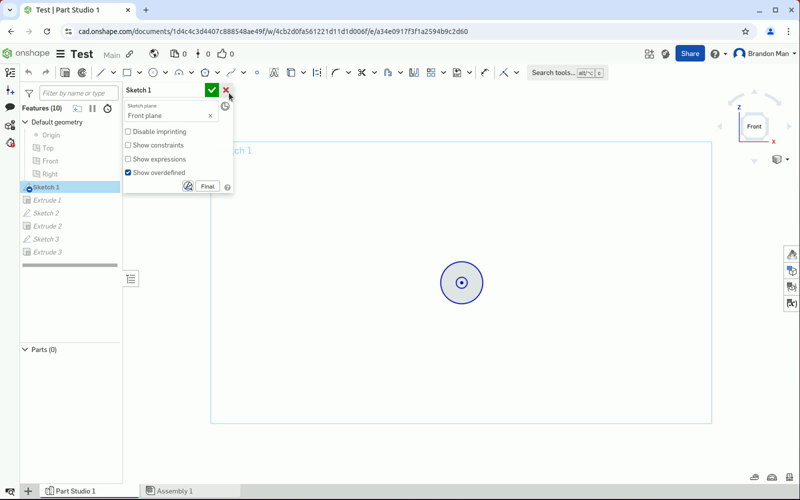
key(shift+s)
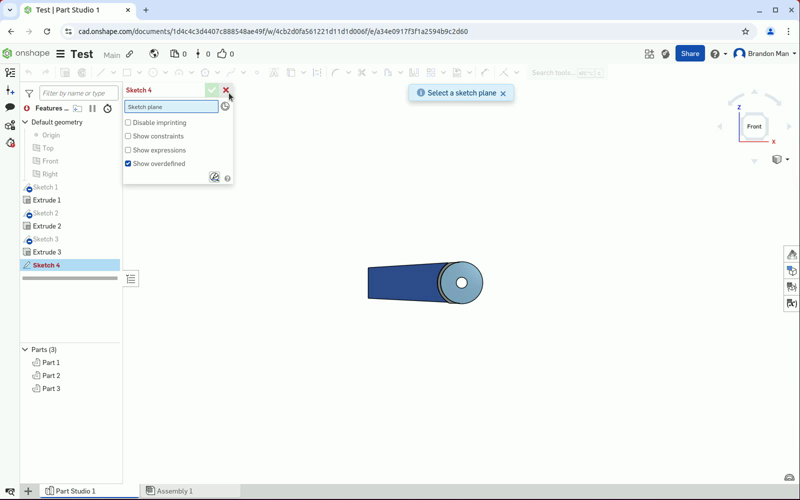
mouse_move(73, 163)
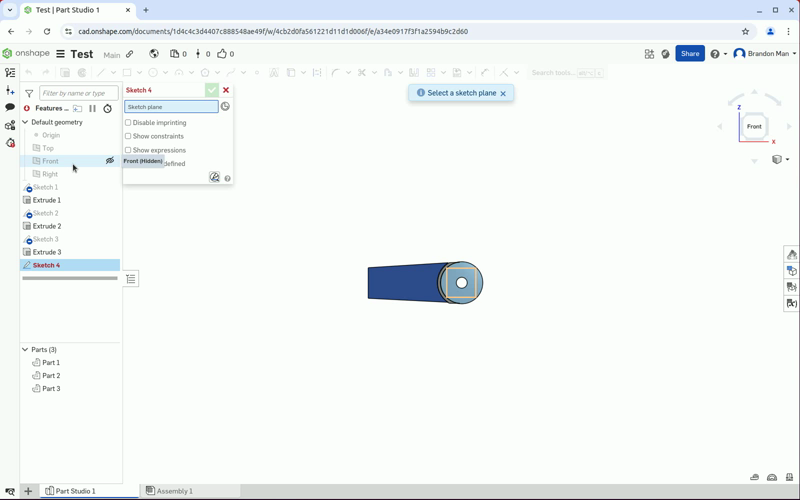
click(73, 163)
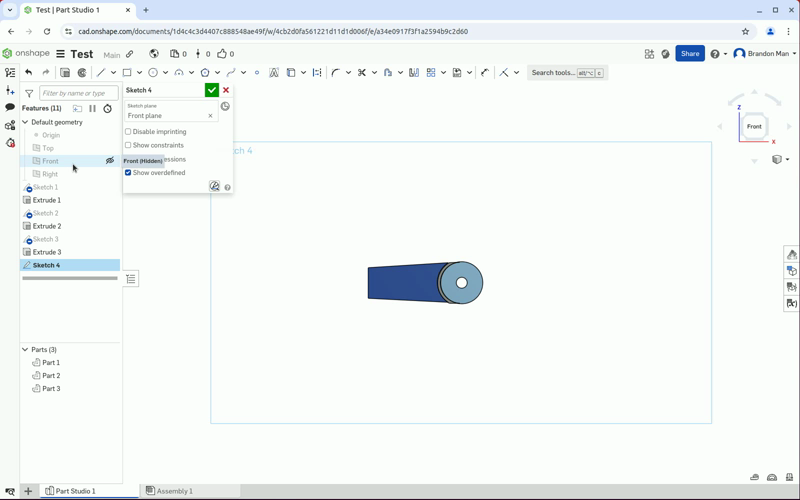
mouse_move(73, 352)
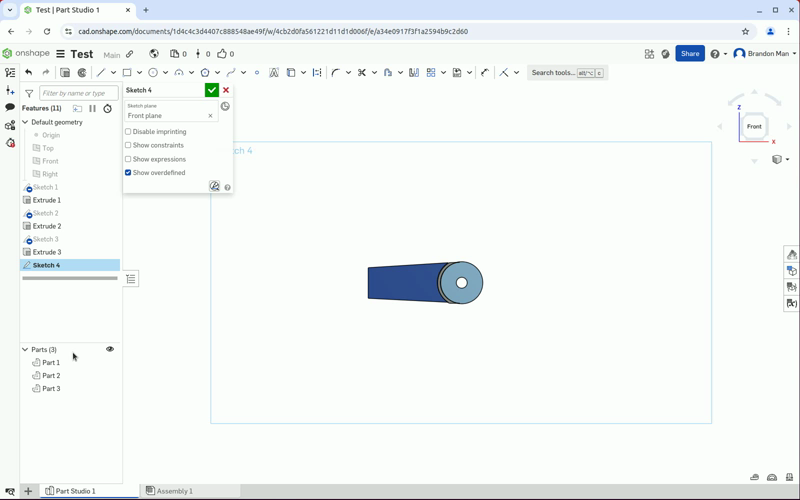
key(y)
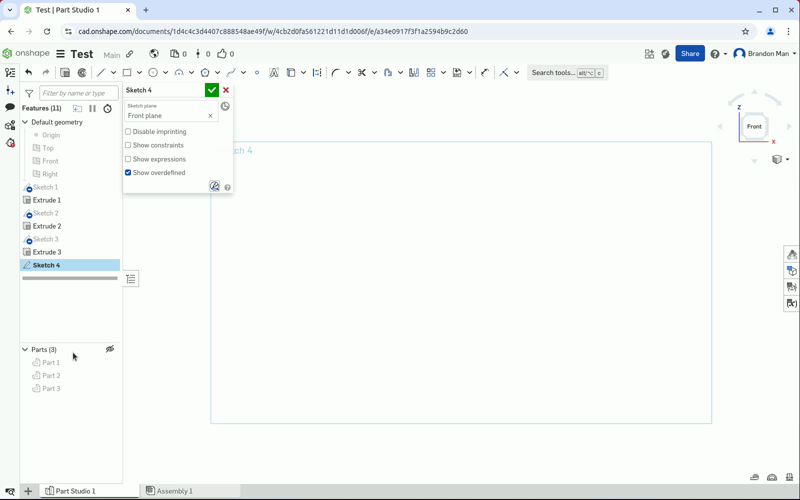
key(l)
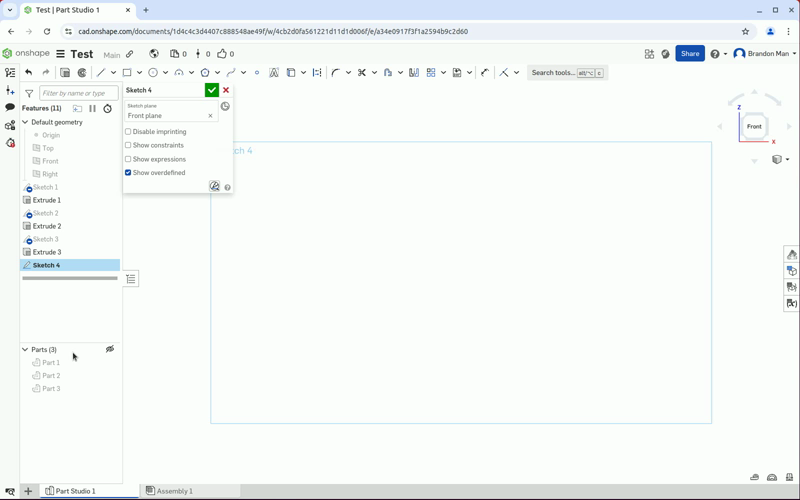
key_down(shift)
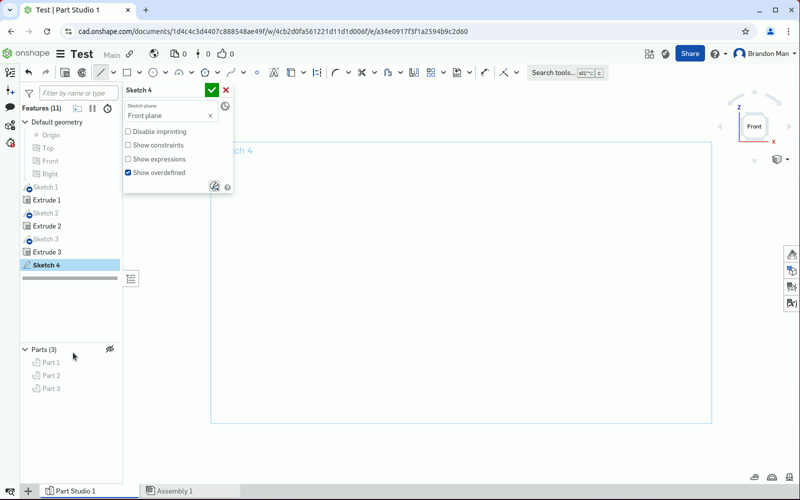
mouse_move(348, 298)
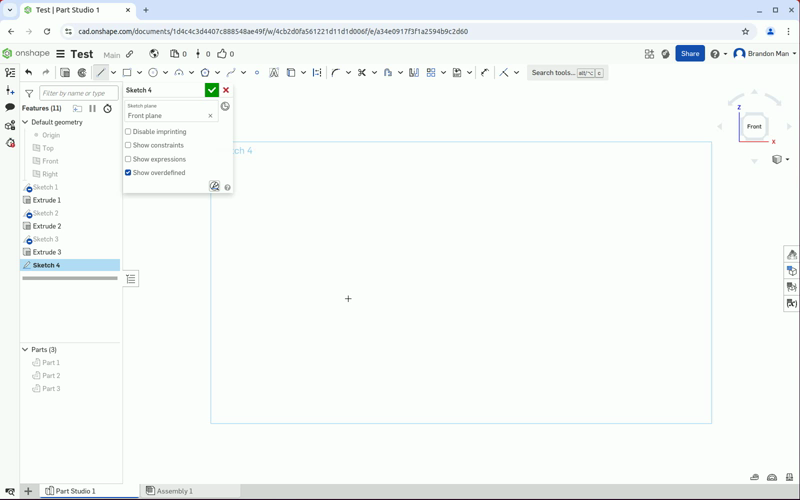
click(348, 298)
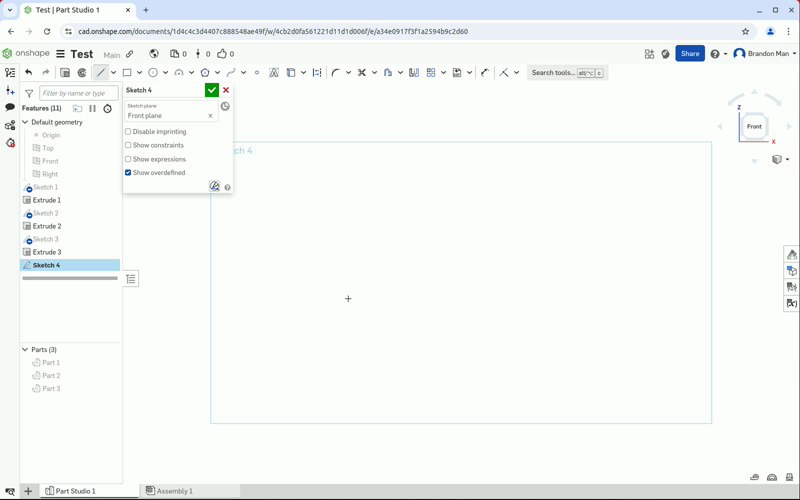
key_up(shift)
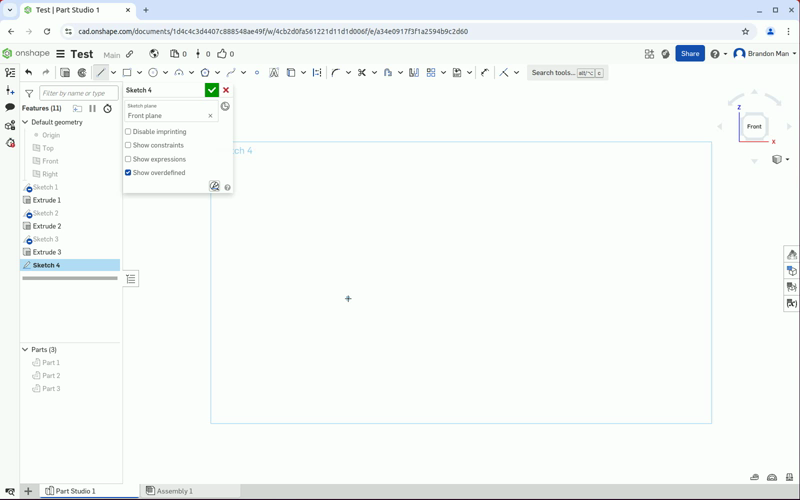
key_down(shift)
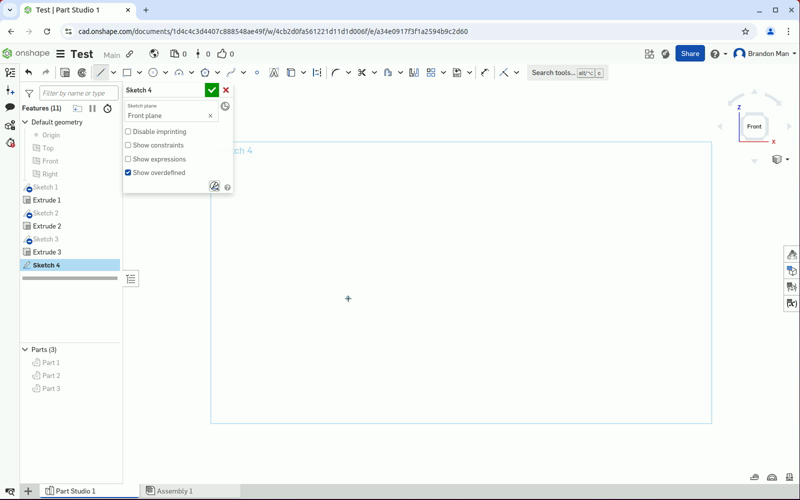
mouse_move(378, 298)
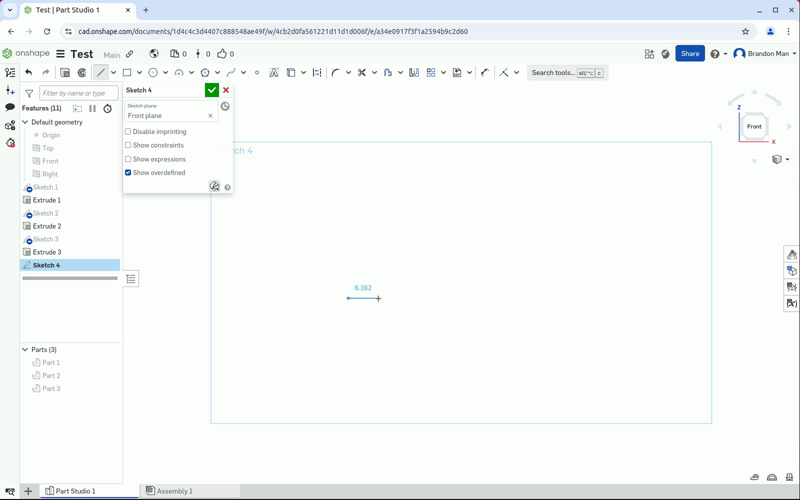
mouse_move(368, 298)
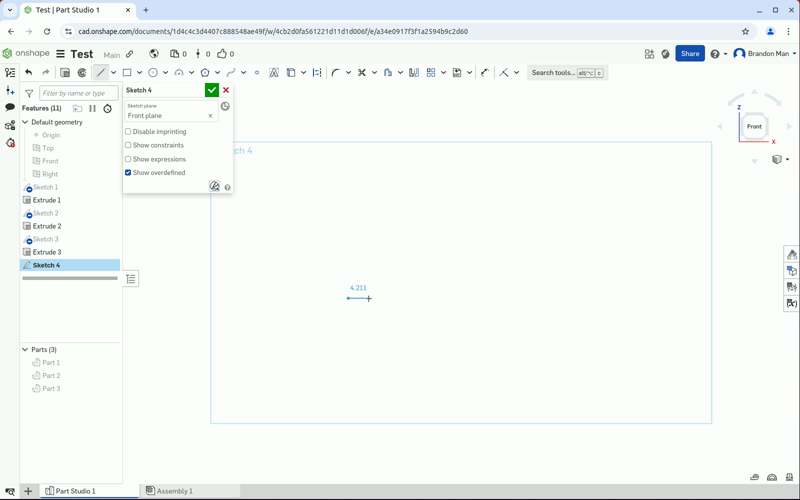
click(368, 298)
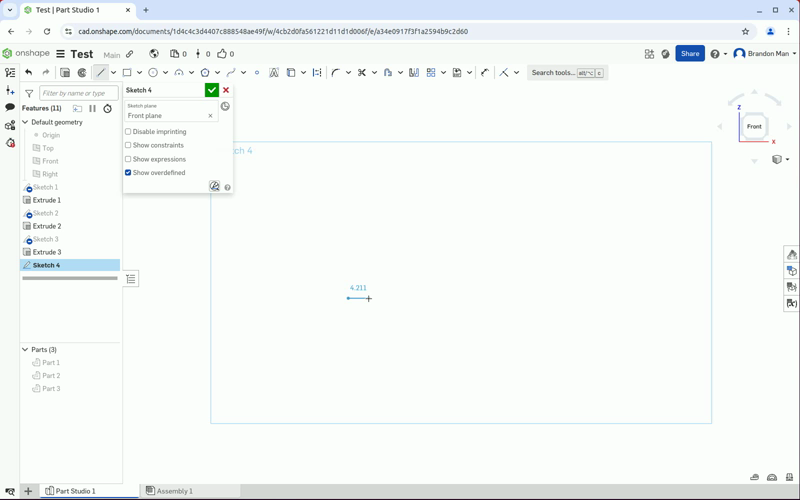
key_up(shift)
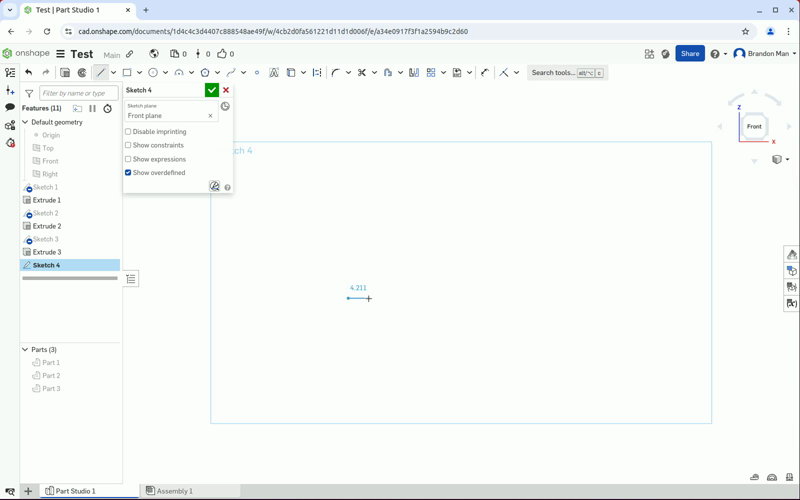
key_down(shift)
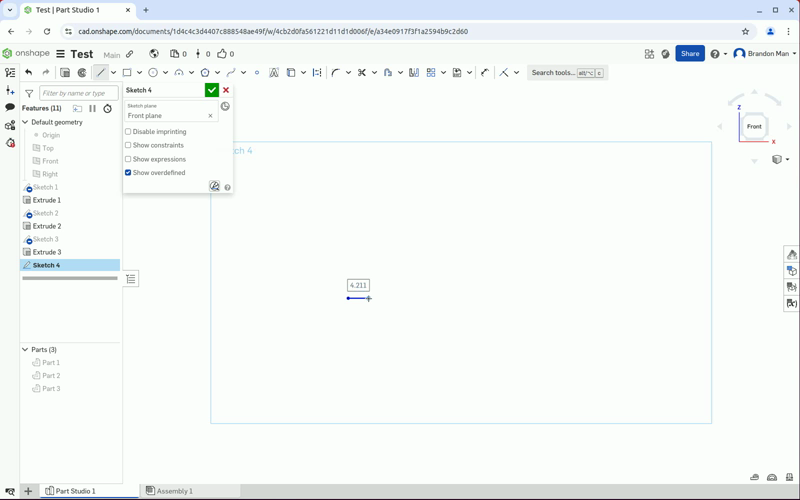
mouse_move(398, 298)
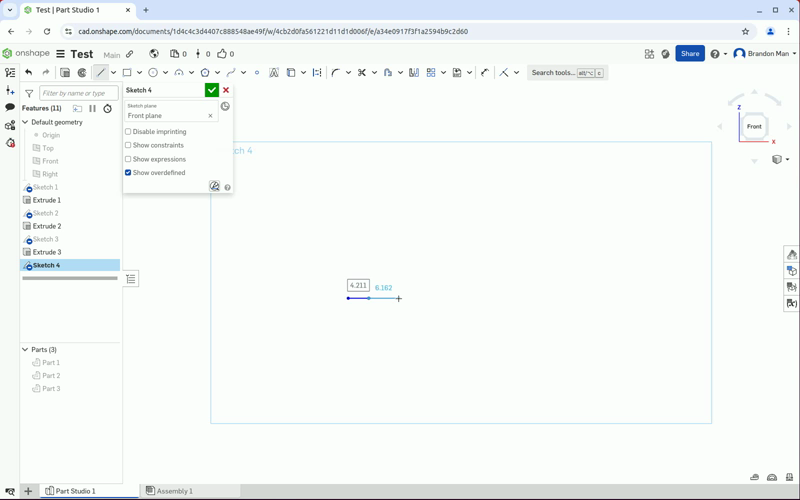
mouse_move(368, 267)
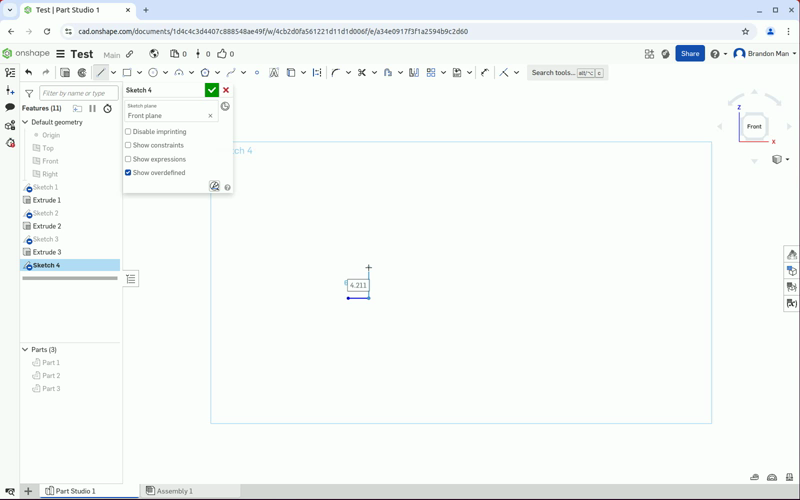
click(368, 267)
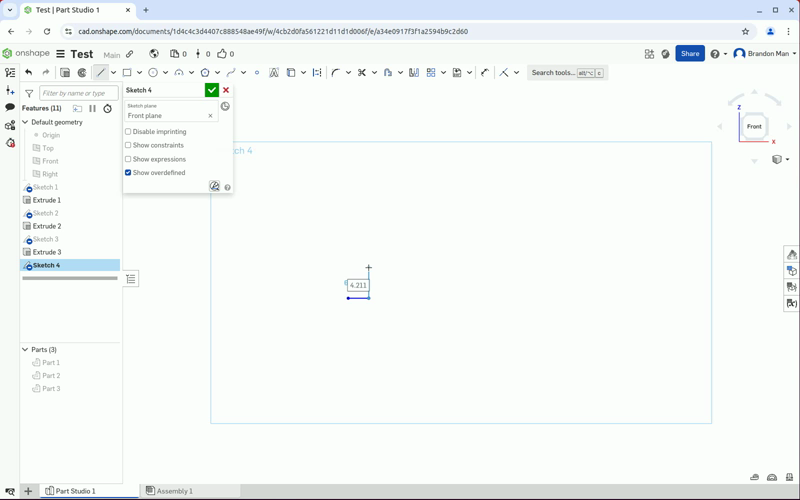
key_up(shift)
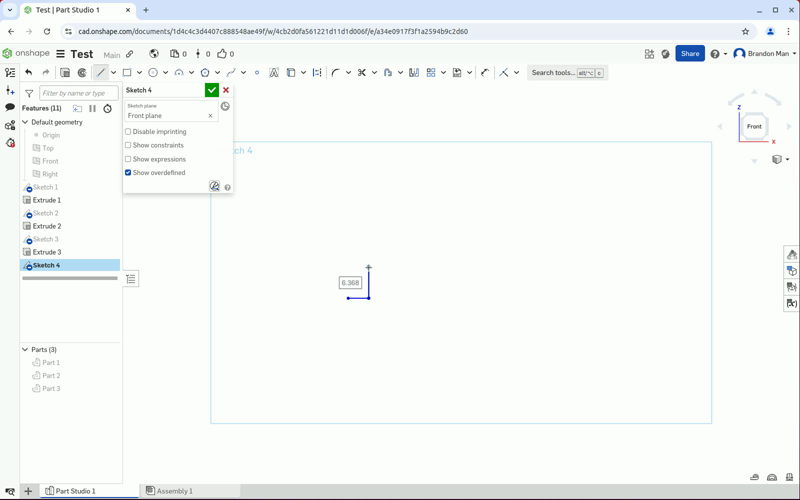
key_down(shift)
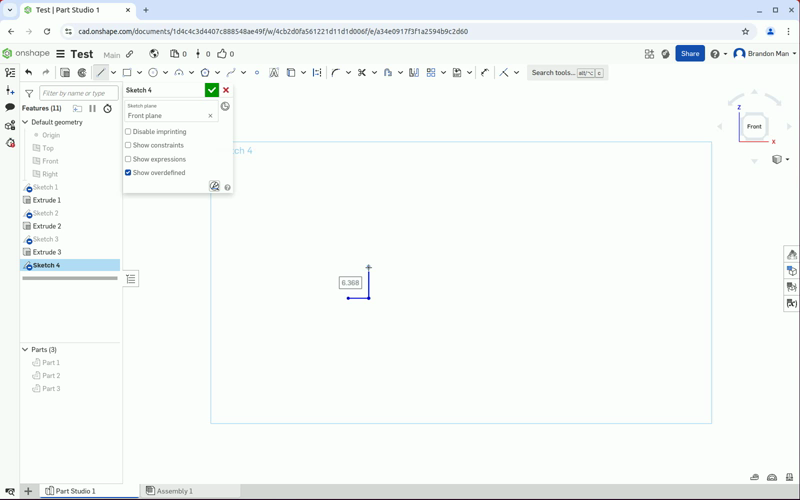
mouse_move(398, 267)
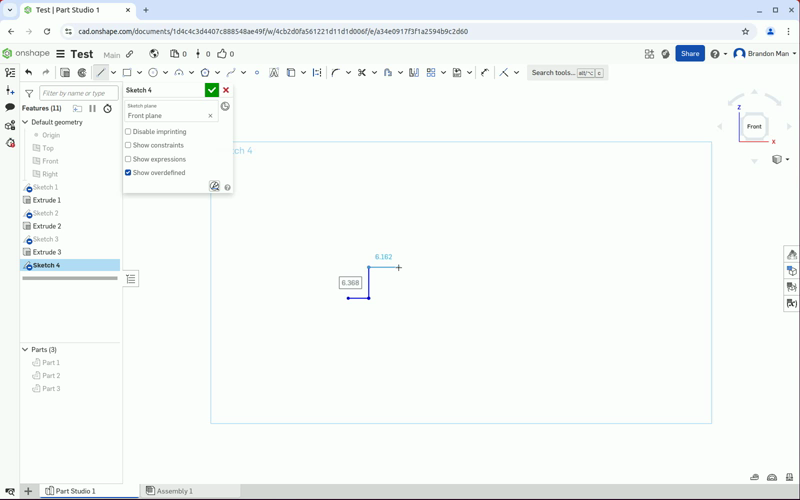
mouse_move(348, 267)
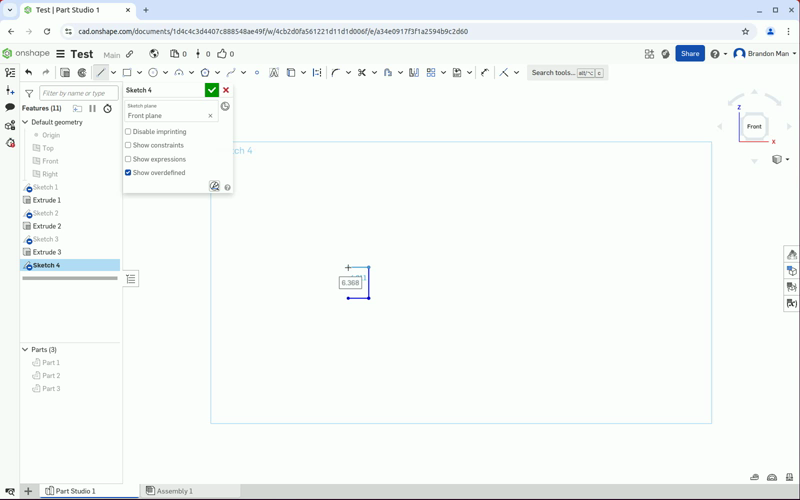
click(348, 267)
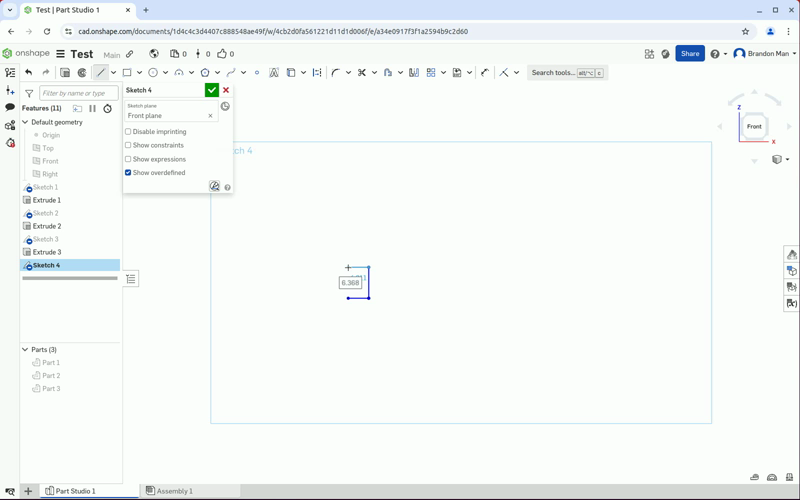
key_up(shift)
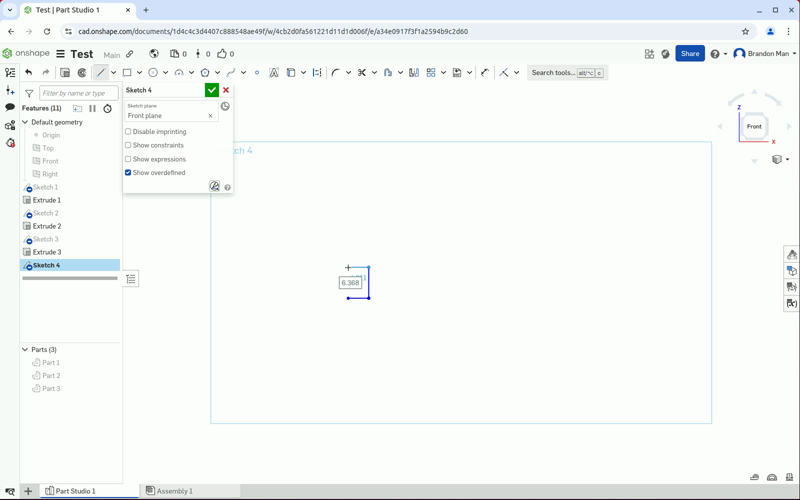
mouse_move(378, 267)
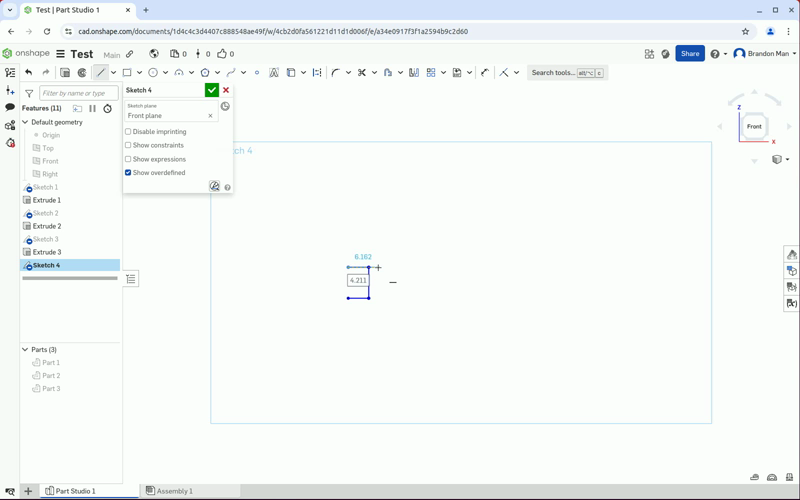
key_down(shift)
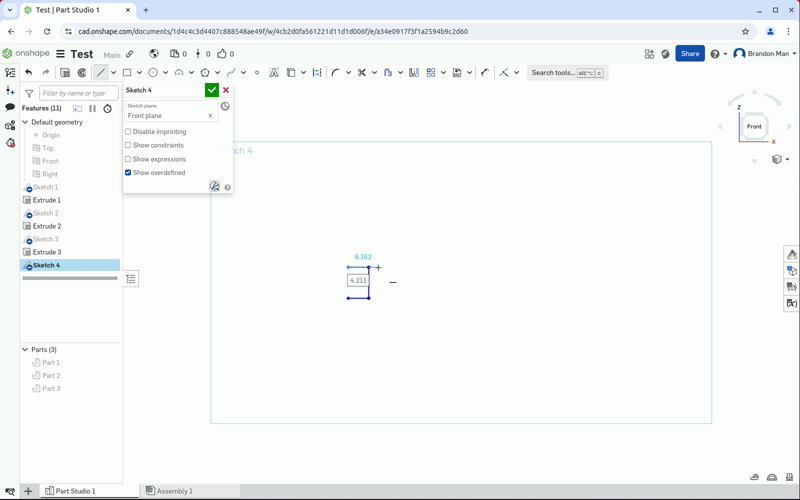
mouse_move(348, 298)
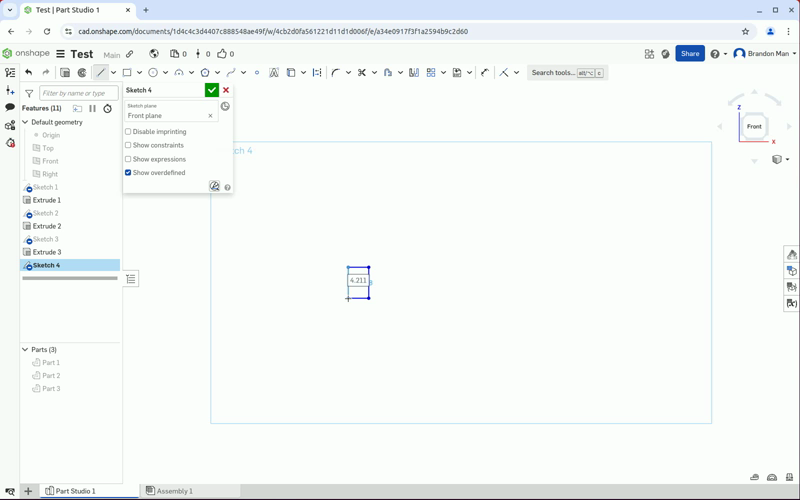
key_up(shift)
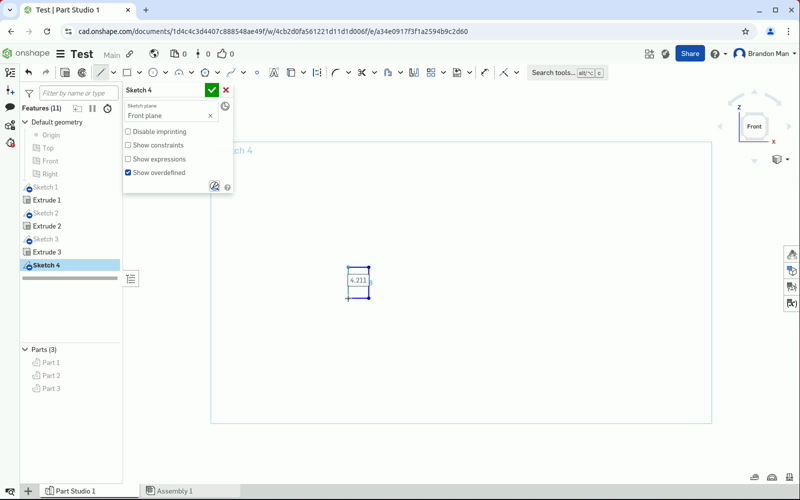
click(348, 298)
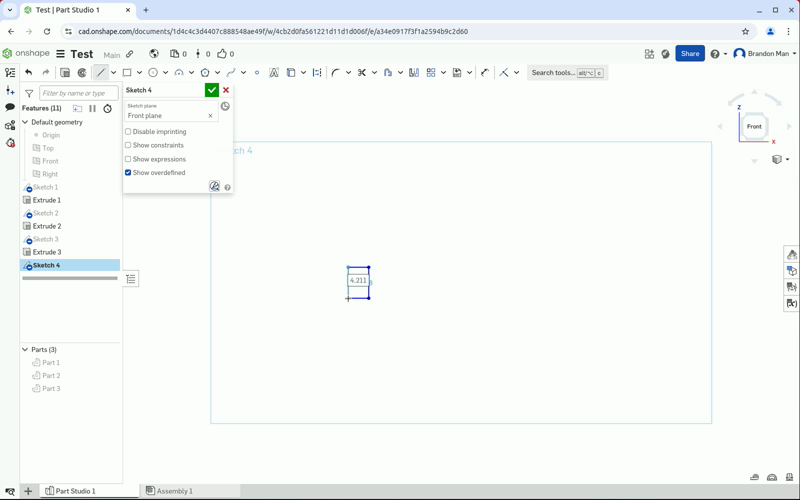
key(esc)
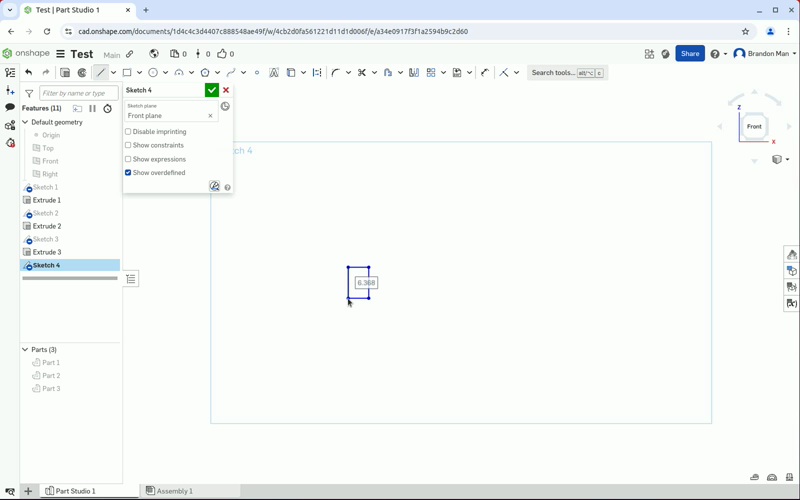
key(c)
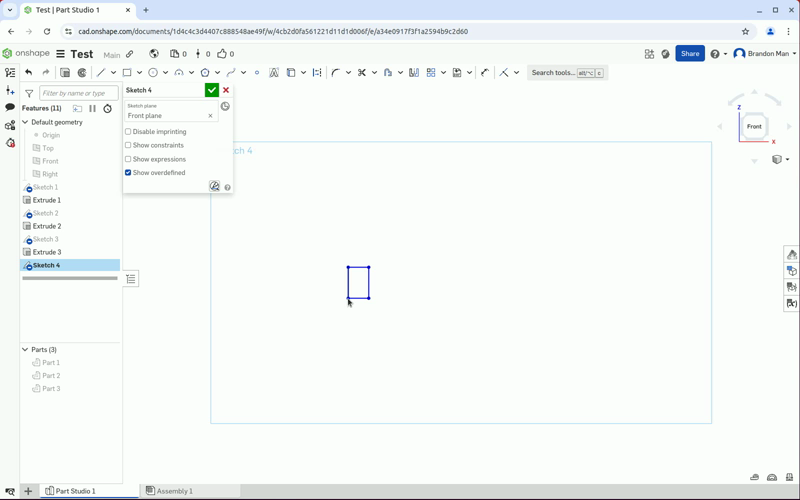
key_down(shift)
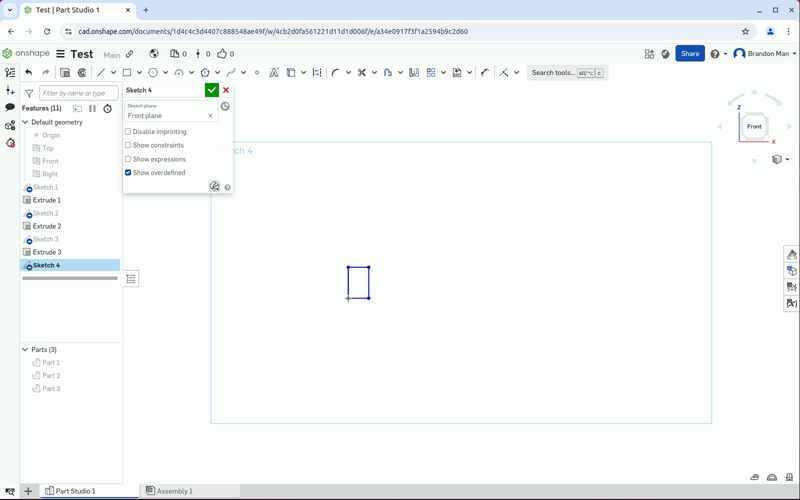
mouse_move(358, 290)
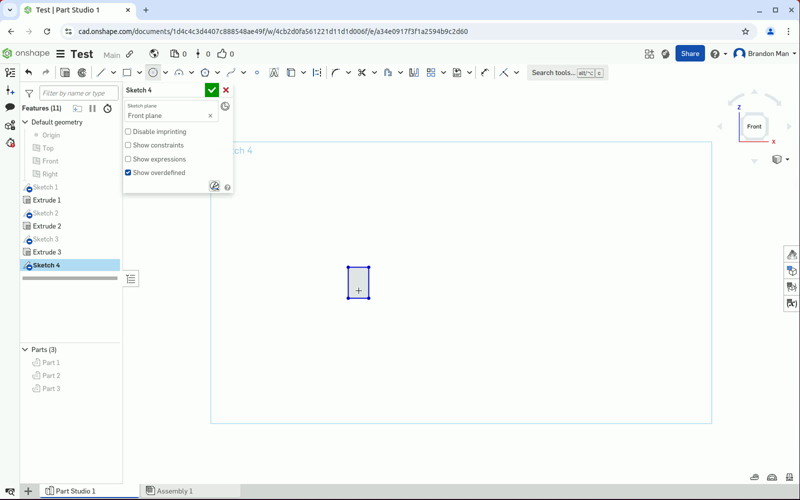
click(358, 290)
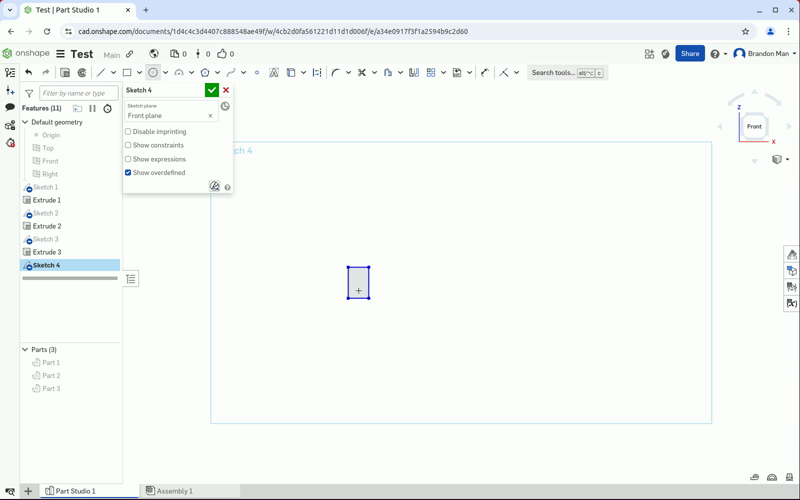
key_up(shift)
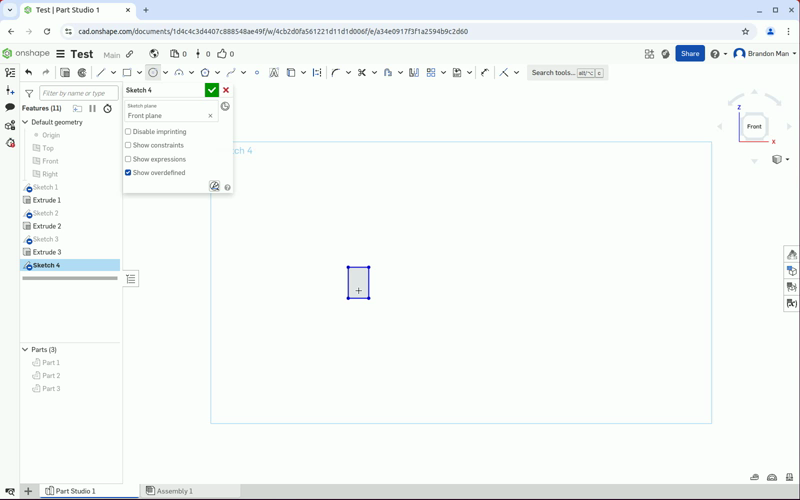
mouse_move(364, 290)
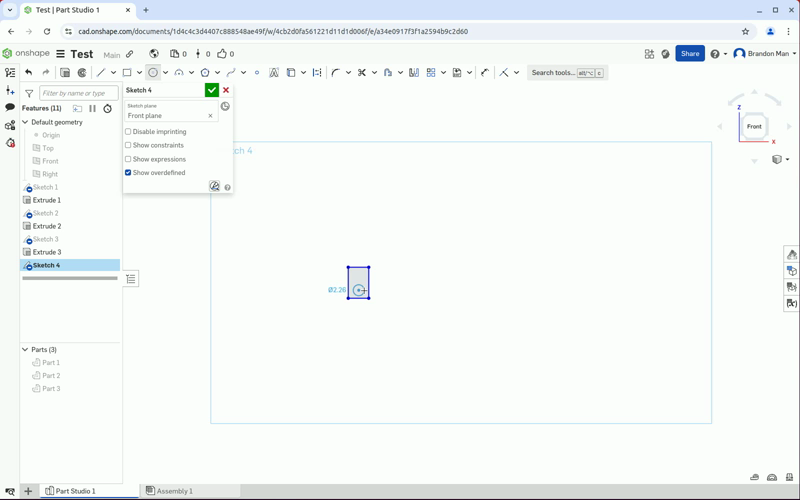
click(364, 290)
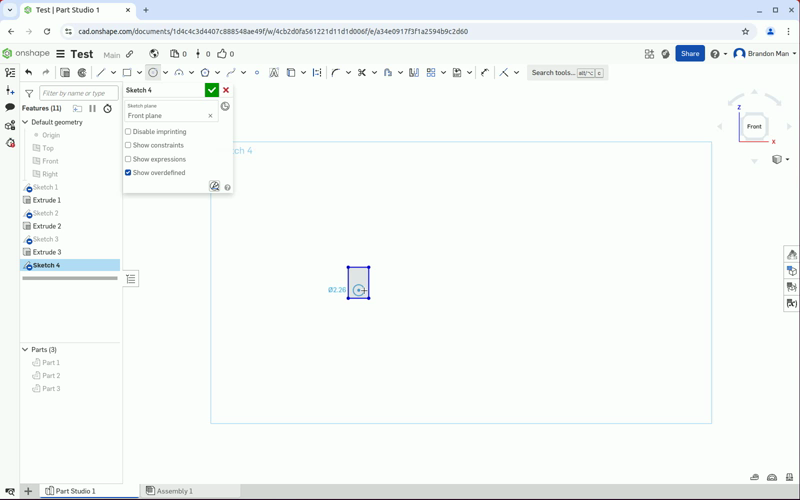
key(esc)
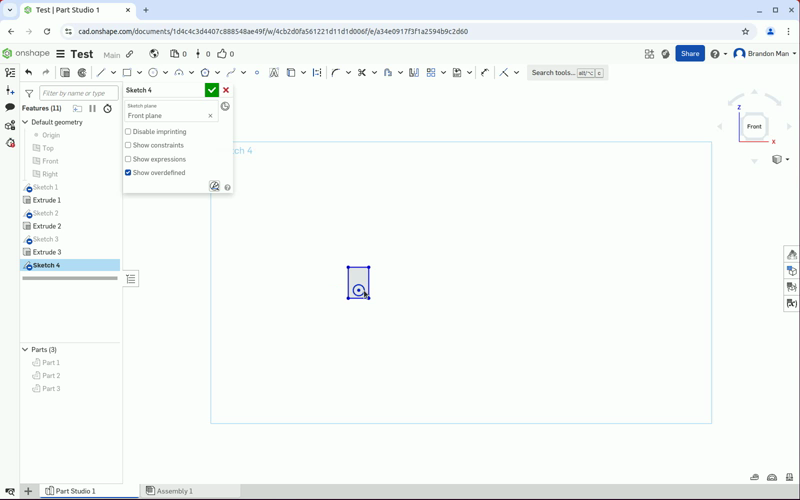
key(c)
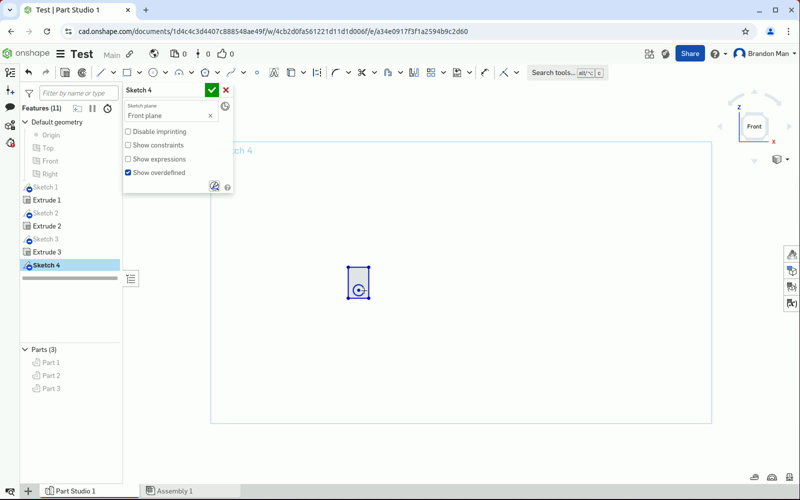
key_down(shift)
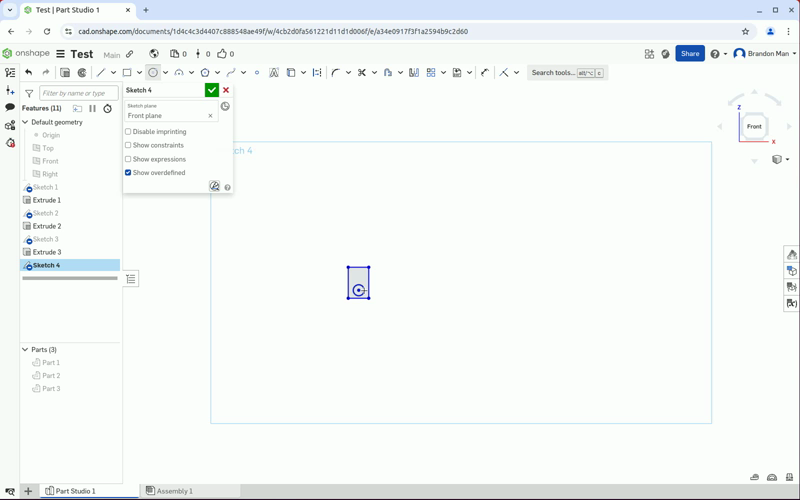
mouse_move(358, 275)
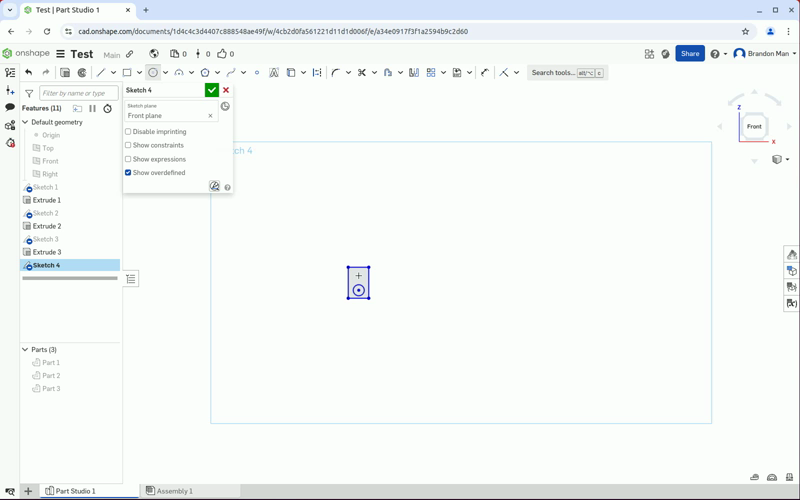
click(358, 275)
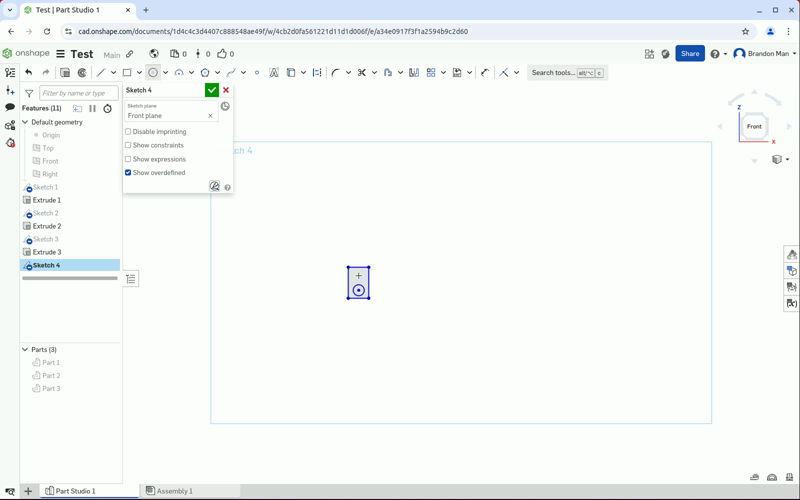
key_up(shift)
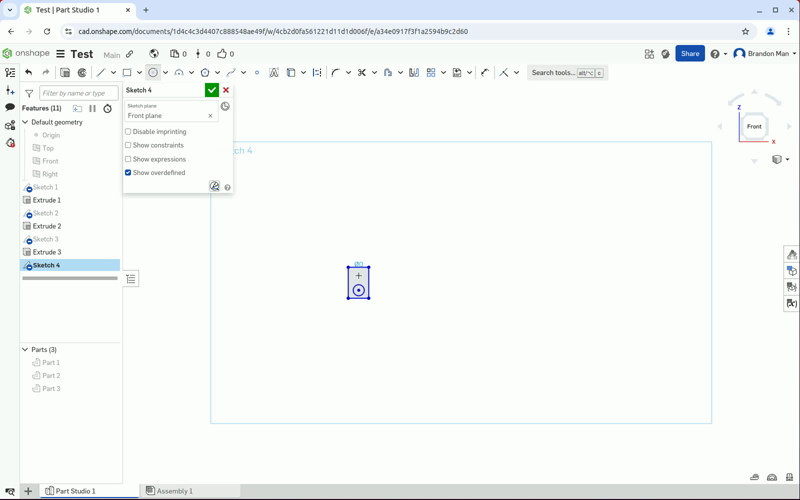
mouse_move(364, 275)
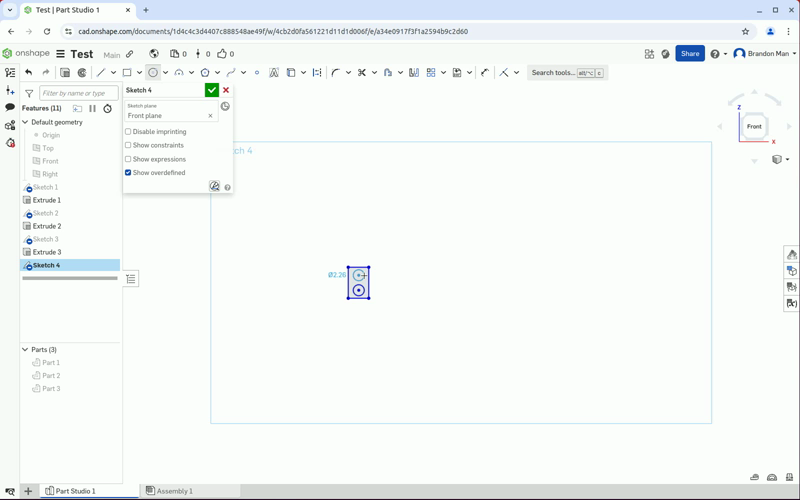
click(364, 275)
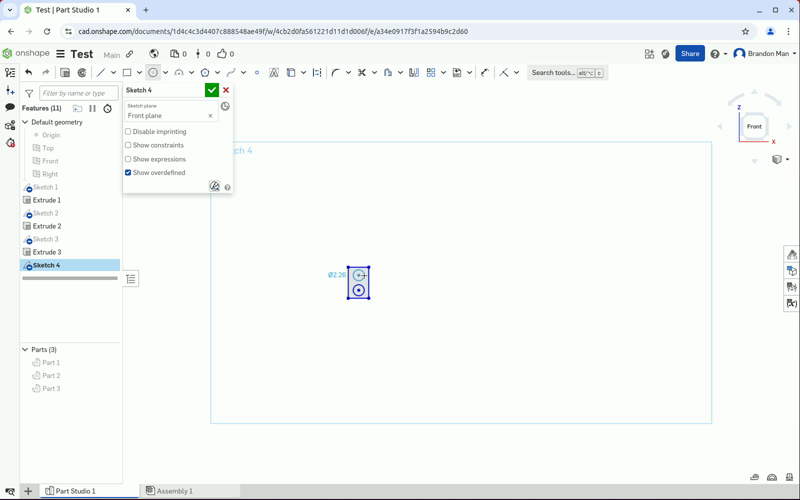
key(esc)
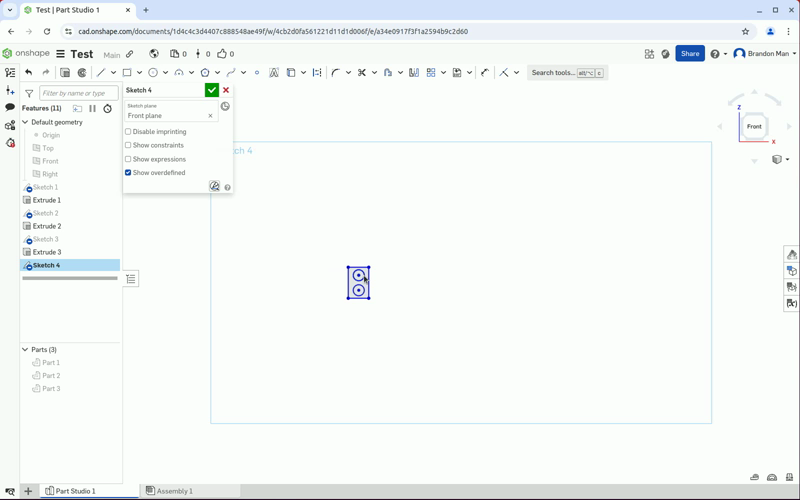
mouse_move(366, 290)
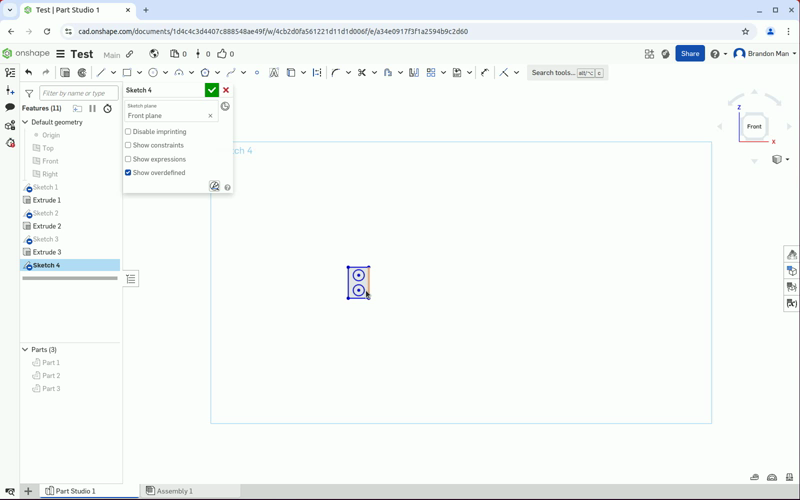
scroll(6)
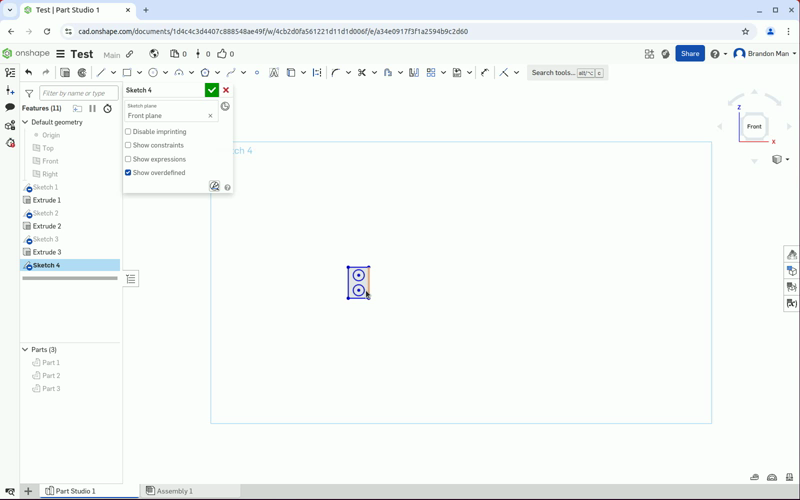
scroll(6)
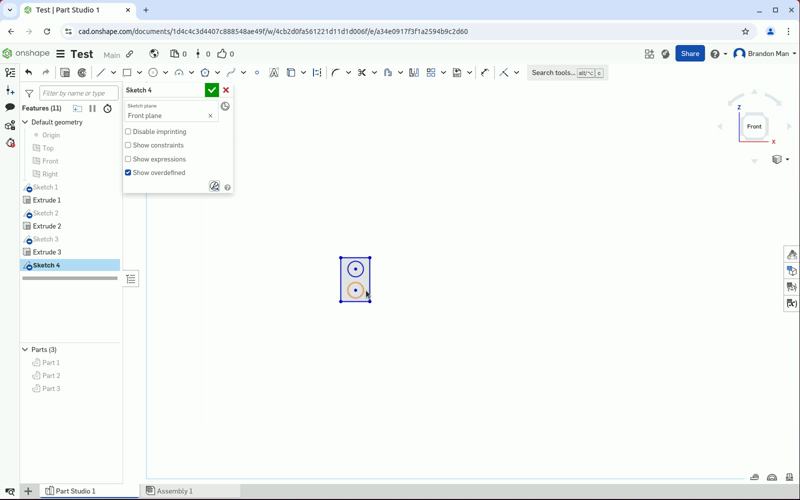
scroll(6)
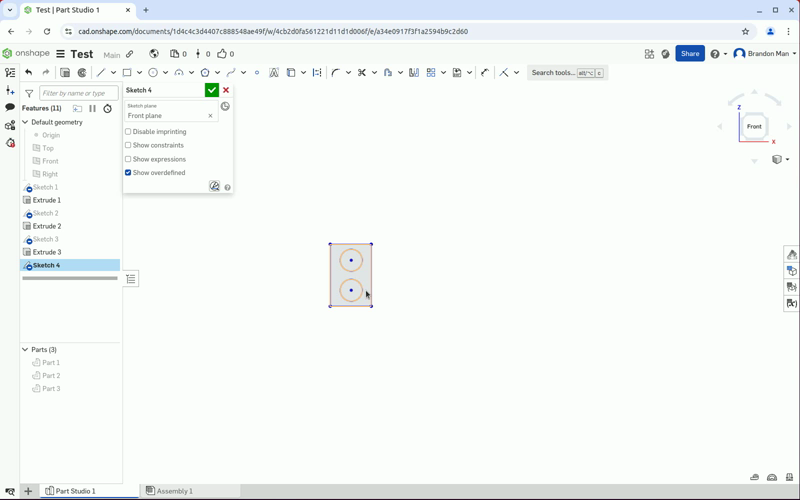
scroll(6)
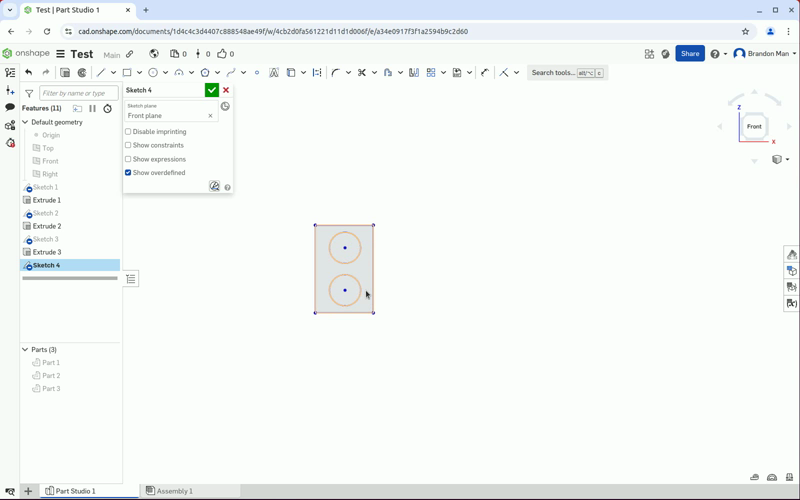
scroll(6)
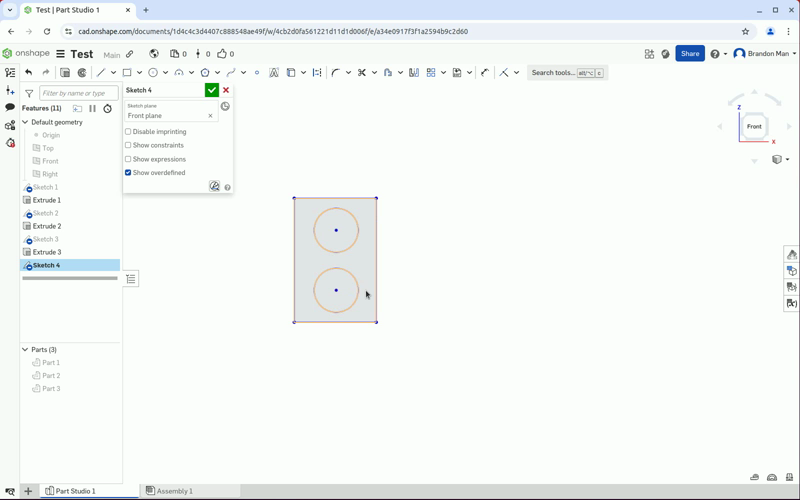
scroll(6)
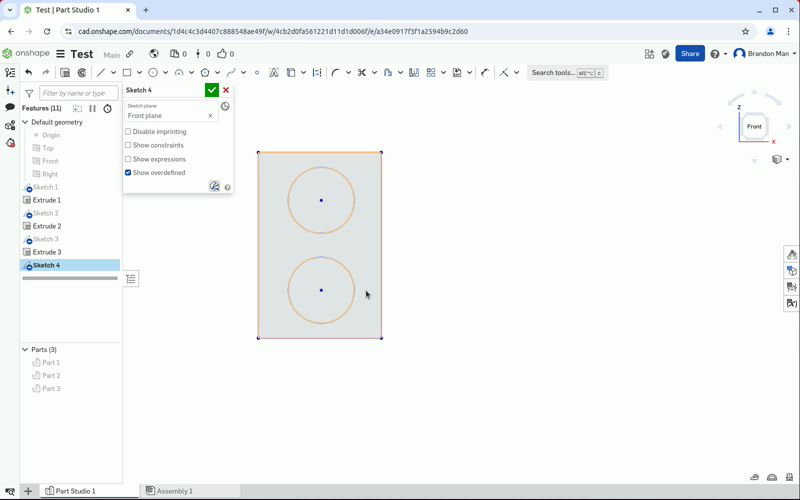
scroll(6)
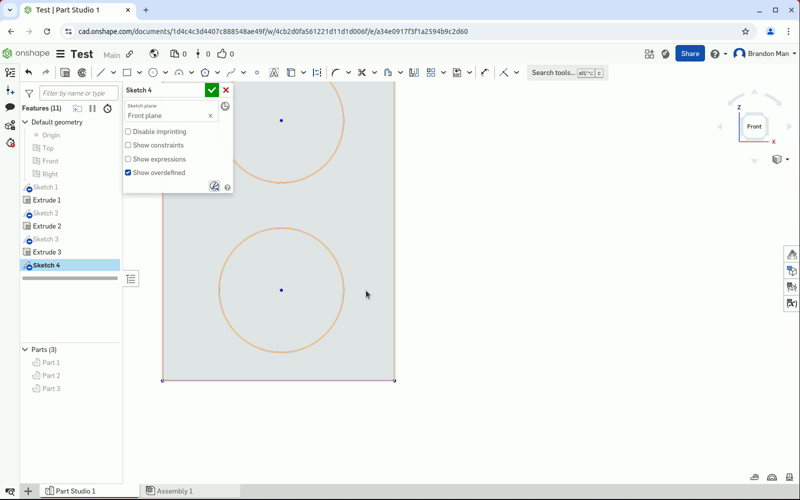
click(366, 290)
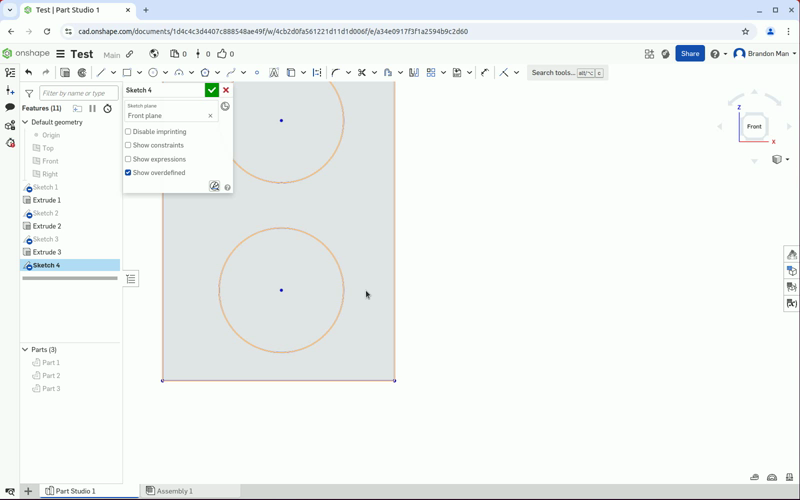
scroll(-6)
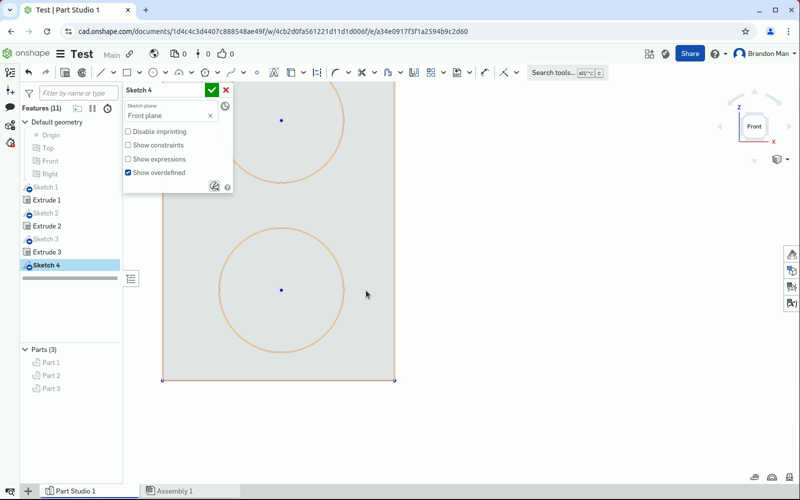
scroll(-6)
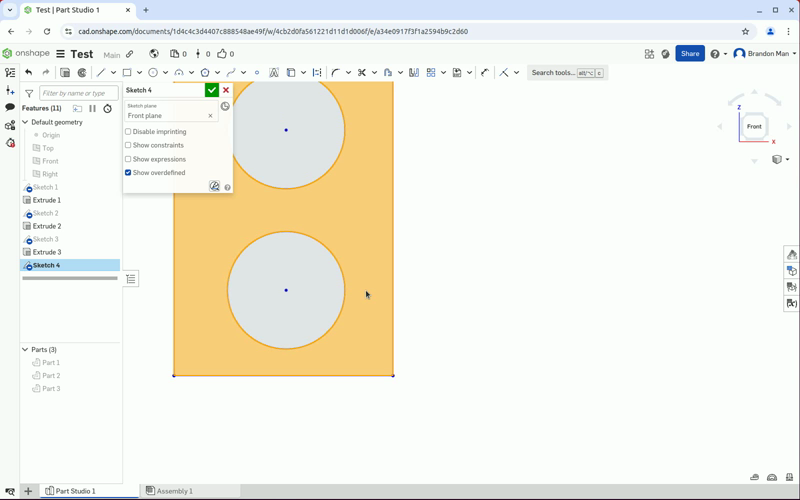
scroll(-6)
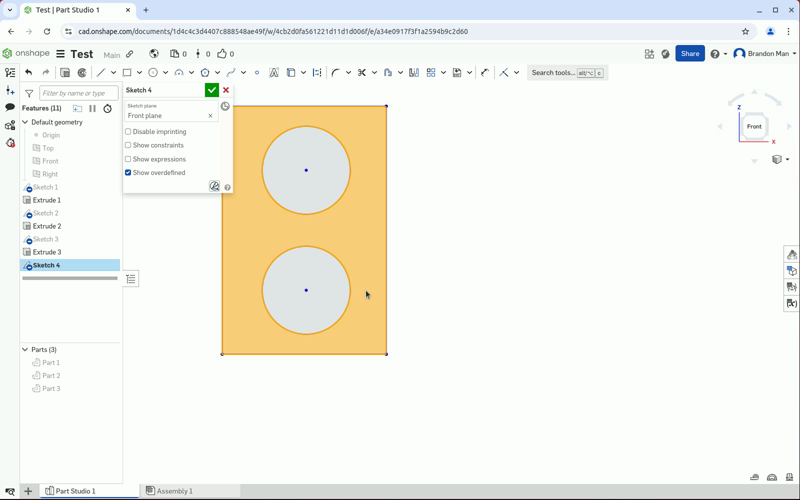
scroll(-6)
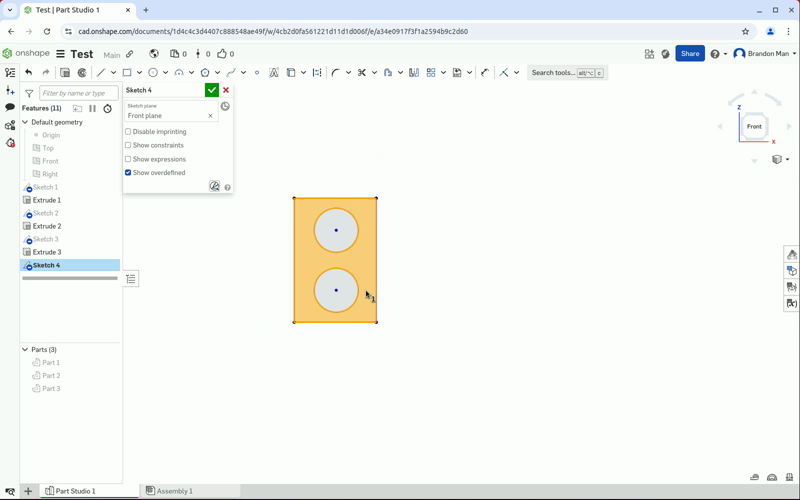
scroll(-6)
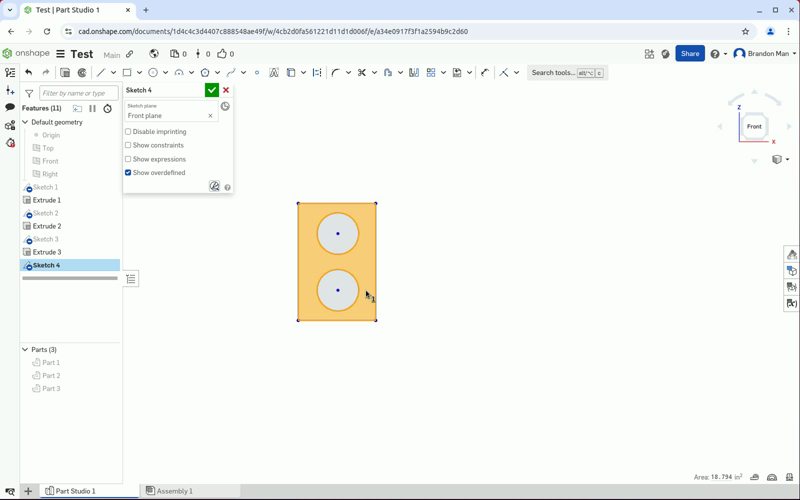
scroll(-6)
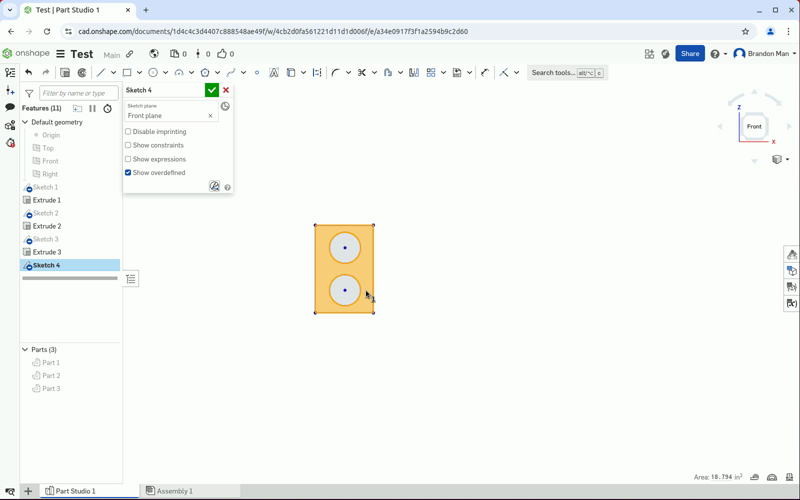
scroll(-6)
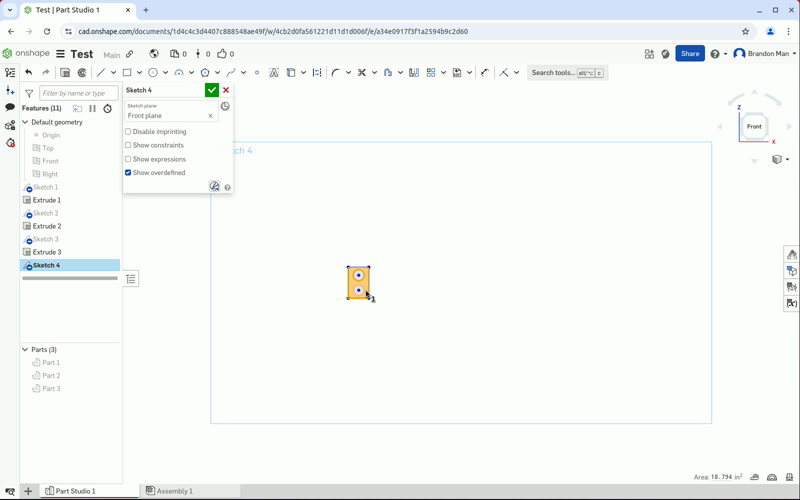
mouse_move(73, 352)
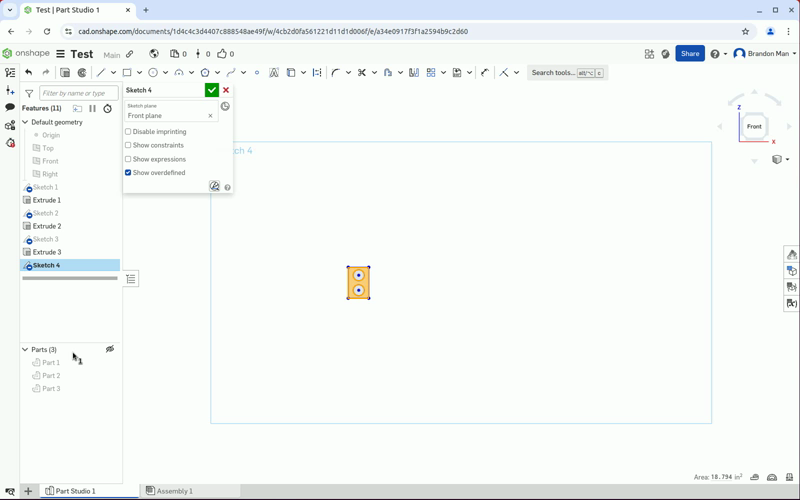
key(shift+y)
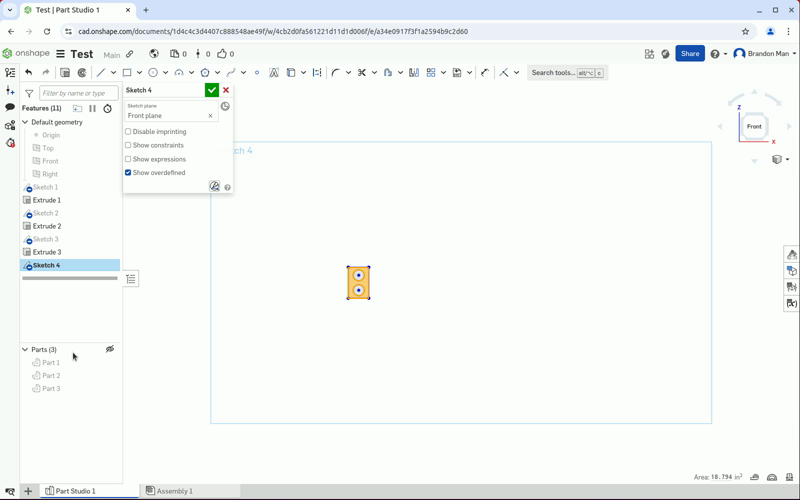
key(shift+e)
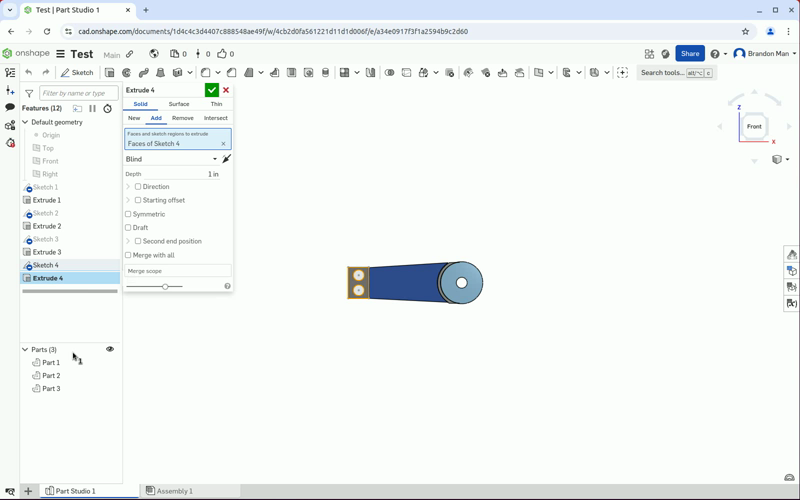
mouse_move(143, 106)
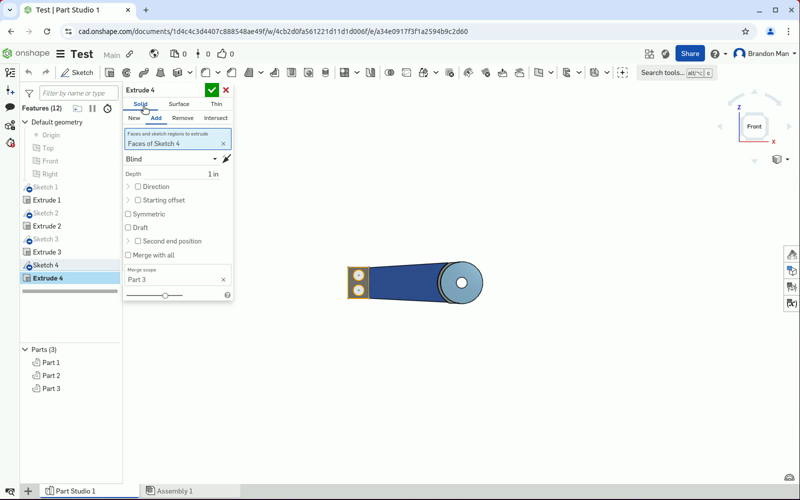
click(143, 106)
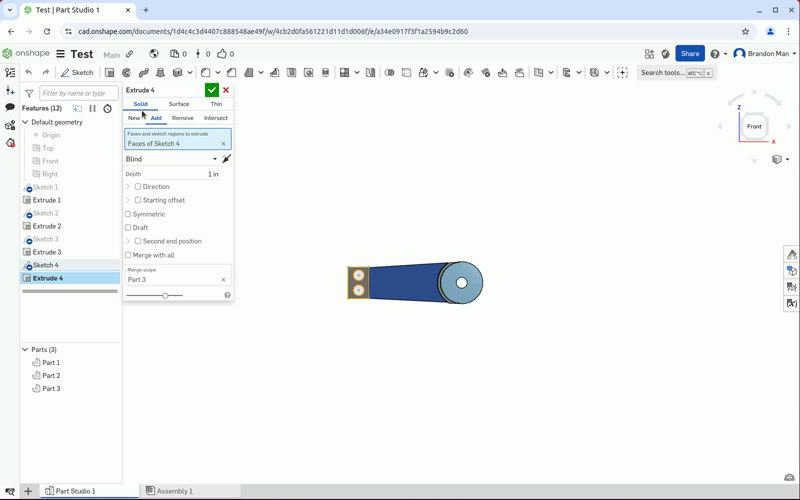
mouse_move(137, 120)
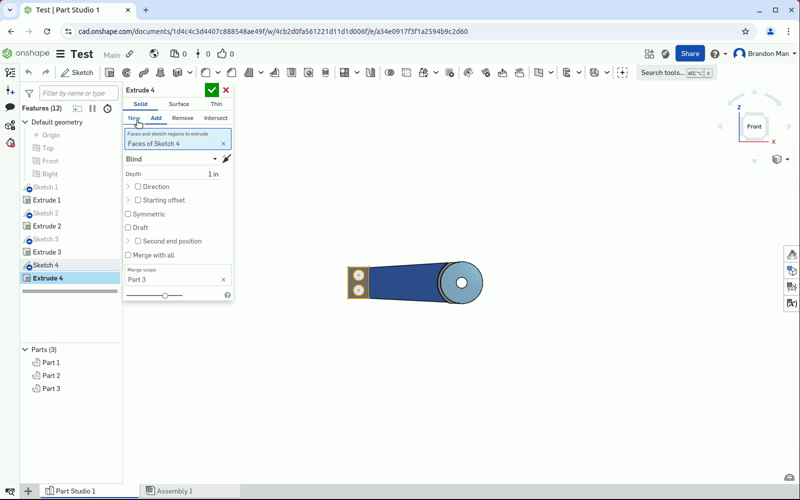
click(137, 120)
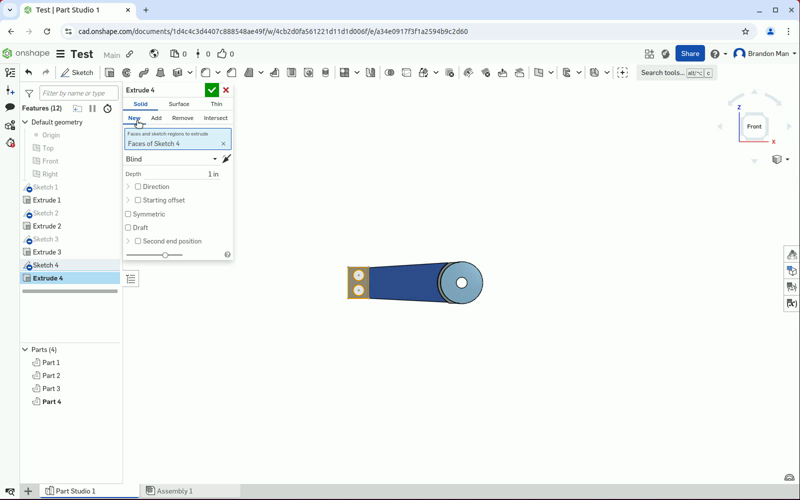
key(tab, 4)
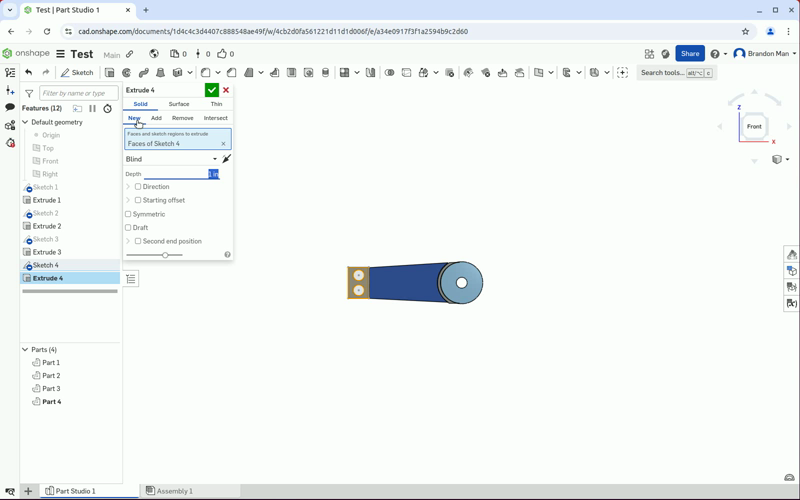
text(2.166)
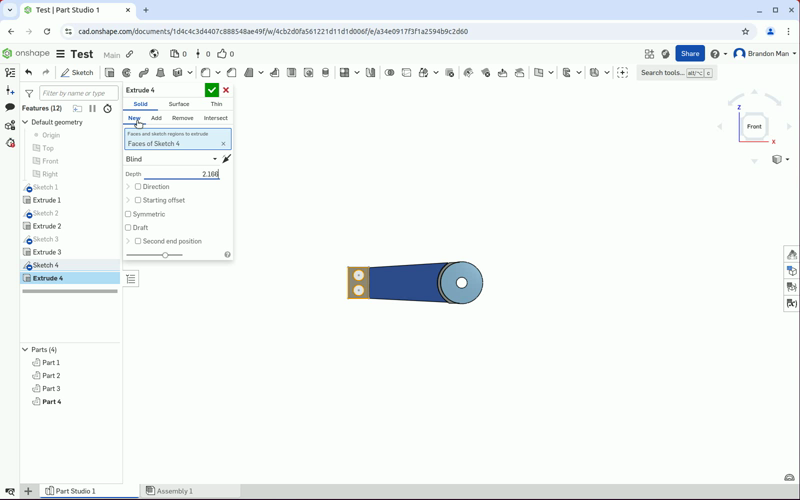
key(enter)
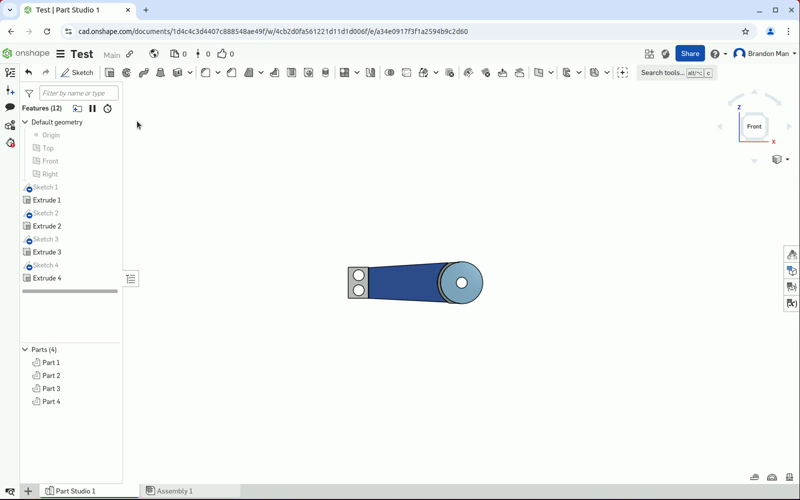
key(shift+h)
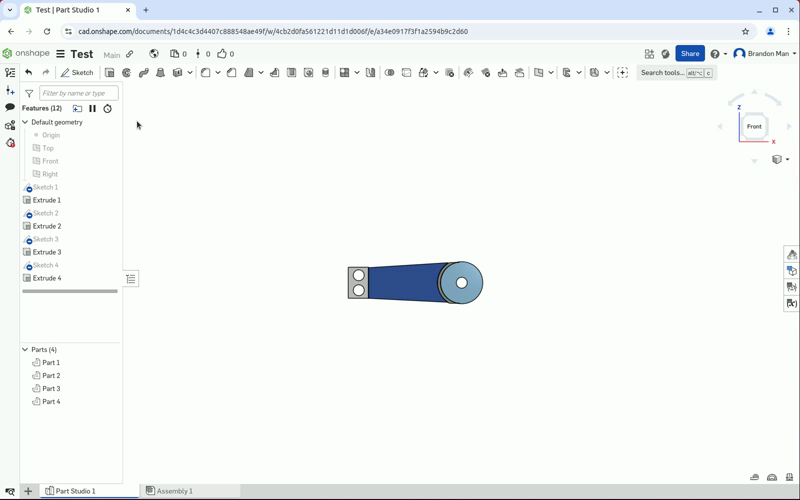
key(shift+h)
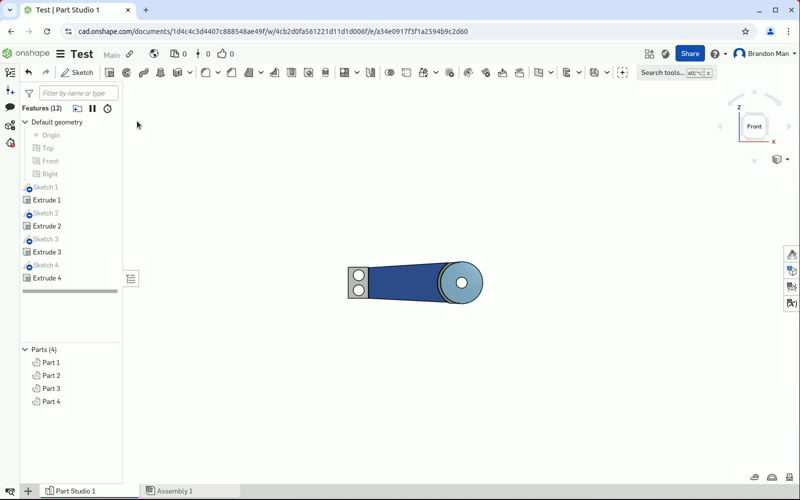
mouse_move(73, 189)
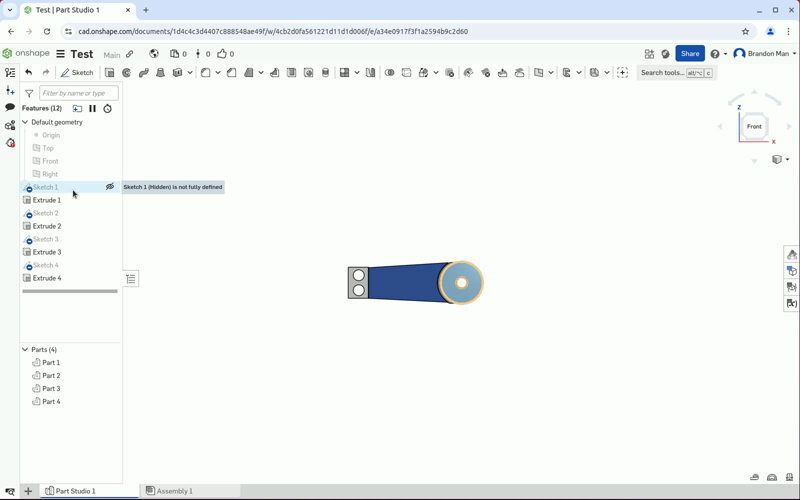
click(73, 189)
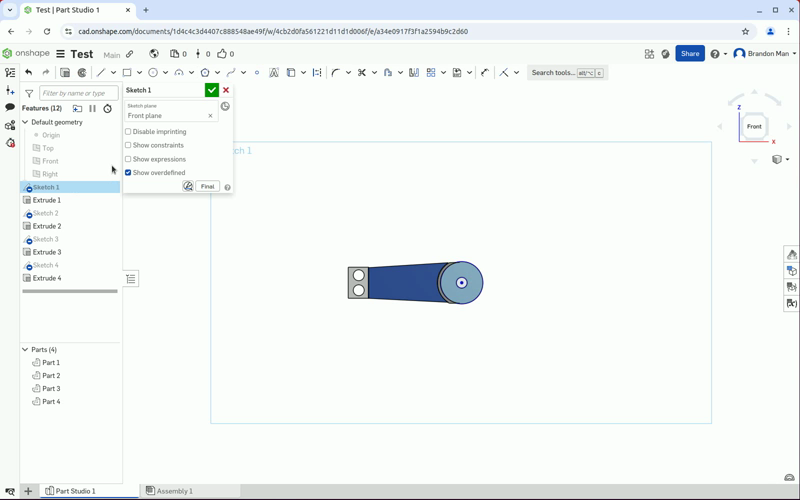
mouse_move(229, 92)
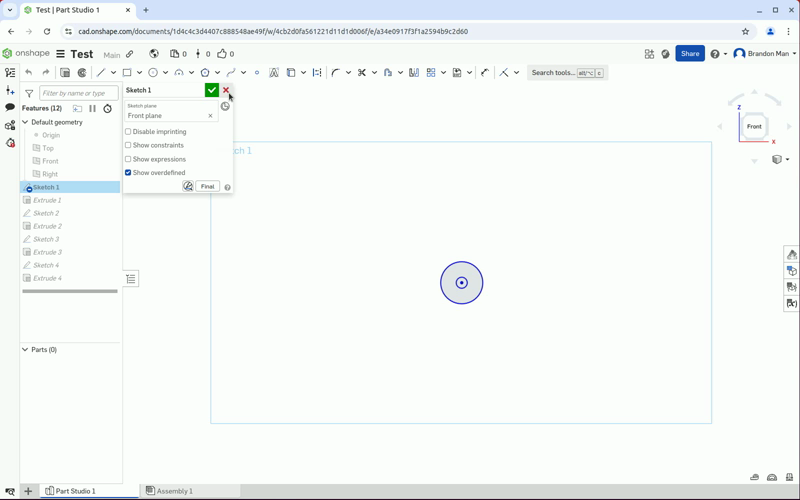
click(229, 92)
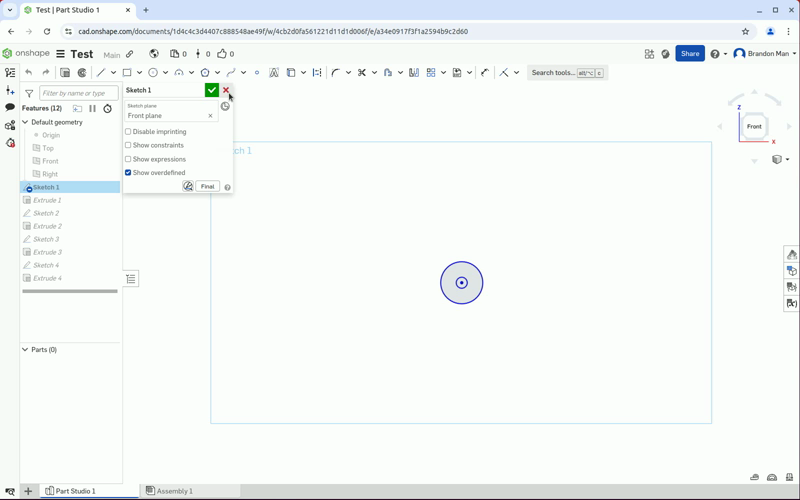
key(shift+s)
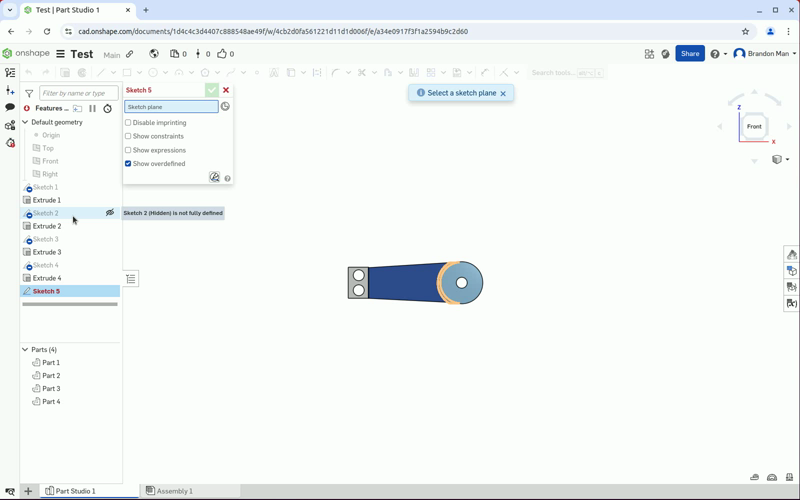
scroll(3)
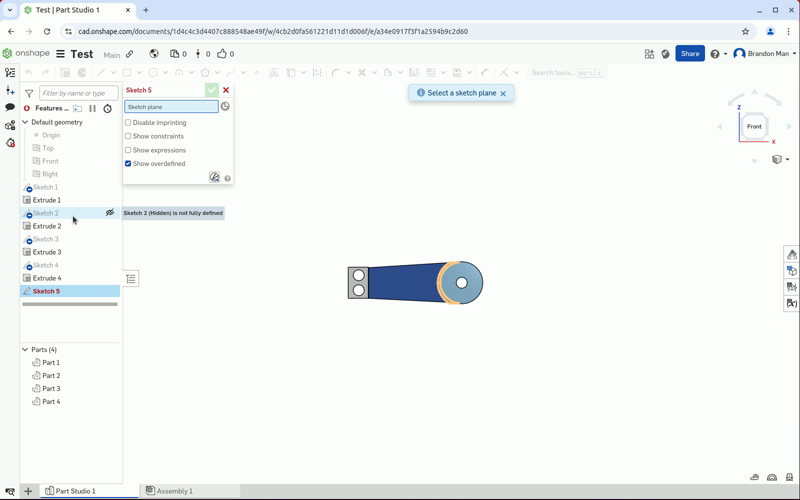
mouse_move(73, 163)
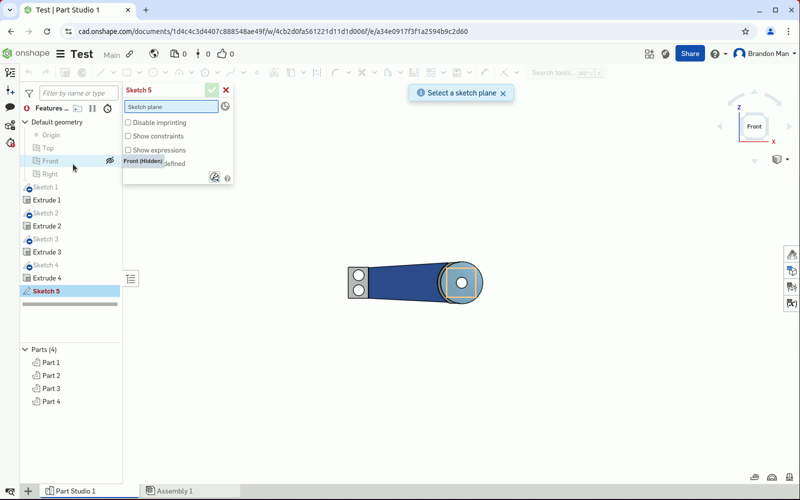
click(73, 163)
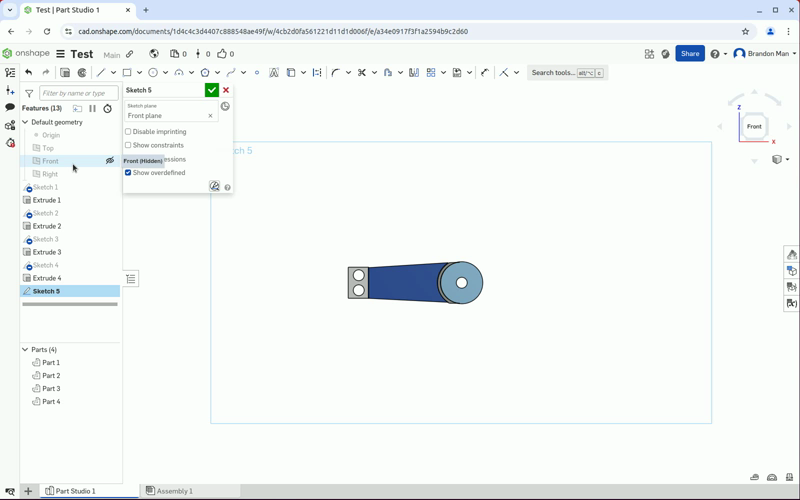
mouse_move(73, 352)
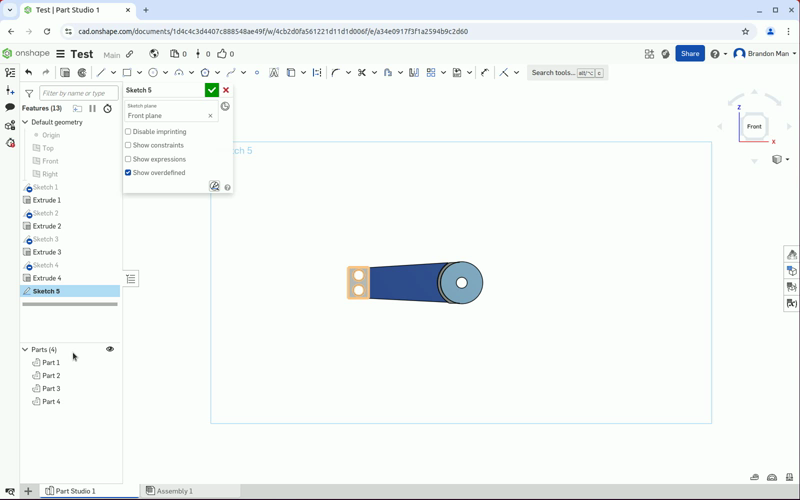
key(y)
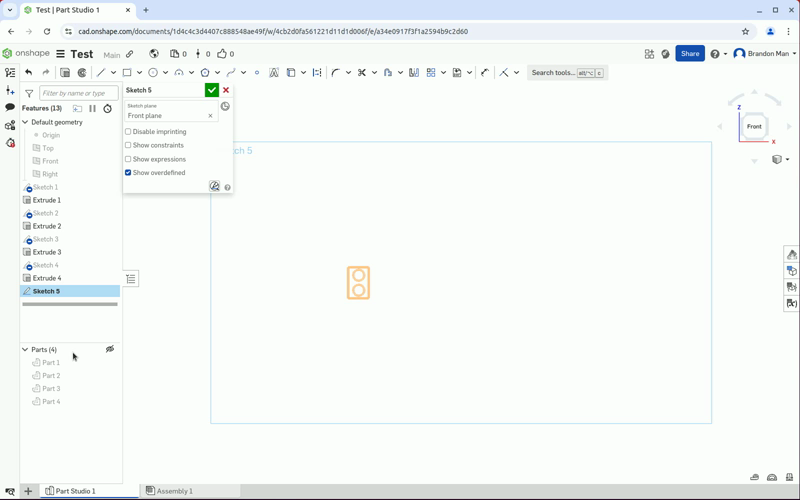
key(l)
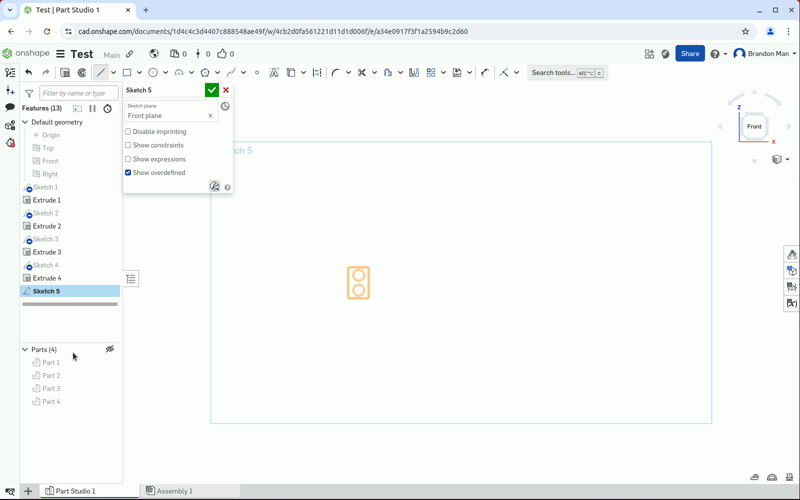
key_down(shift)
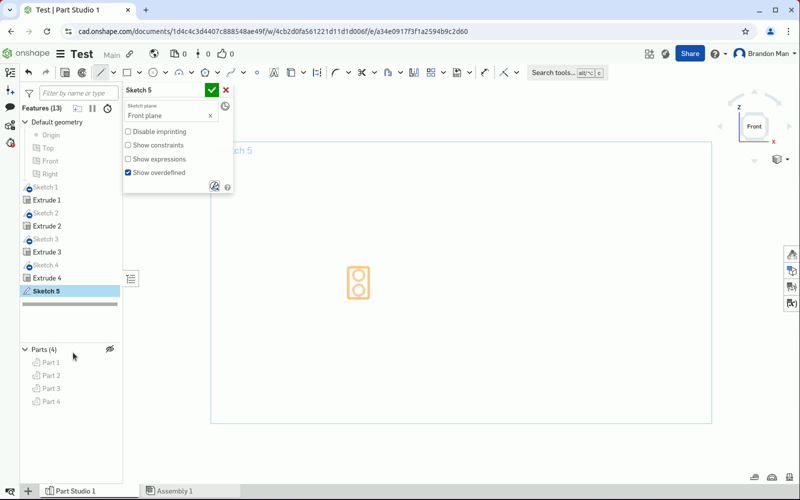
mouse_move(368, 298)
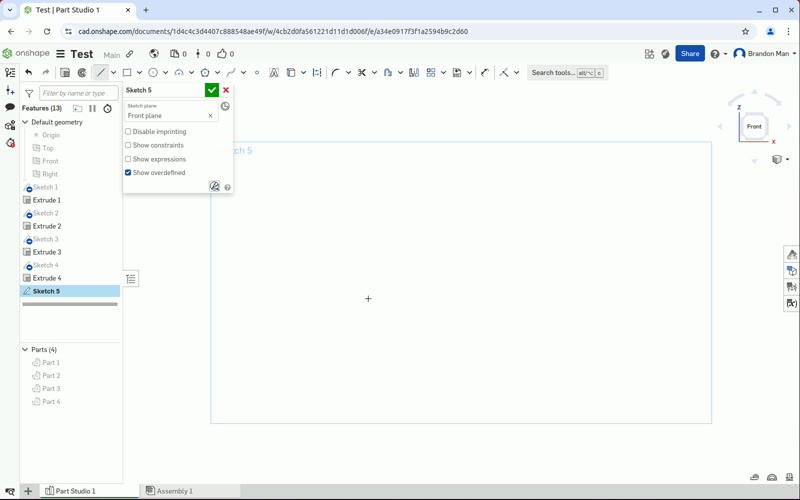
click(368, 298)
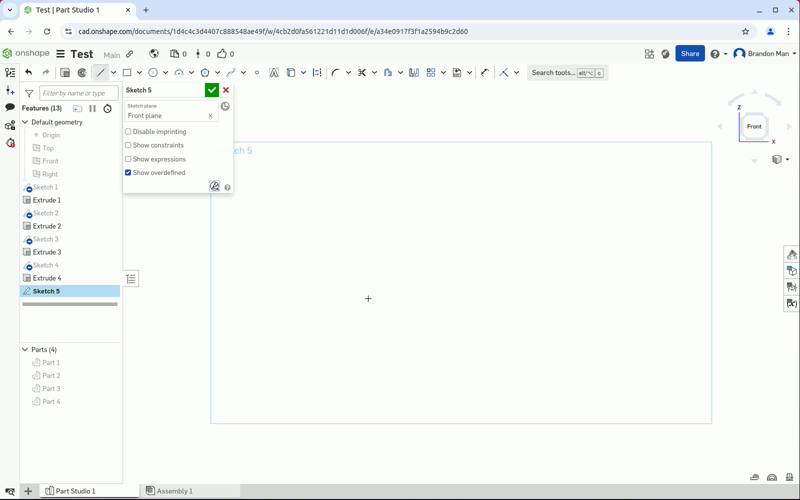
key_up(shift)
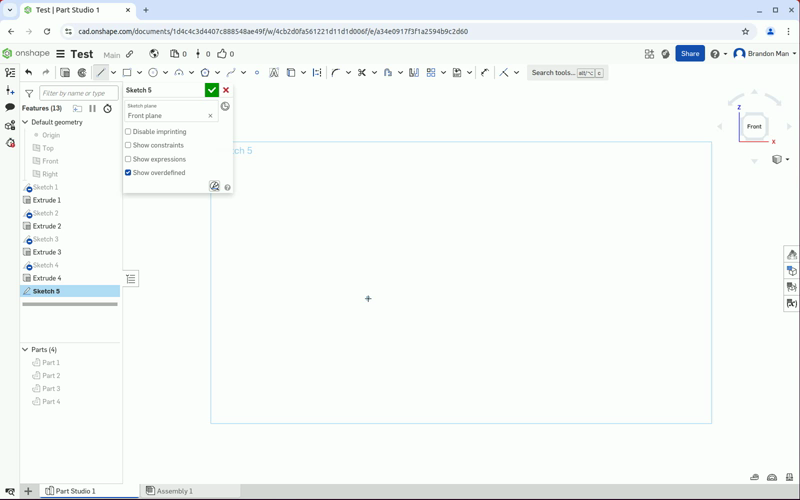
key_down(shift)
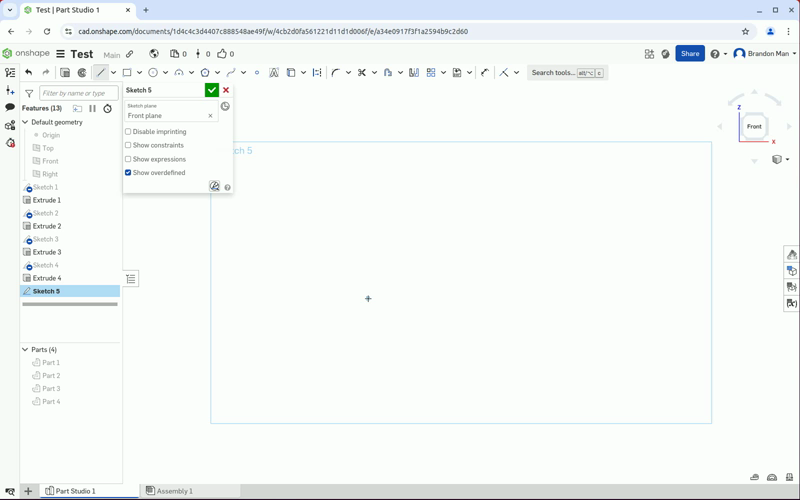
mouse_move(448, 302)
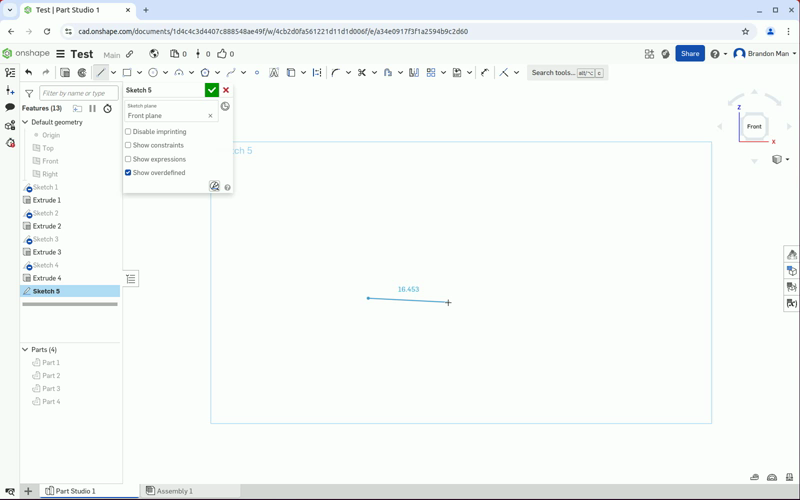
click(448, 302)
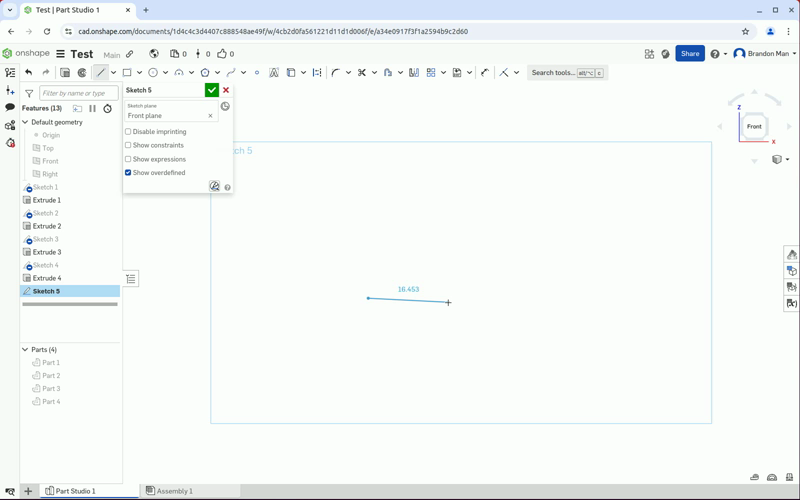
key_up(shift)
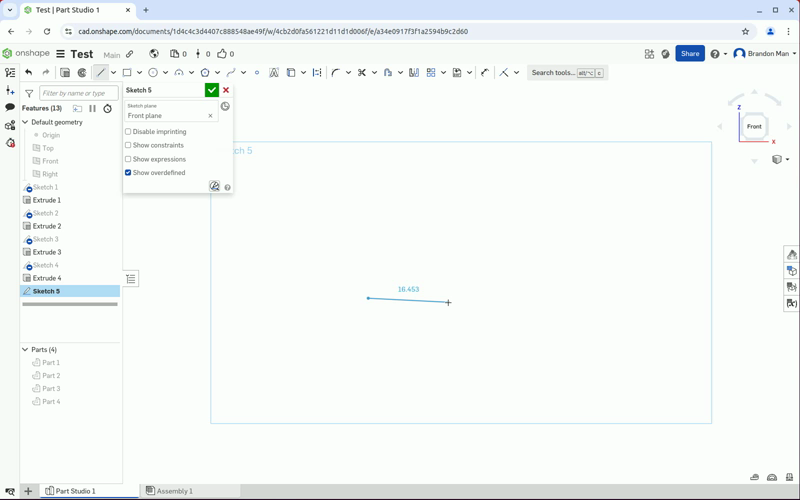
key(esc)
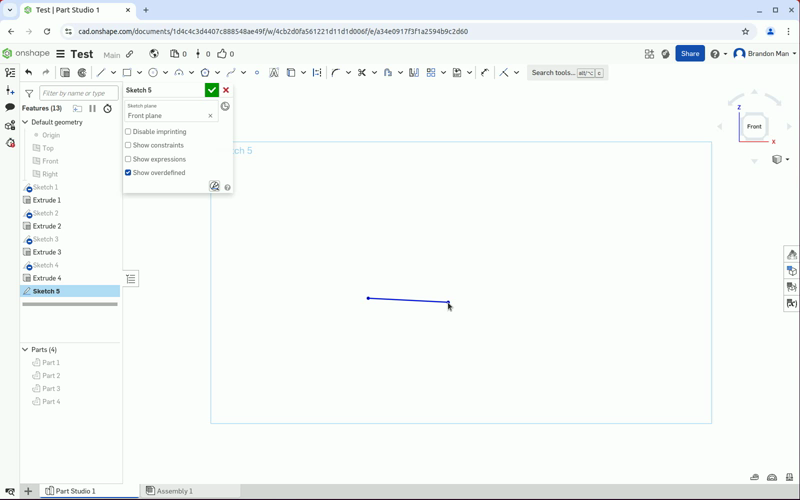
key(a)
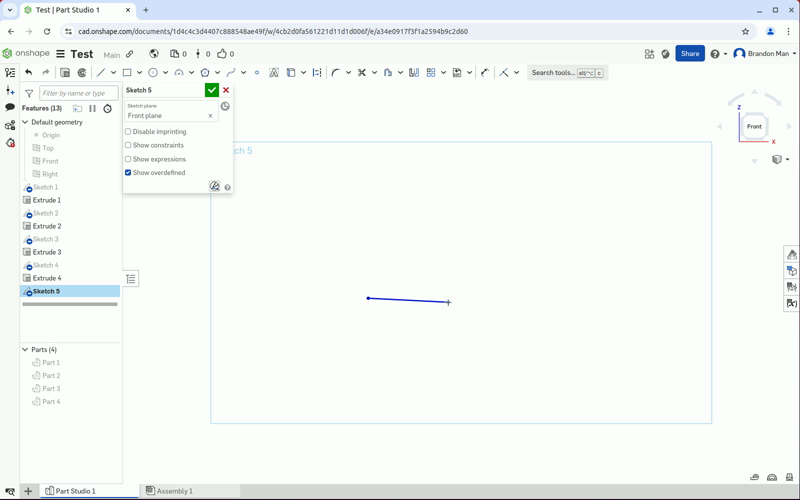
mouse_move(448, 302)
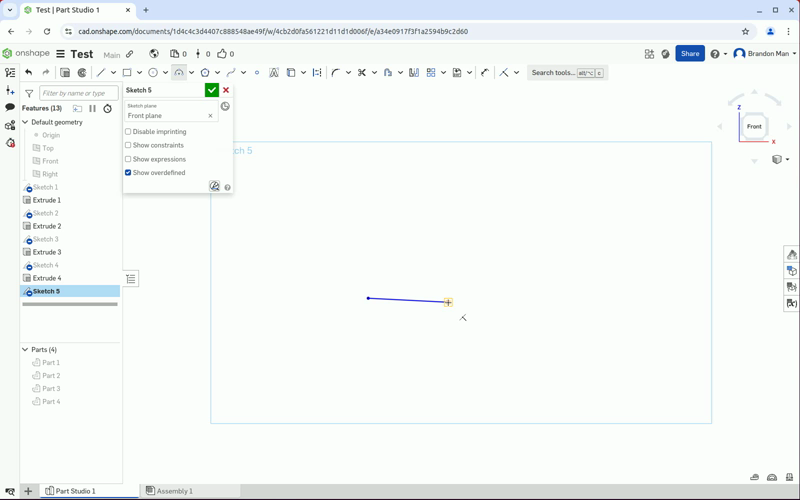
click(448, 302)
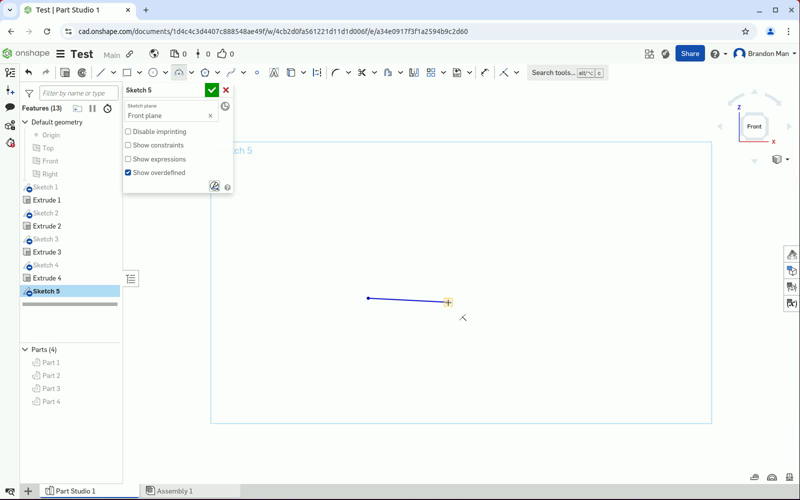
key_down(shift)
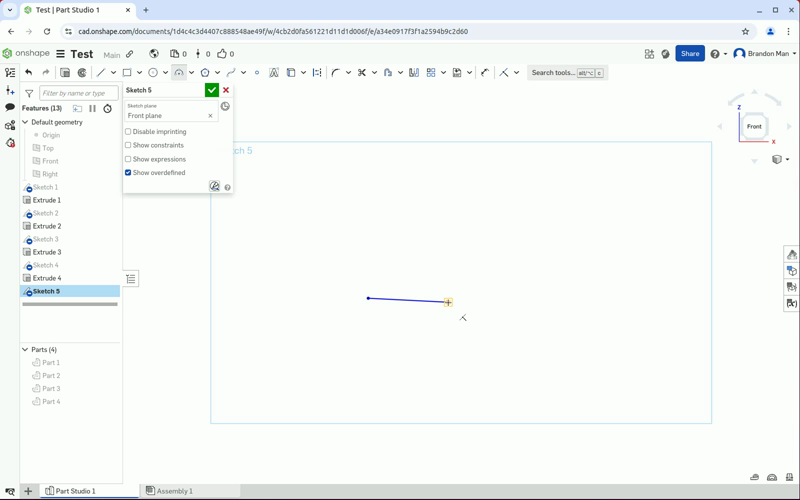
mouse_move(448, 262)
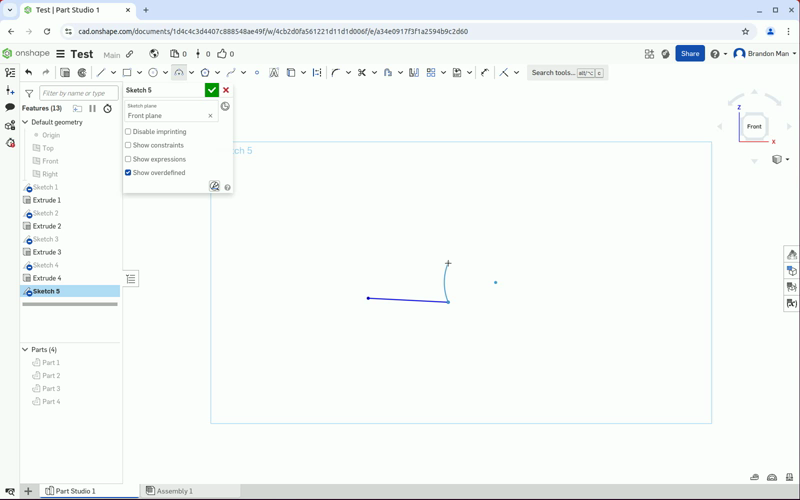
click(448, 262)
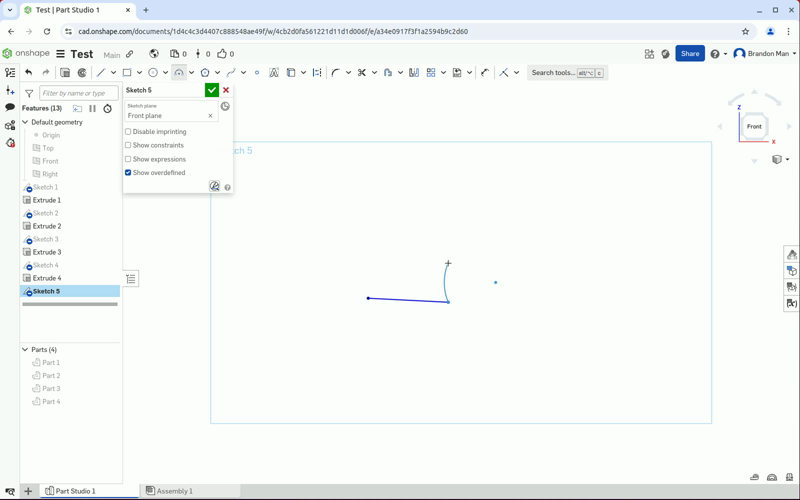
mouse_move(437, 282)
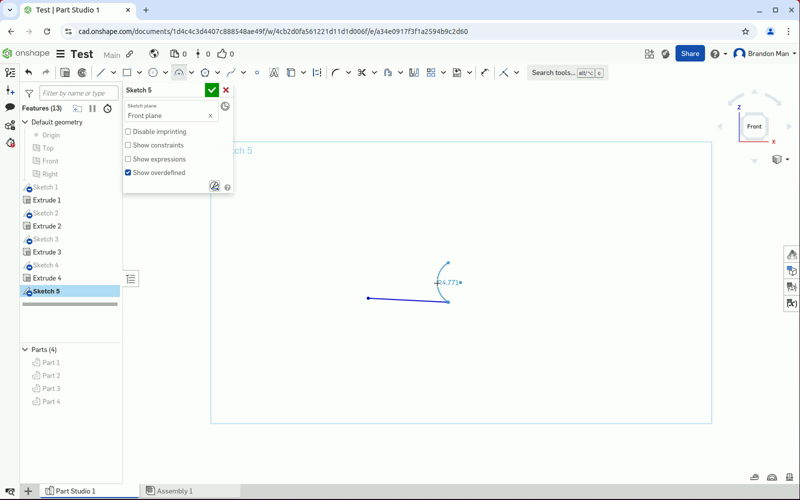
click(437, 282)
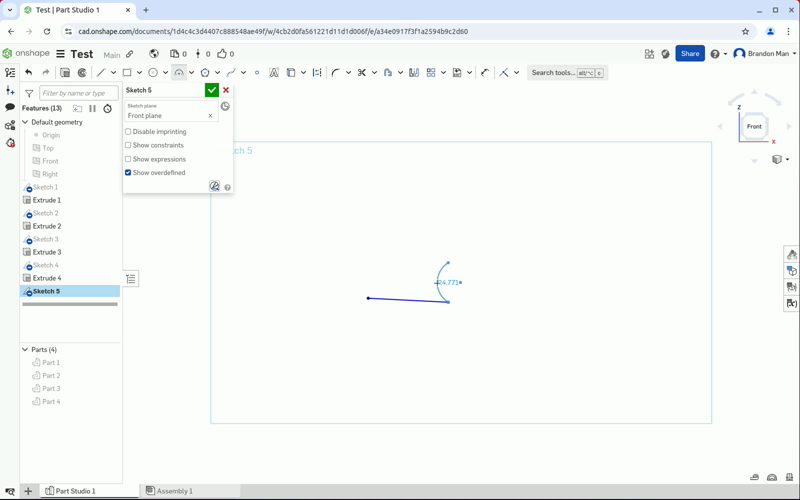
key_up(shift)
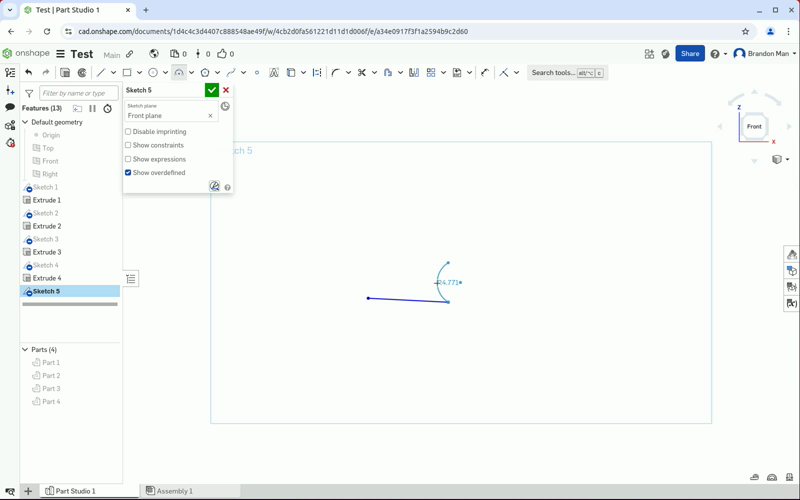
key(esc)
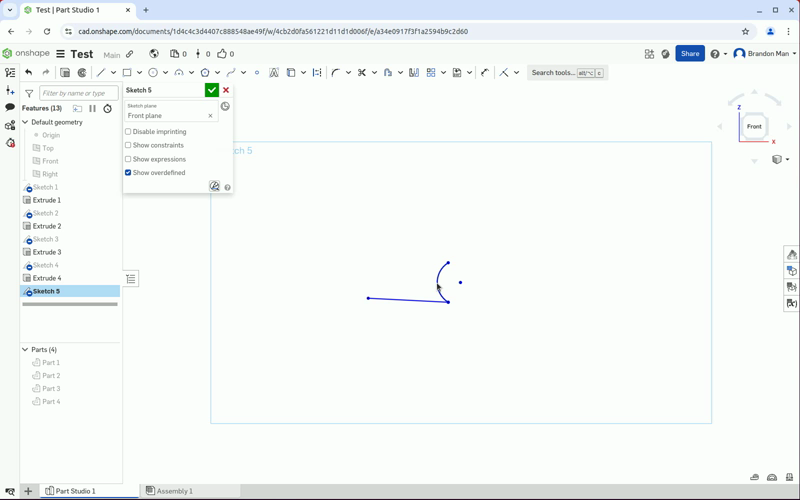
key(l)
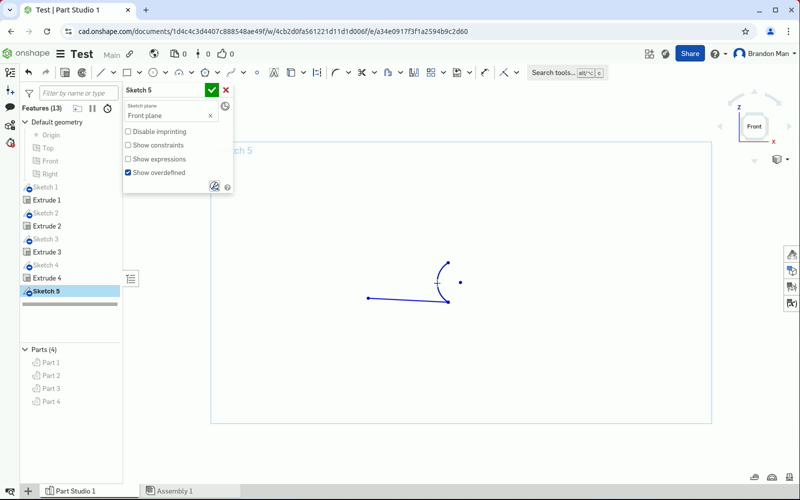
mouse_move(448, 262)
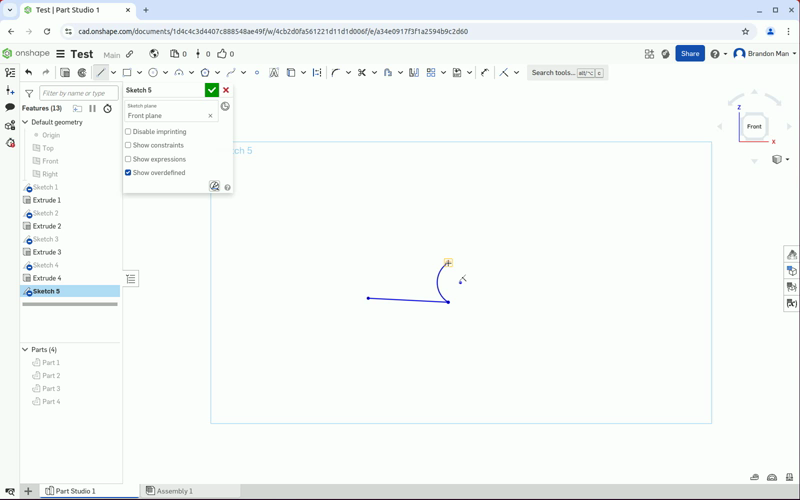
click(448, 262)
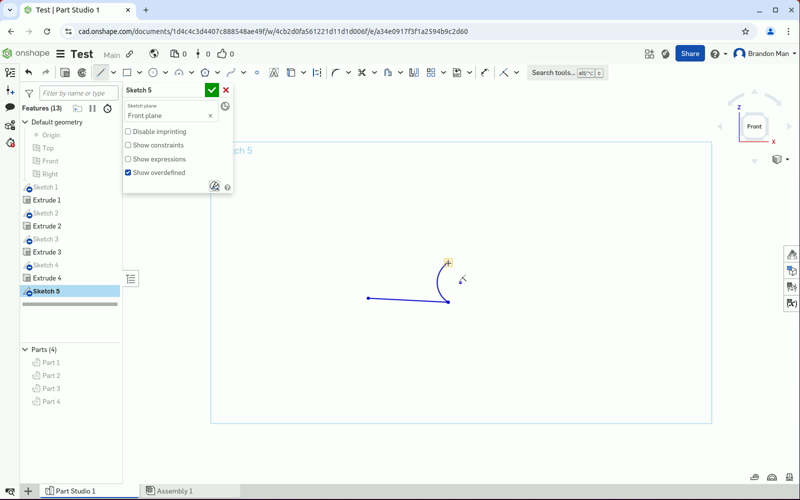
key_down(shift)
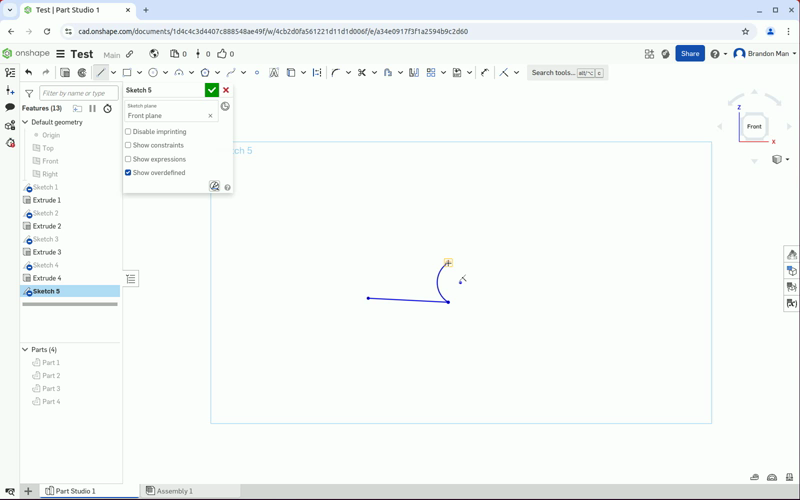
mouse_move(368, 267)
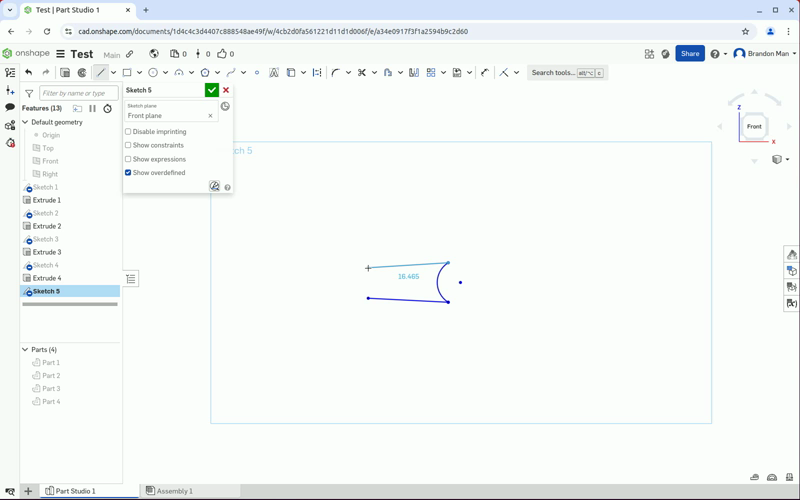
click(368, 267)
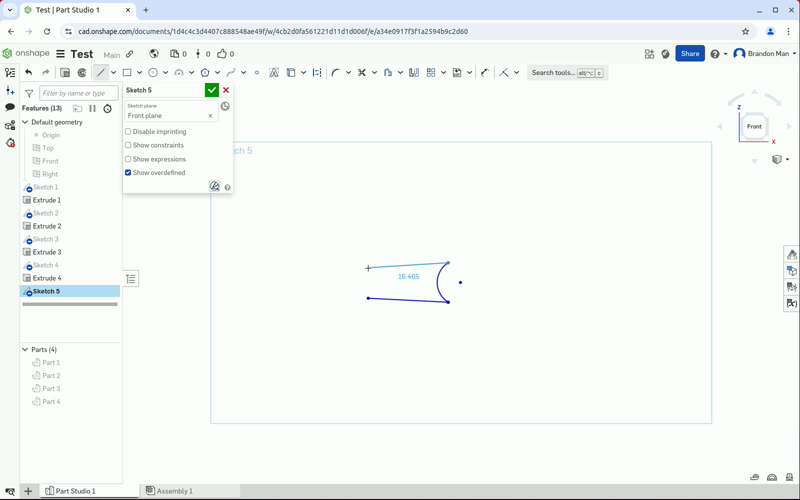
key_up(shift)
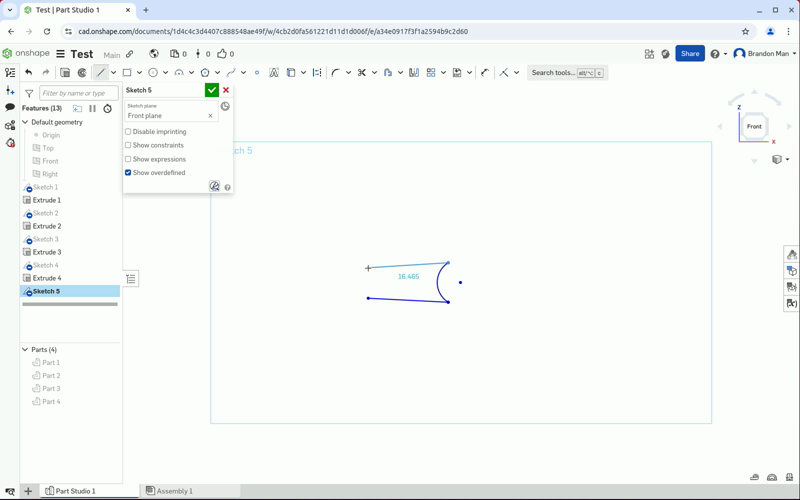
mouse_move(398, 267)
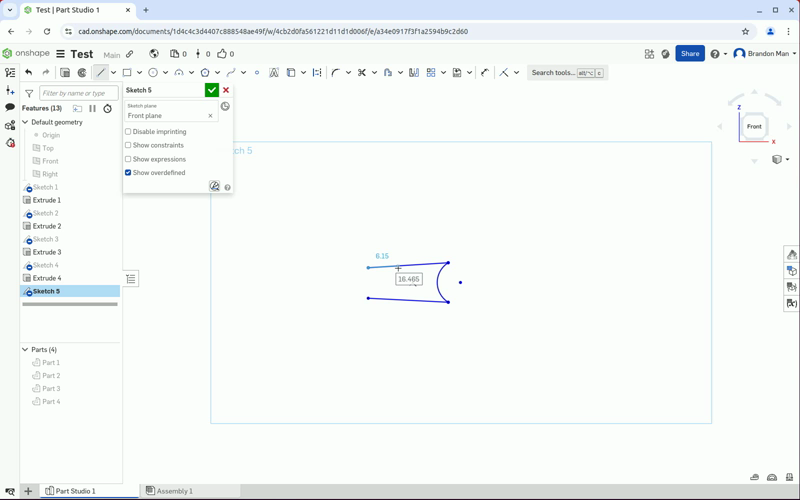
key_down(shift)
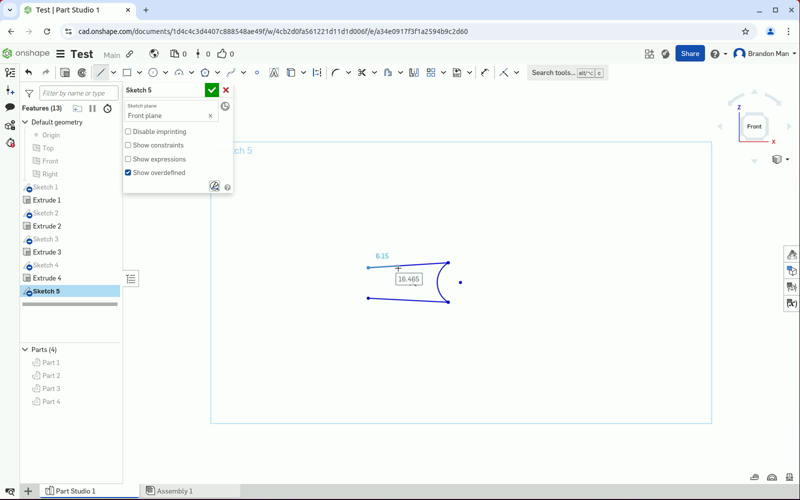
mouse_move(368, 298)
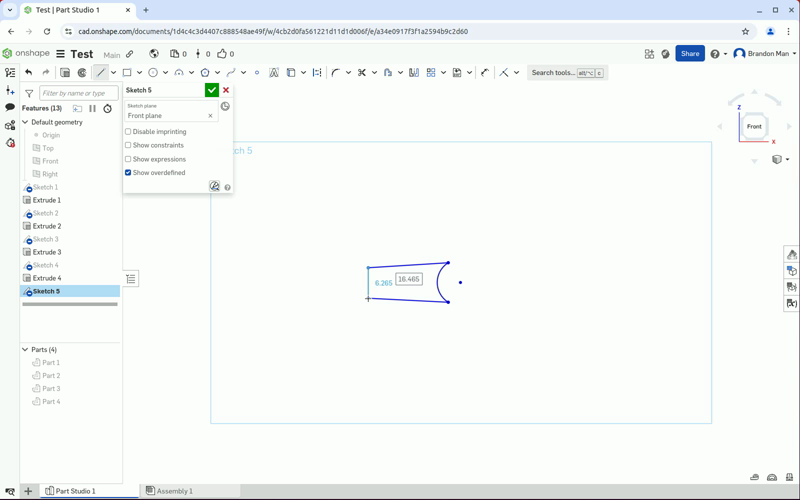
key_up(shift)
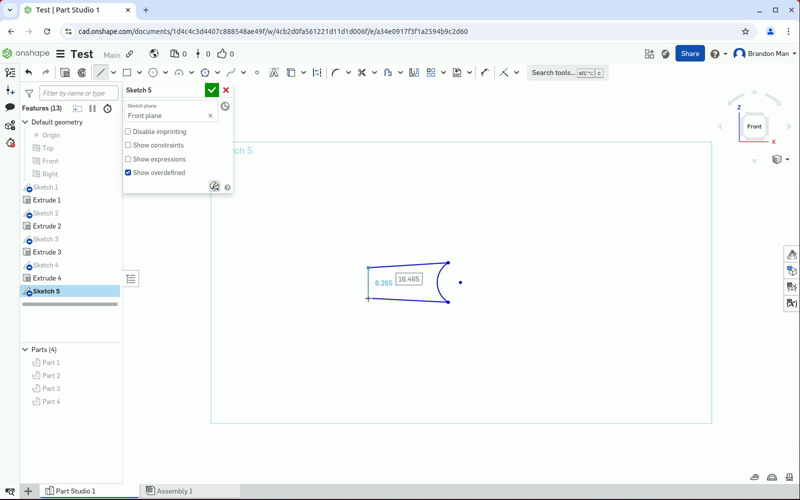
click(368, 298)
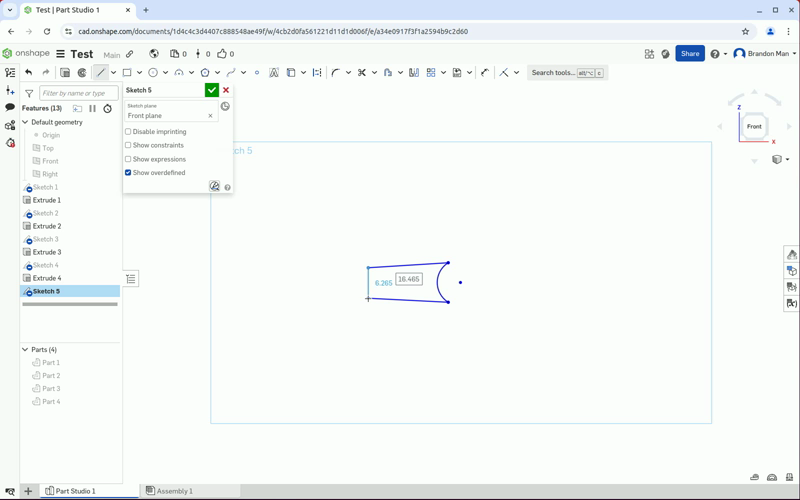
key(esc)
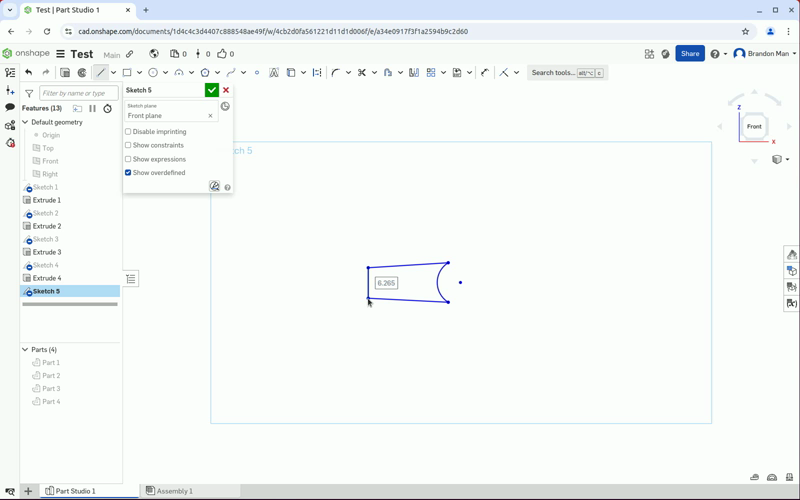
mouse_move(371, 275)
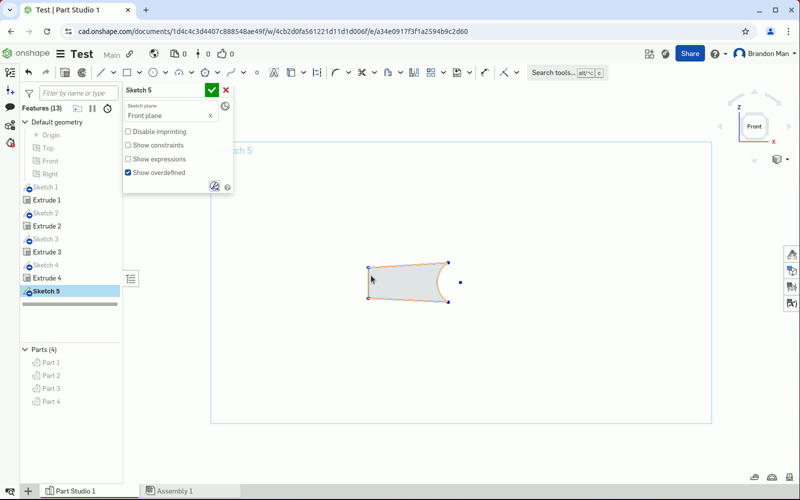
click(371, 275)
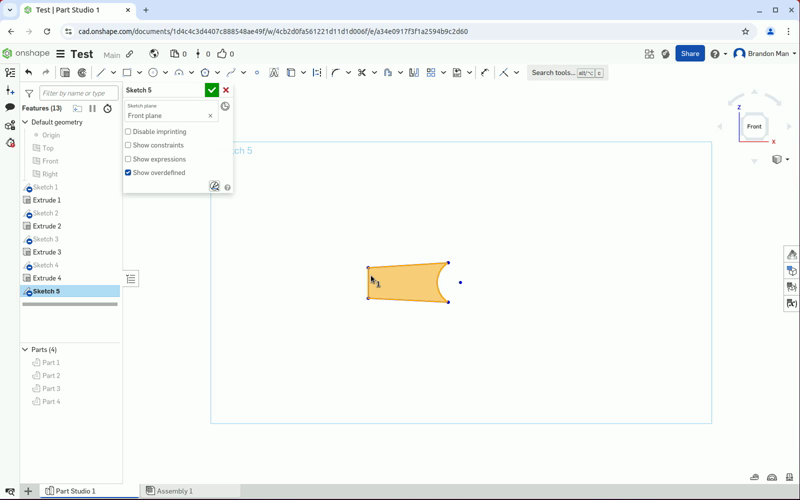
mouse_move(73, 352)
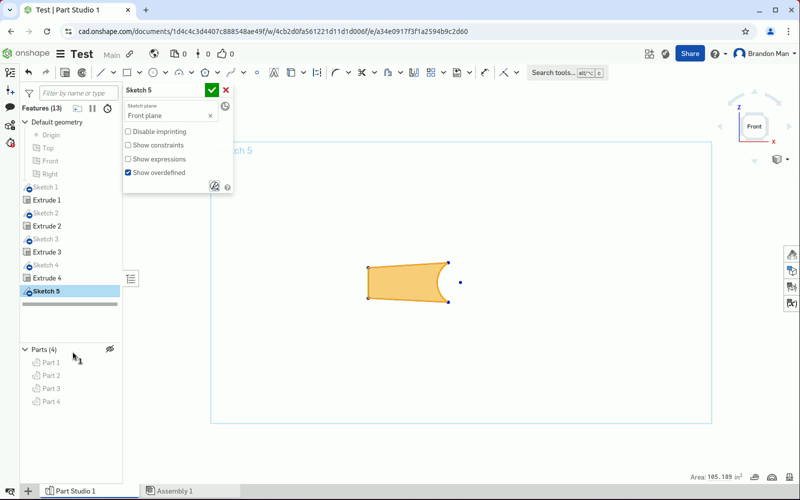
key(shift+y)
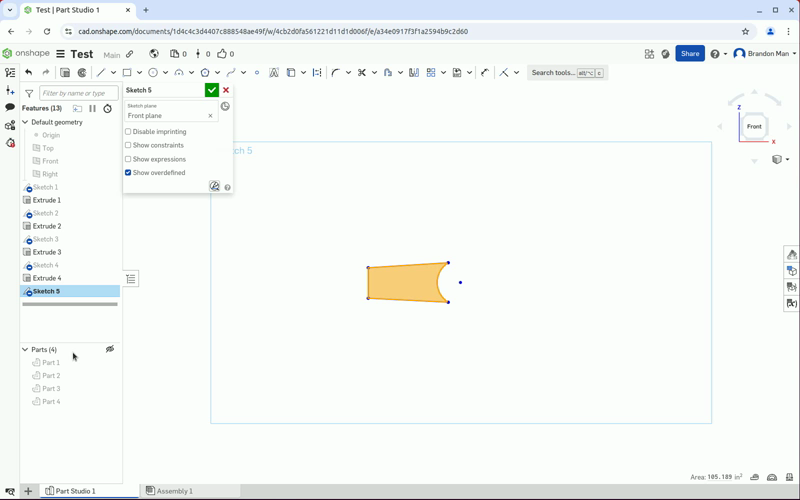
key(shift+e)
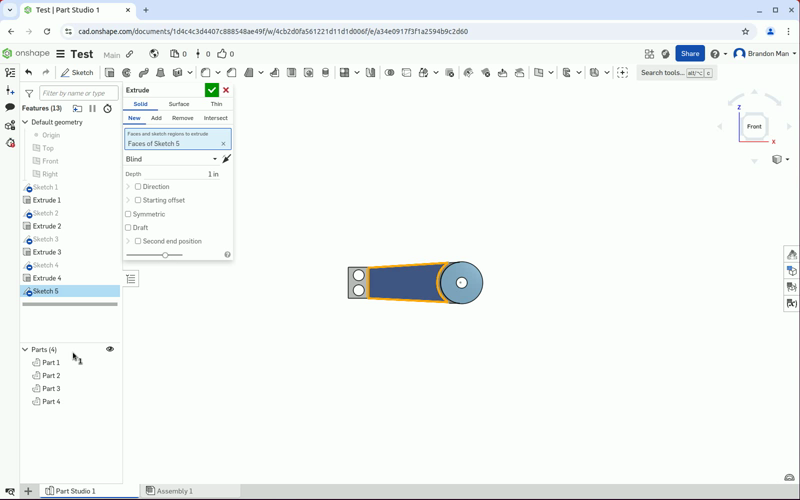
mouse_move(143, 106)
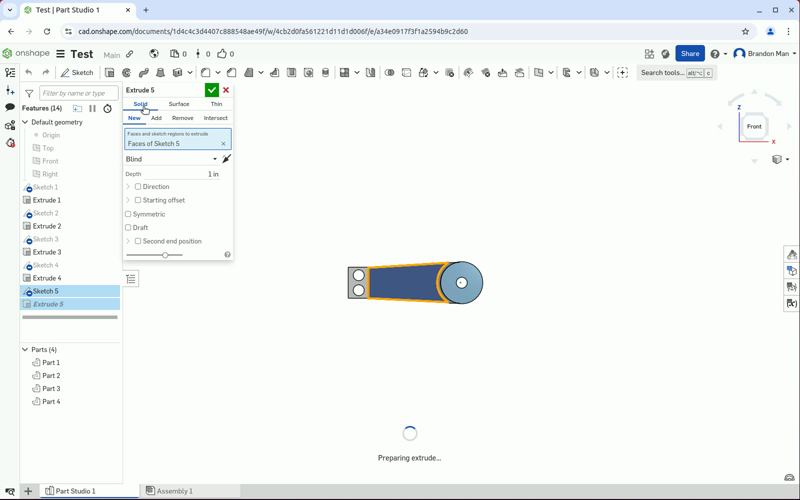
click(143, 106)
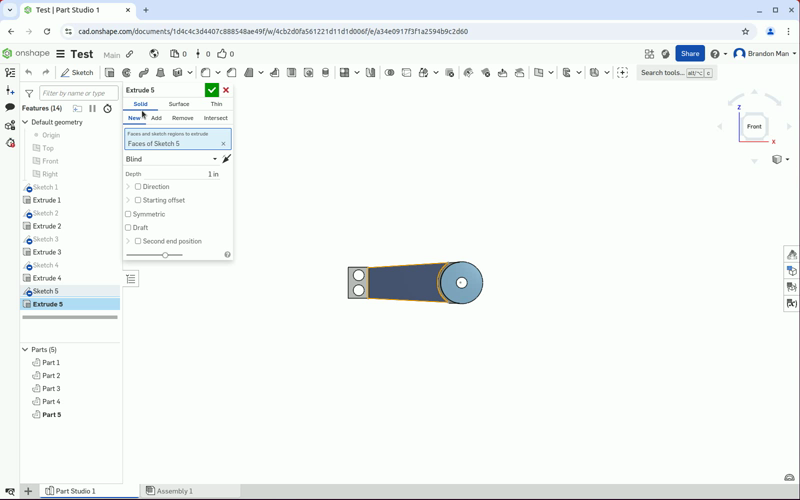
mouse_move(137, 120)
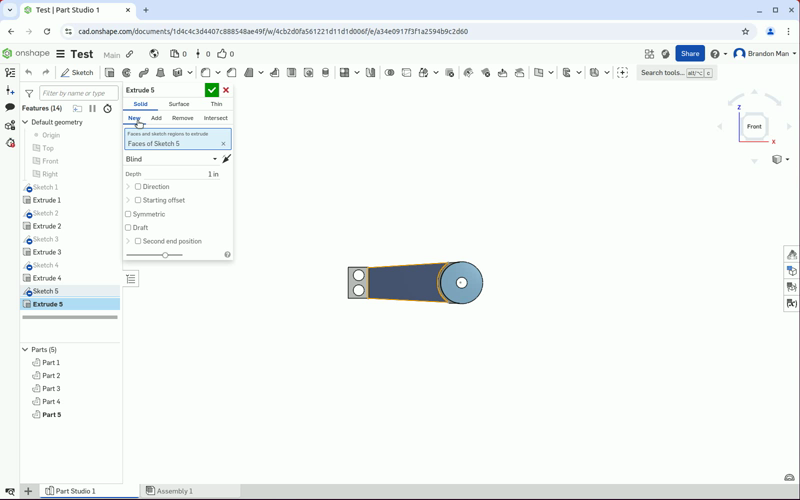
click(137, 120)
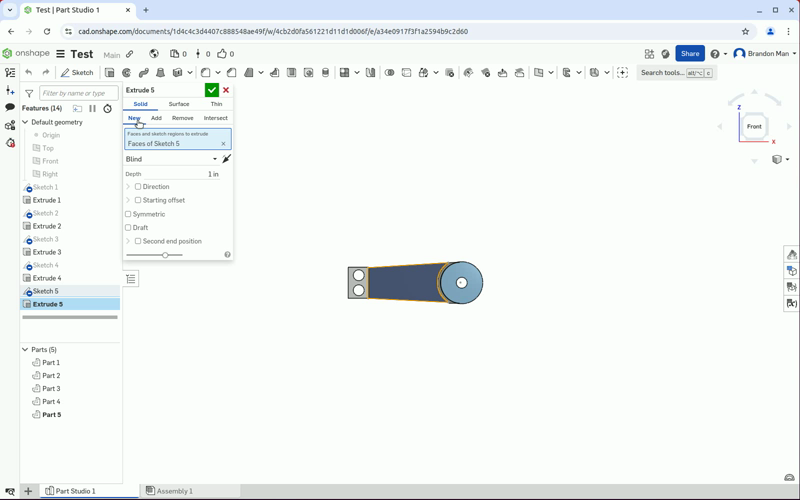
key(tab, 4)
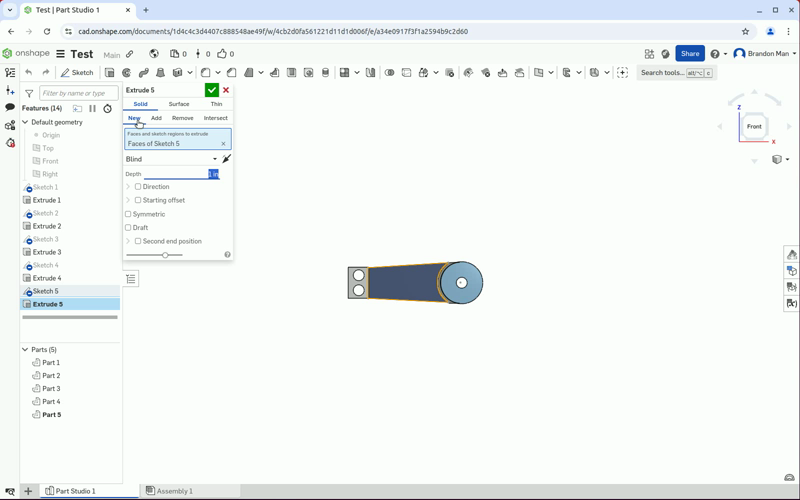
text(4.092)
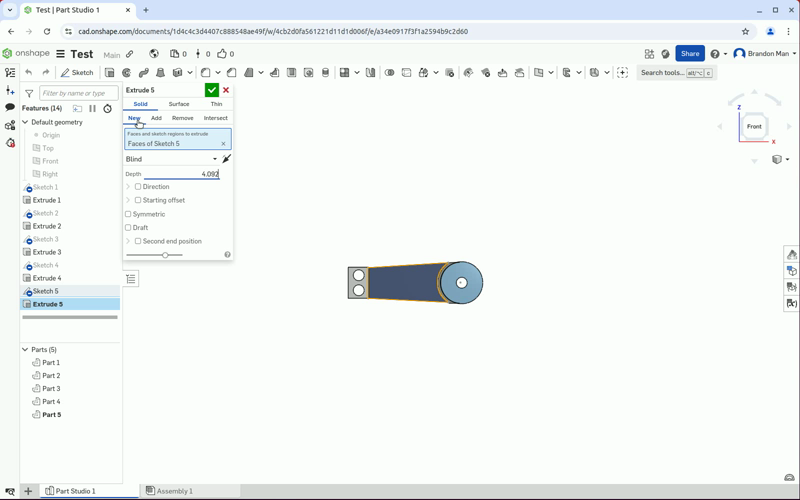
key(enter)
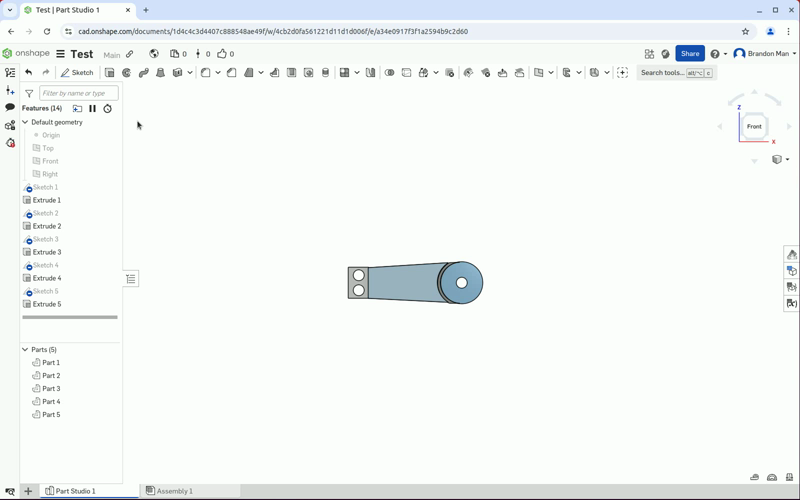
key(shift+h)
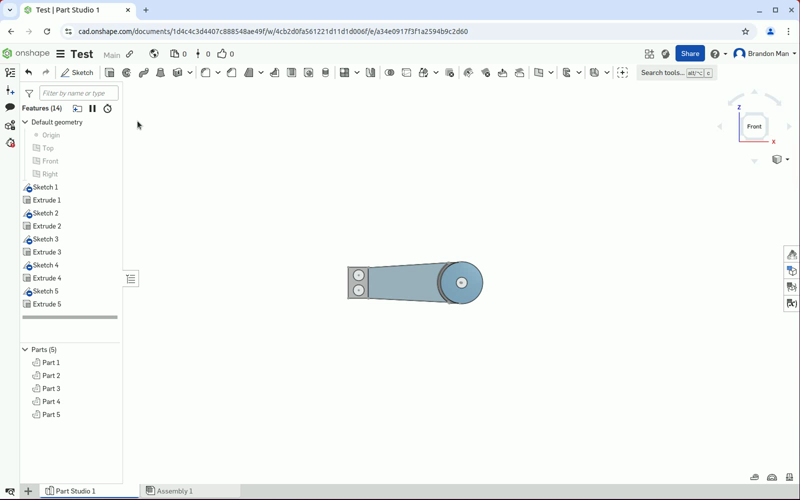
key(shift+h)
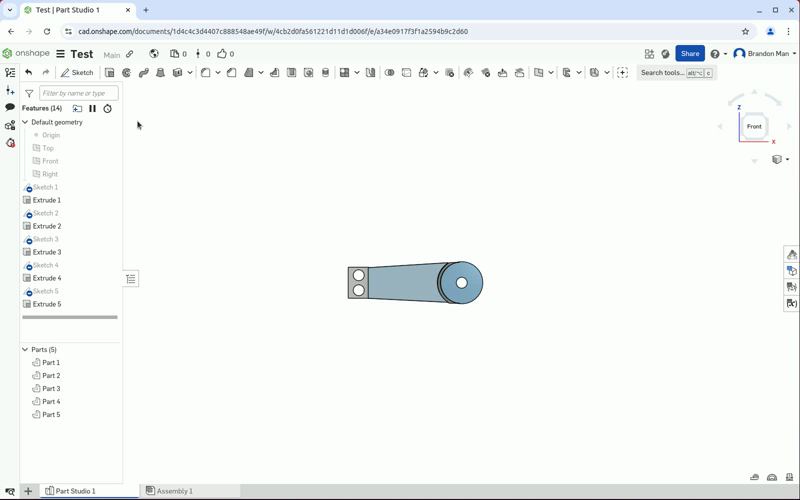
mouse_move(73, 189)
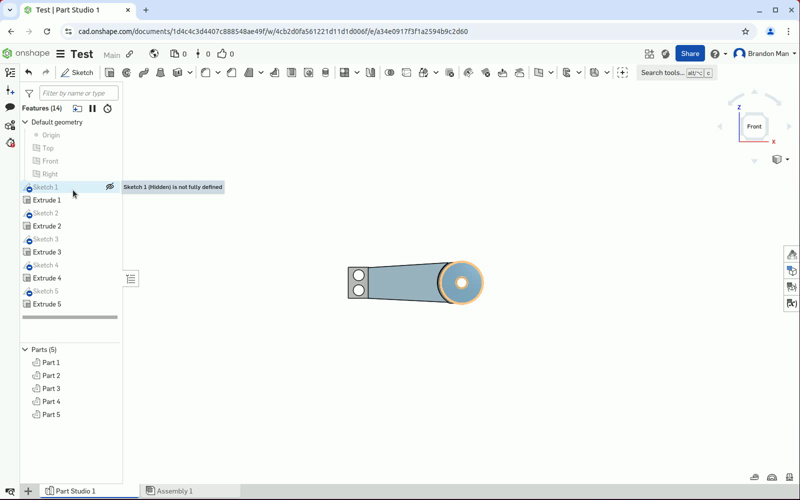
click(73, 189)
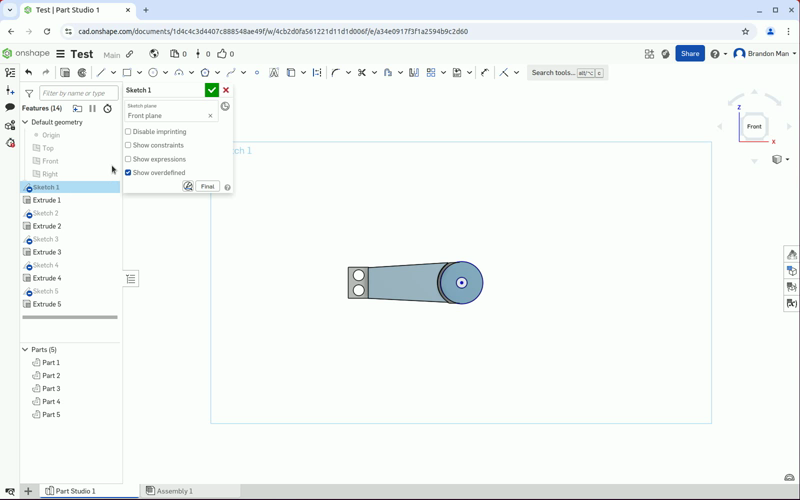
mouse_move(229, 92)
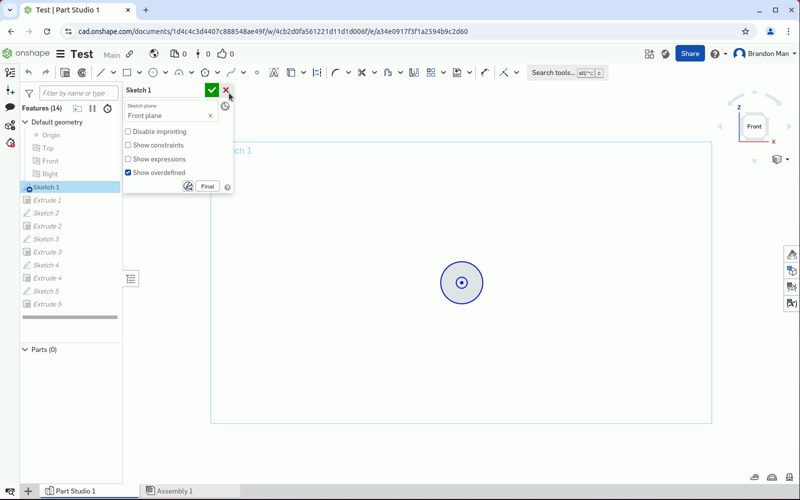
click(229, 92)
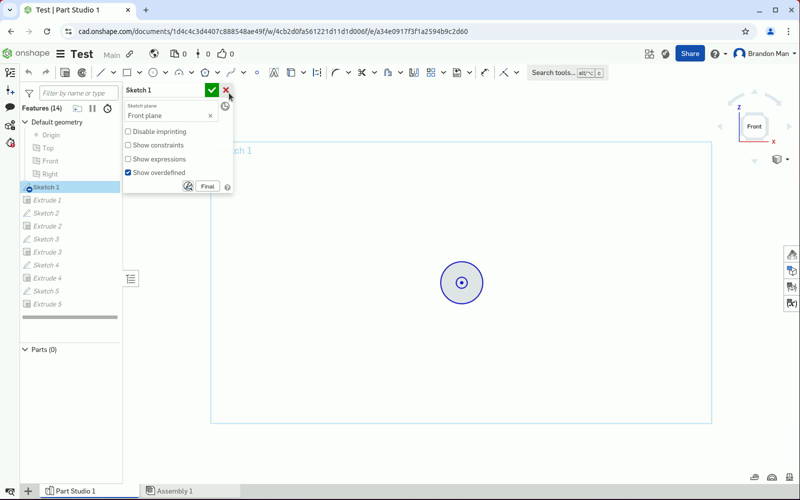
key(shift+s)
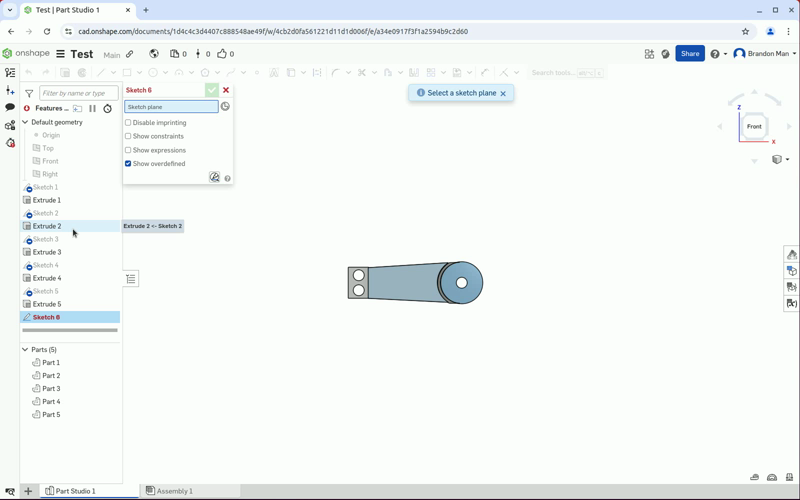
scroll(3)
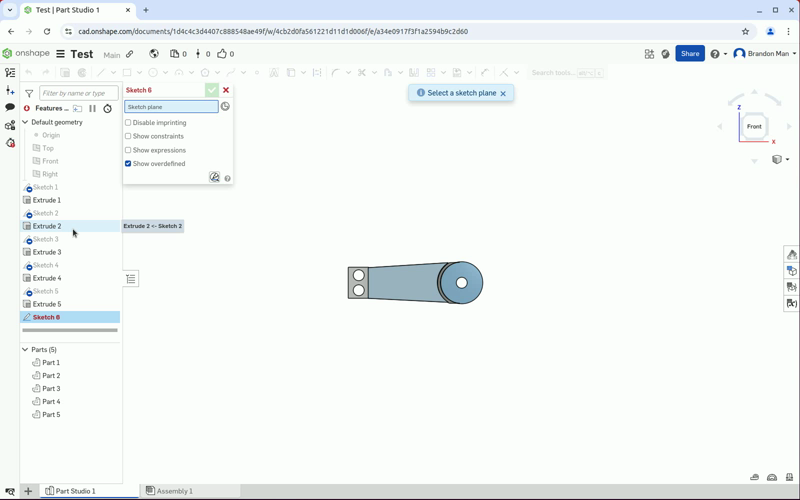
mouse_move(73, 163)
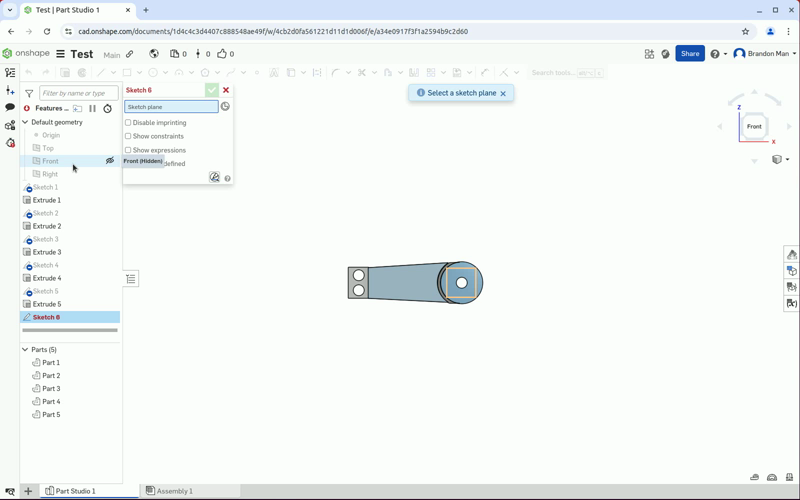
click(73, 163)
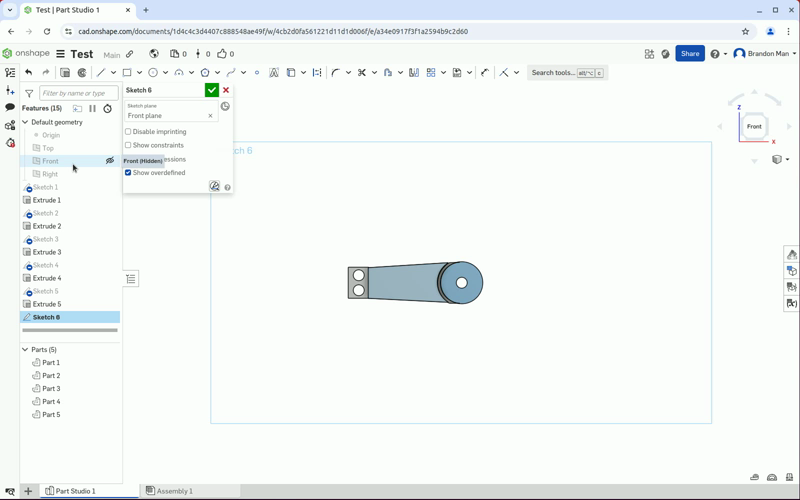
mouse_move(73, 352)
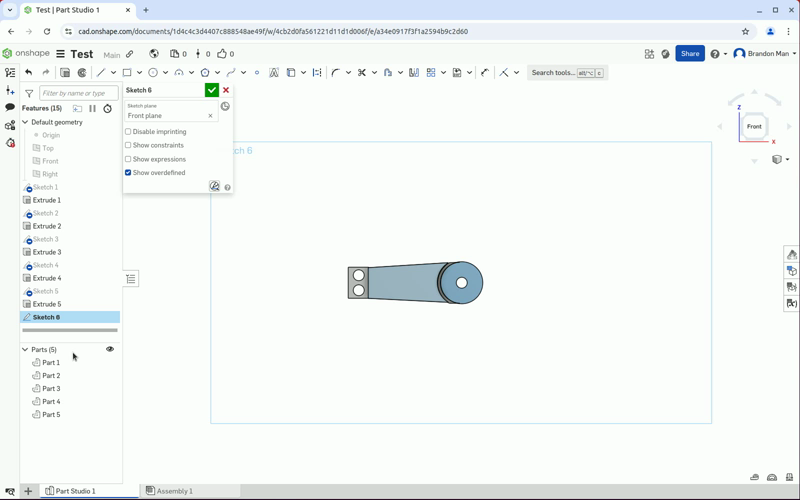
key(y)
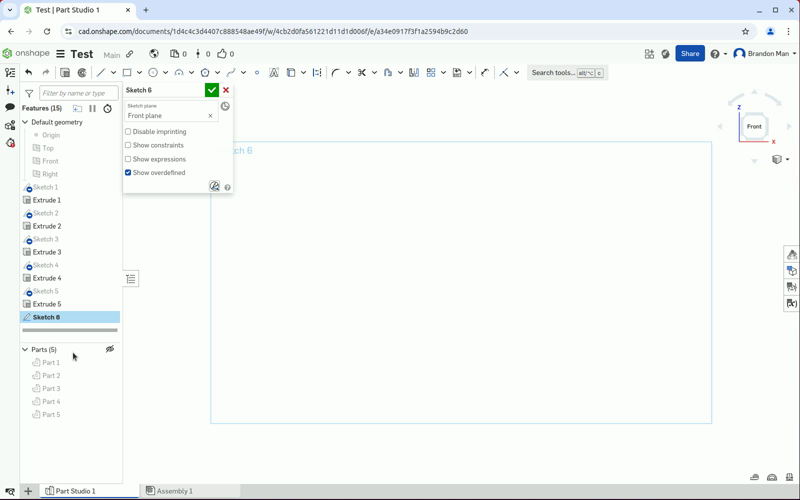
key(l)
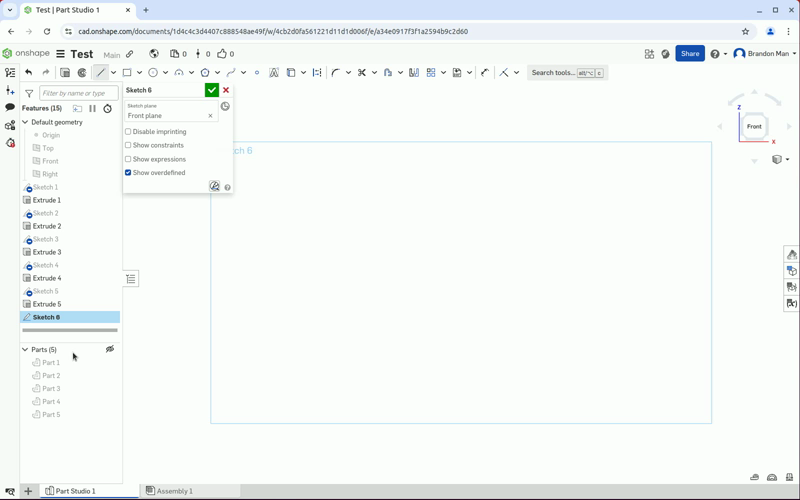
key_down(shift)
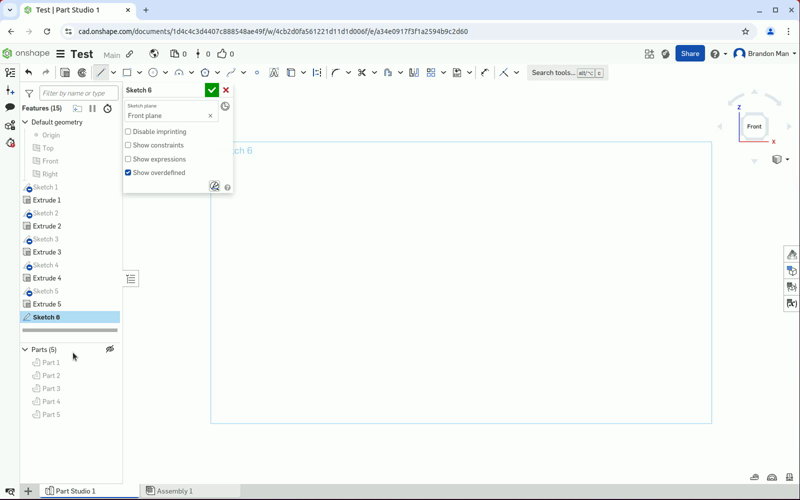
mouse_move(348, 298)
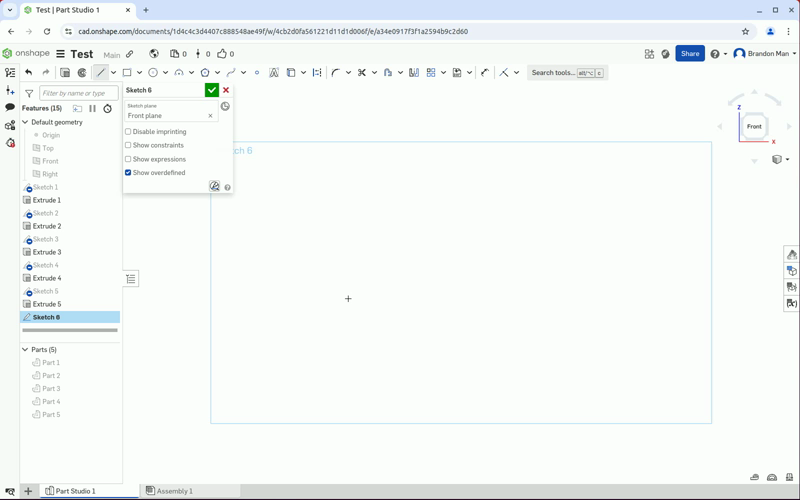
click(348, 298)
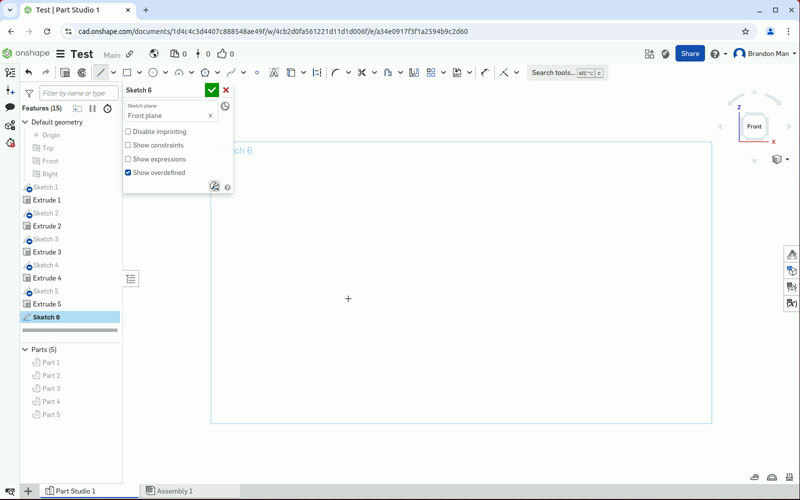
key_up(shift)
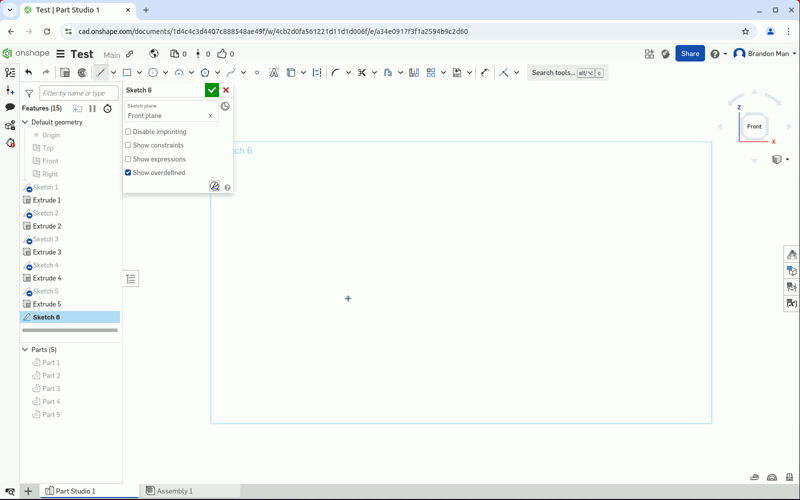
key_down(shift)
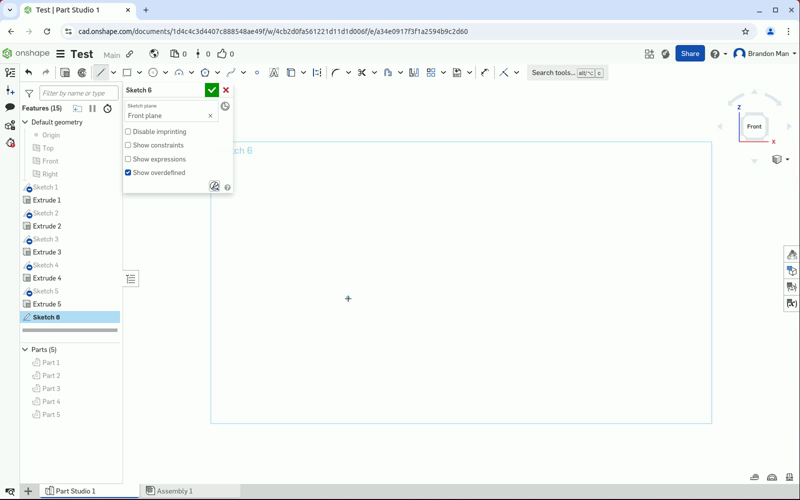
mouse_move(378, 298)
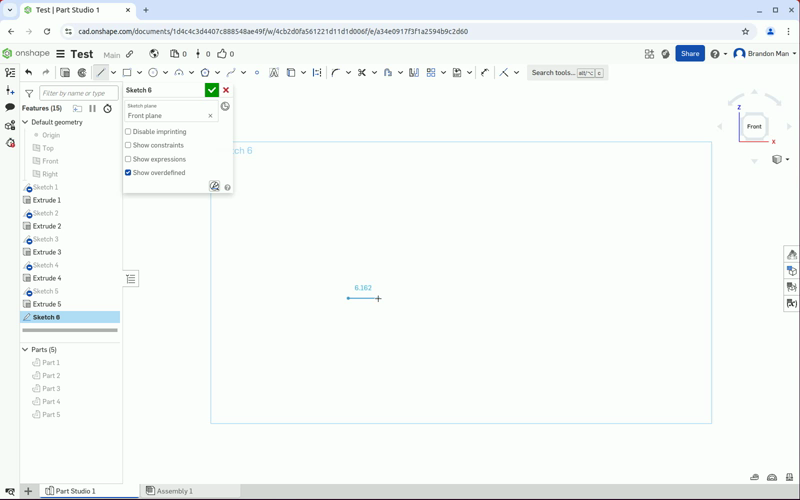
mouse_move(368, 298)
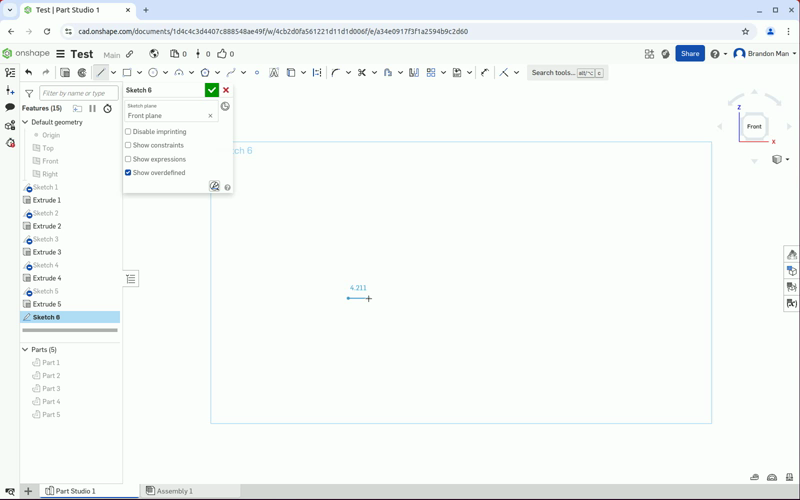
click(368, 298)
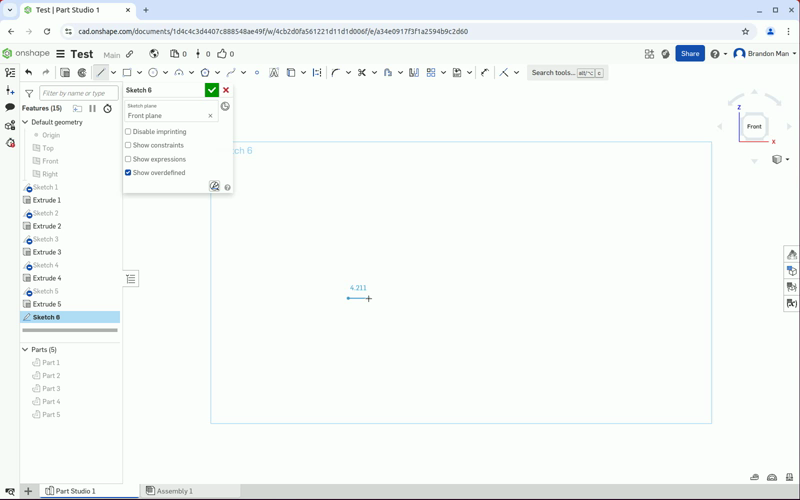
key_up(shift)
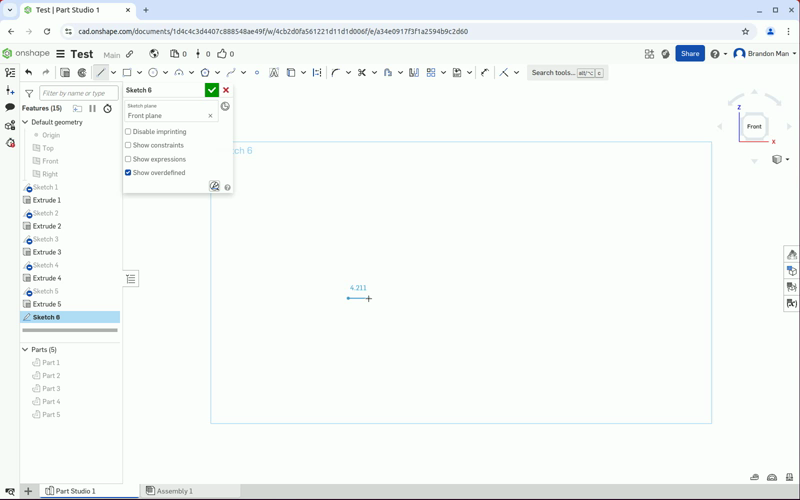
key_down(shift)
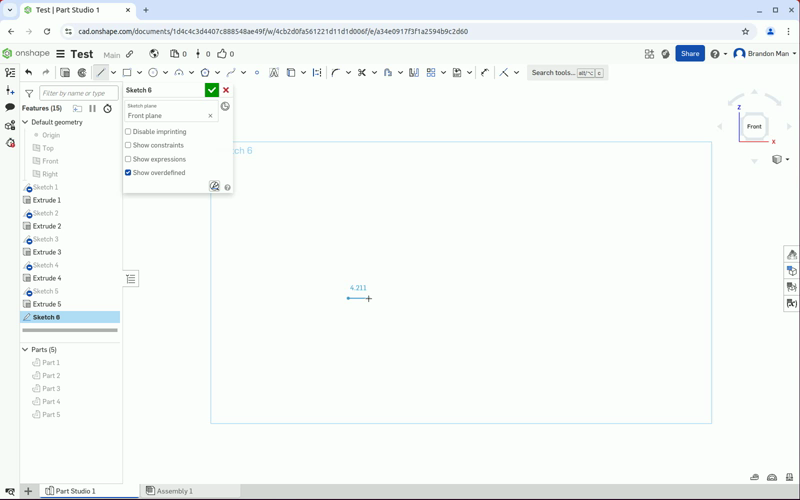
mouse_move(398, 298)
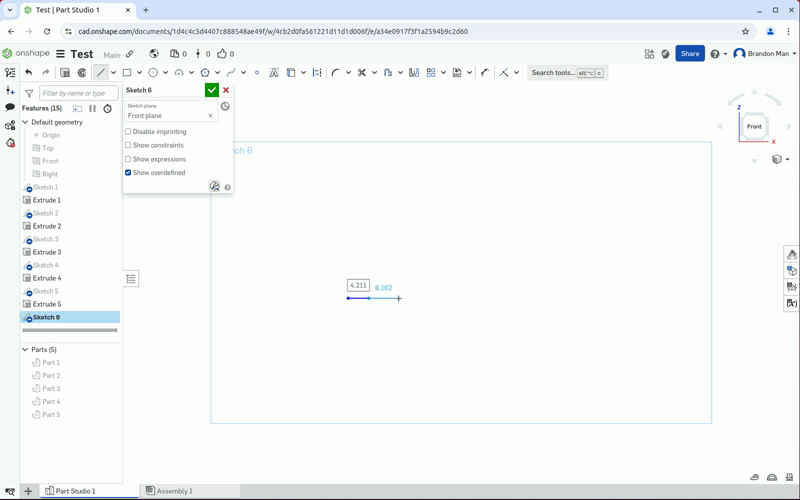
mouse_move(368, 267)
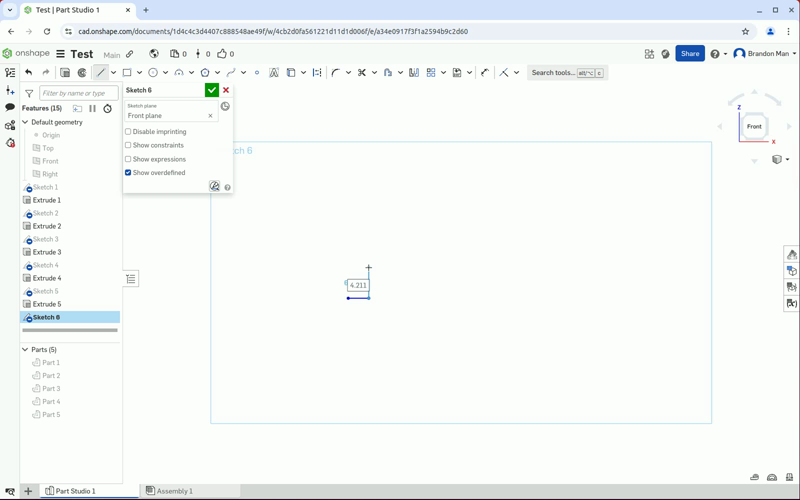
click(368, 267)
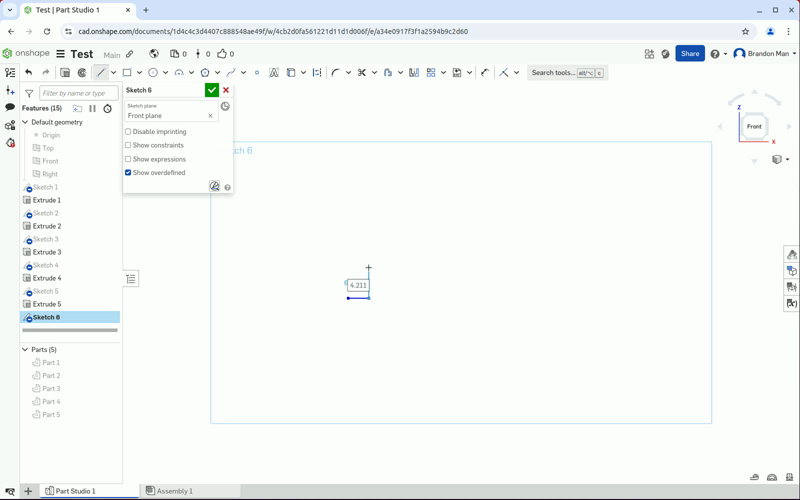
key_up(shift)
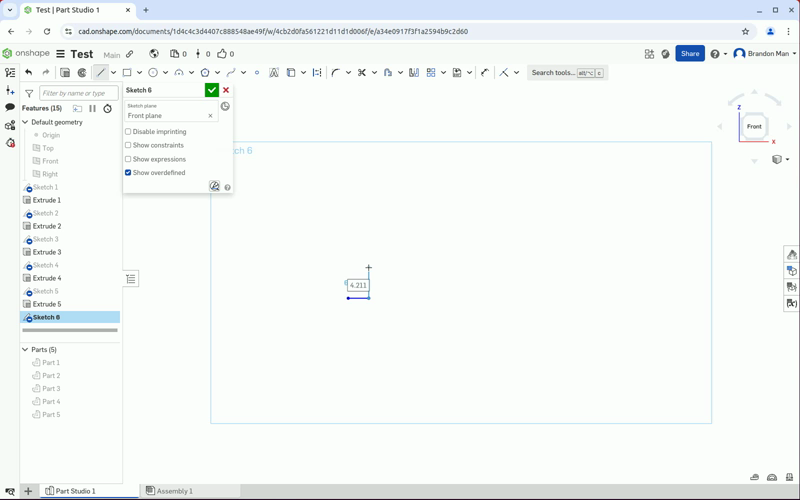
key_down(shift)
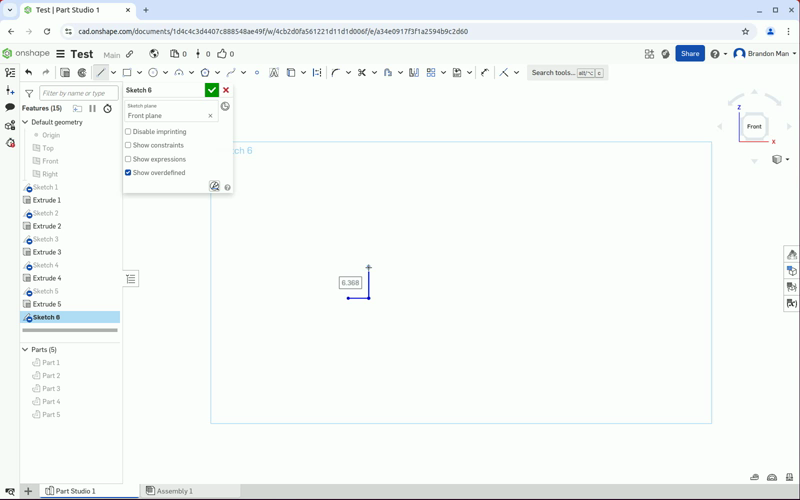
mouse_move(398, 267)
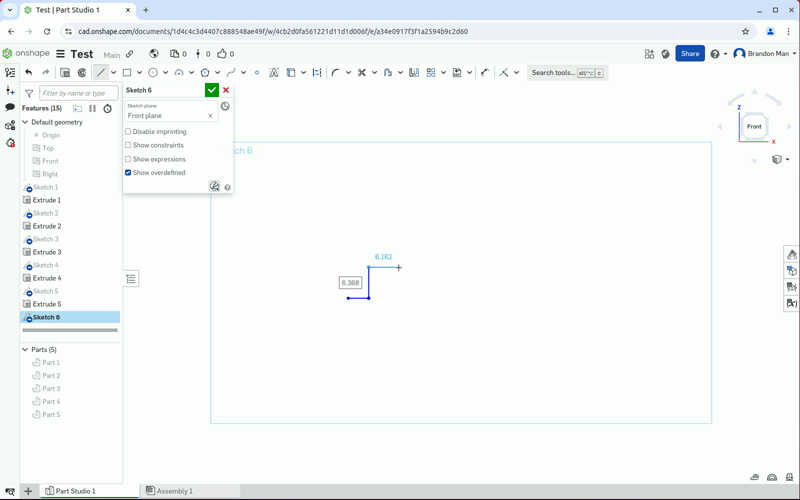
mouse_move(348, 267)
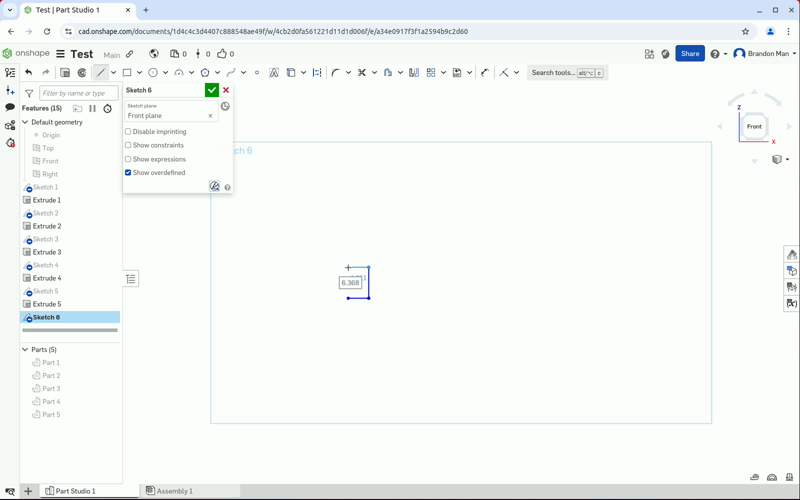
click(348, 267)
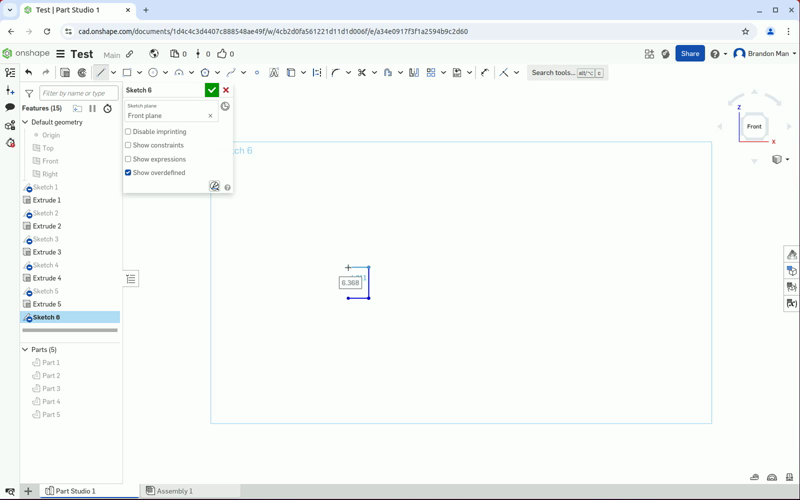
key_up(shift)
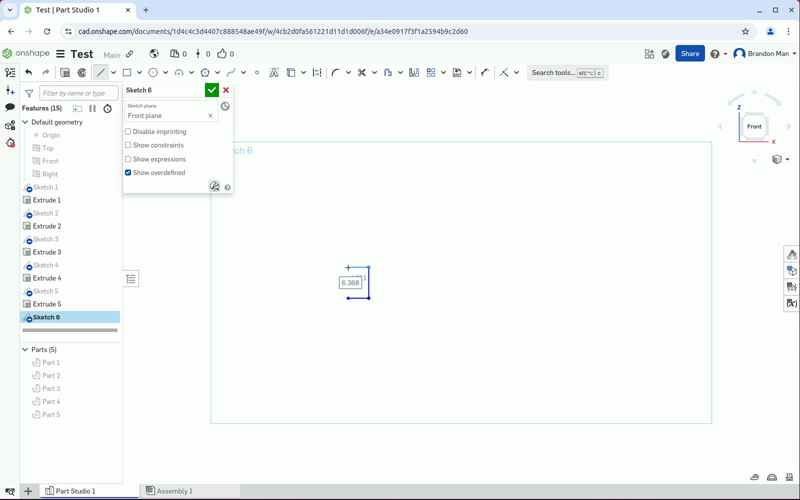
mouse_move(378, 267)
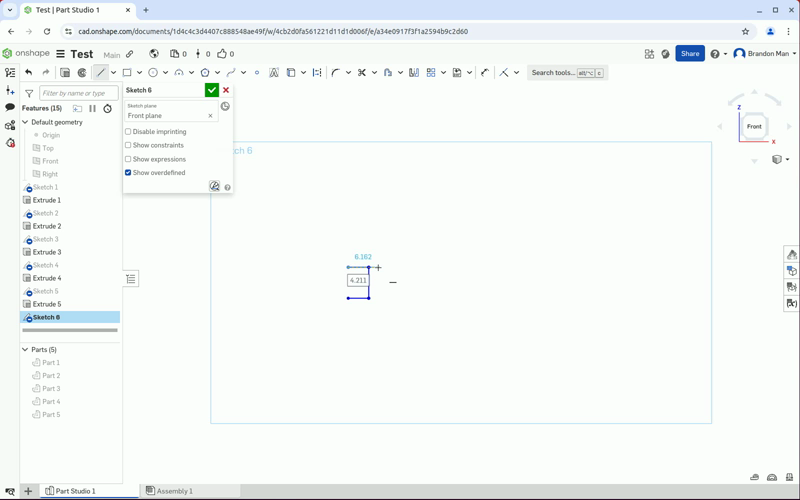
key_down(shift)
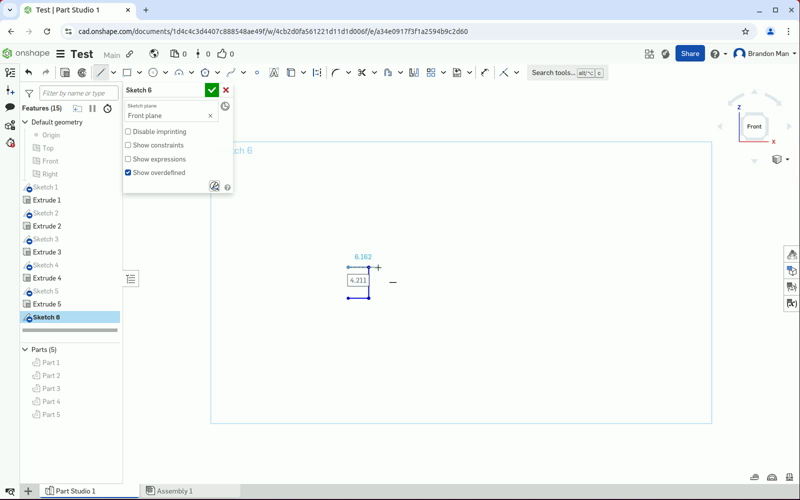
mouse_move(348, 298)
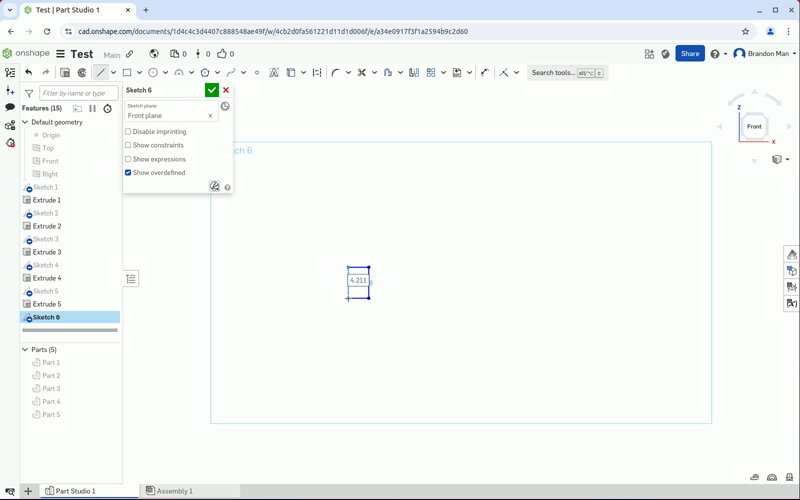
key_up(shift)
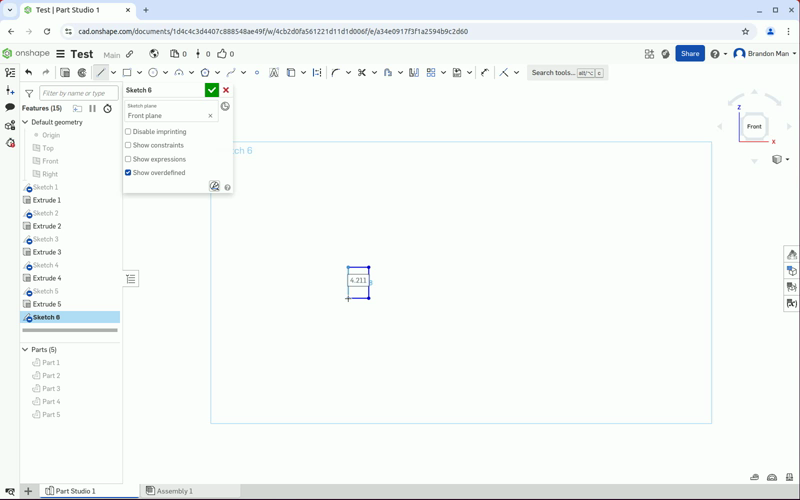
click(348, 298)
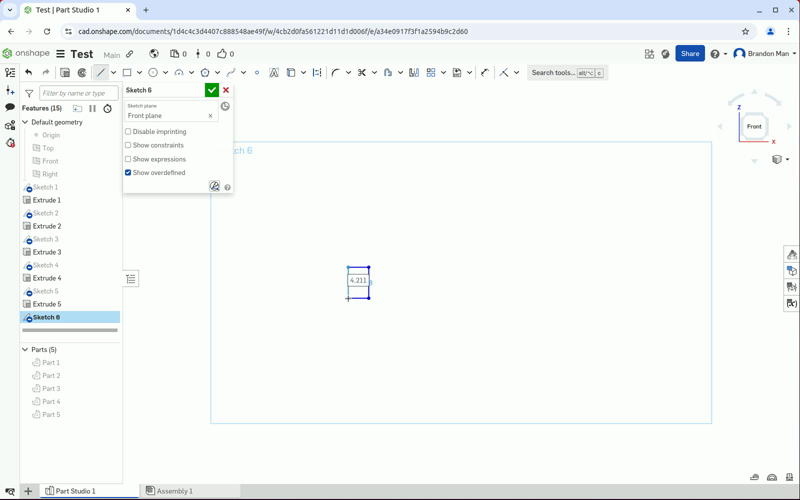
key(esc)
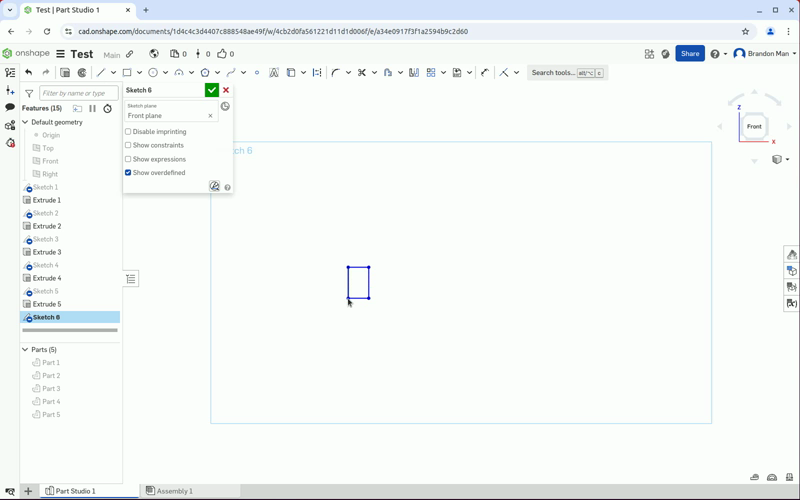
key(c)
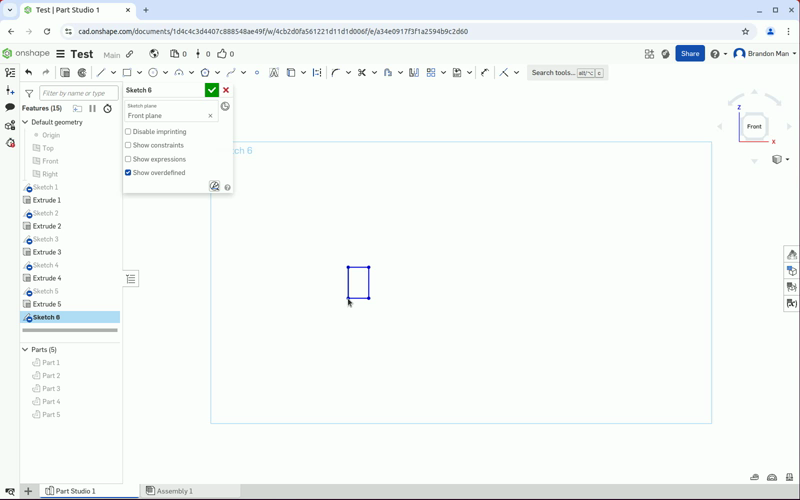
key_down(shift)
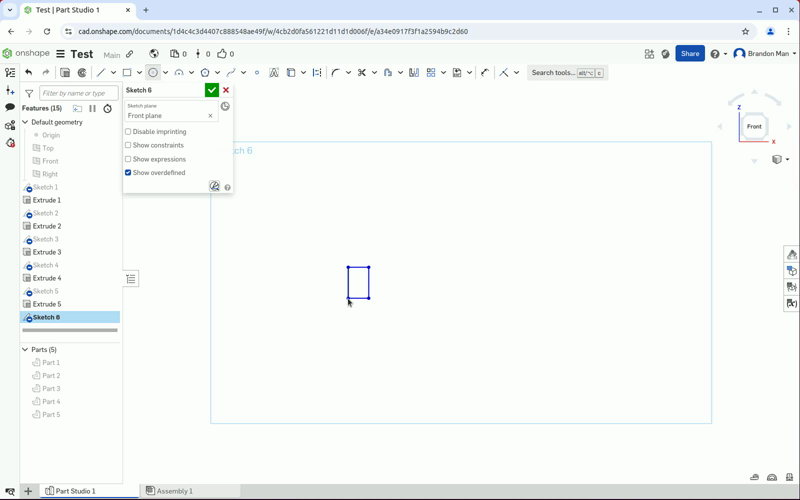
mouse_move(358, 290)
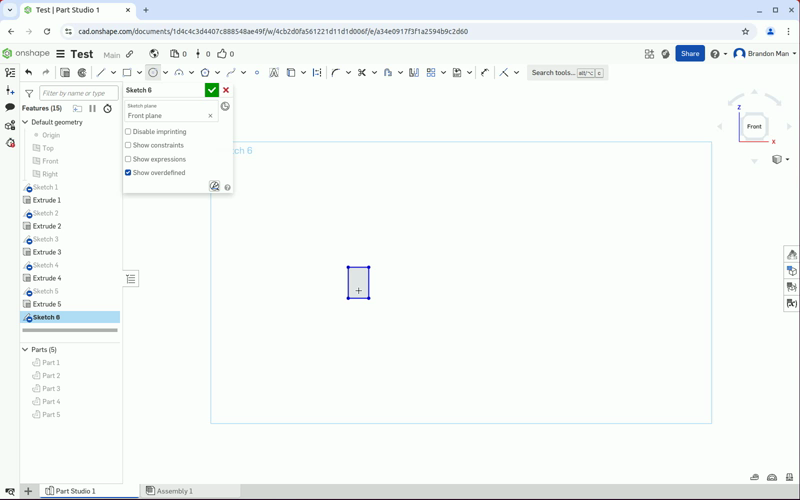
click(358, 290)
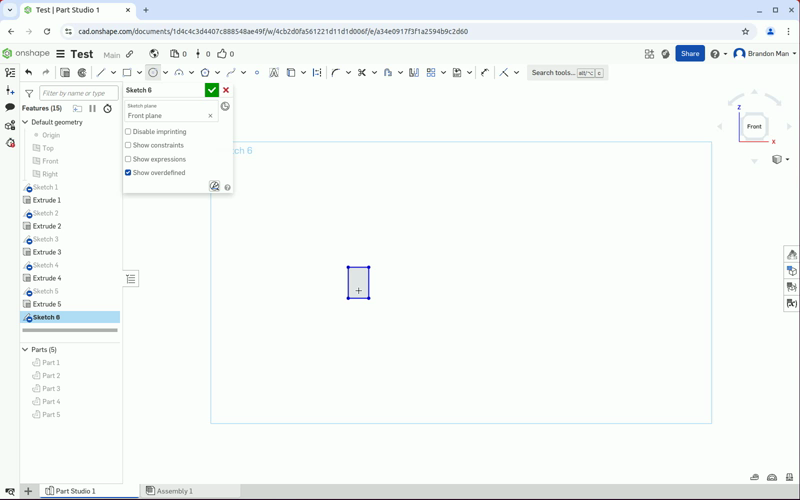
key_up(shift)
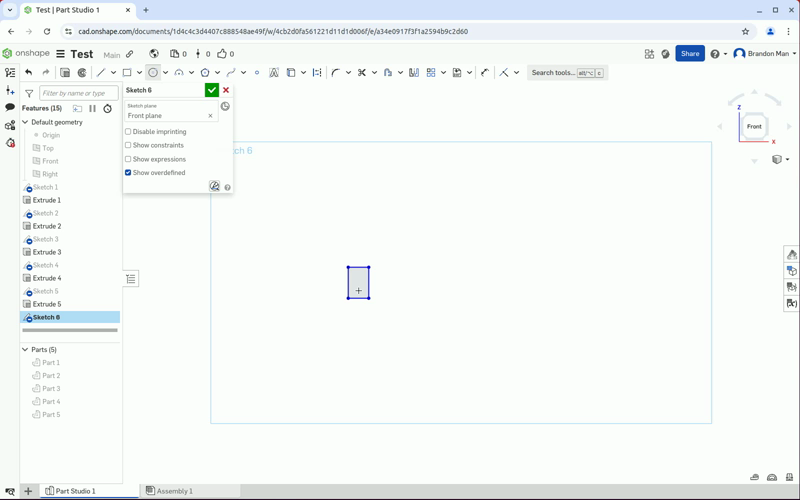
mouse_move(364, 290)
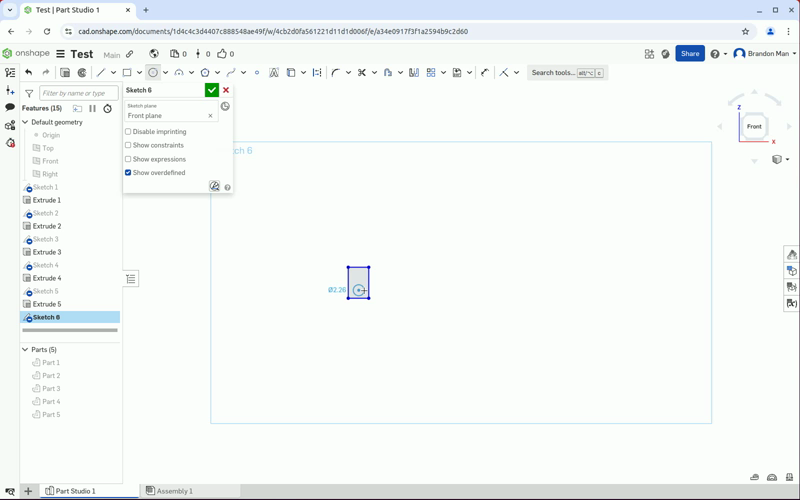
click(364, 290)
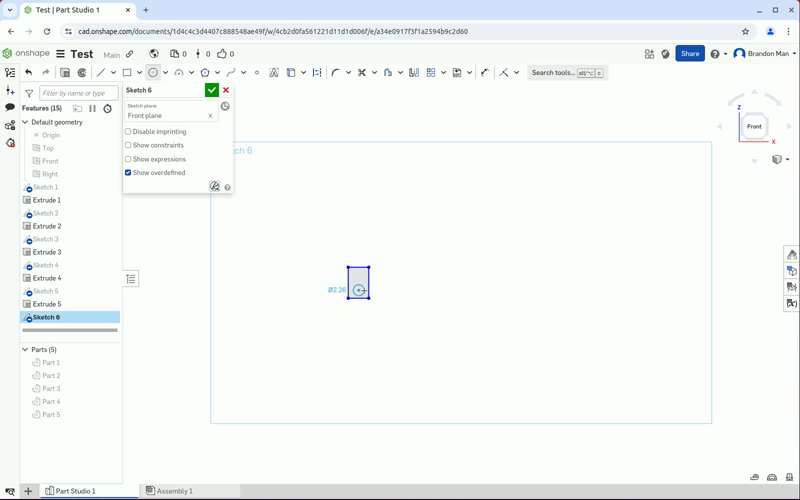
key(esc)
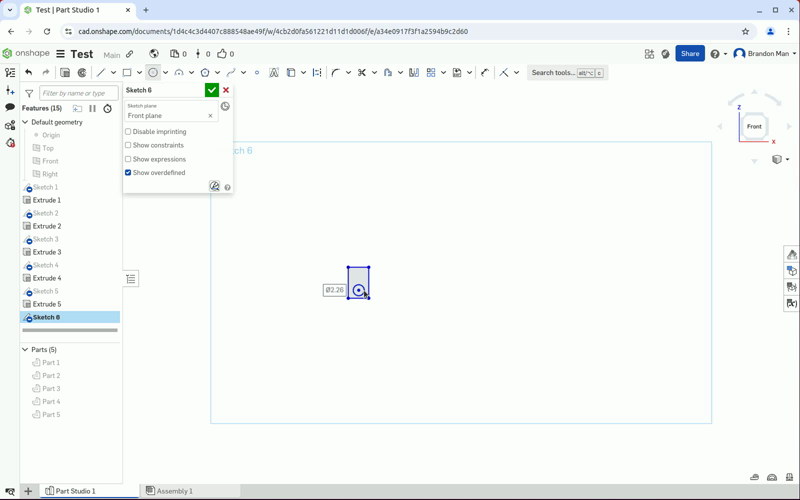
key(c)
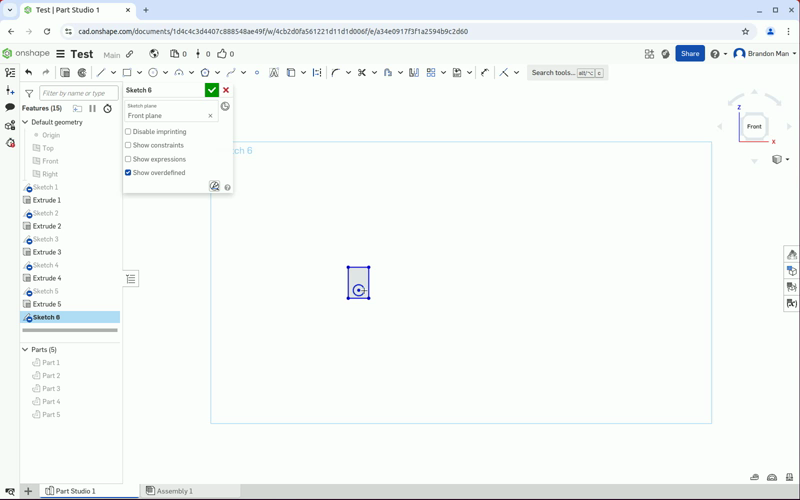
key_down(shift)
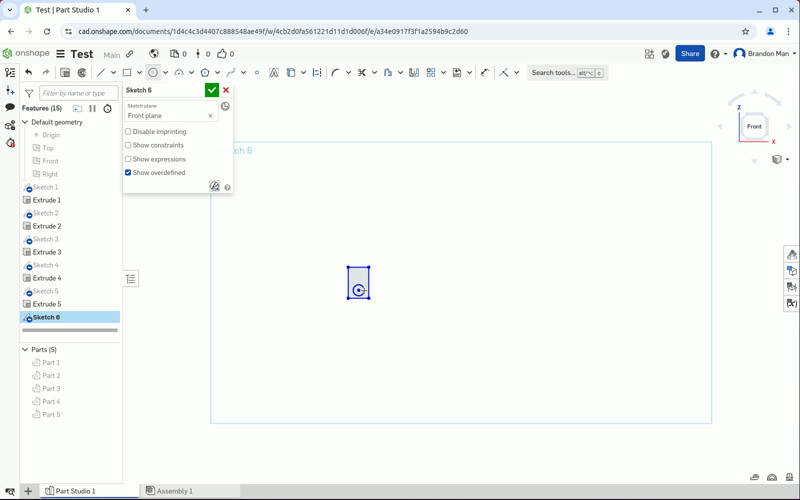
mouse_move(358, 275)
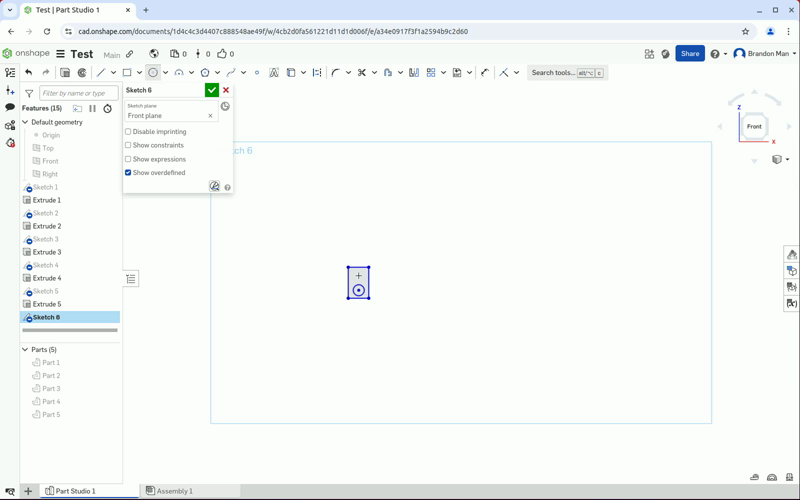
click(358, 275)
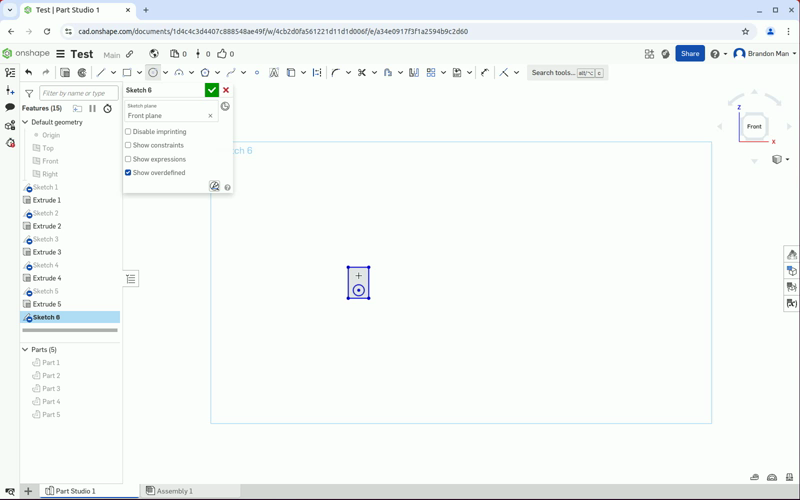
key_up(shift)
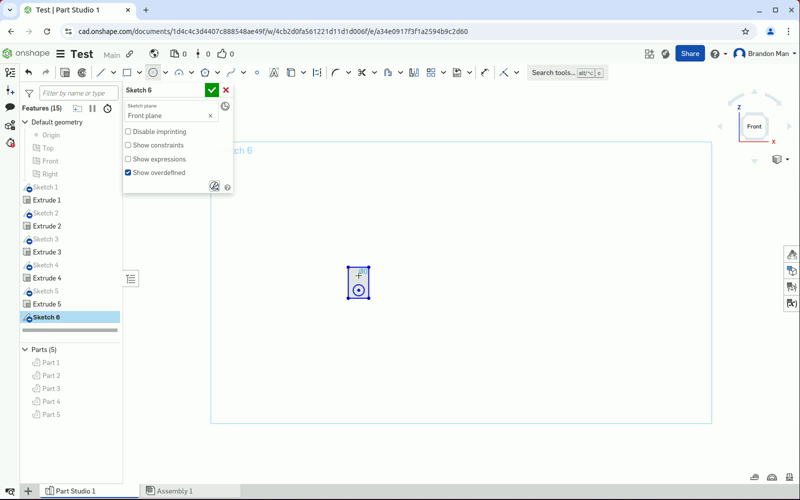
mouse_move(364, 275)
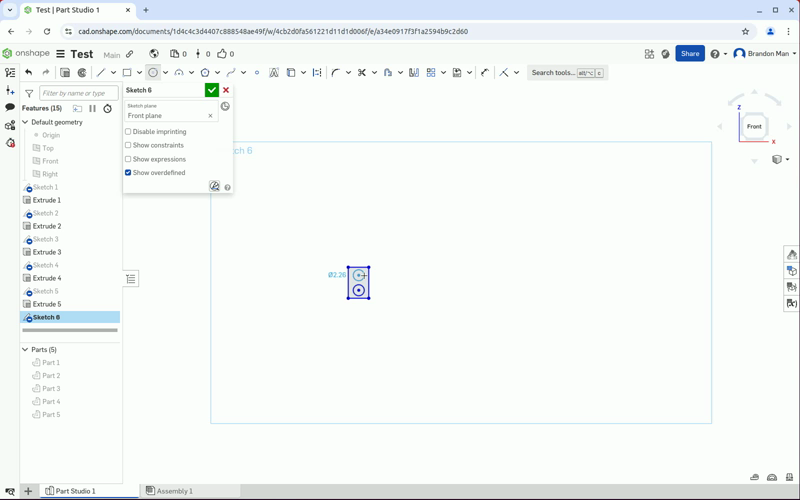
click(364, 275)
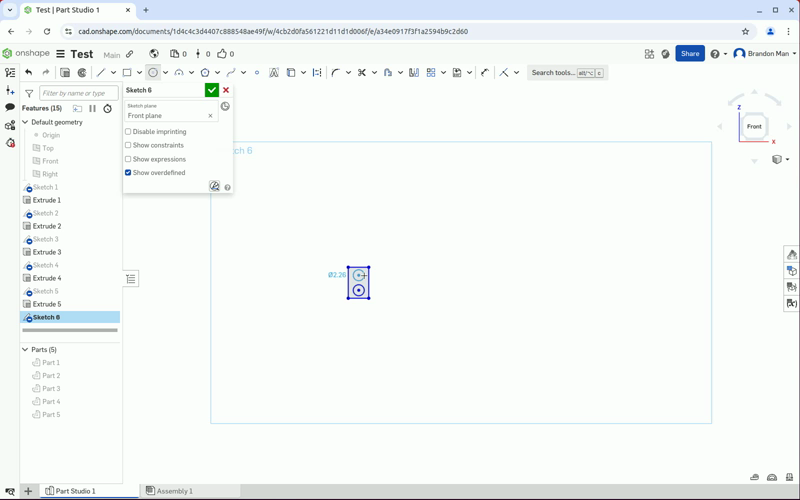
key(esc)
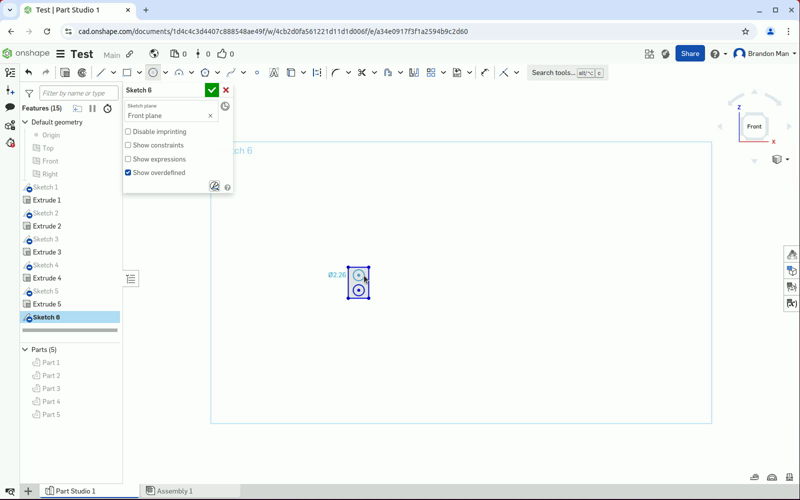
mouse_move(366, 281)
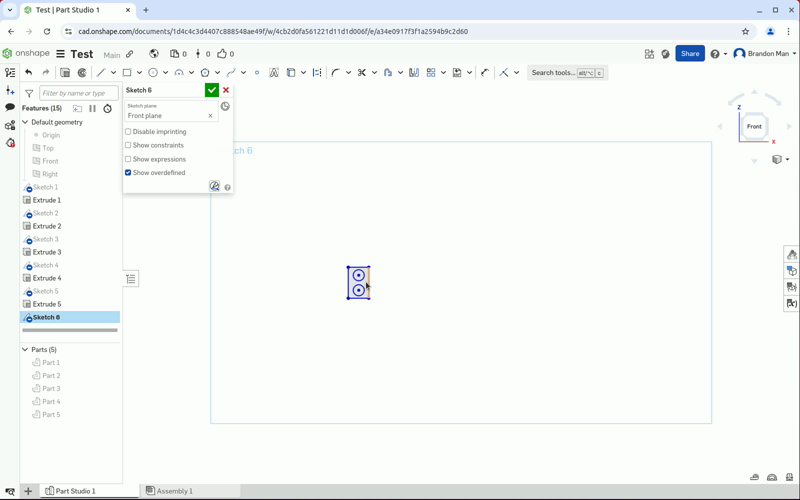
scroll(6)
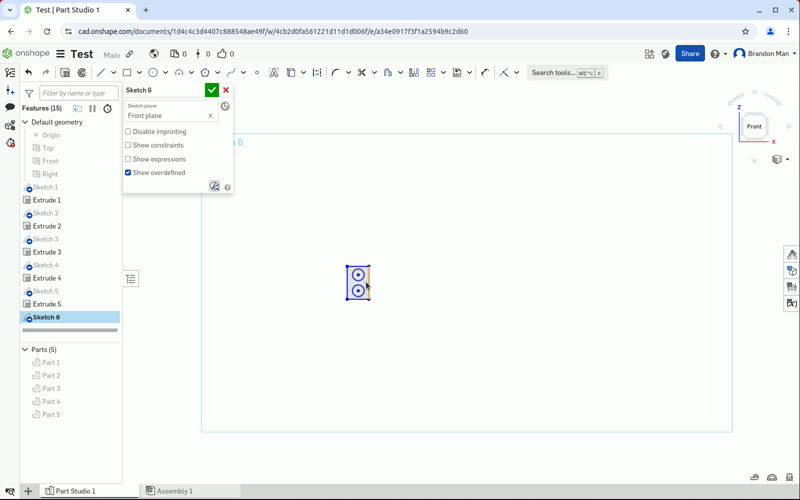
scroll(6)
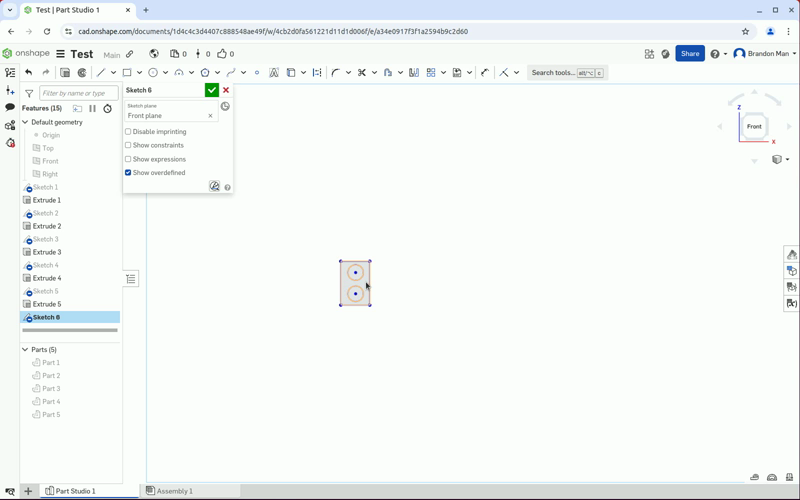
scroll(6)
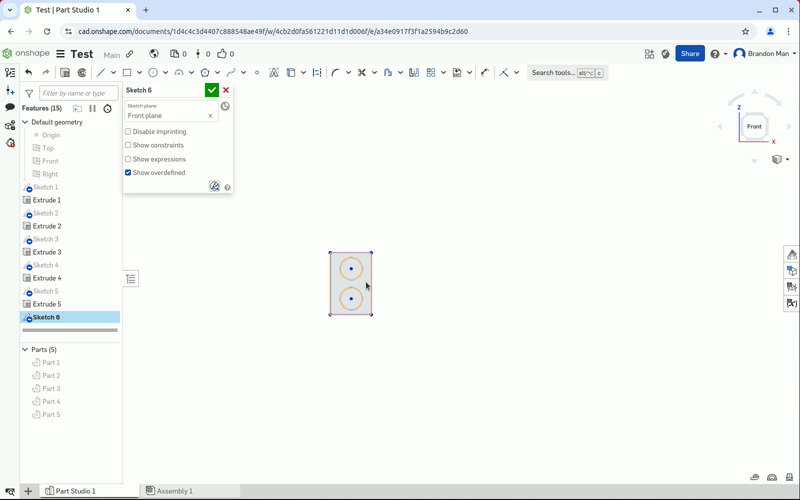
scroll(6)
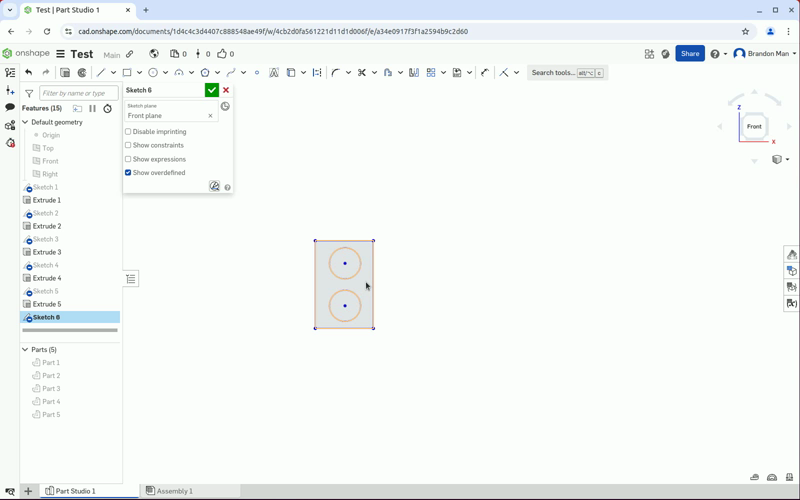
scroll(6)
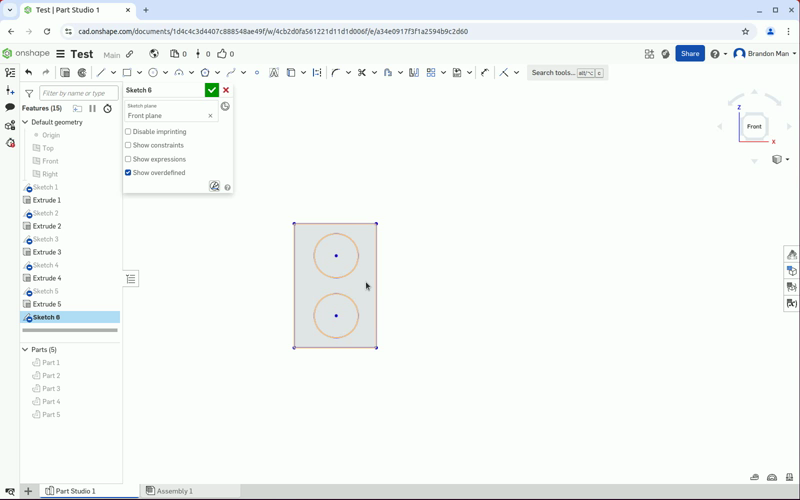
scroll(6)
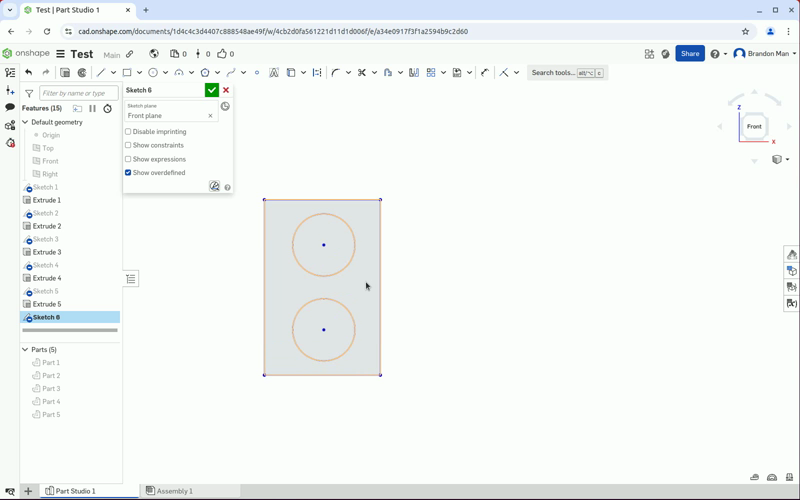
scroll(6)
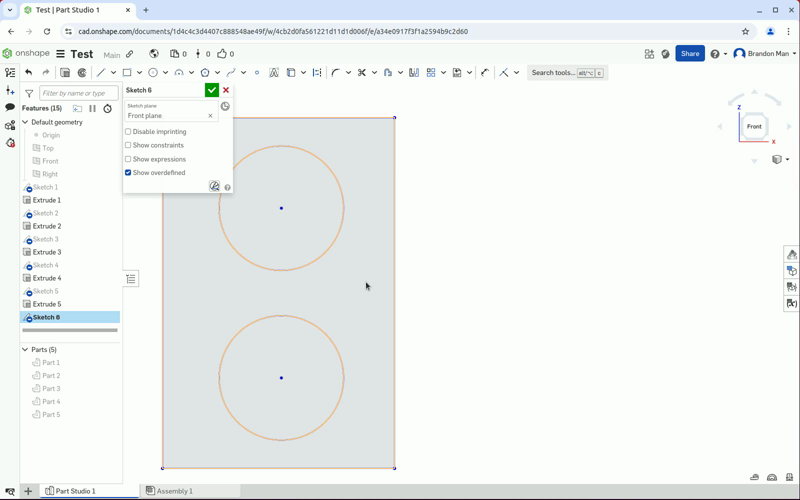
click(366, 281)
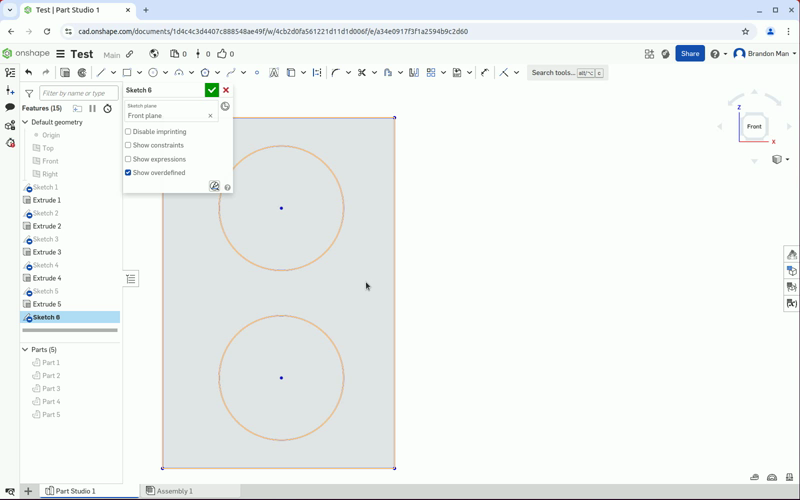
scroll(-6)
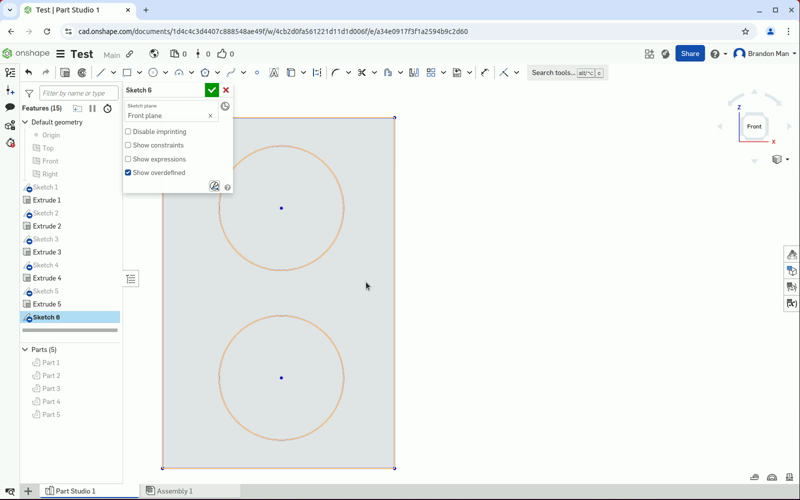
scroll(-6)
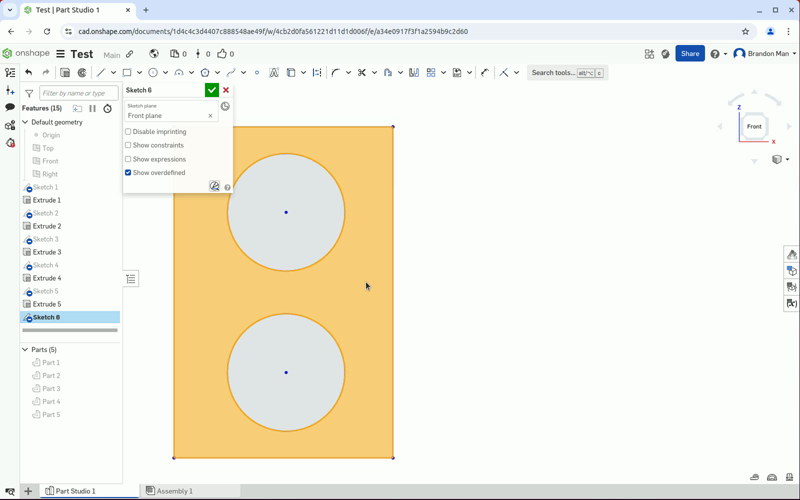
scroll(-6)
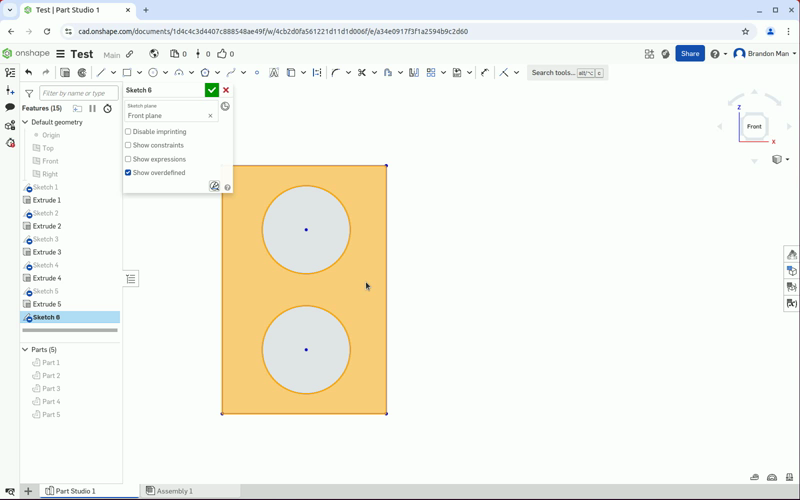
scroll(-6)
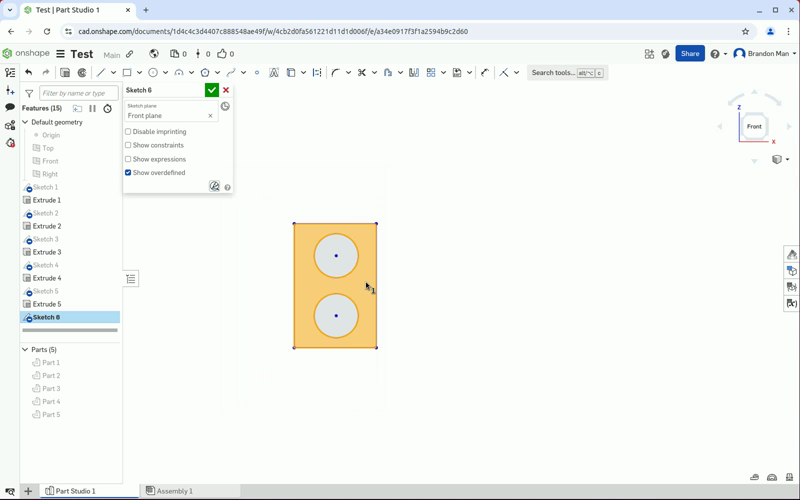
scroll(-6)
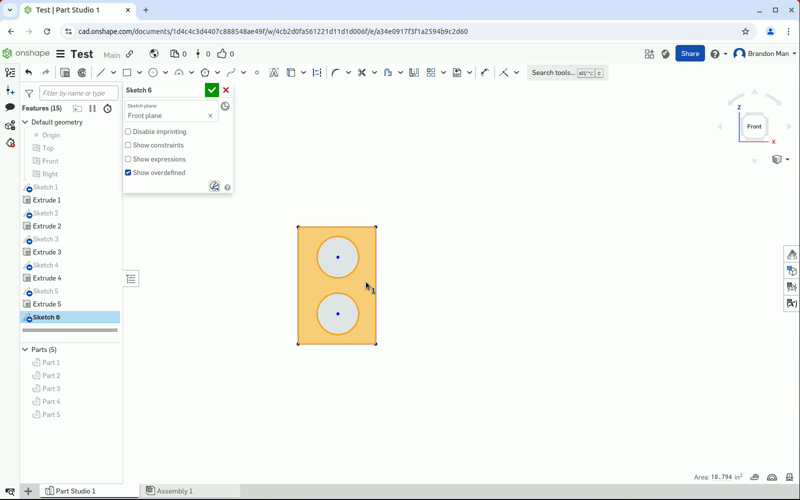
scroll(-6)
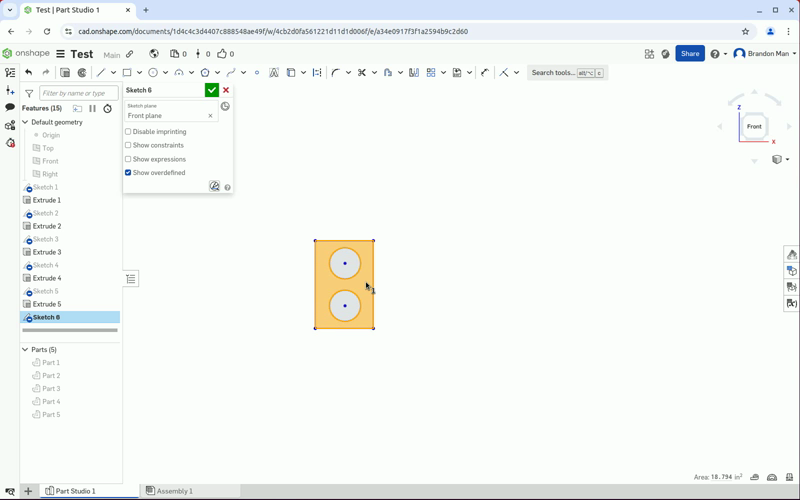
scroll(-6)
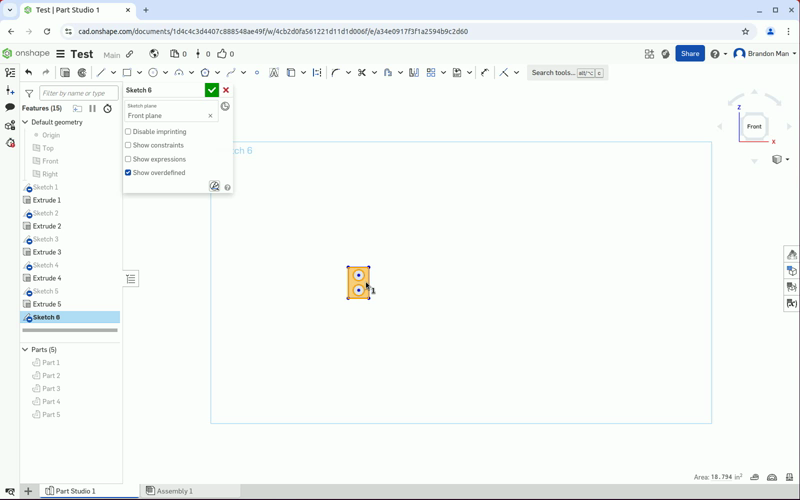
mouse_move(73, 352)
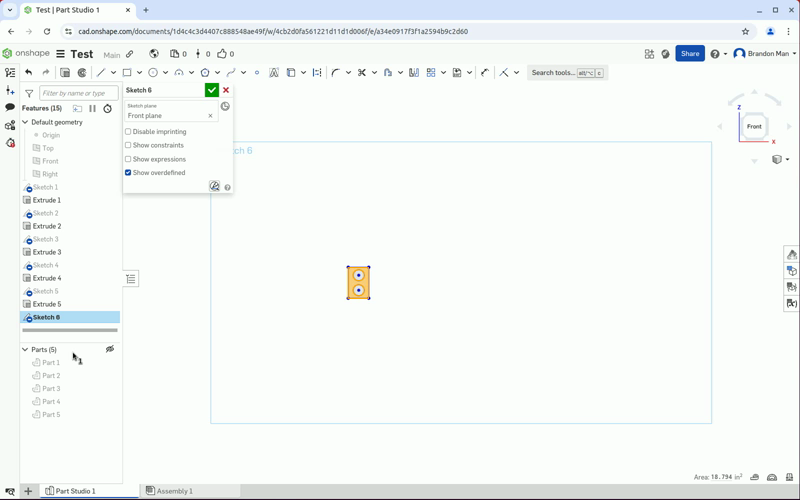
key(shift+y)
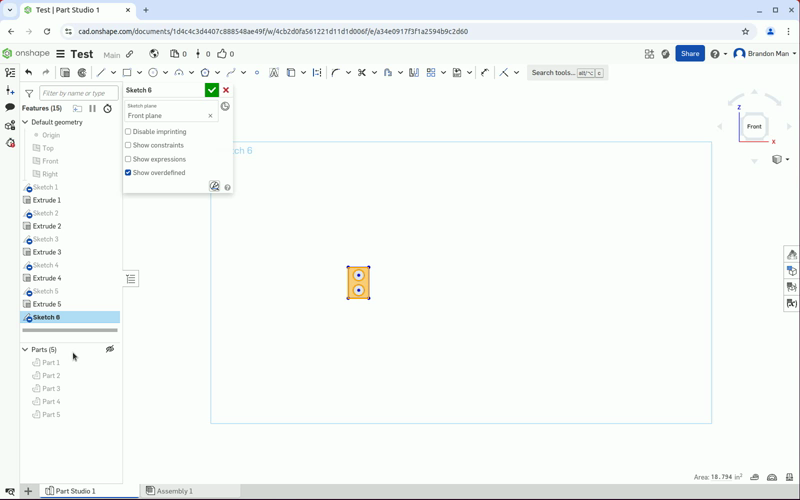
key(shift+e)
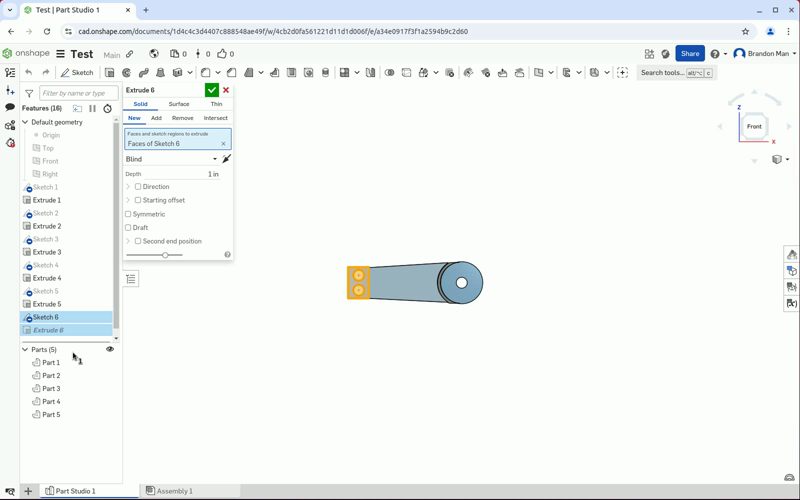
mouse_move(143, 106)
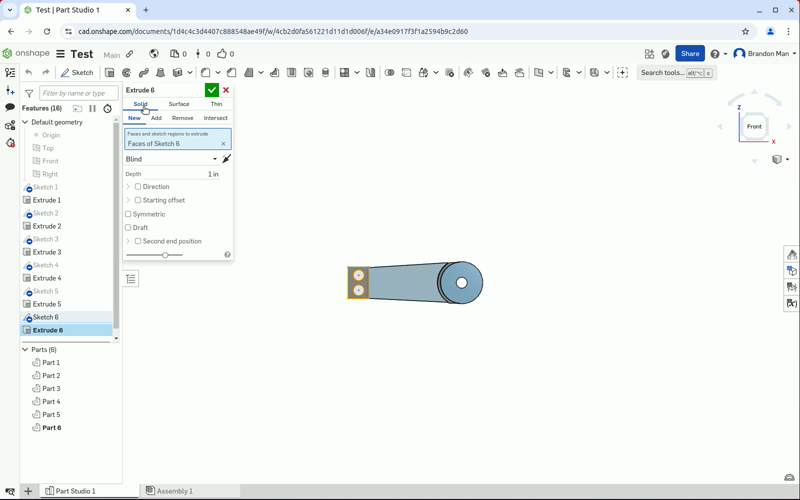
click(143, 106)
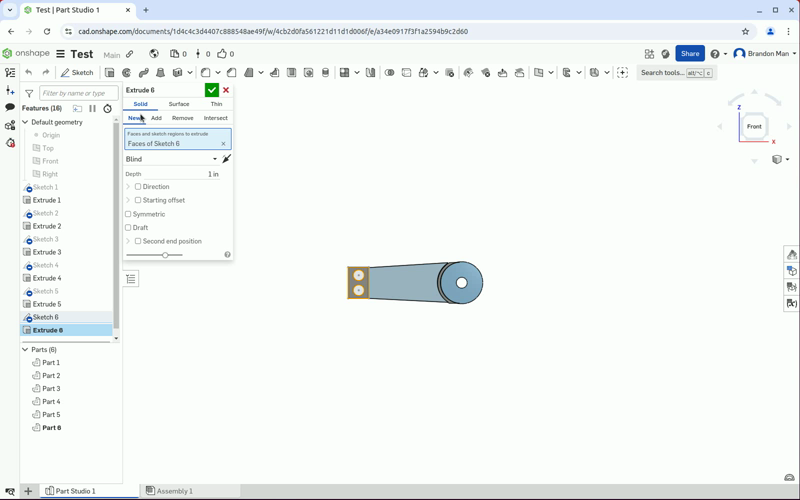
mouse_move(137, 120)
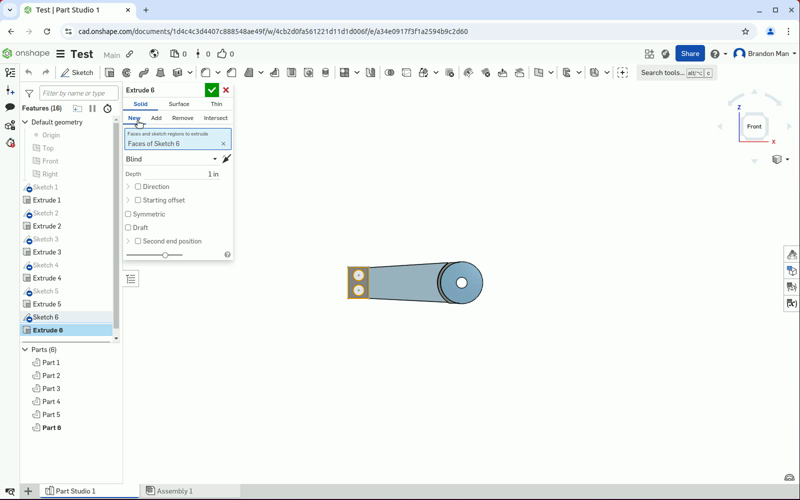
click(137, 120)
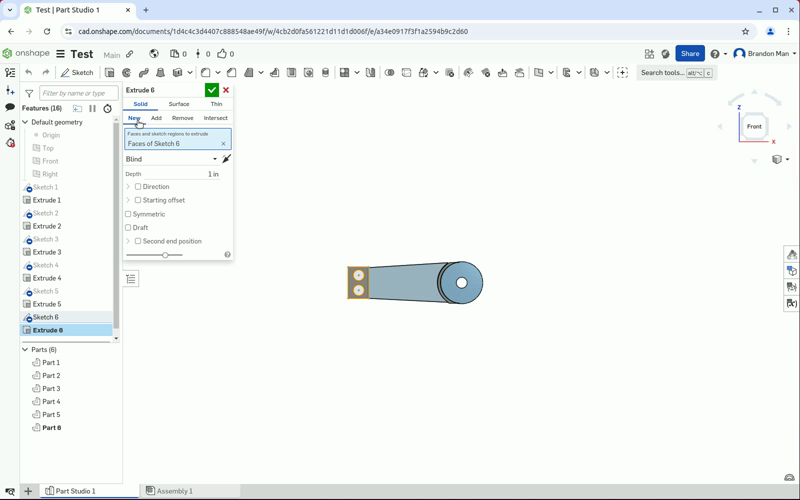
key(tab, 4)
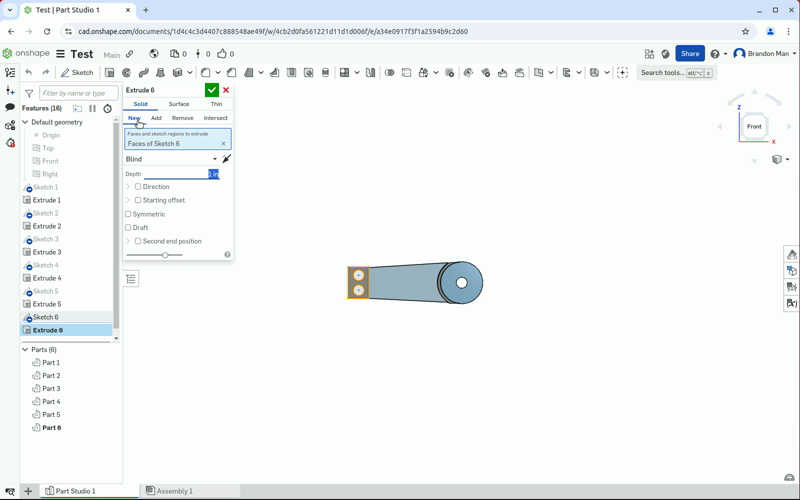
text(4.092)
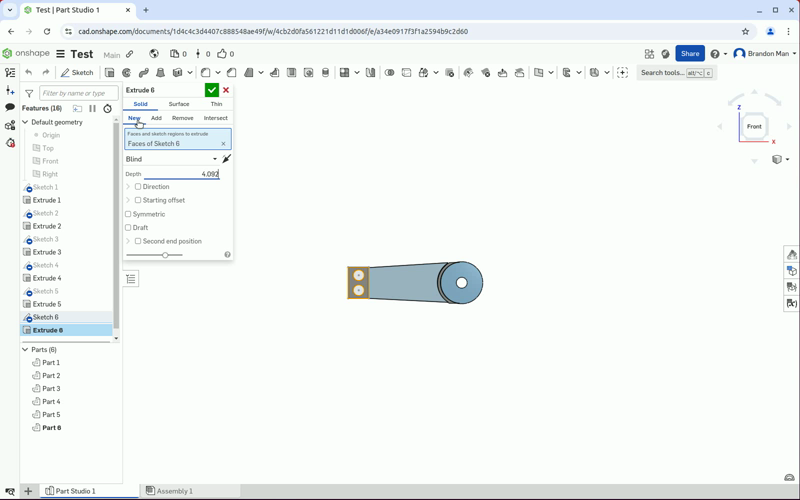
key(enter)
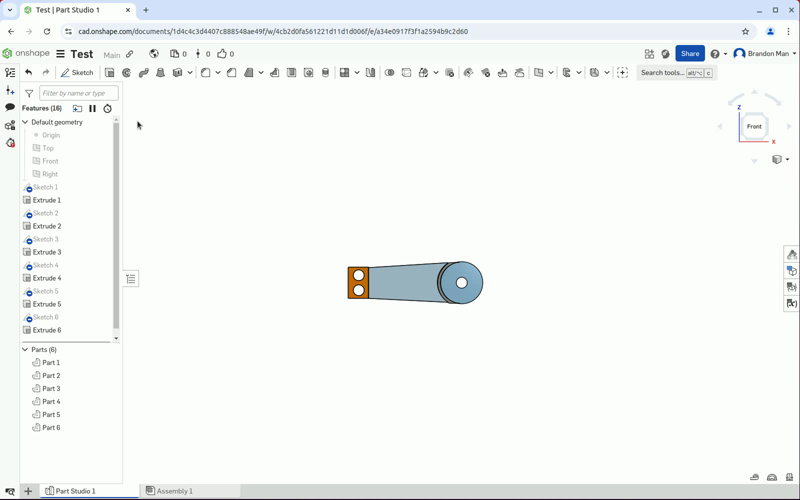
key(shift+h)
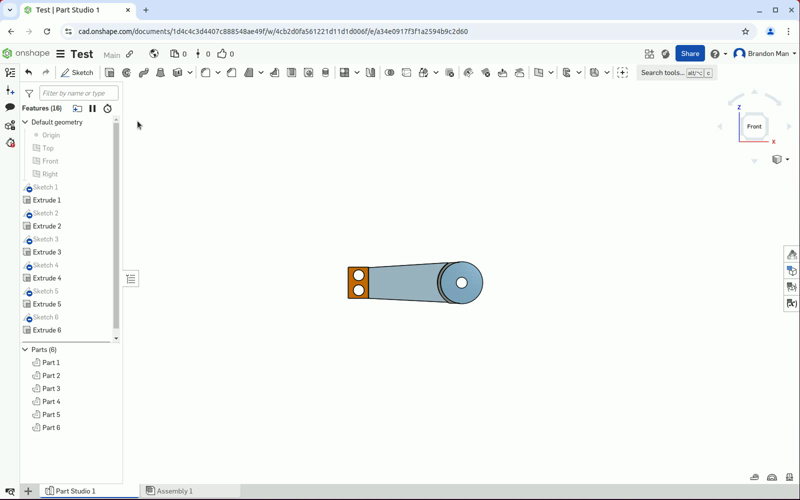
key(shift+h)
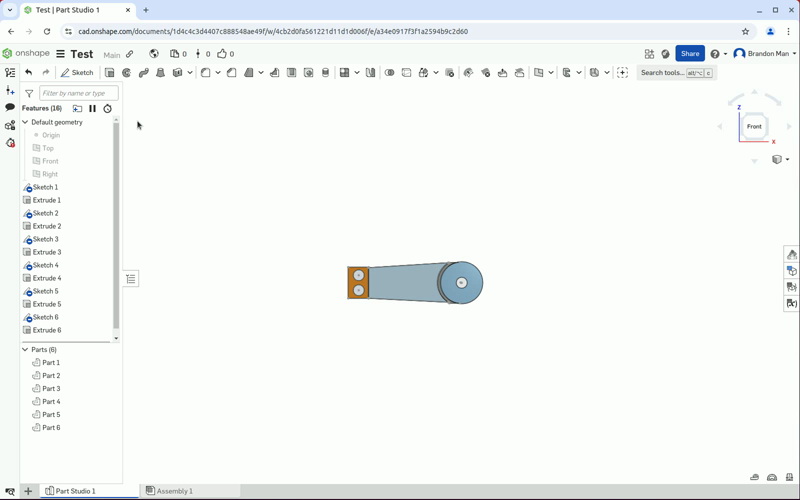
key(shift+7)
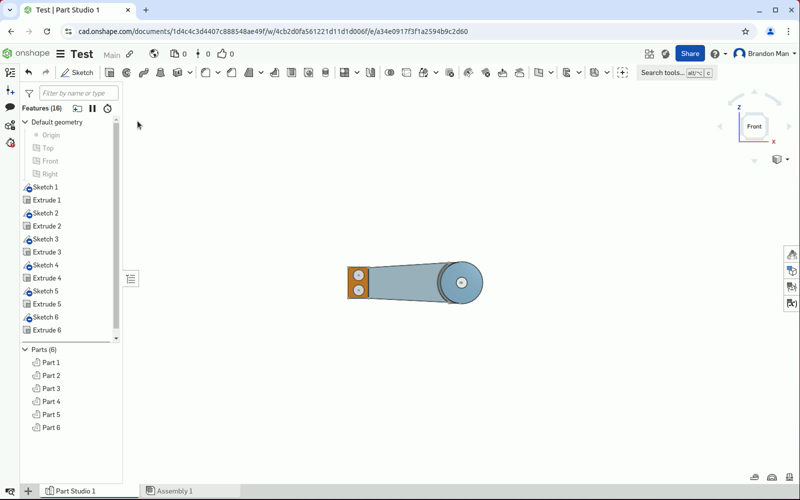
key(left, 2)
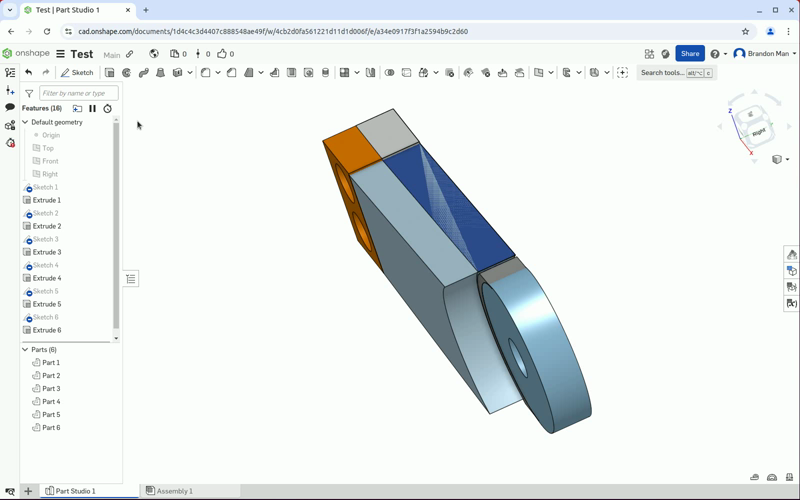
key(down, 2)
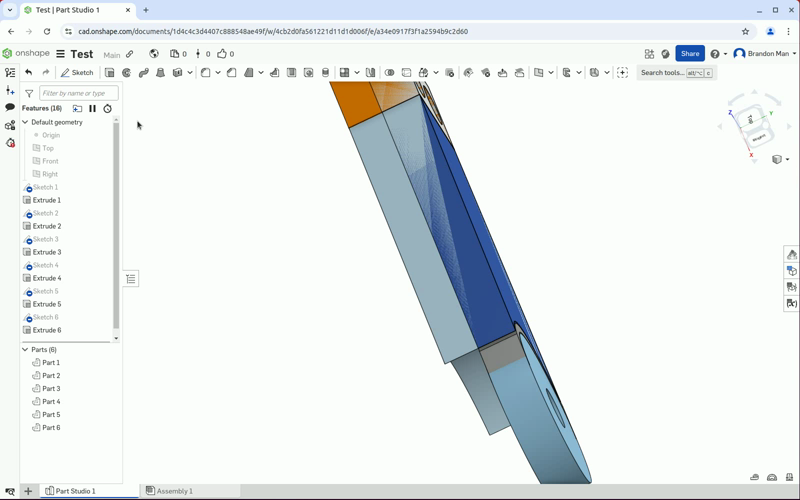
key(up, 2)
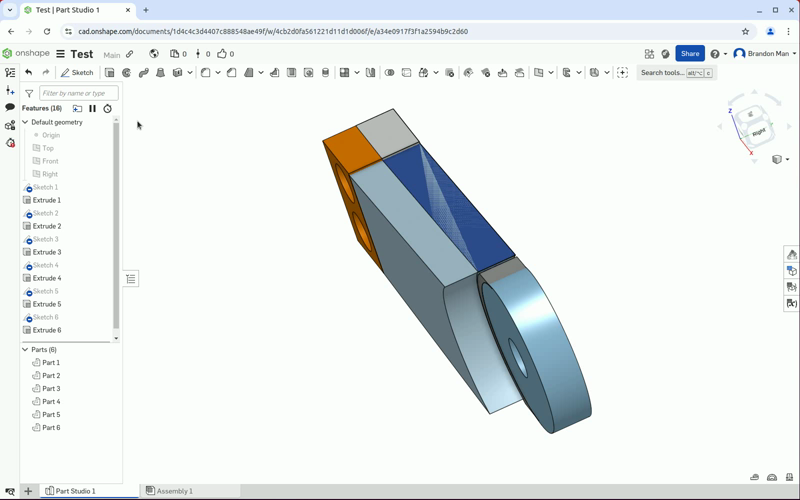
key(right, 2)
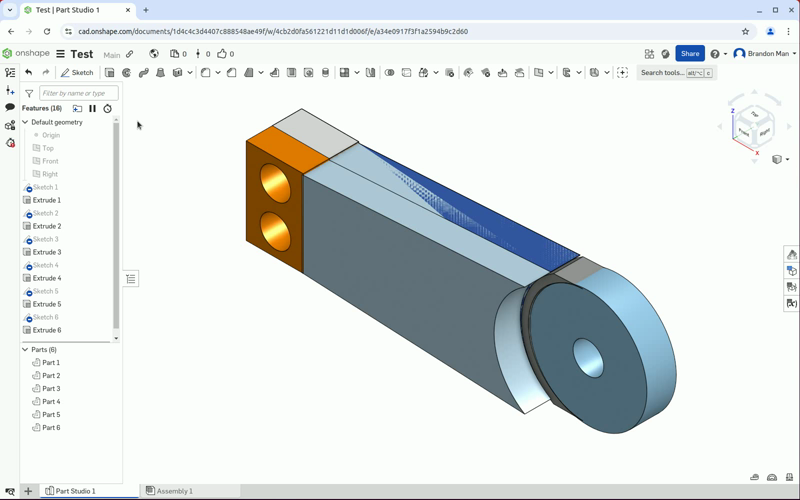
mouse_move(69, 189)
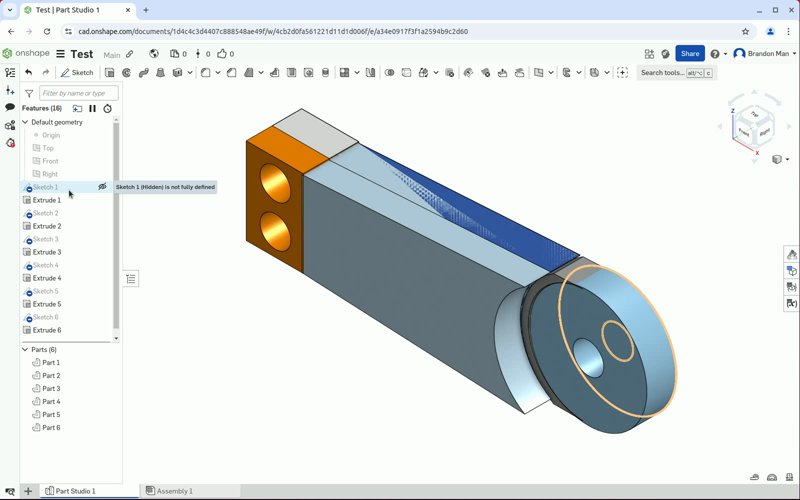
click(69, 189)